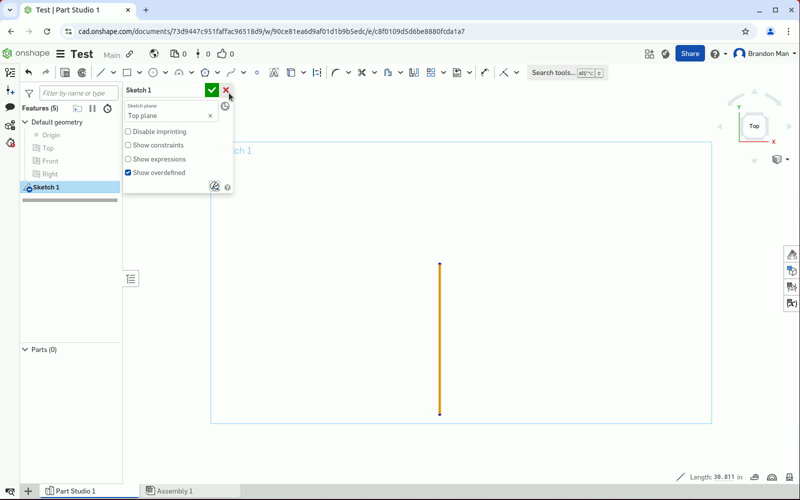
key(shift+h)
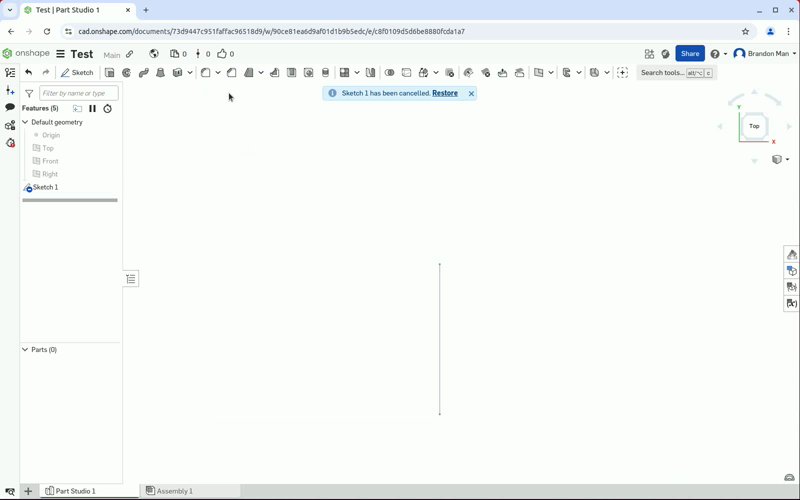
key(shift+s)
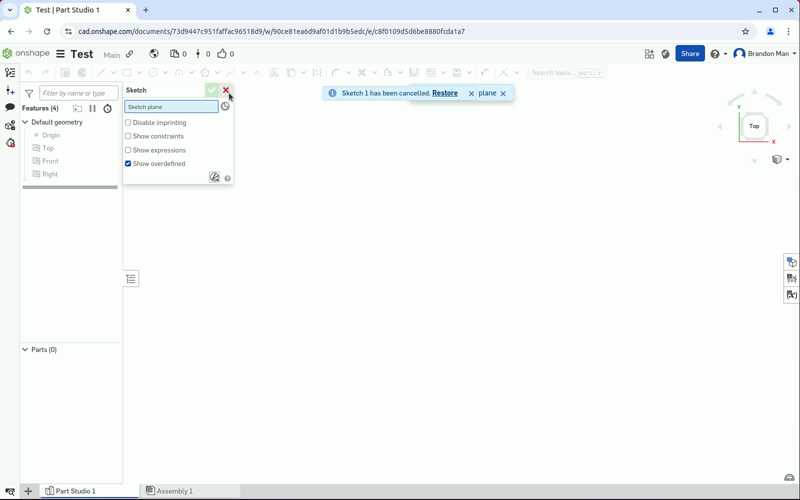
mouse_move(73, 150)
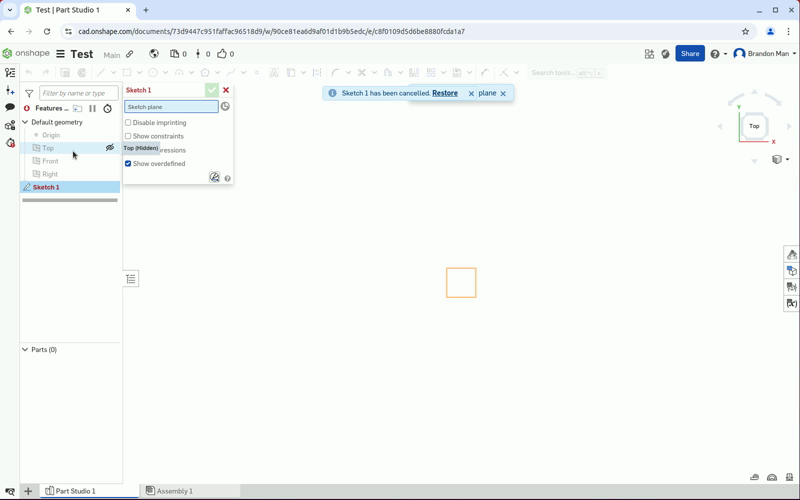
click(73, 150)
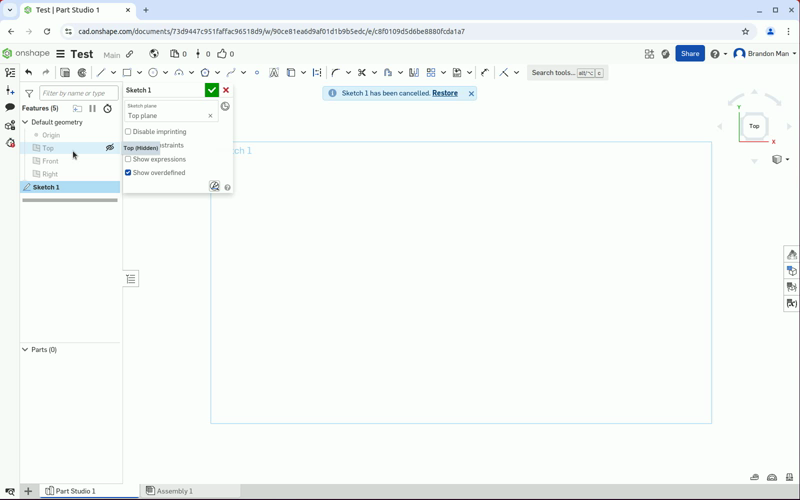
mouse_move(73, 352)
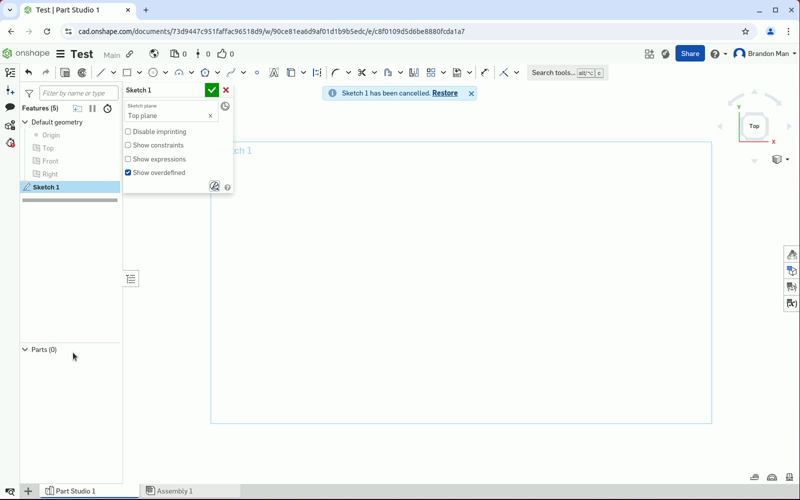
key(y)
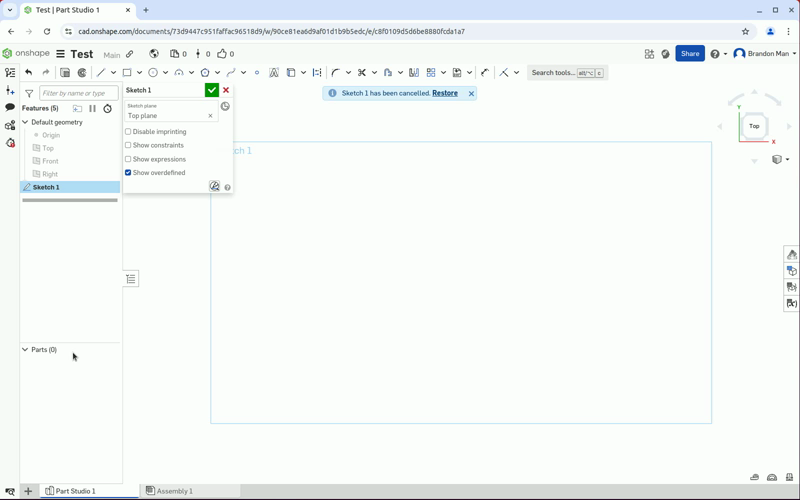
key(l)
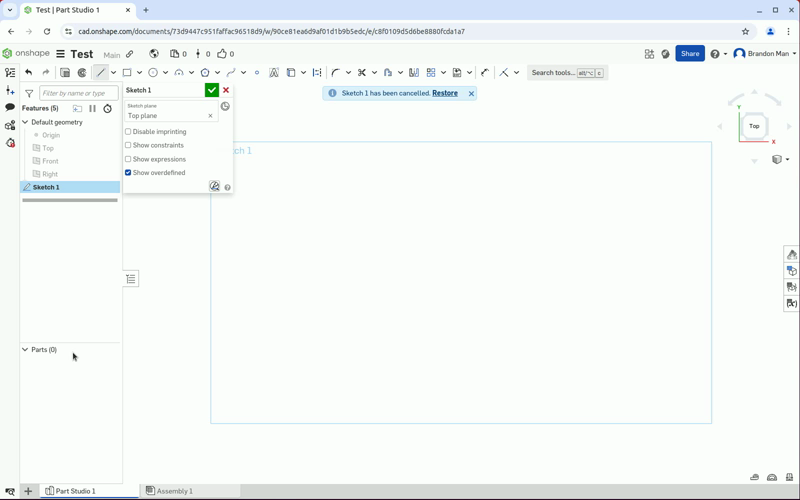
key_down(shift)
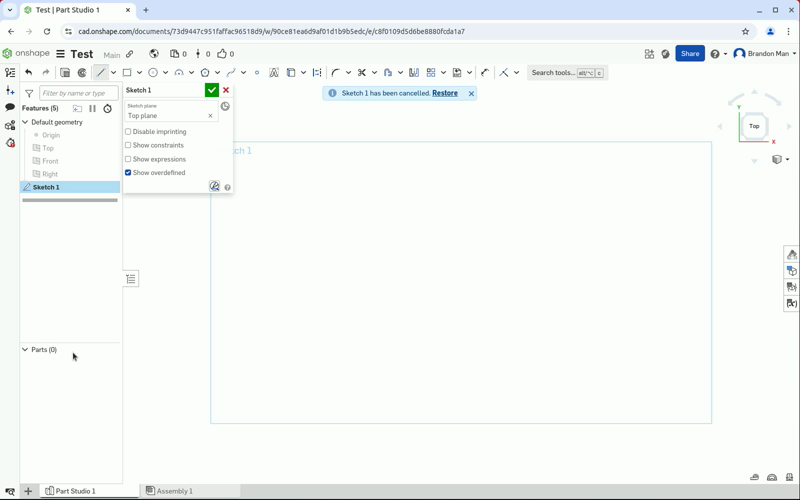
mouse_move(559, 340)
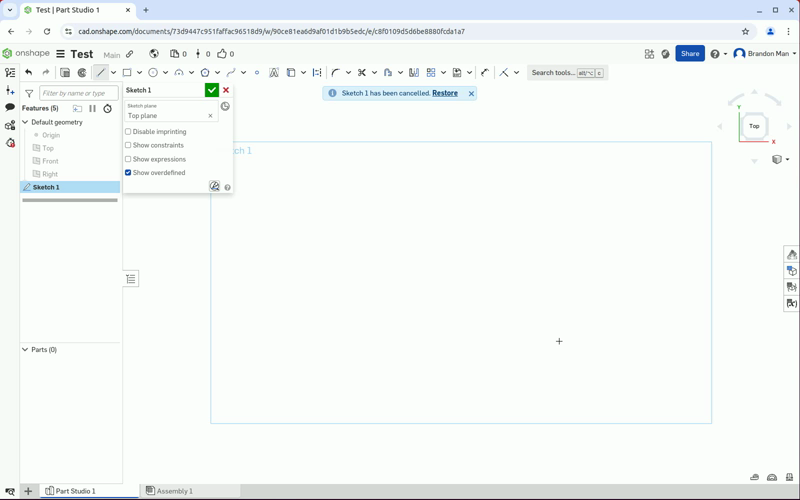
click(559, 340)
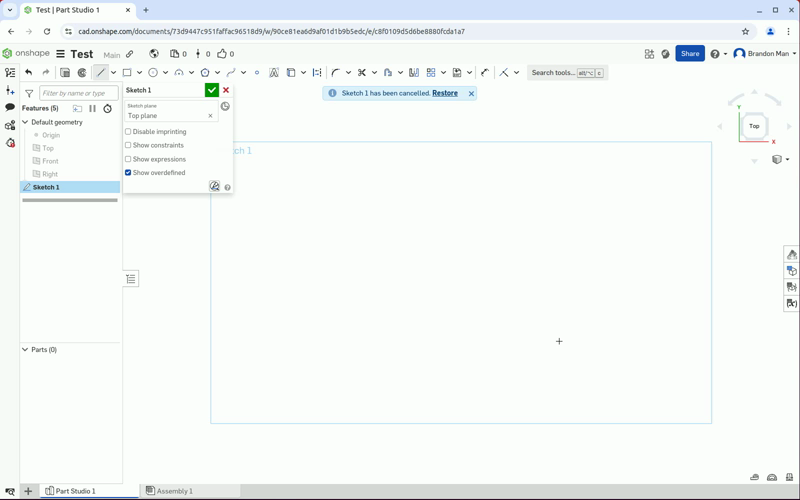
key_up(shift)
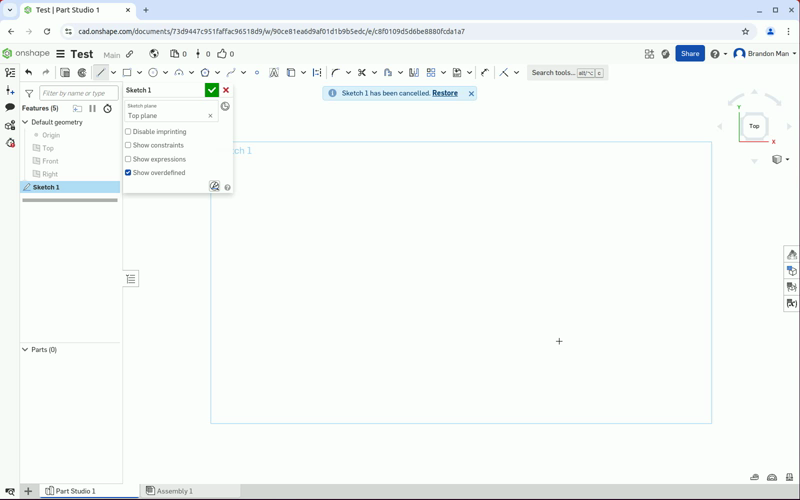
key_down(shift)
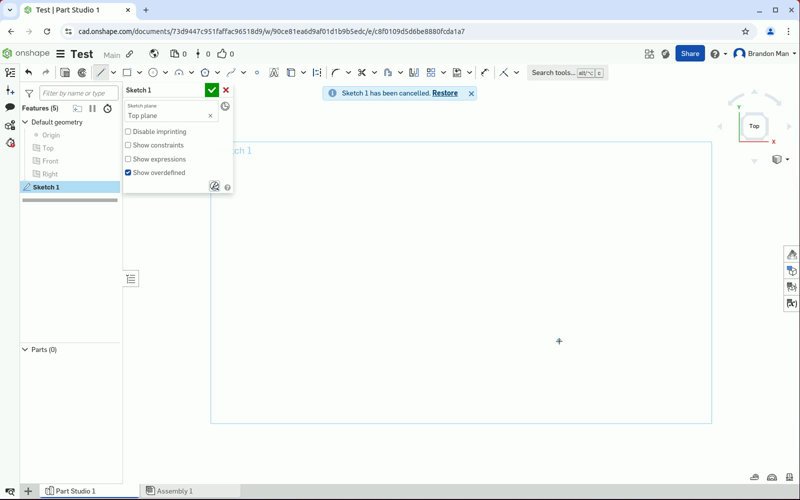
mouse_move(589, 340)
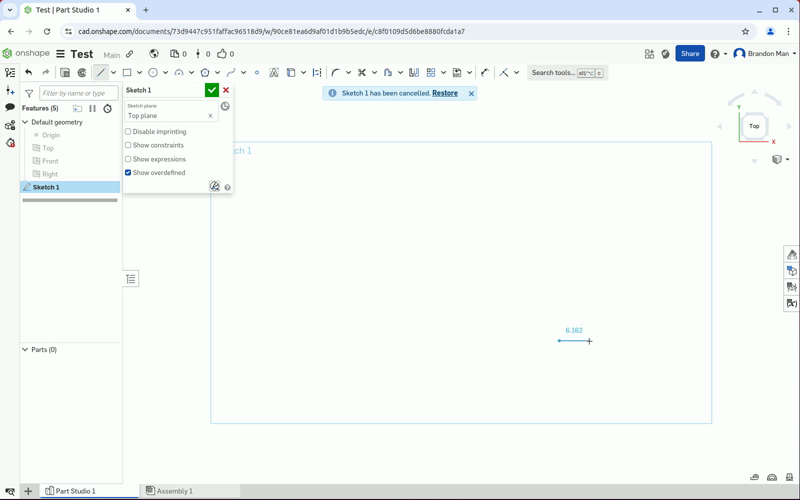
mouse_move(572, 327)
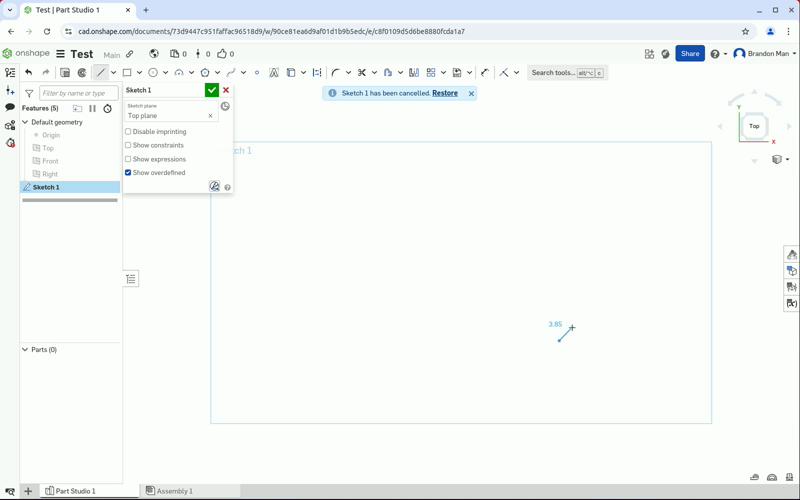
click(572, 327)
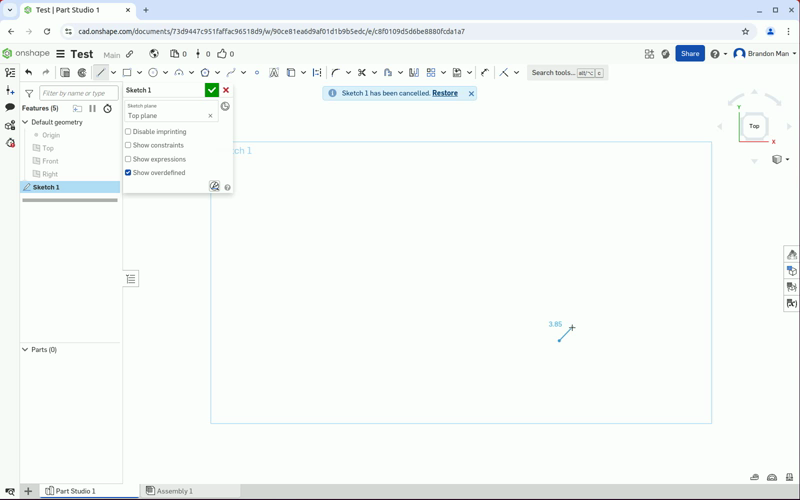
key_up(shift)
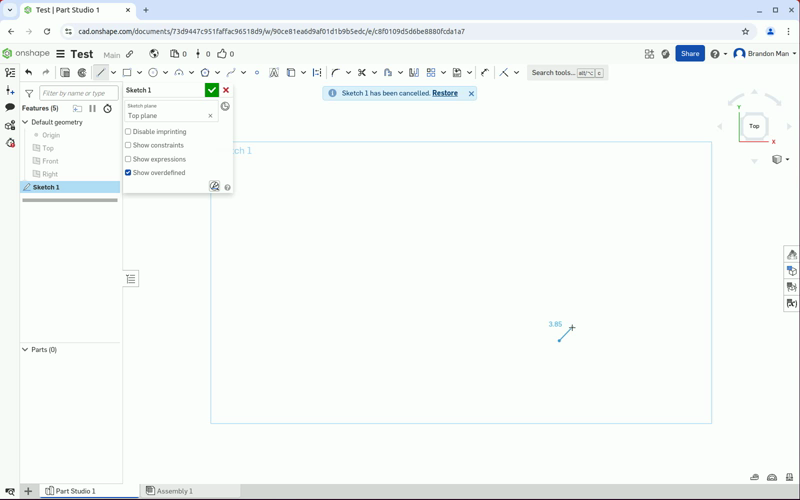
key_down(shift)
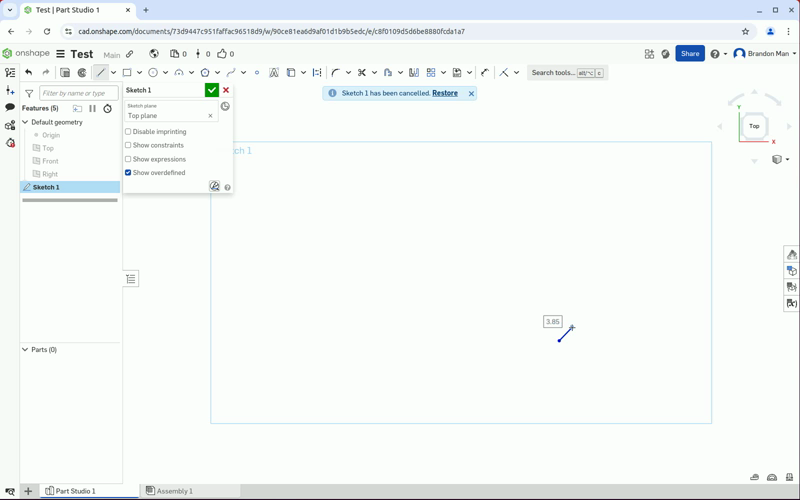
mouse_move(572, 238)
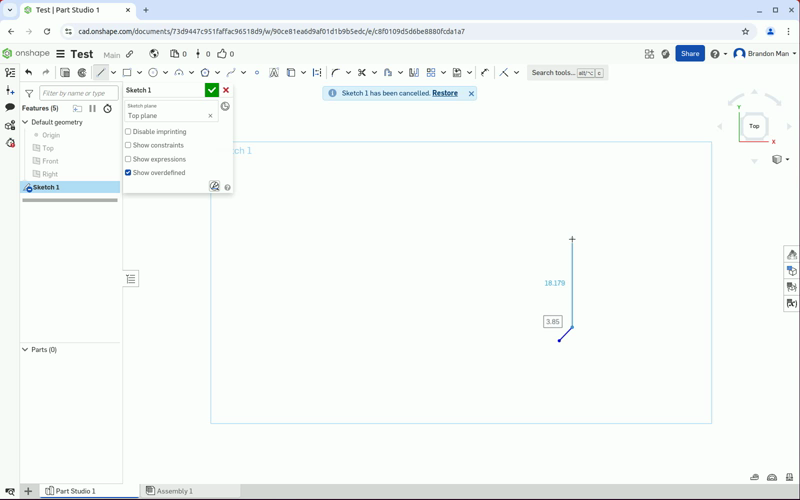
click(572, 238)
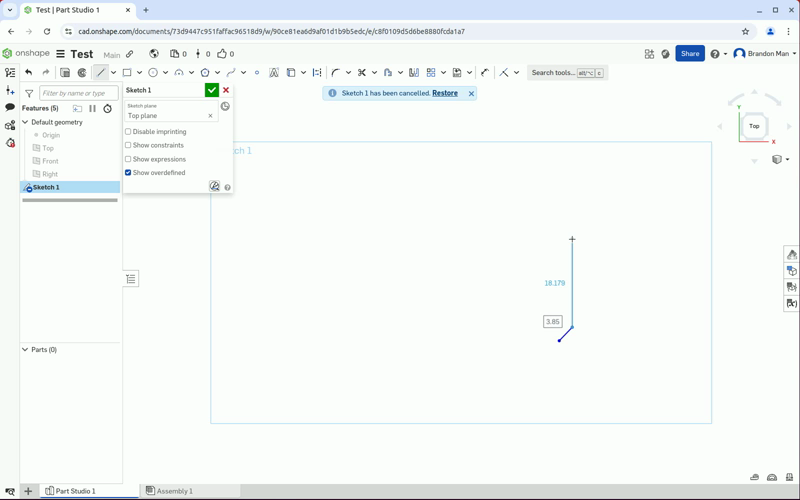
key_up(shift)
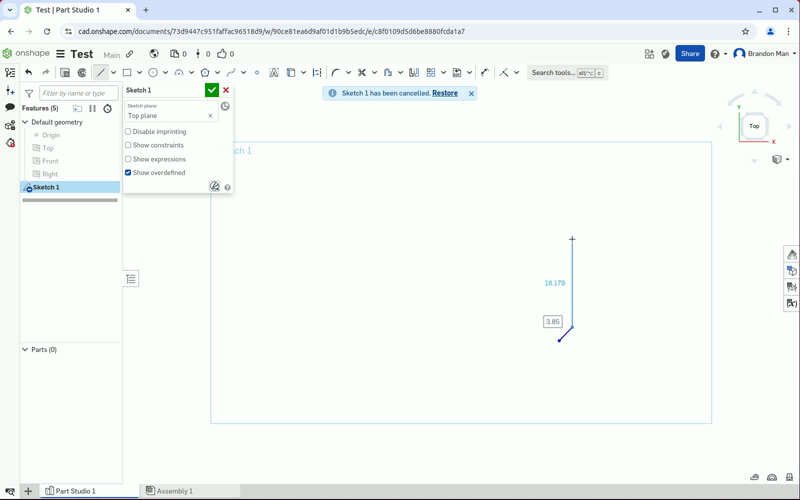
key_down(shift)
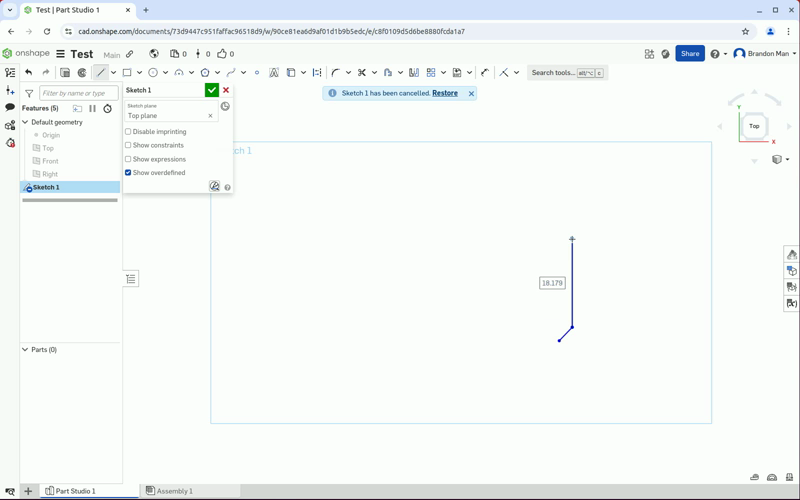
mouse_move(589, 238)
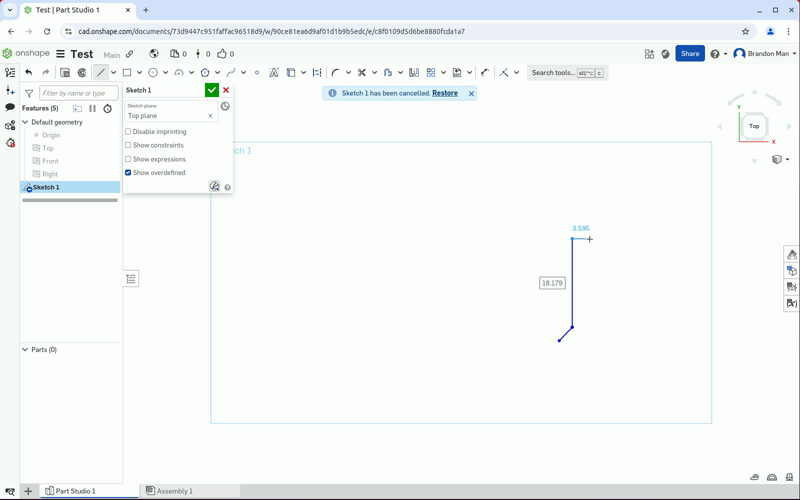
mouse_move(559, 225)
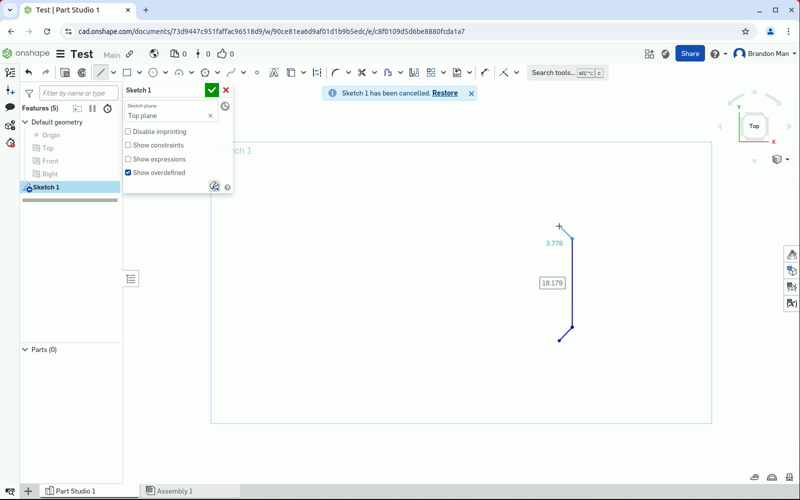
click(559, 225)
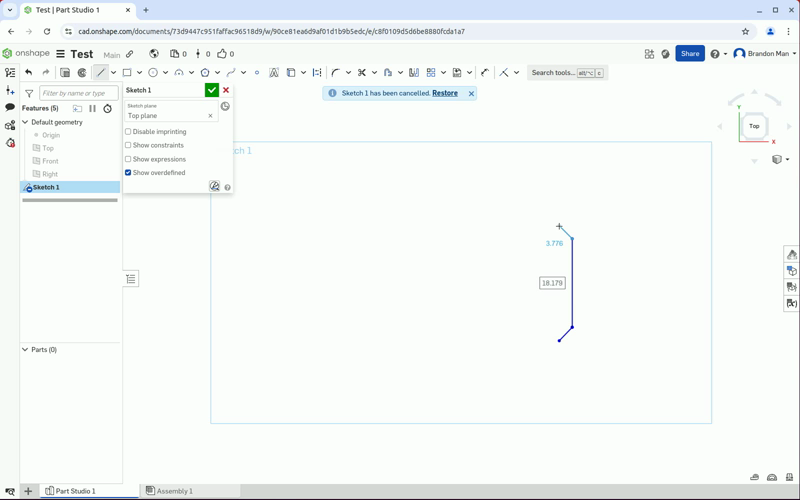
key_up(shift)
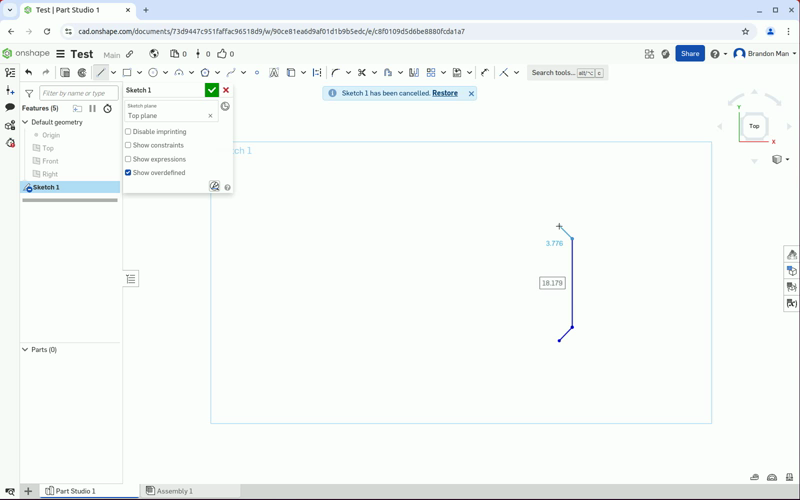
key_down(shift)
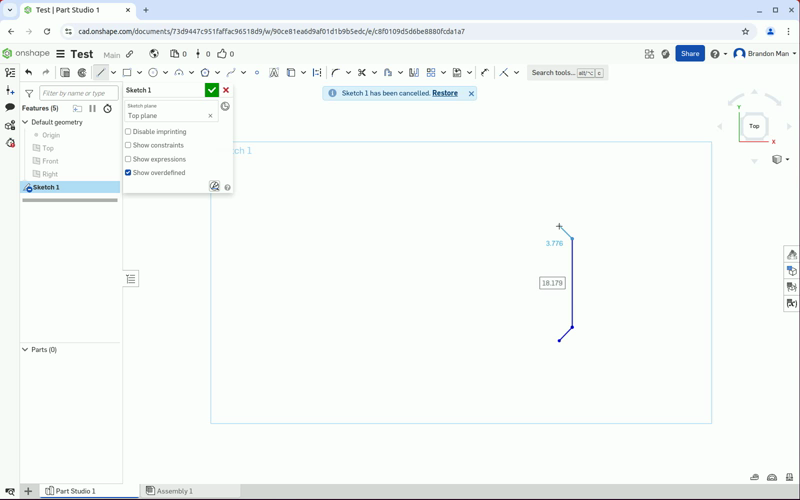
mouse_move(559, 340)
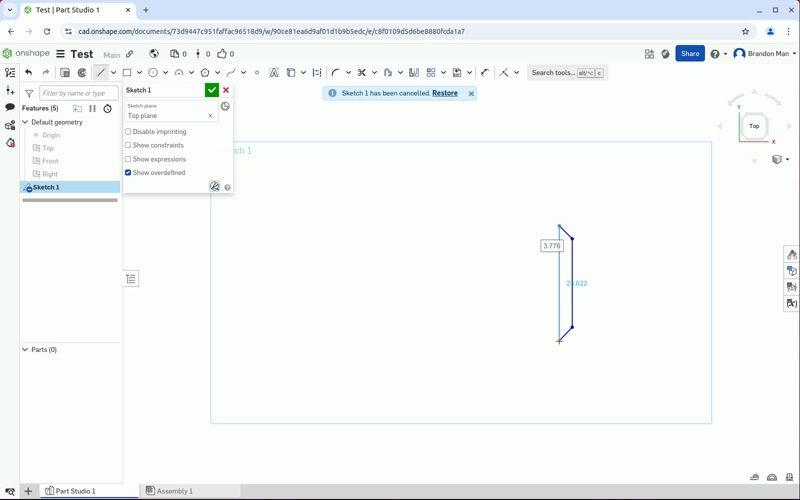
key_up(shift)
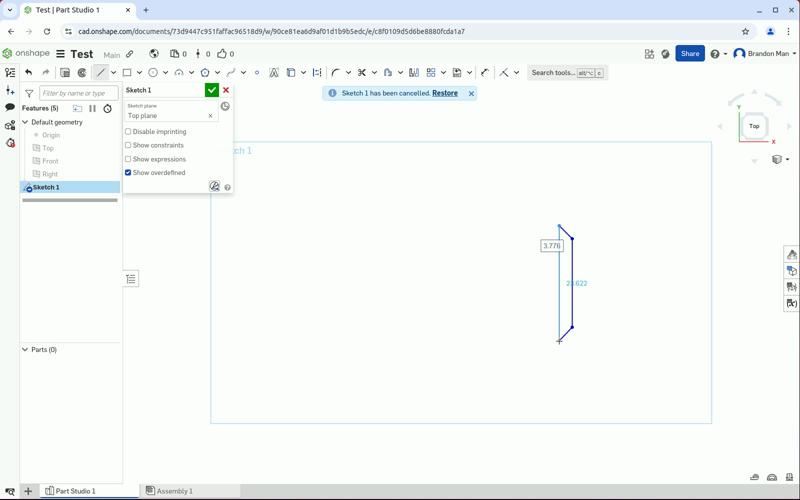
click(559, 340)
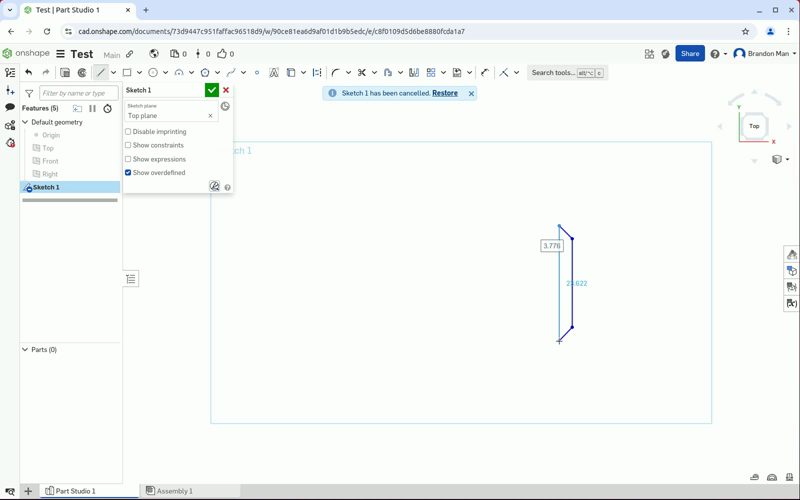
key(esc)
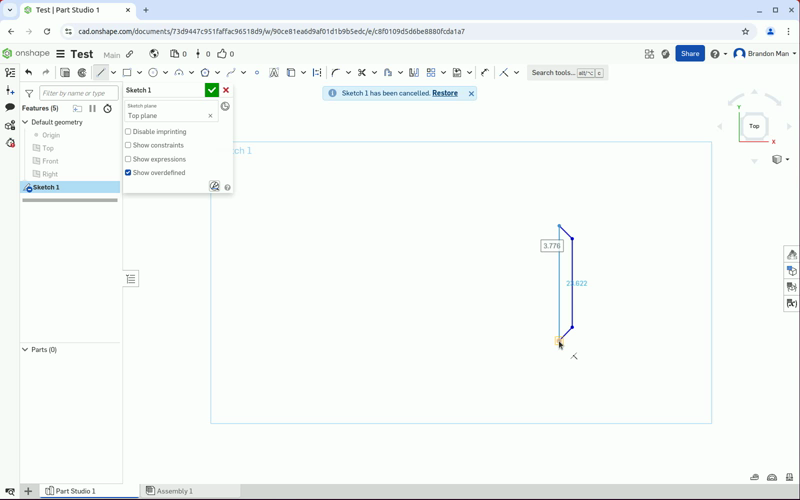
mouse_move(560, 274)
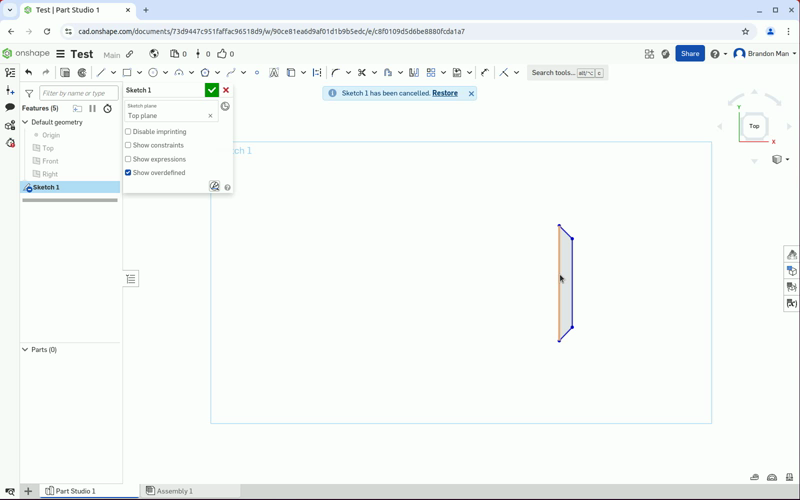
scroll(6)
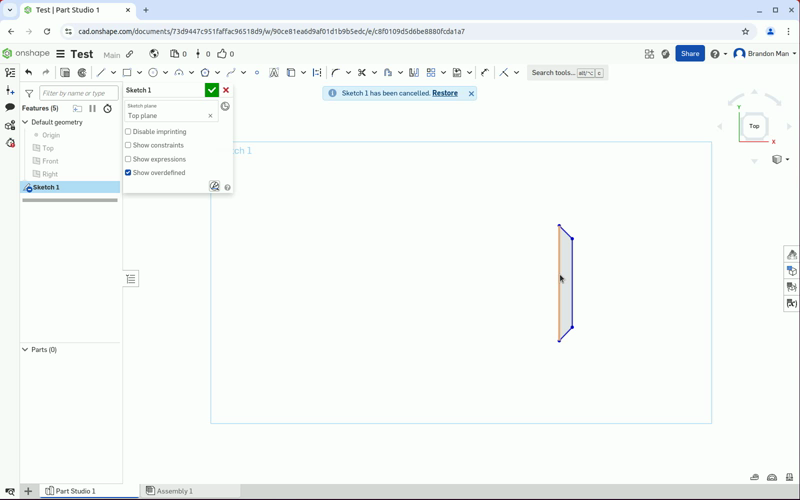
scroll(6)
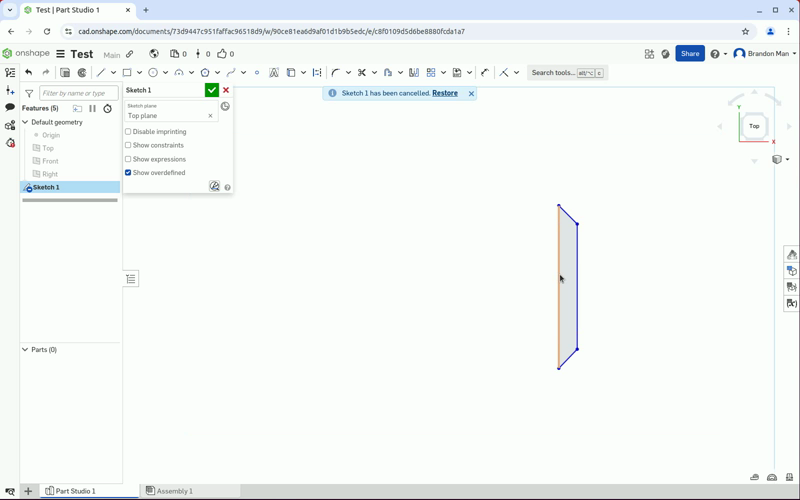
scroll(6)
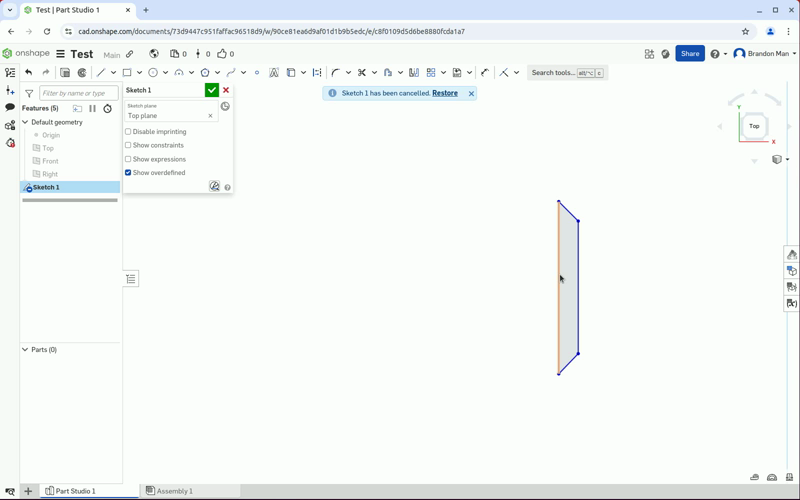
scroll(6)
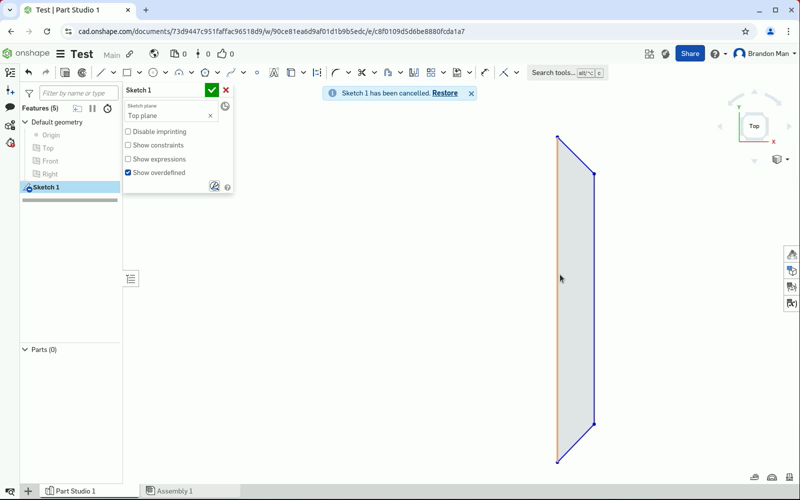
scroll(6)
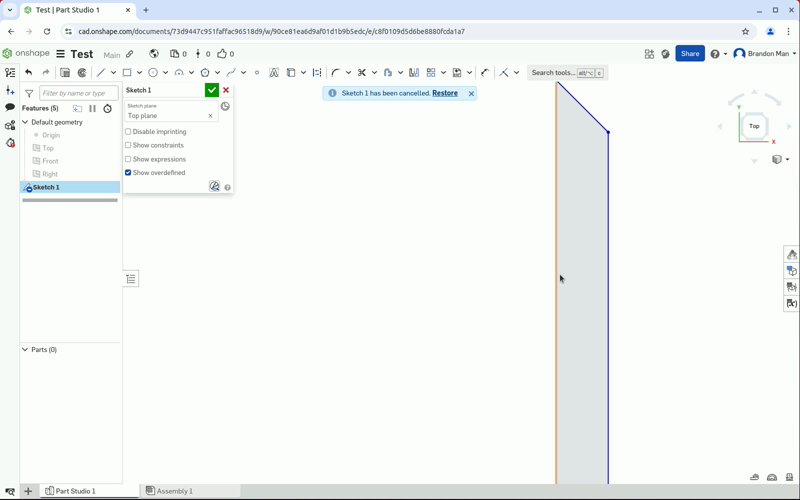
scroll(6)
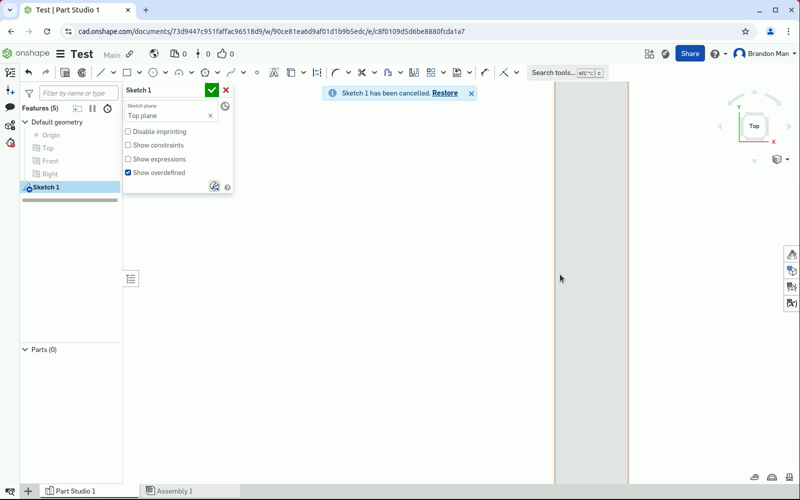
scroll(6)
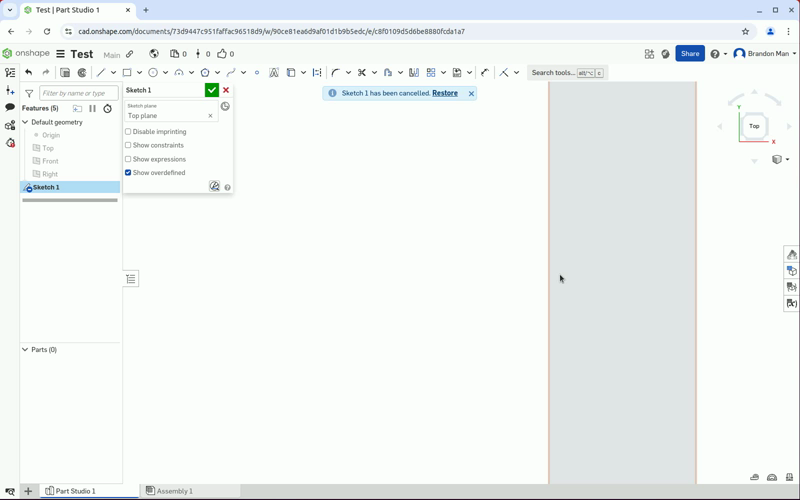
click(560, 274)
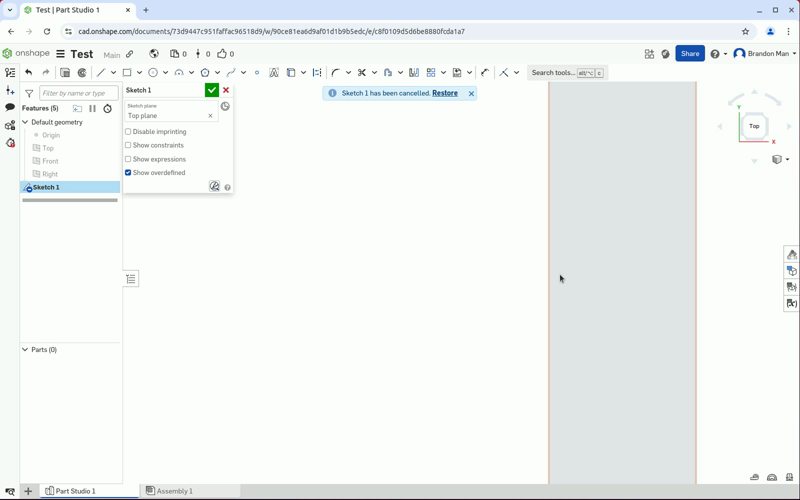
scroll(-6)
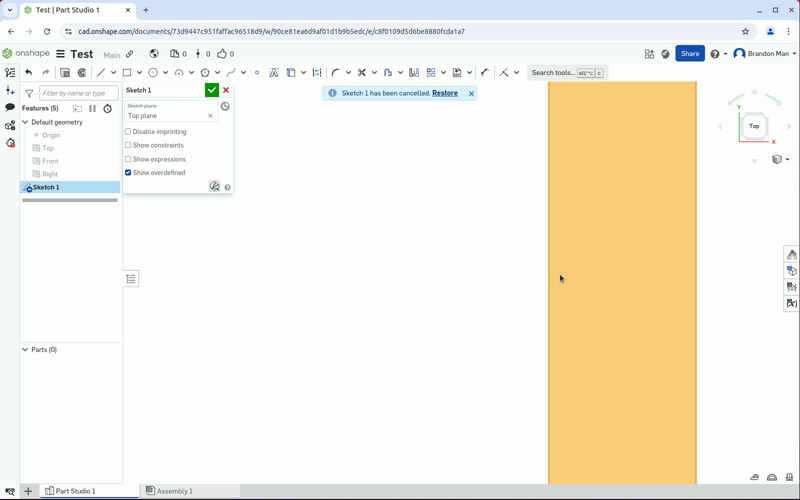
scroll(-6)
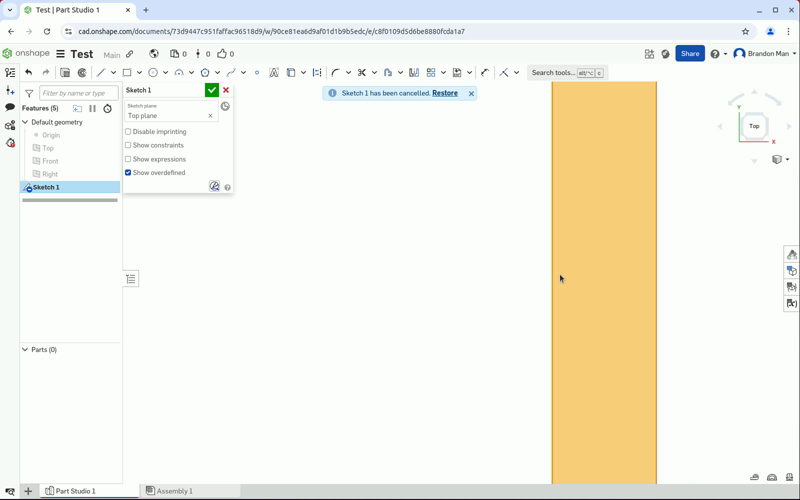
scroll(-6)
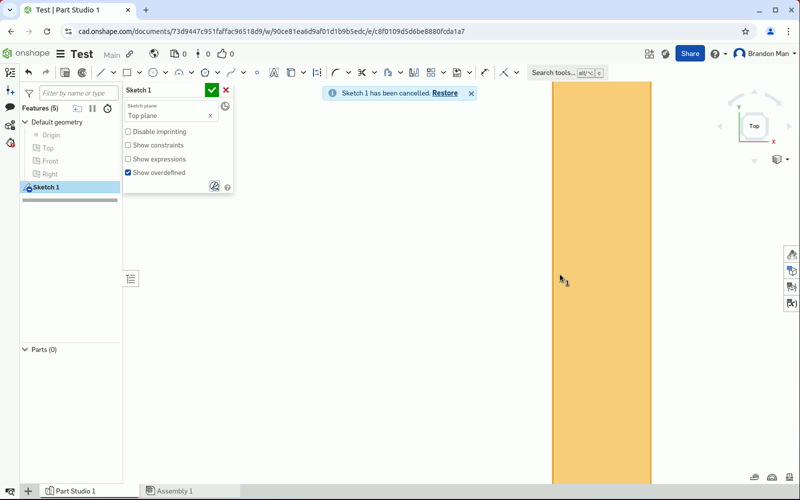
scroll(-6)
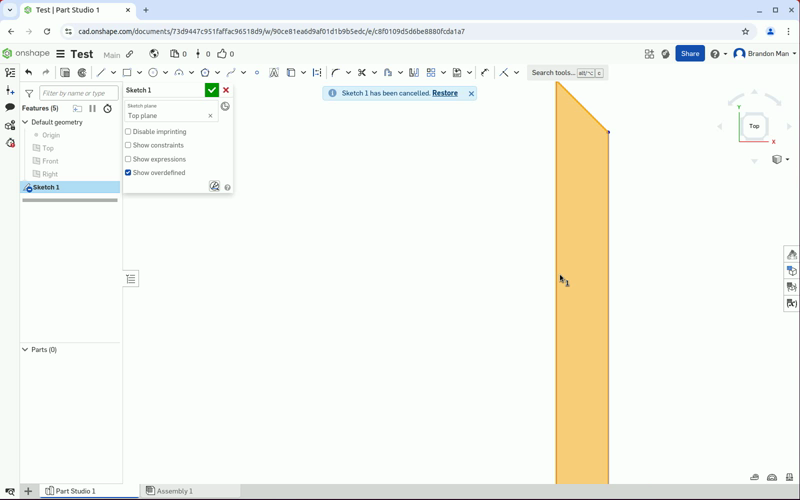
scroll(-6)
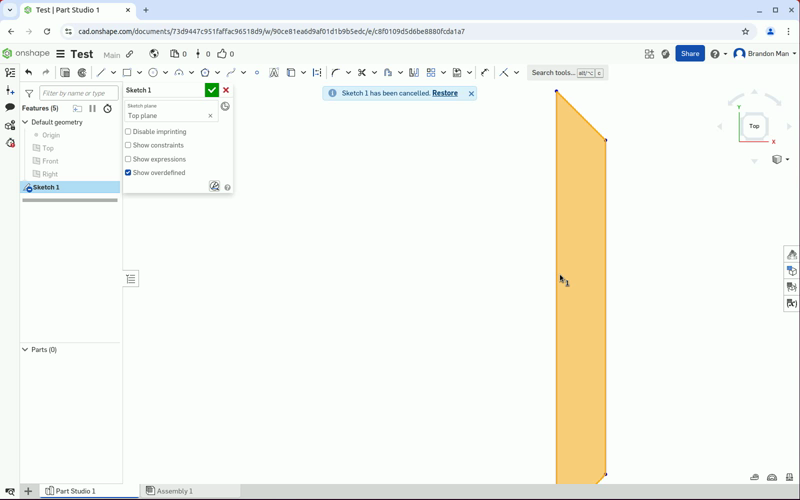
scroll(-6)
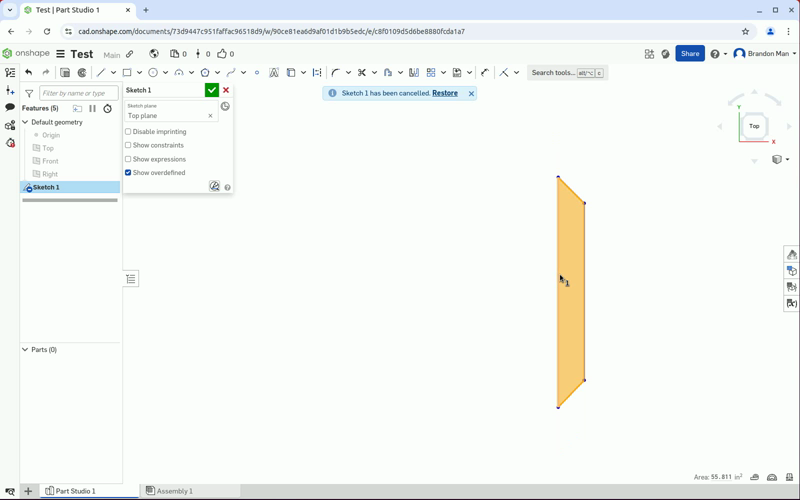
scroll(-6)
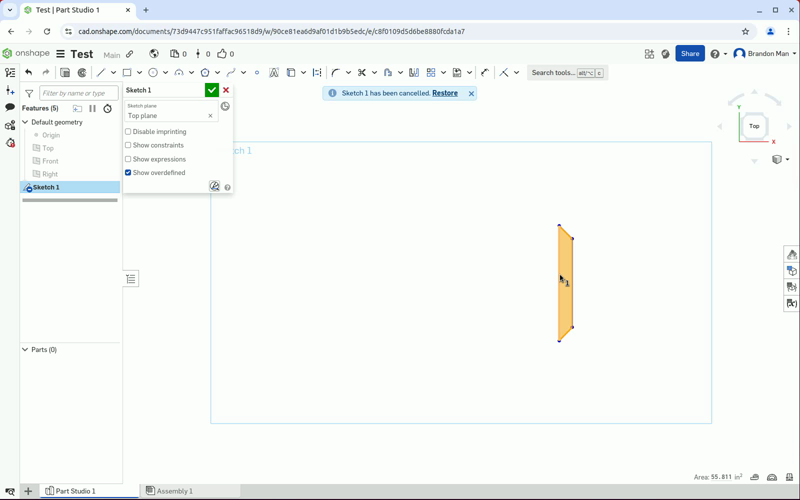
mouse_move(73, 352)
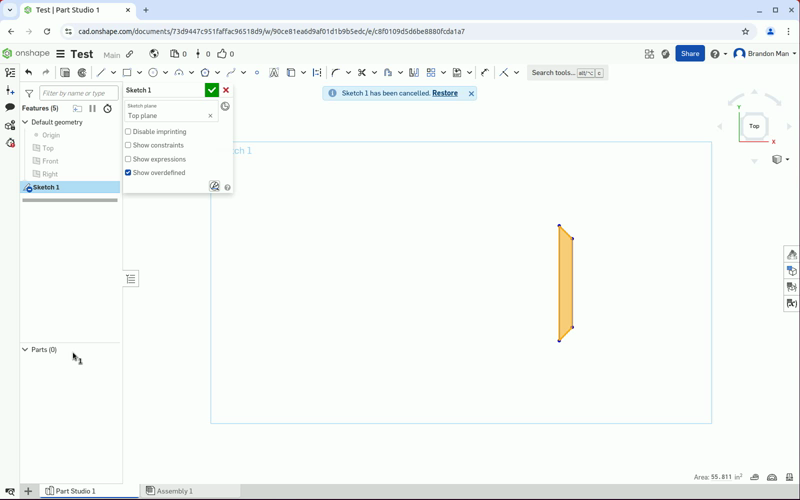
key(shift+y)
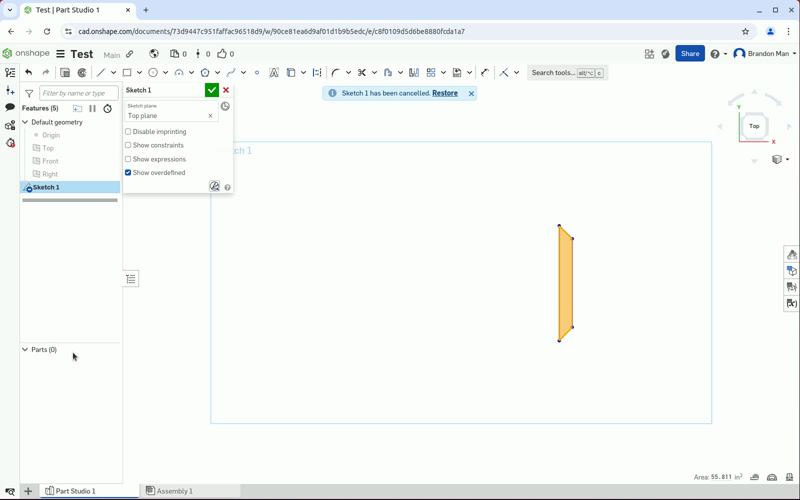
key(shift+e)
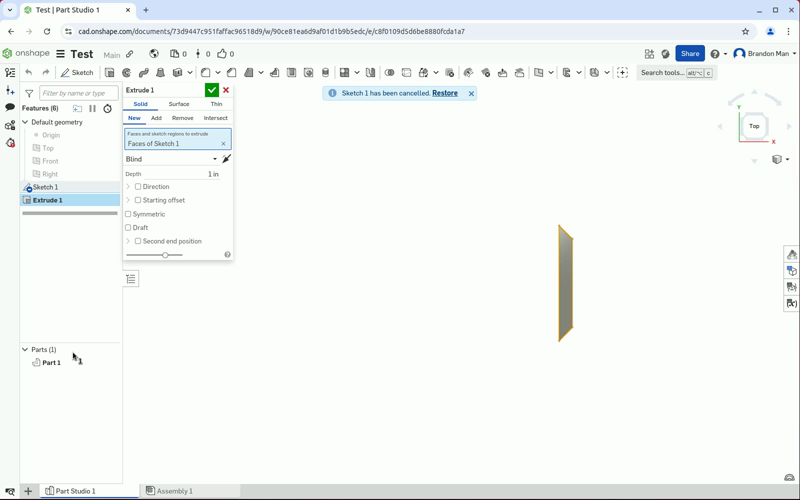
mouse_move(143, 106)
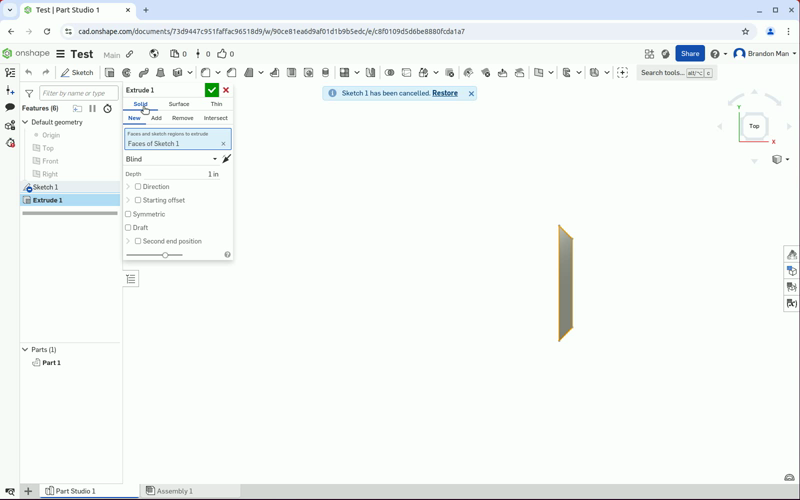
click(143, 106)
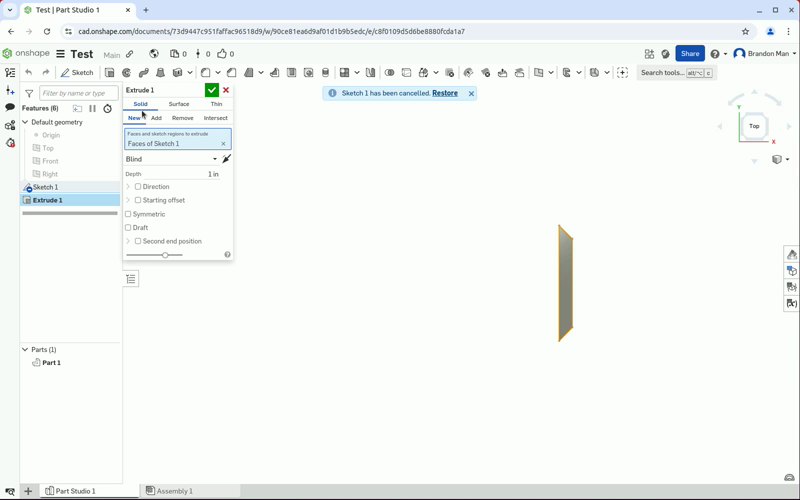
mouse_move(137, 120)
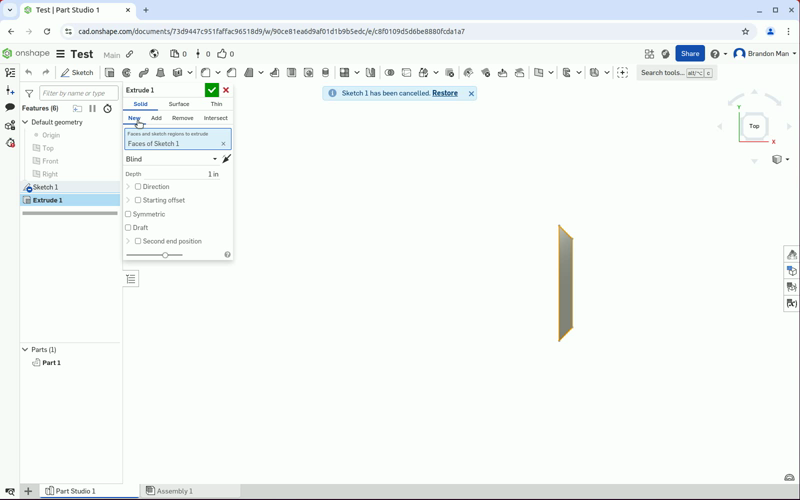
click(137, 120)
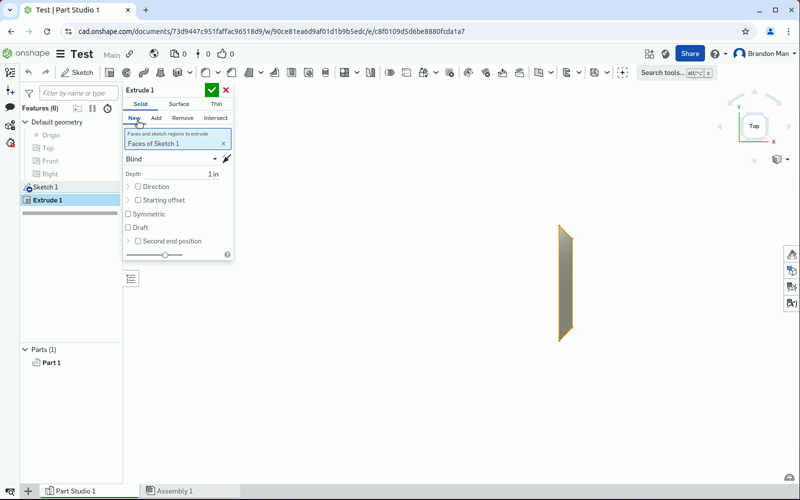
key(tab, 4)
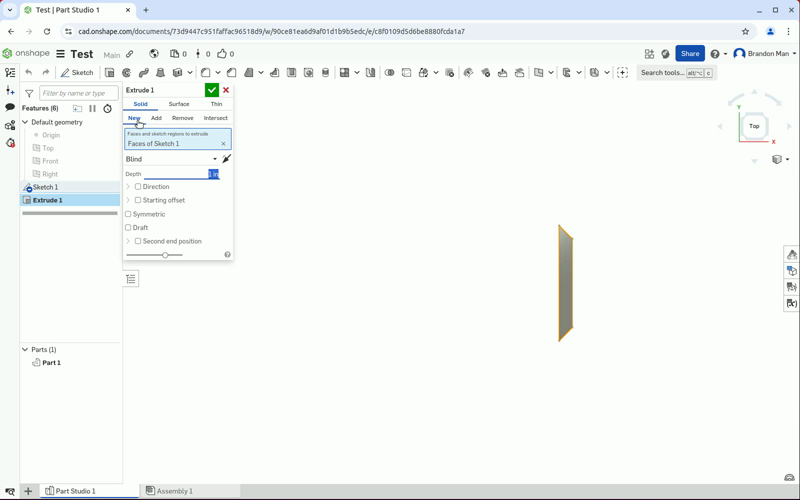
text(0.241)
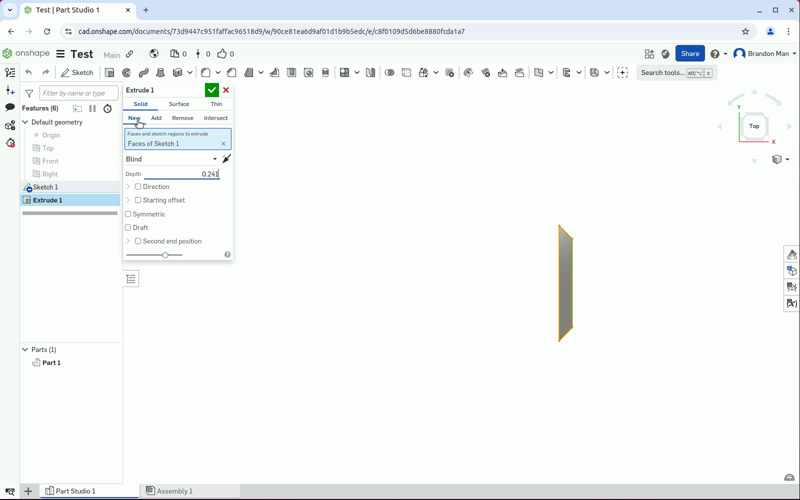
key(enter)
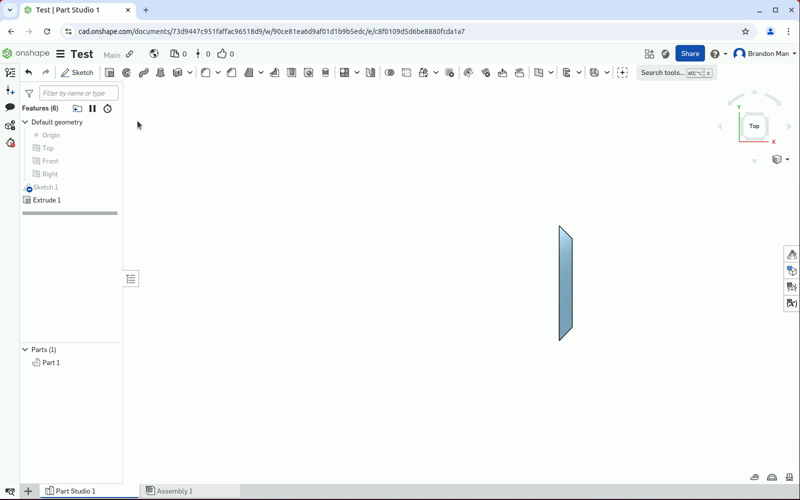
key(shift+h)
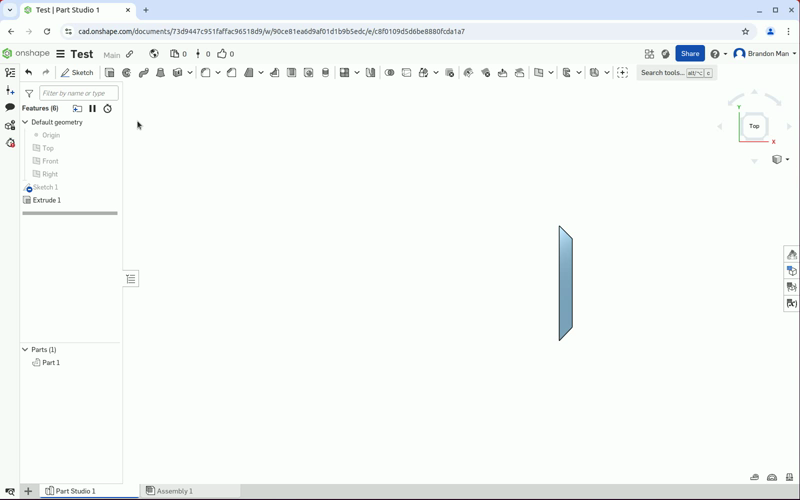
key(shift+h)
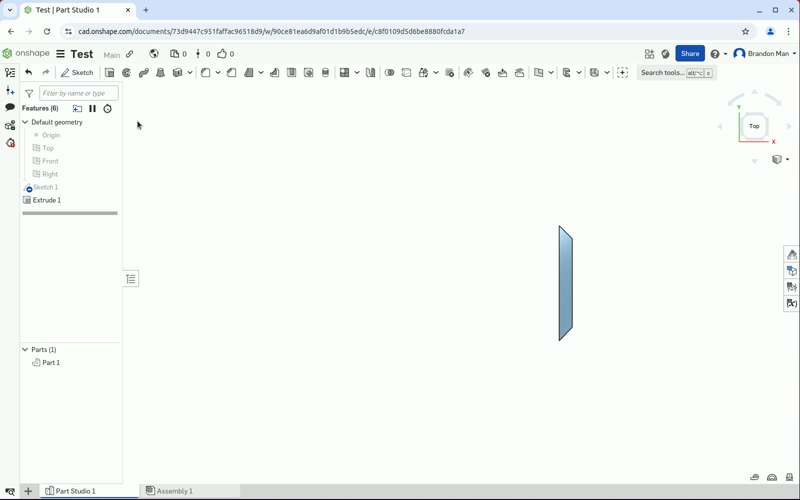
mouse_move(73, 189)
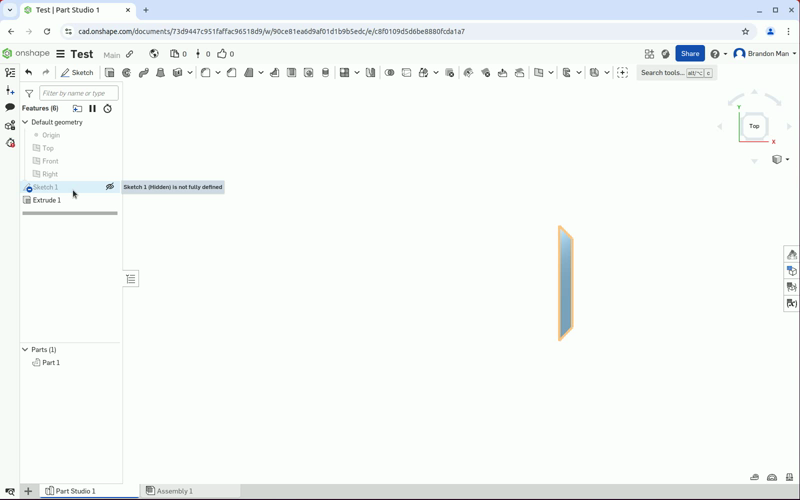
click(73, 189)
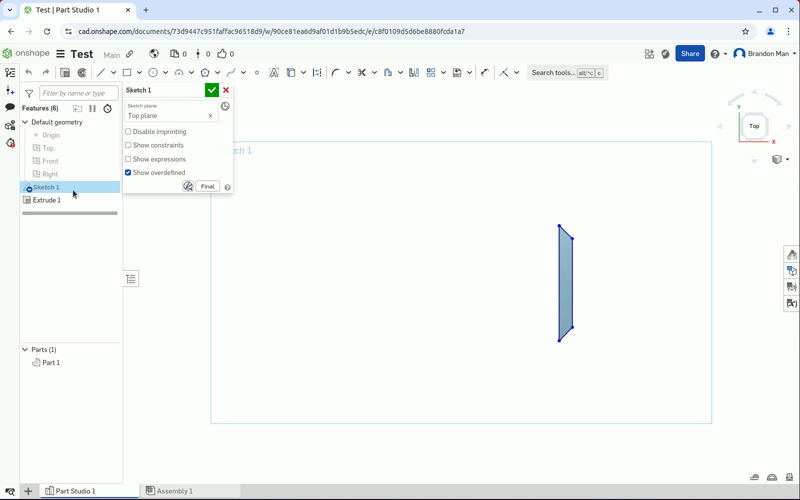
mouse_move(229, 92)
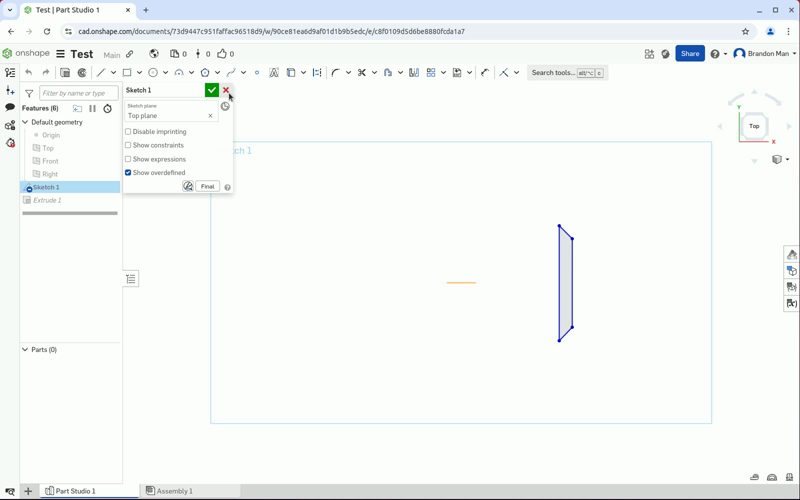
click(229, 92)
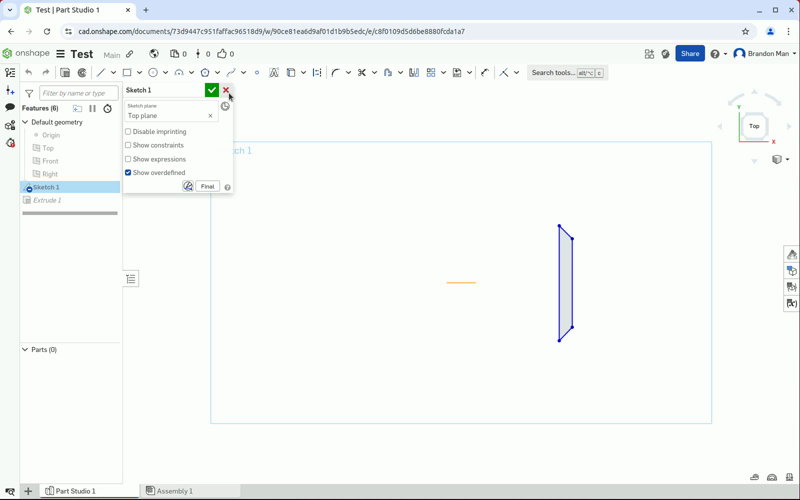
key(shift+s)
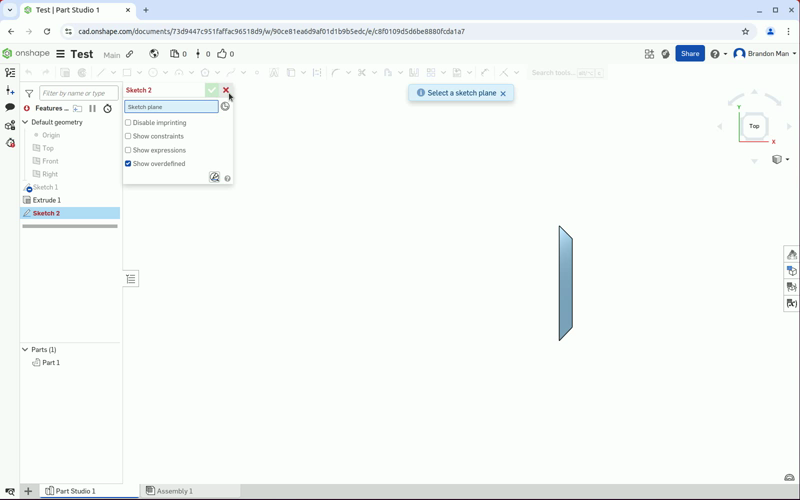
mouse_move(73, 150)
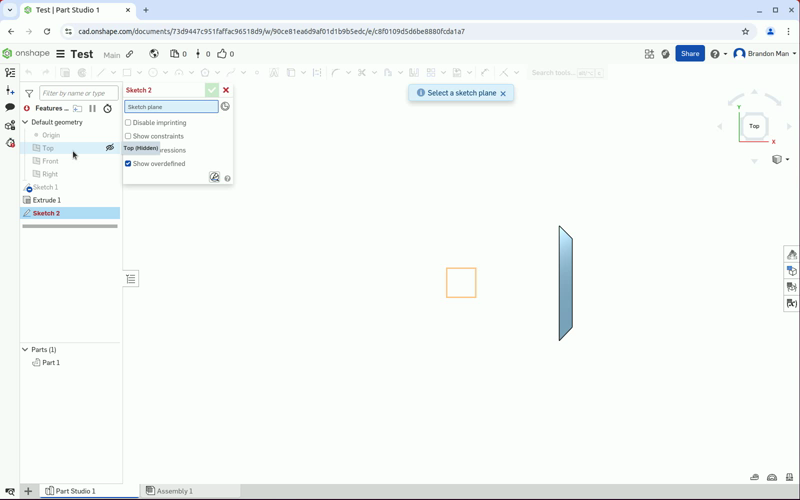
click(73, 150)
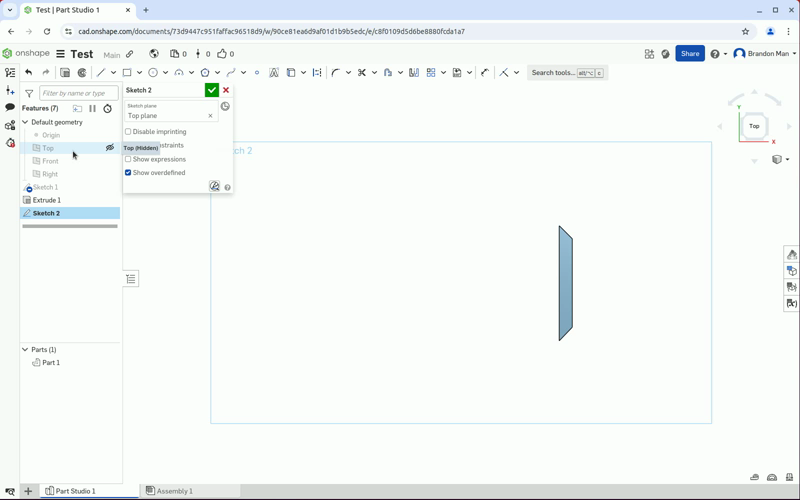
mouse_move(73, 352)
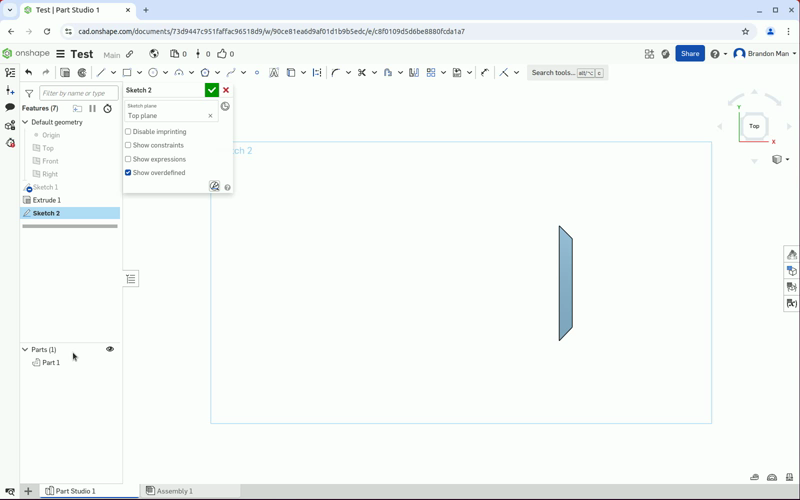
key(y)
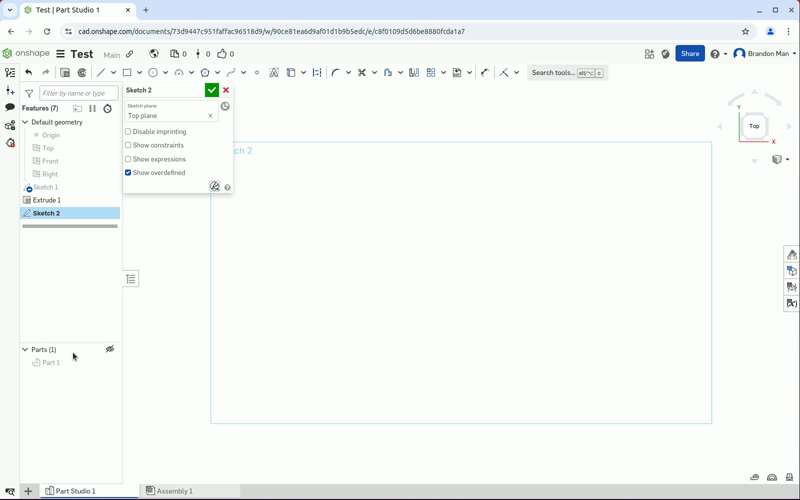
key(l)
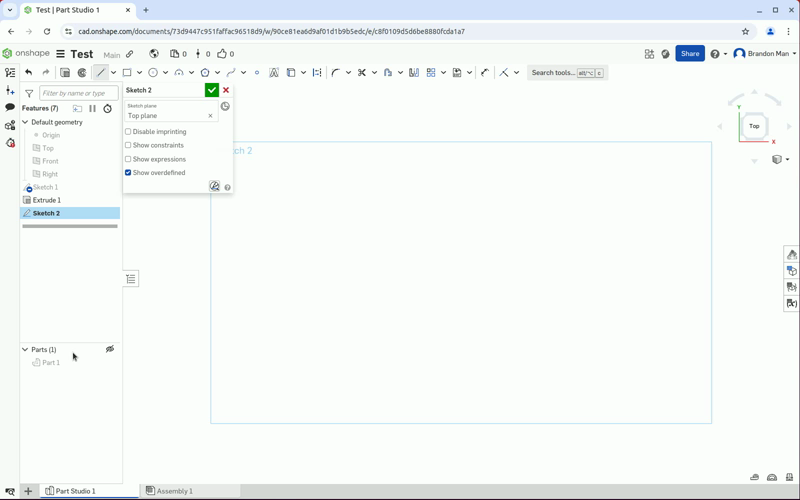
key_down(shift)
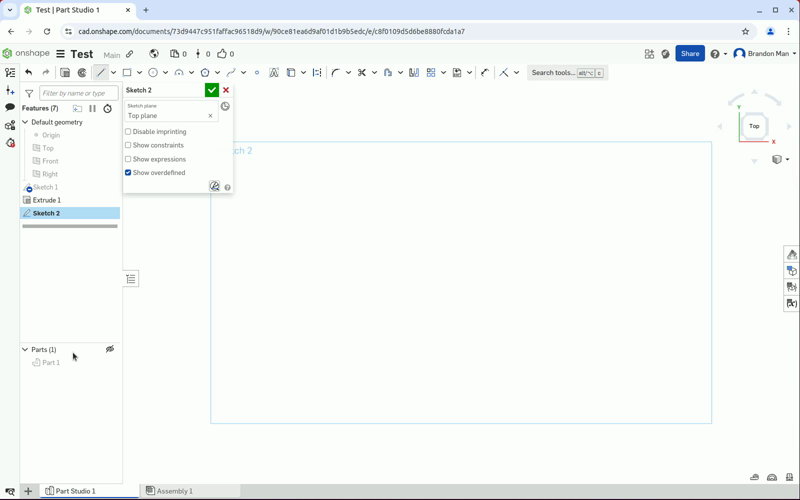
mouse_move(375, 212)
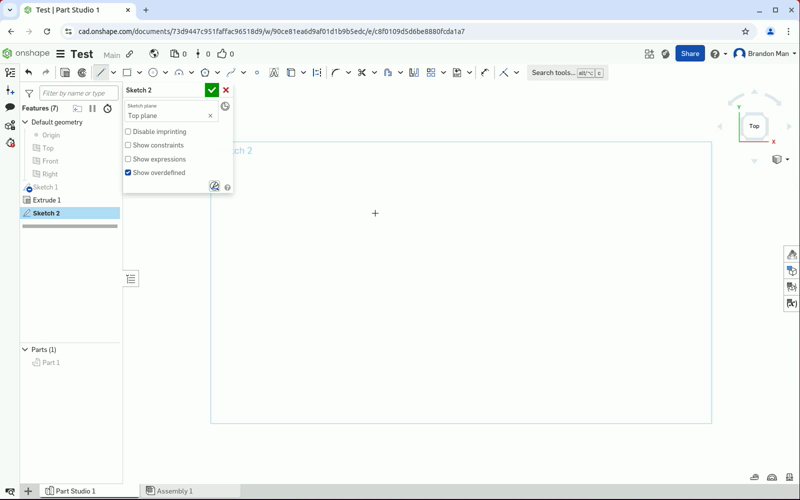
click(375, 212)
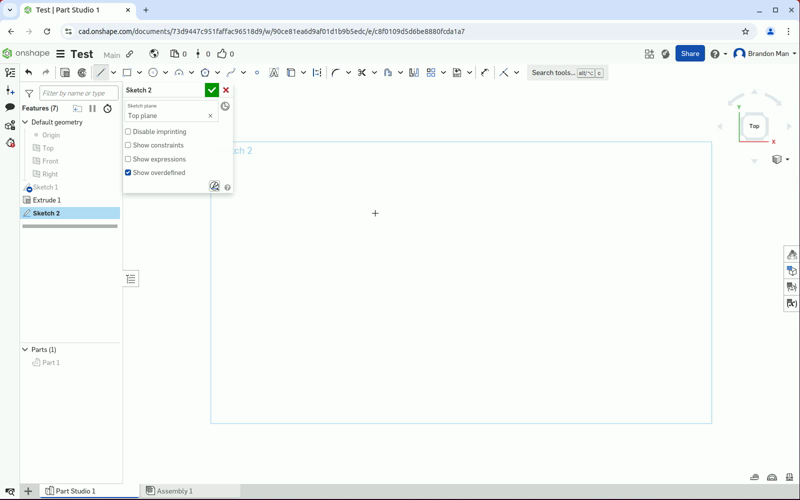
key_up(shift)
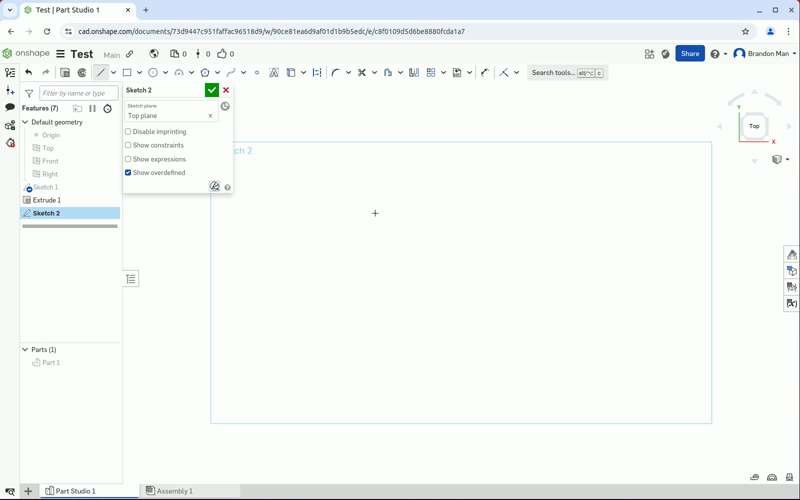
key_down(shift)
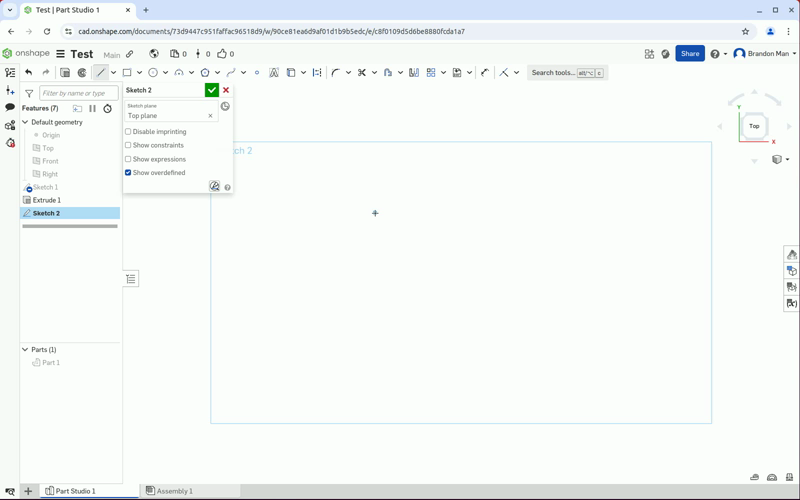
mouse_move(545, 212)
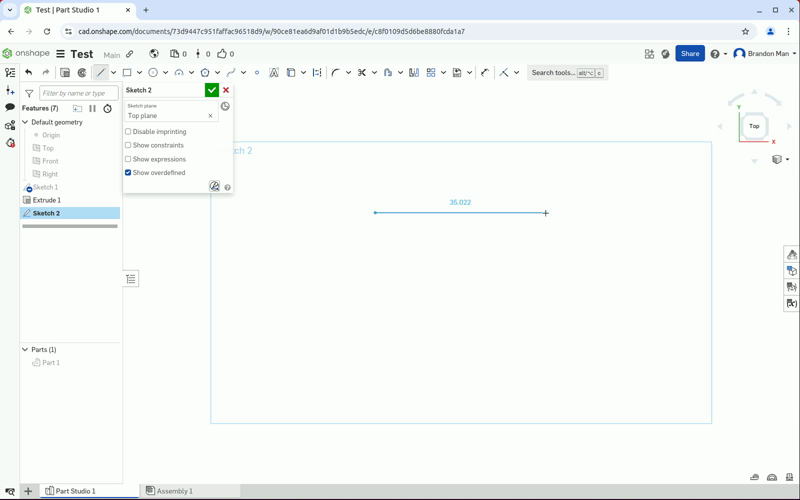
click(545, 212)
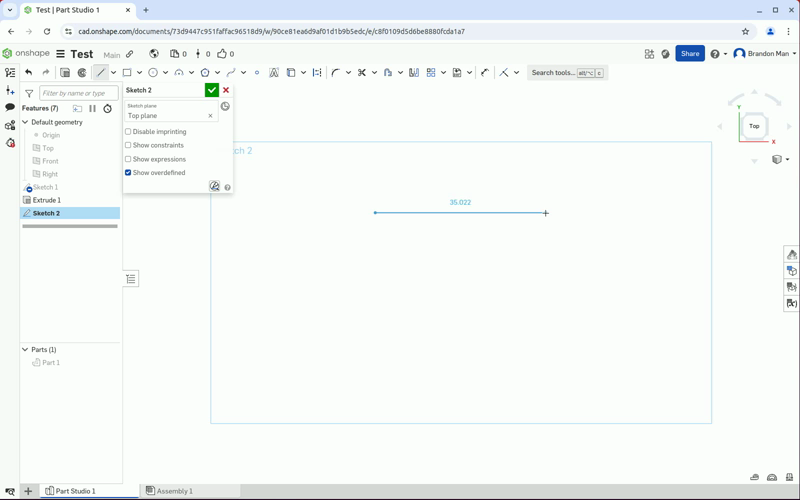
key_up(shift)
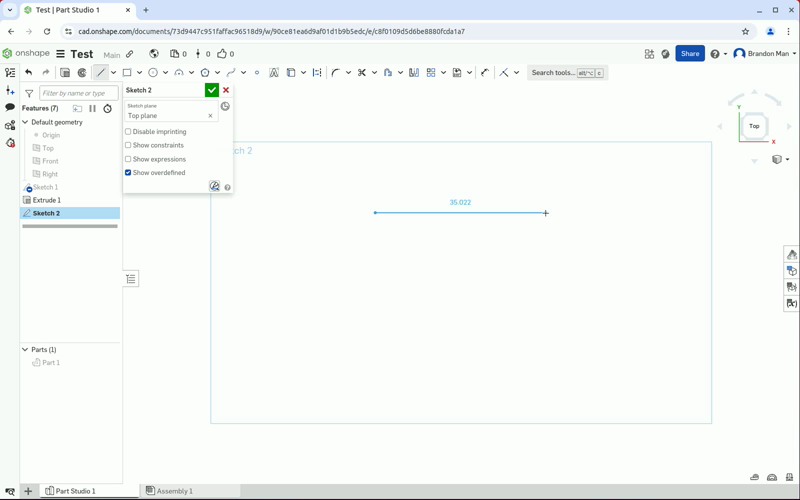
key_down(shift)
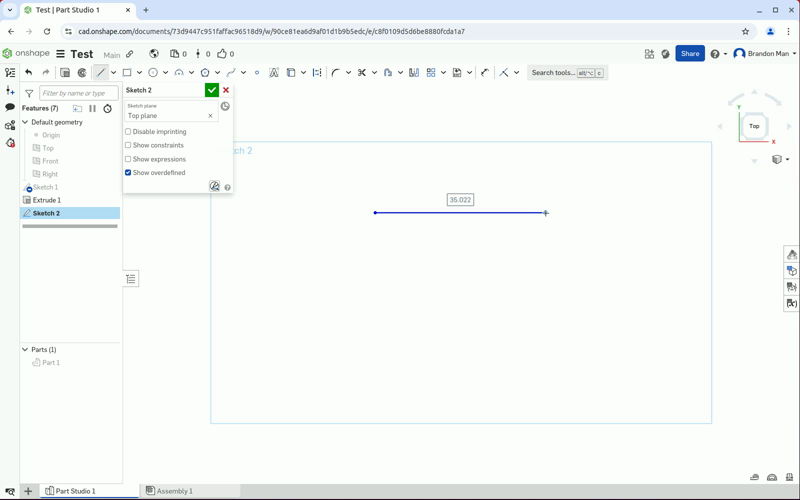
mouse_move(575, 212)
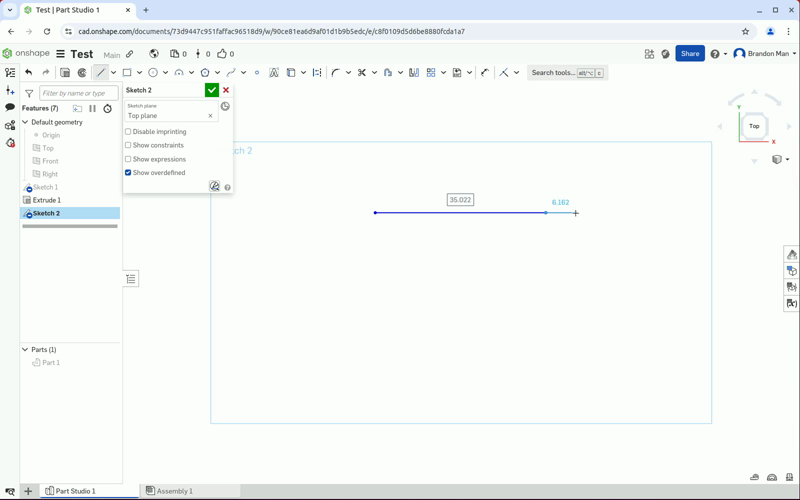
mouse_move(533, 198)
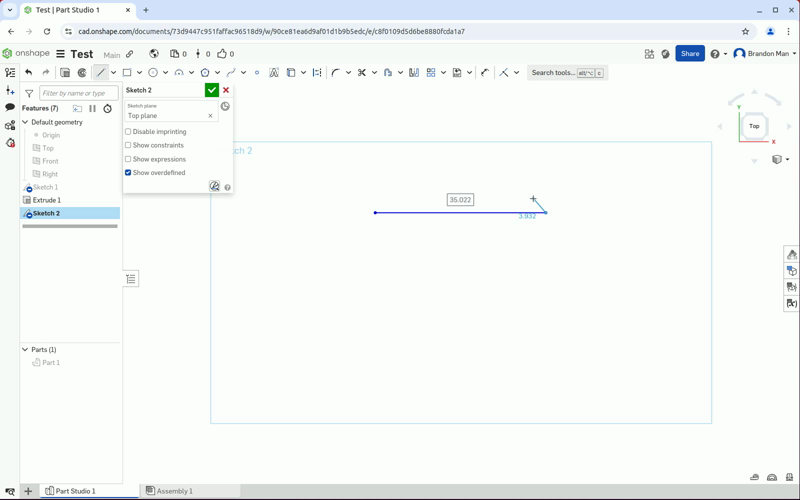
click(533, 198)
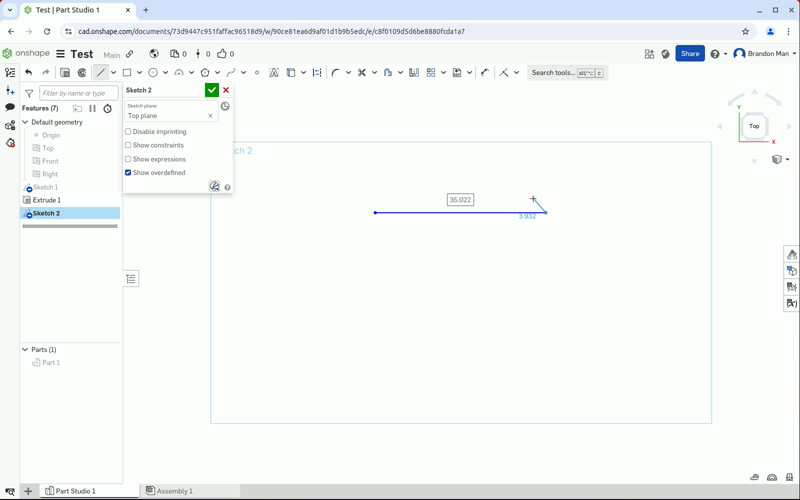
key_up(shift)
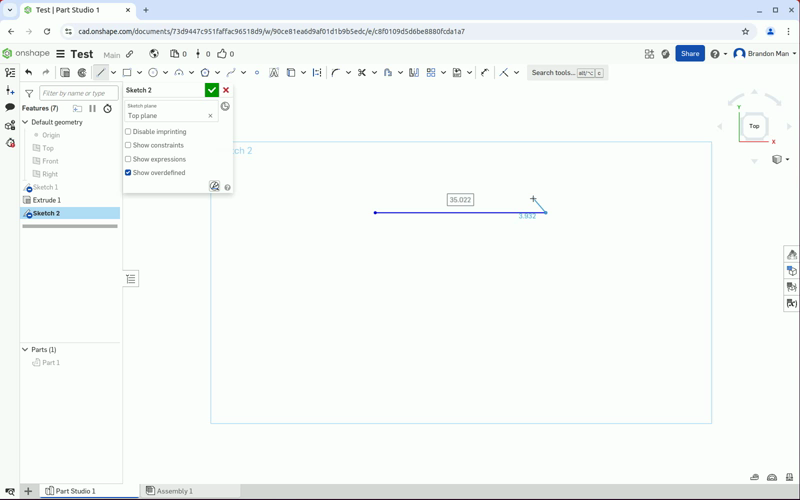
key_down(shift)
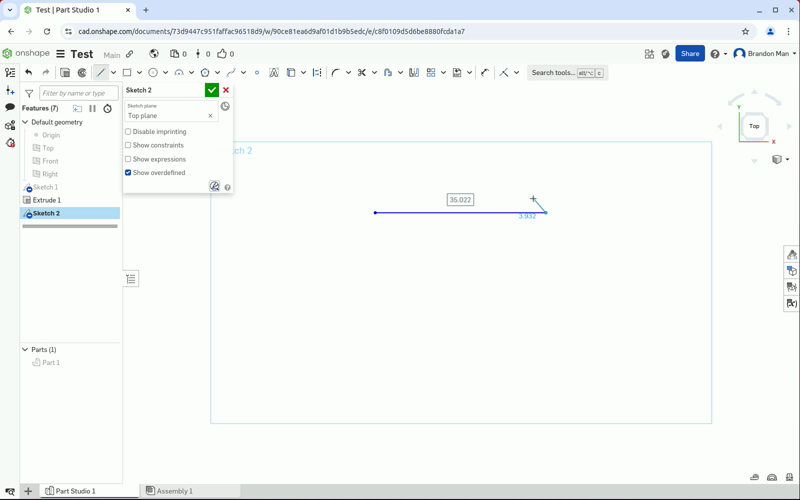
mouse_move(389, 198)
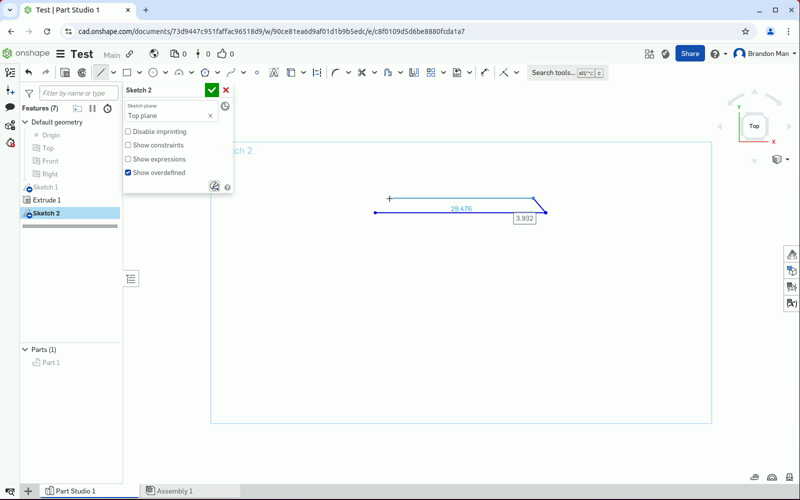
click(389, 198)
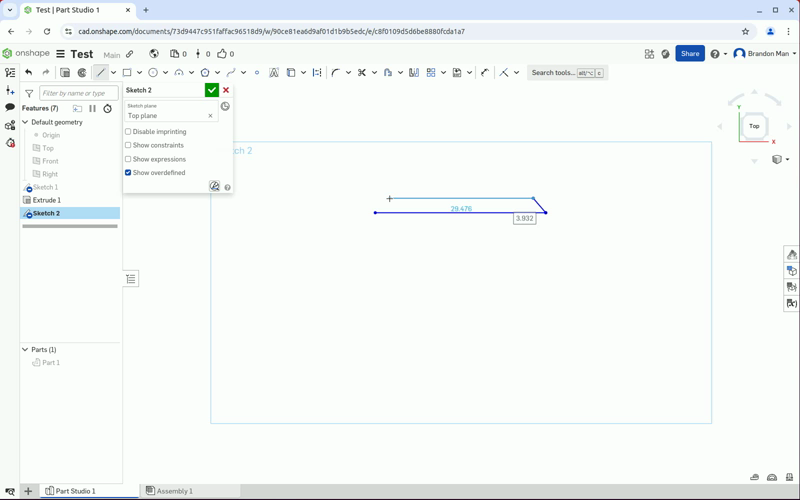
key_up(shift)
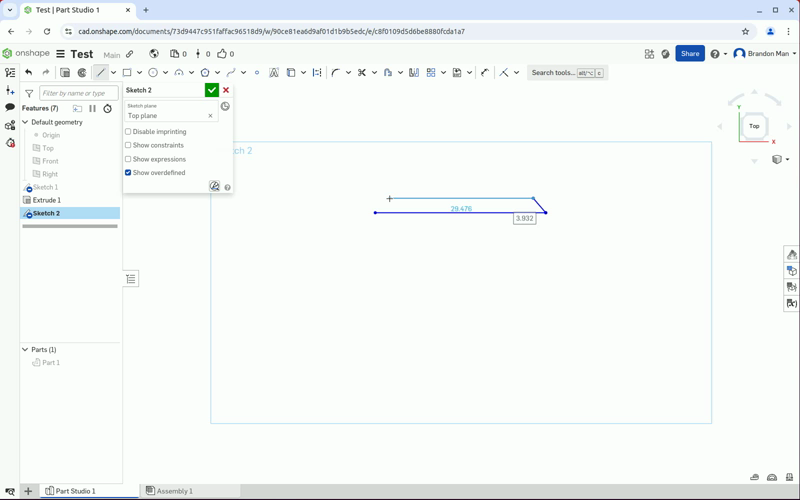
mouse_move(419, 198)
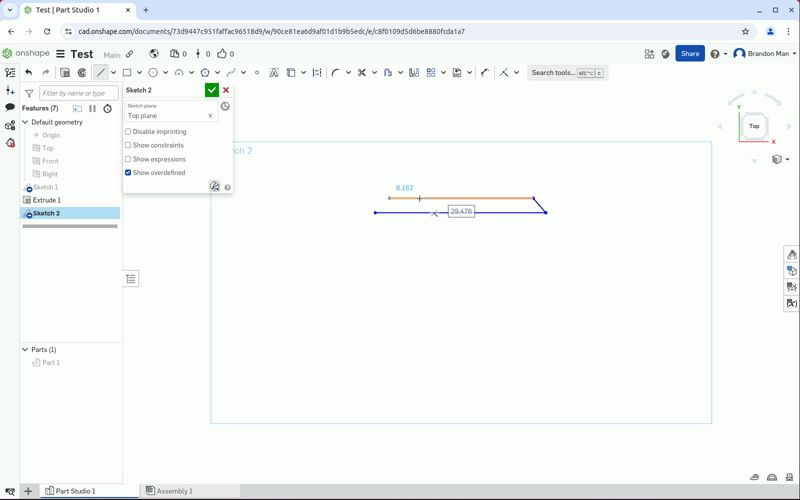
key_down(shift)
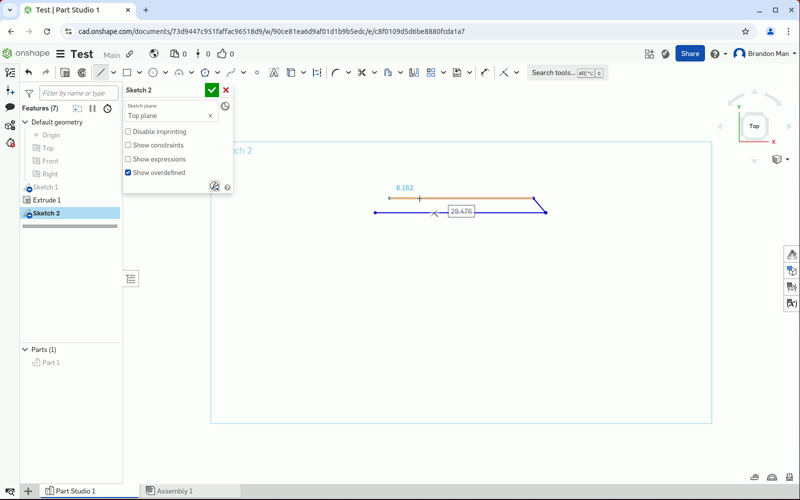
mouse_move(375, 212)
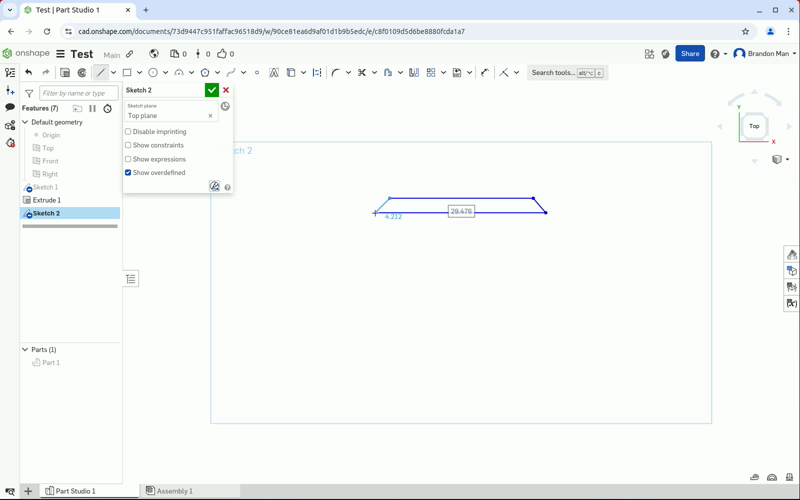
key_up(shift)
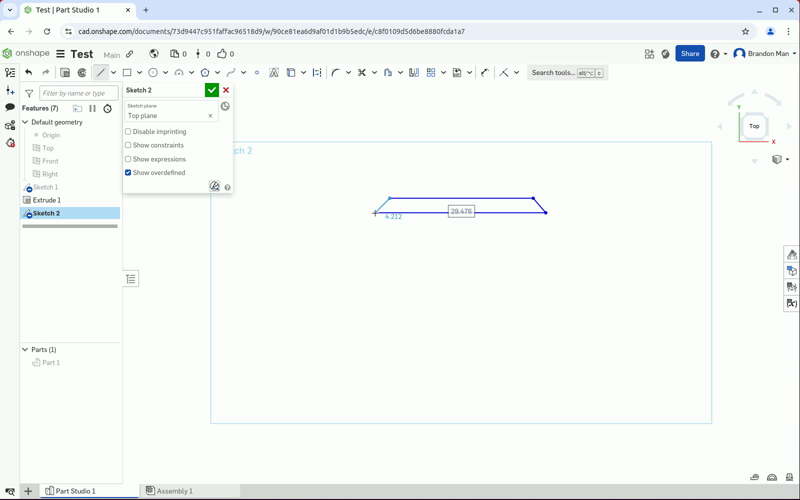
click(375, 212)
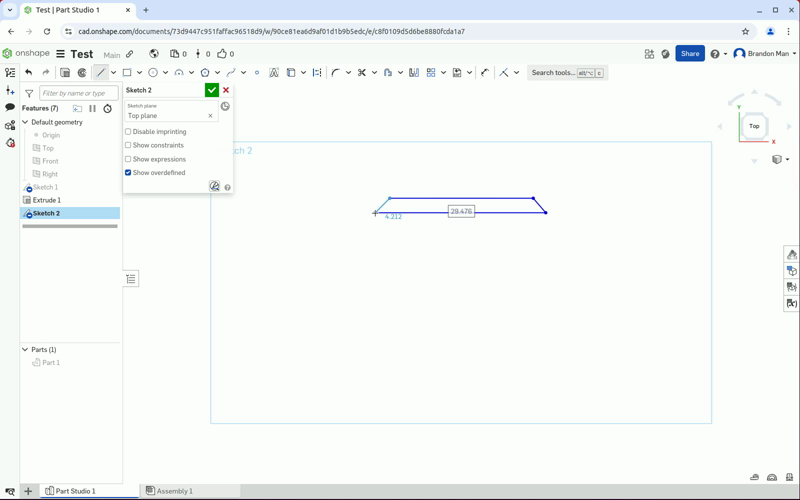
key(esc)
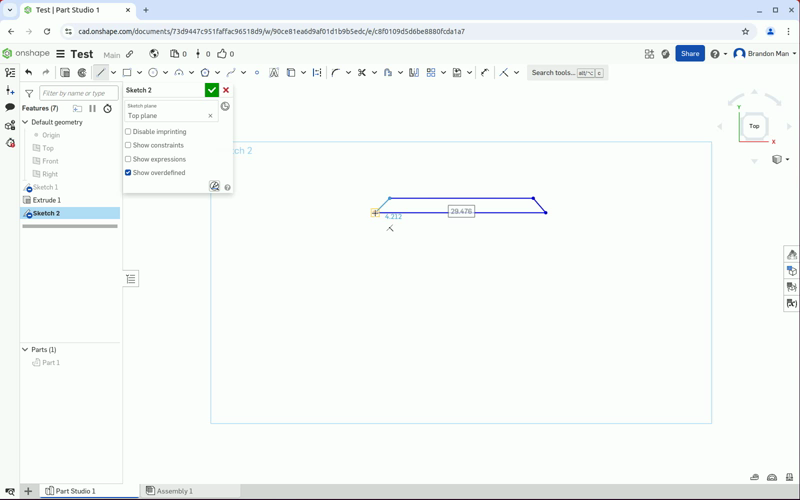
mouse_move(482, 208)
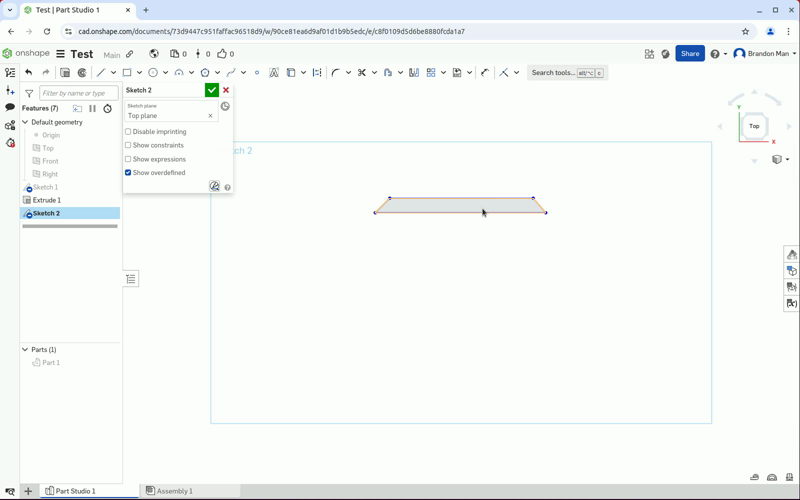
click(482, 208)
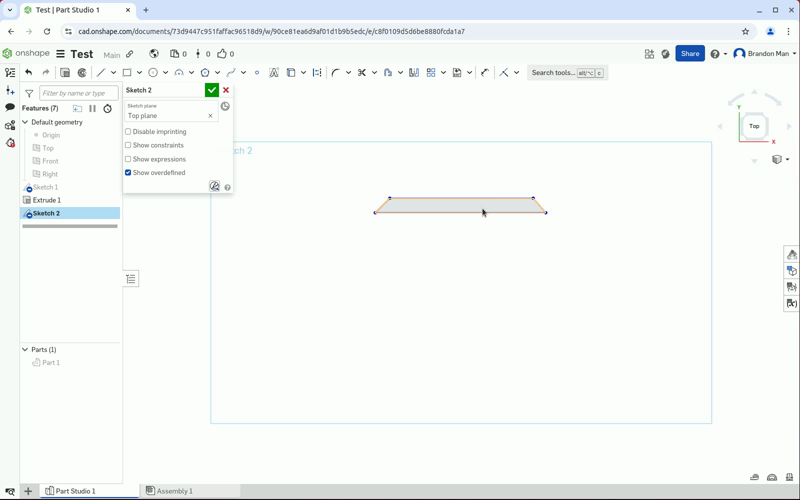
mouse_move(73, 352)
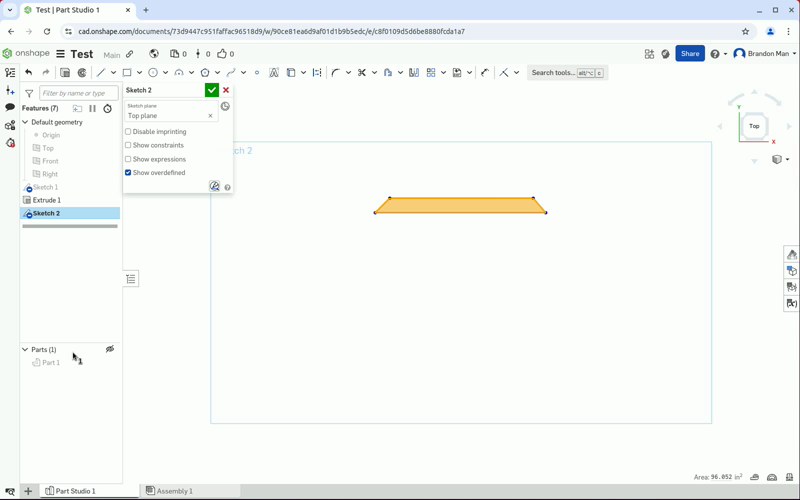
key(shift+y)
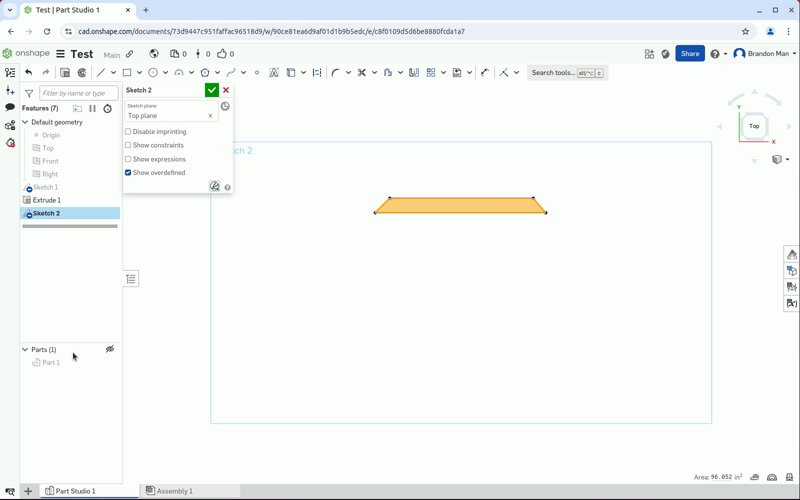
key(shift+e)
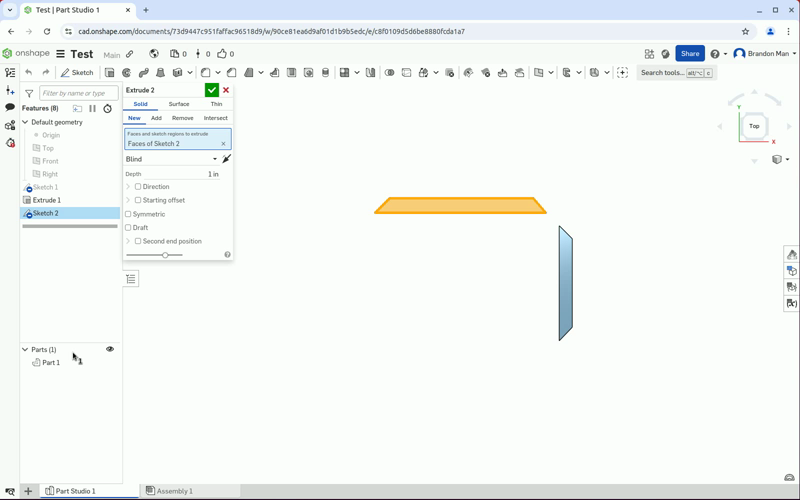
mouse_move(143, 106)
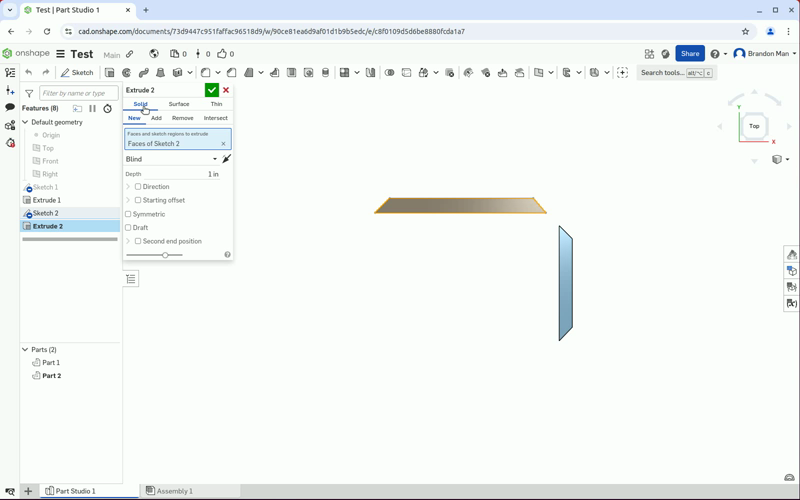
click(143, 106)
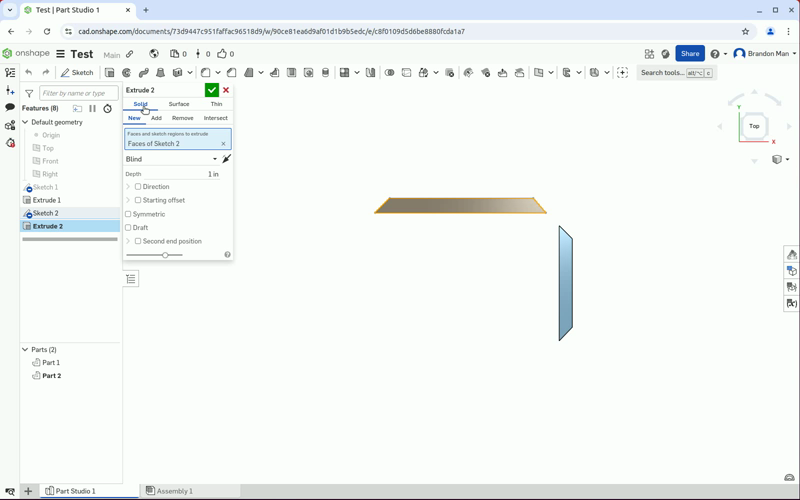
mouse_move(137, 120)
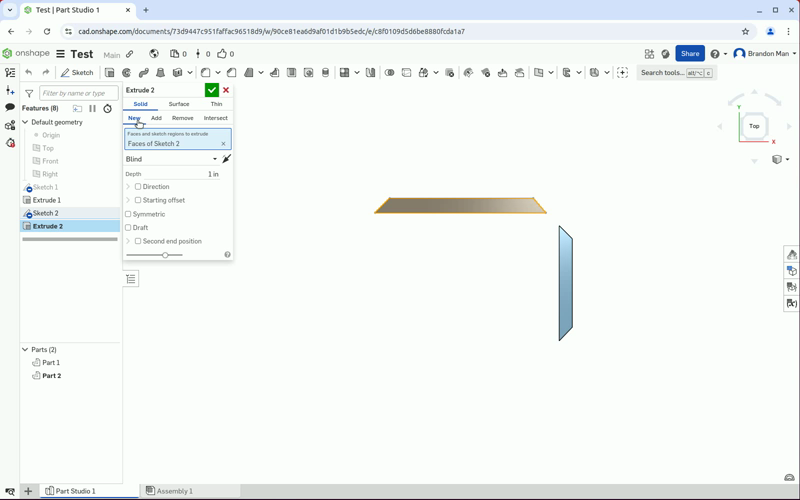
click(137, 120)
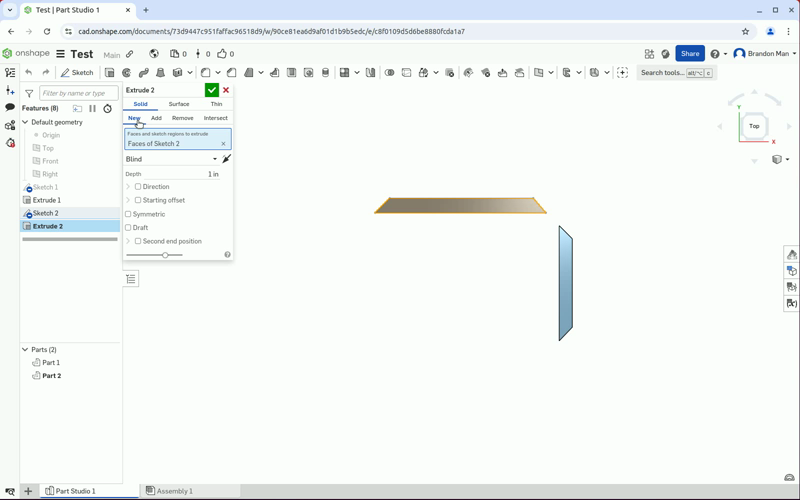
key(tab, 4)
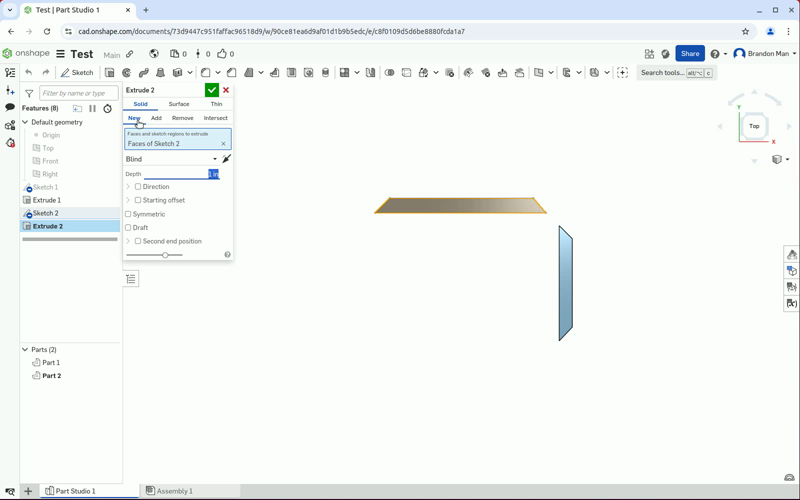
text(0.241)
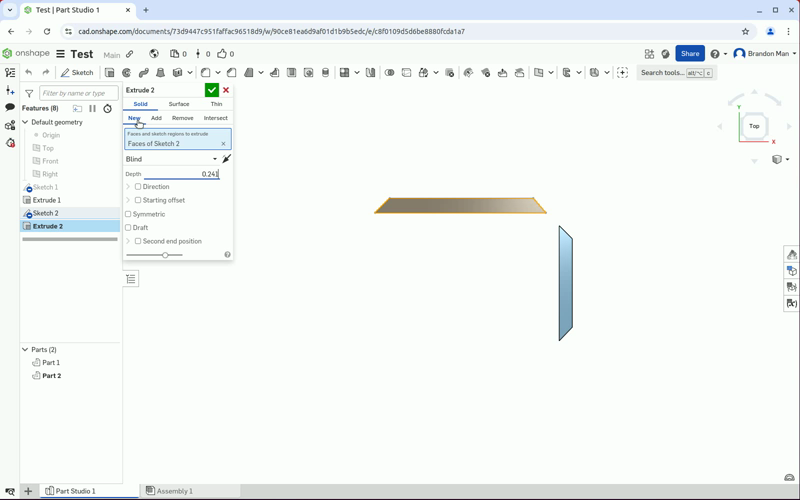
key(enter)
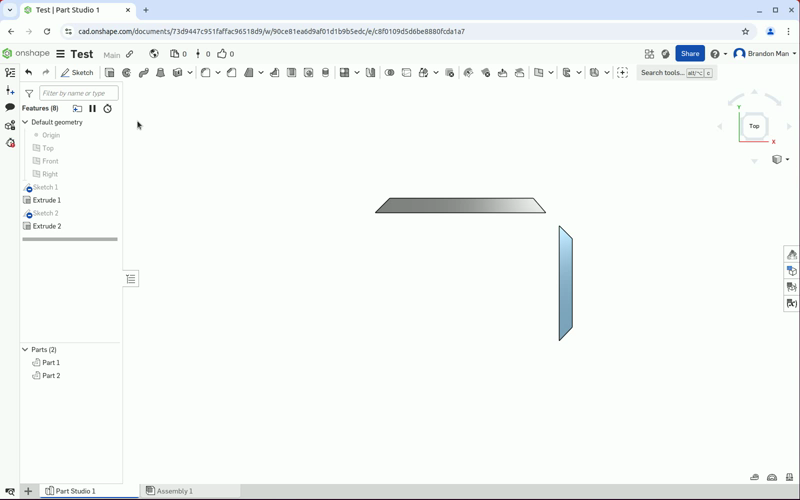
key(shift+h)
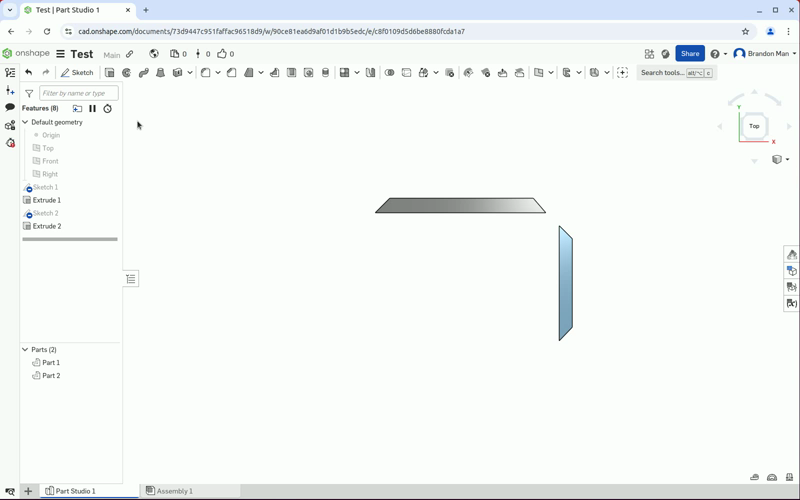
key(shift+h)
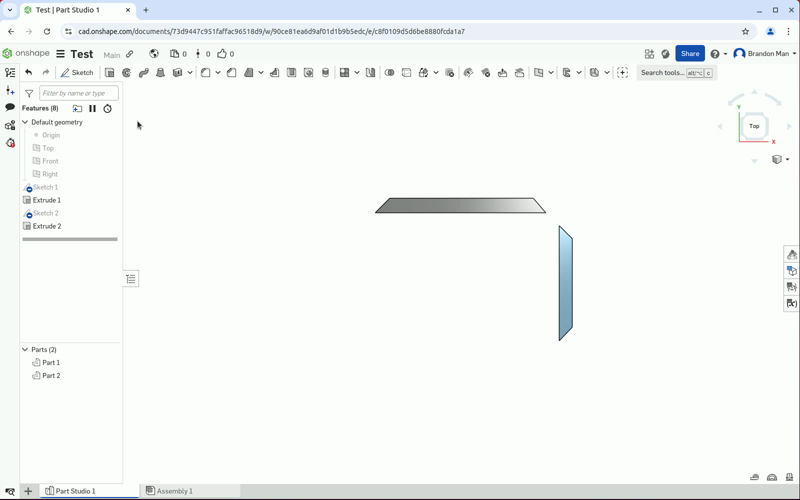
mouse_move(73, 189)
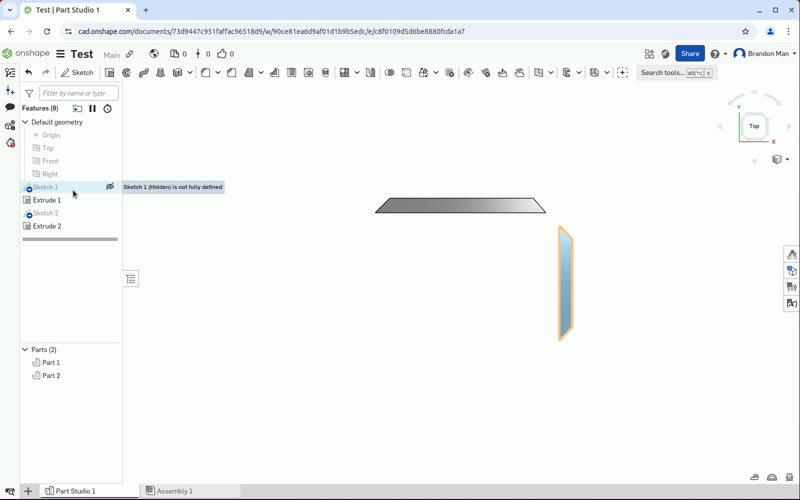
click(73, 189)
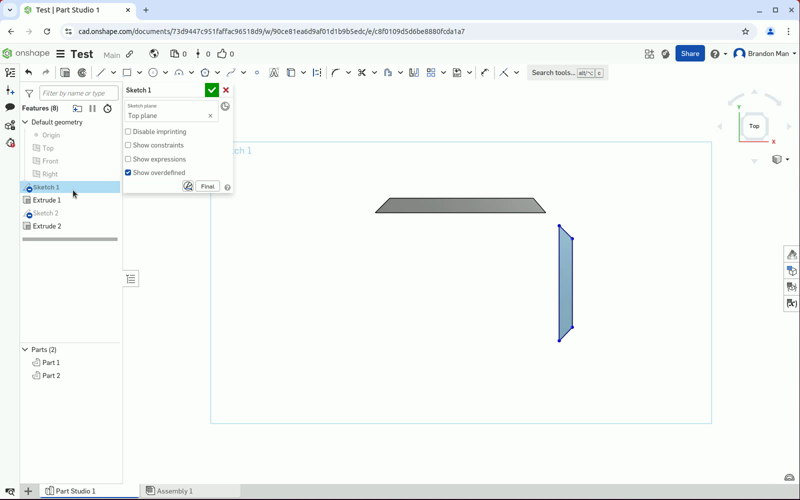
mouse_move(229, 92)
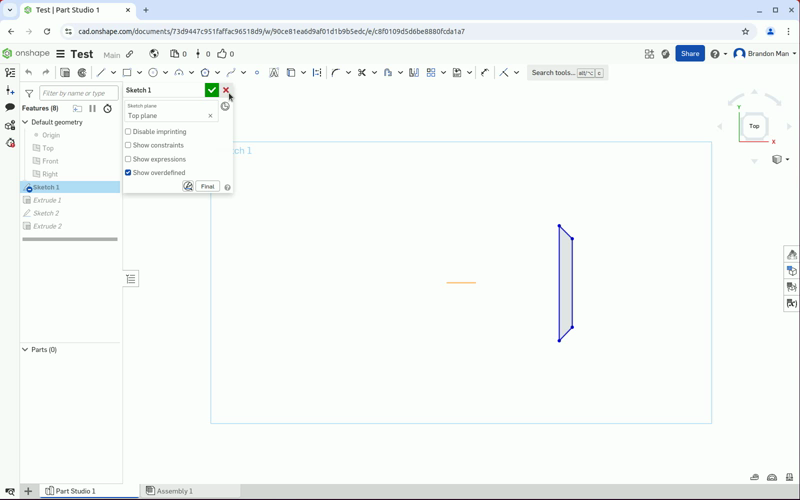
click(229, 92)
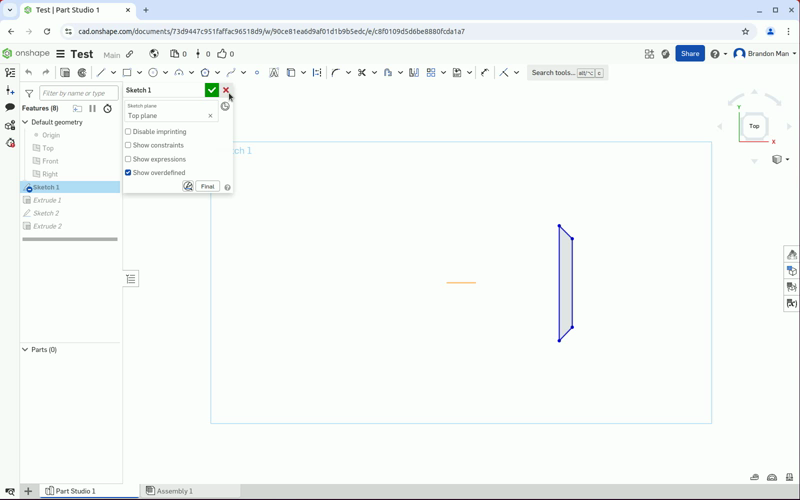
key(shift+s)
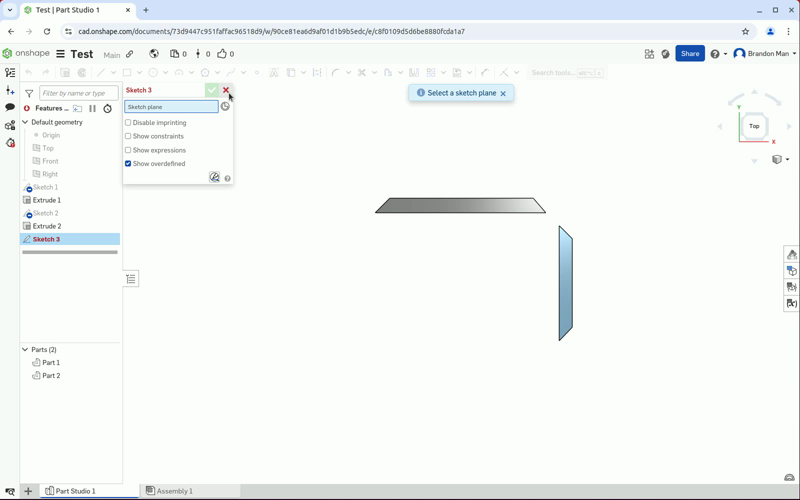
mouse_move(73, 150)
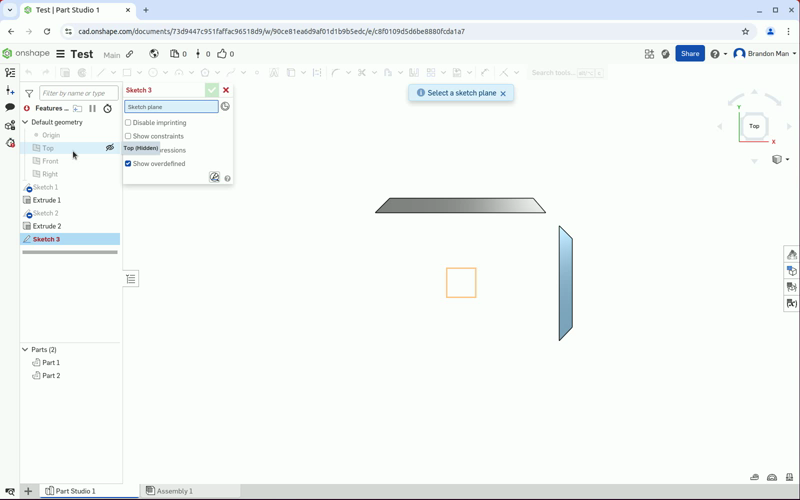
click(73, 150)
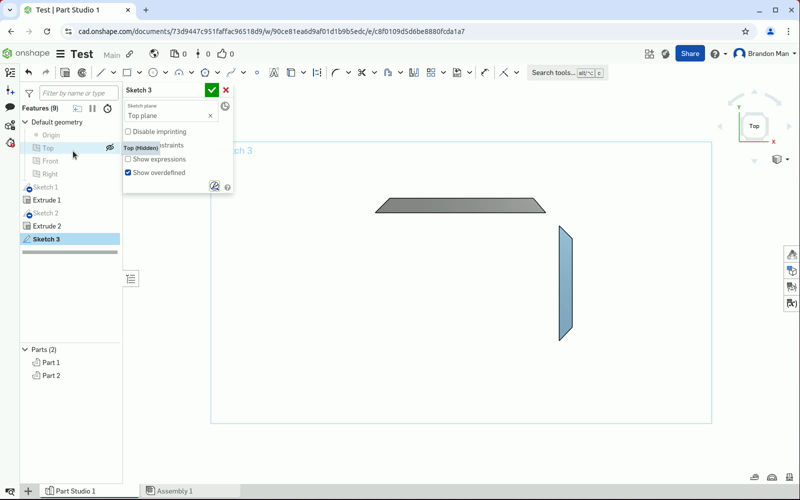
mouse_move(73, 352)
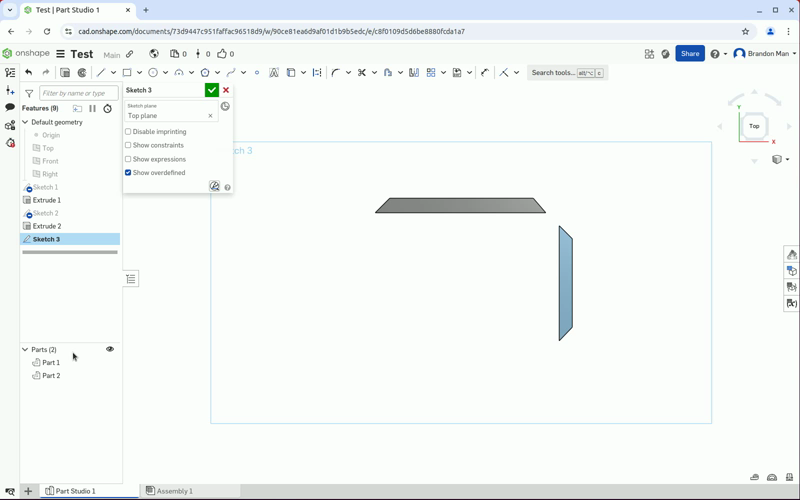
key(y)
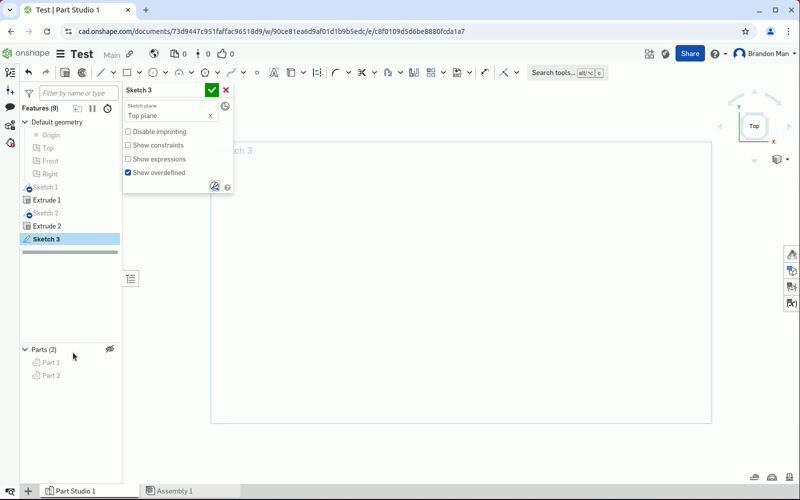
key(l)
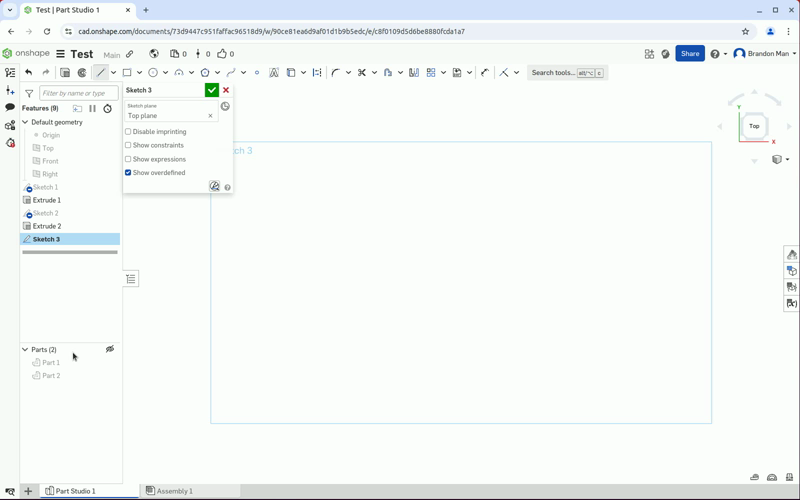
key_down(shift)
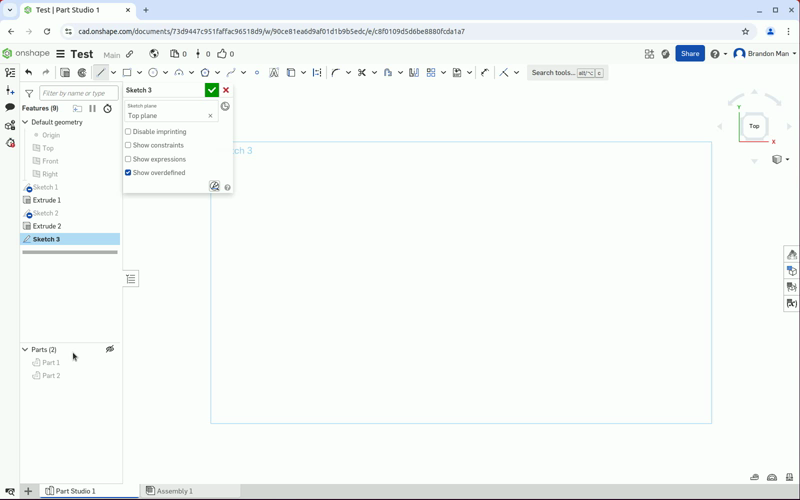
mouse_move(348, 326)
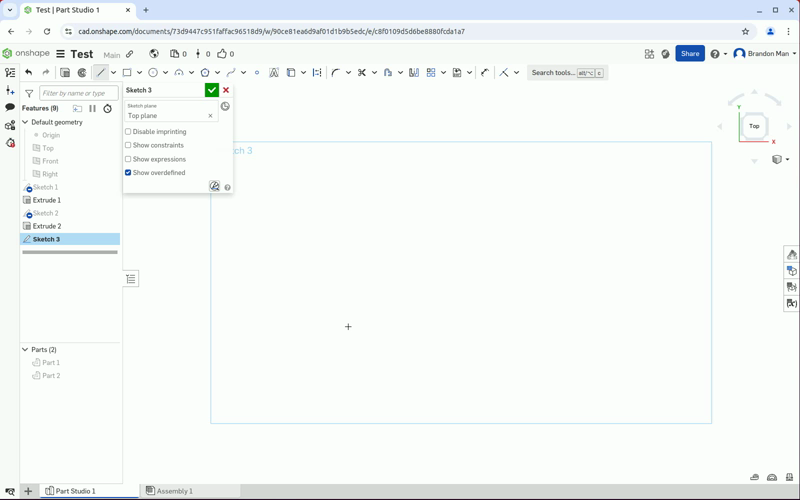
click(348, 326)
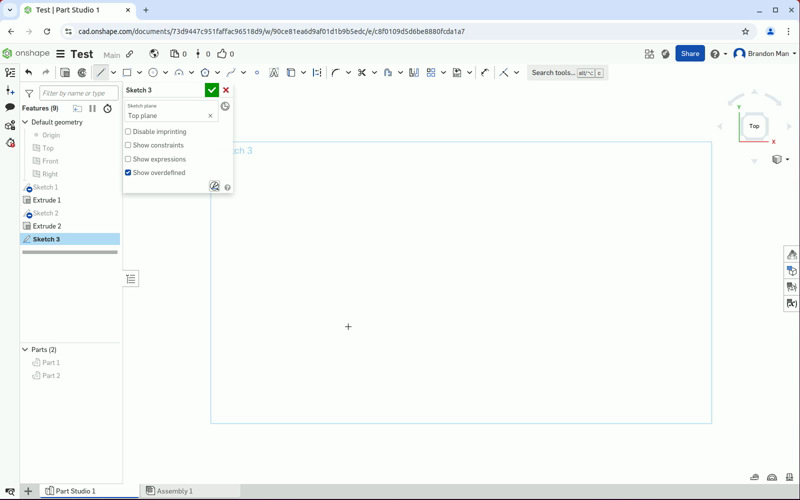
key_up(shift)
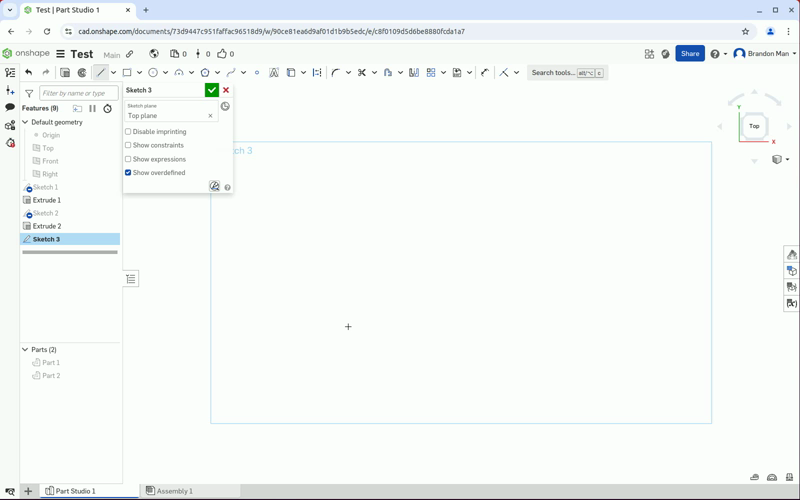
key_down(shift)
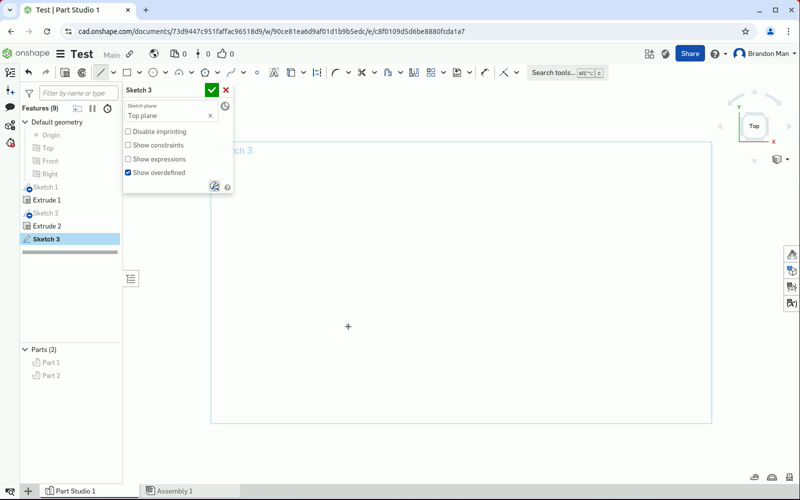
mouse_move(378, 326)
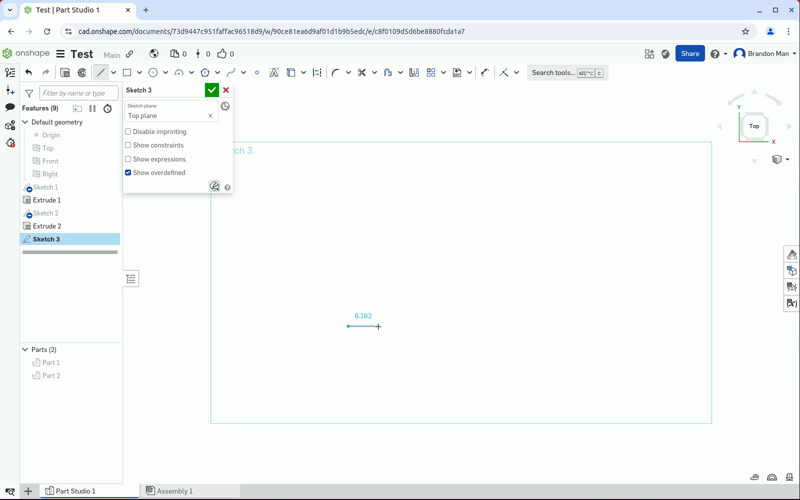
mouse_move(362, 340)
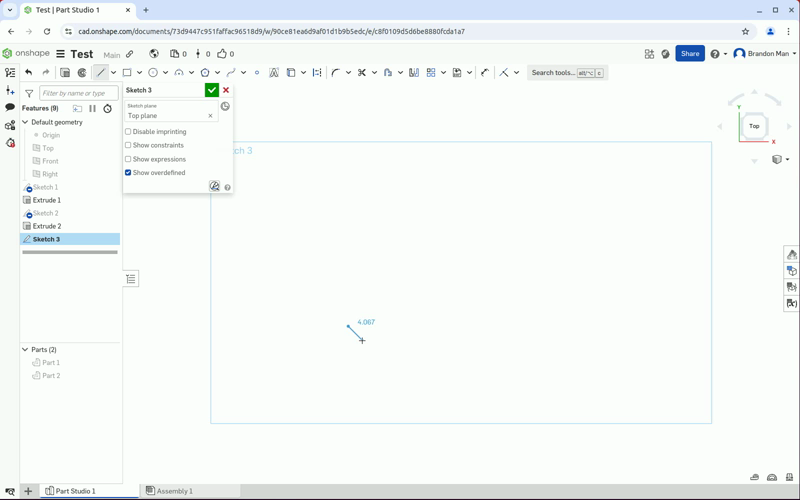
click(362, 340)
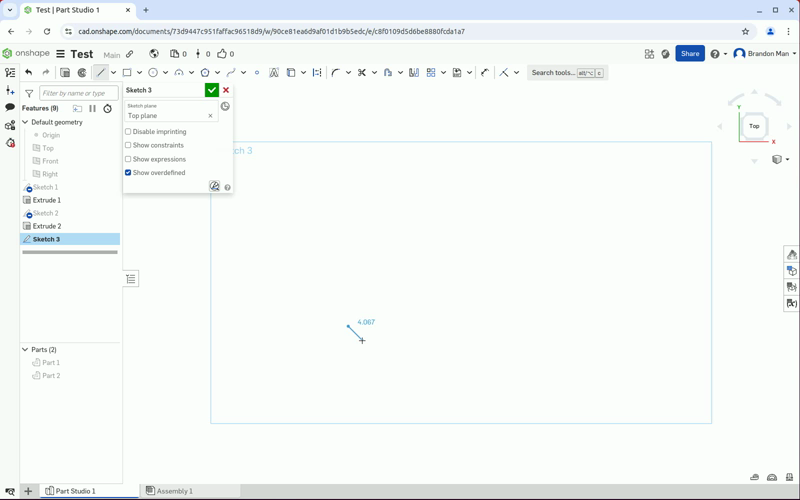
key_up(shift)
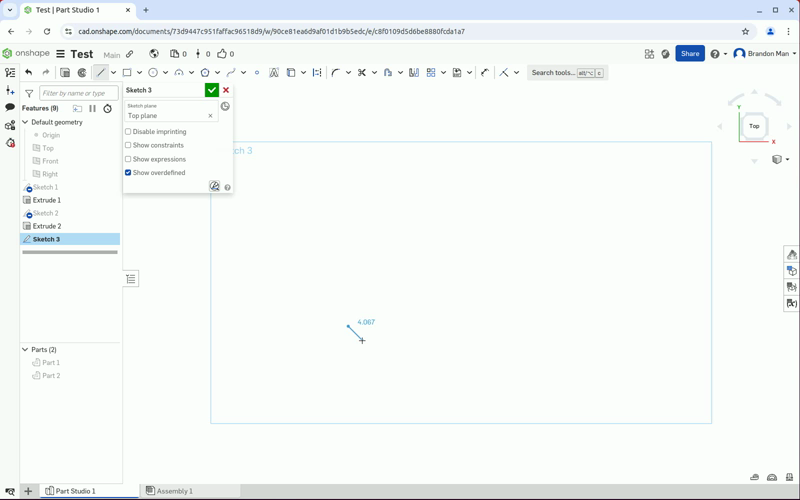
key_down(shift)
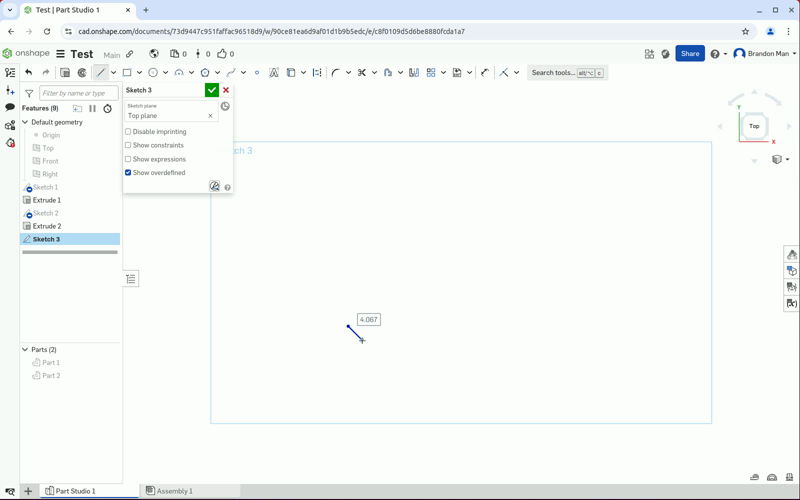
mouse_move(362, 225)
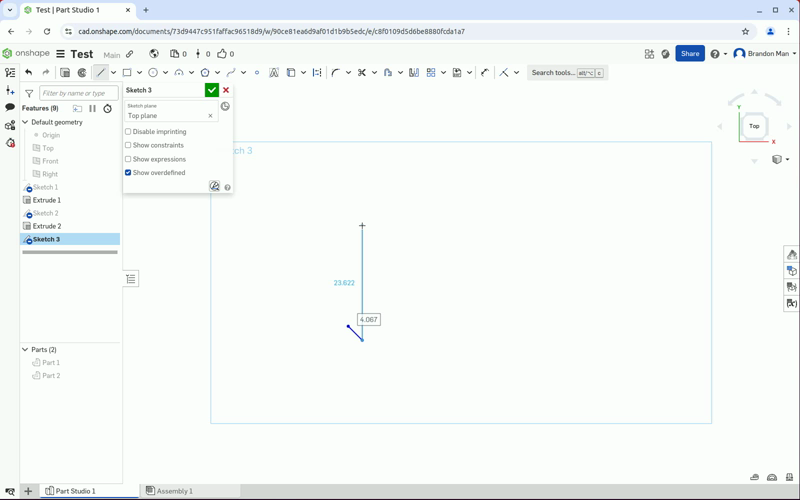
click(362, 225)
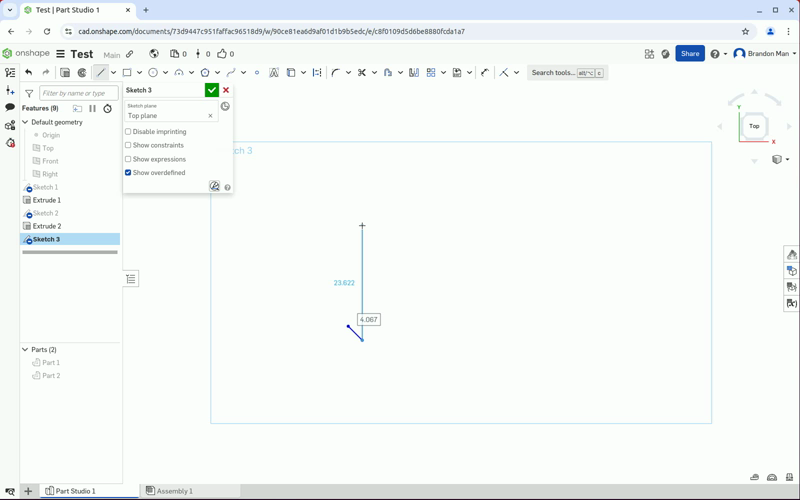
key_up(shift)
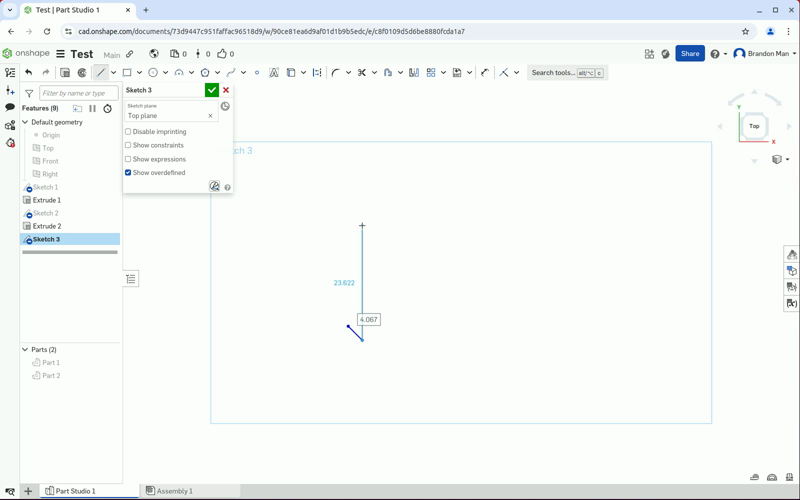
key_down(shift)
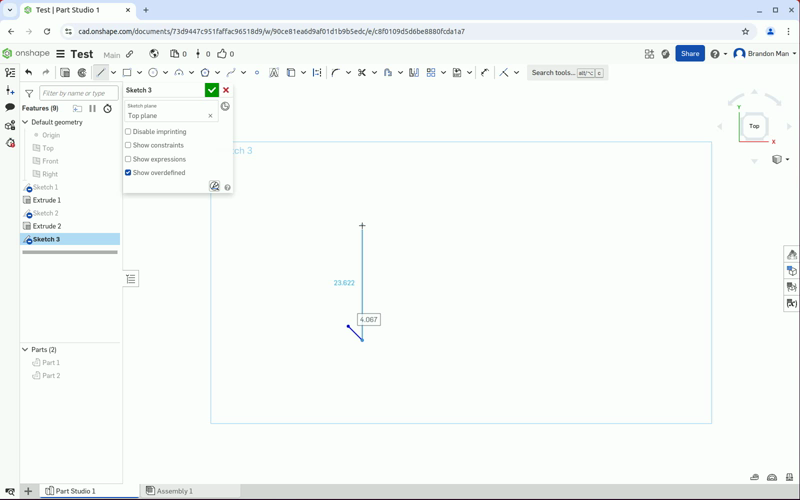
mouse_move(392, 225)
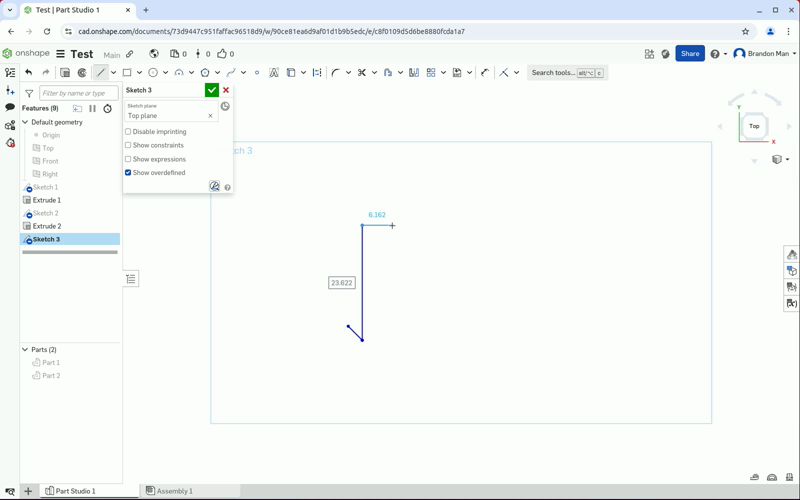
mouse_move(348, 239)
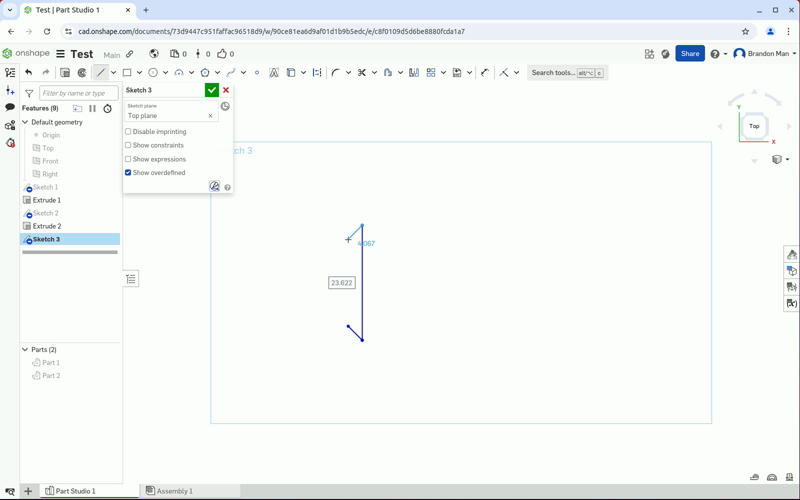
click(348, 239)
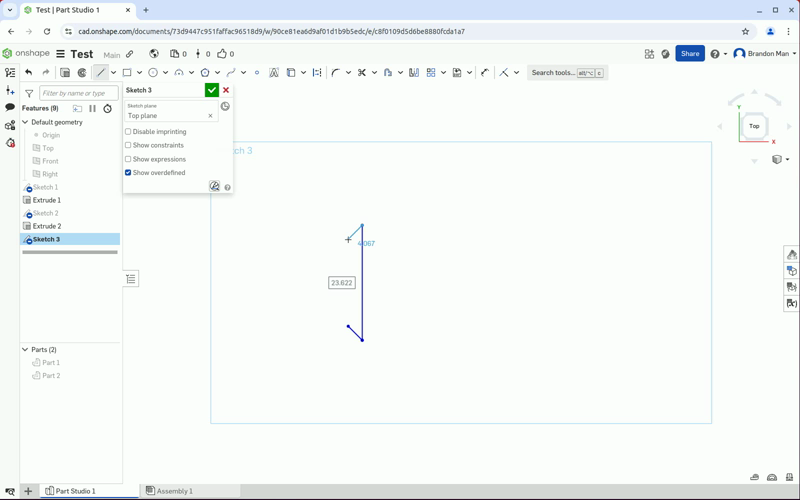
key_up(shift)
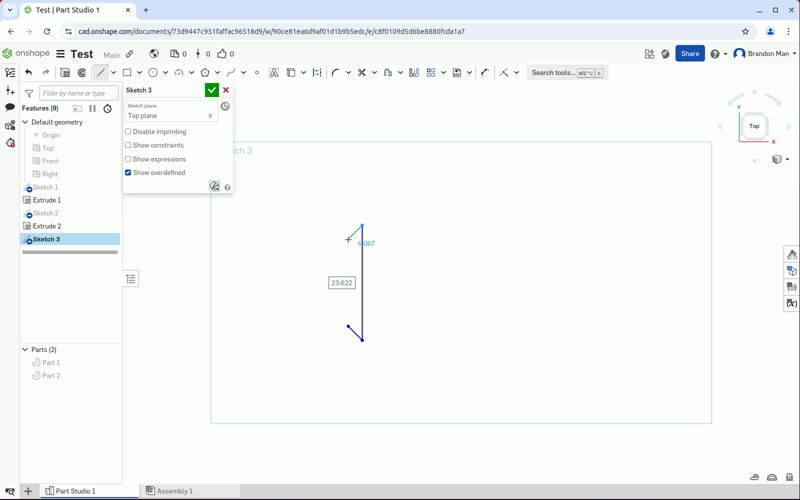
key_down(shift)
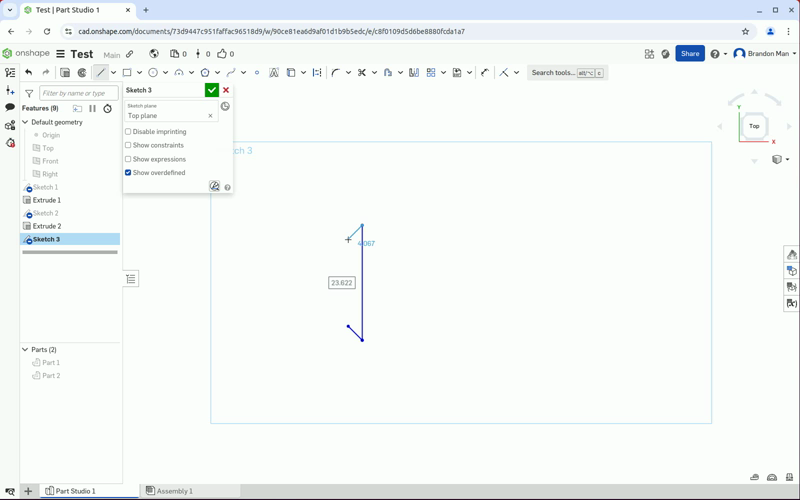
mouse_move(348, 326)
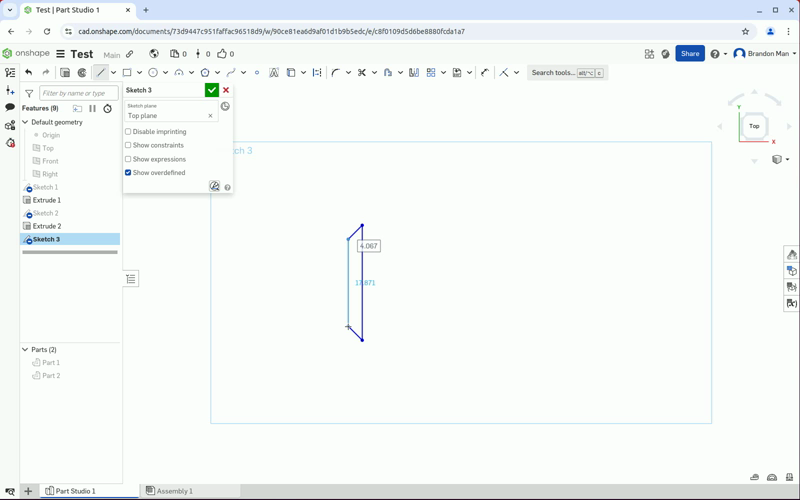
key_up(shift)
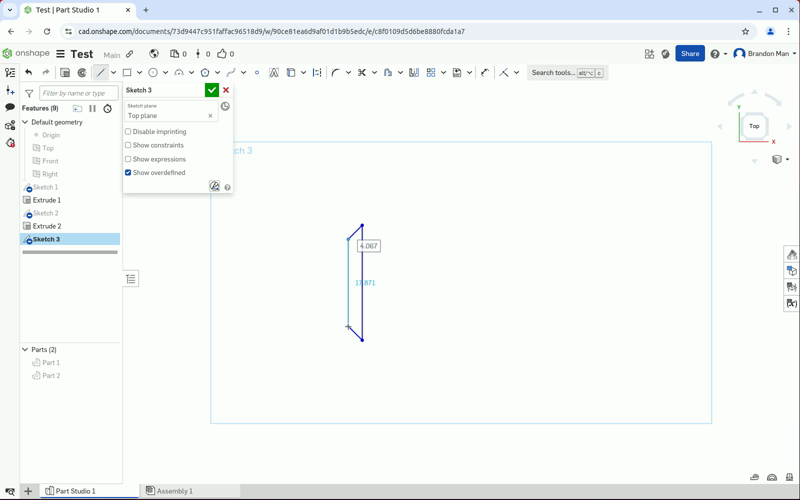
click(348, 326)
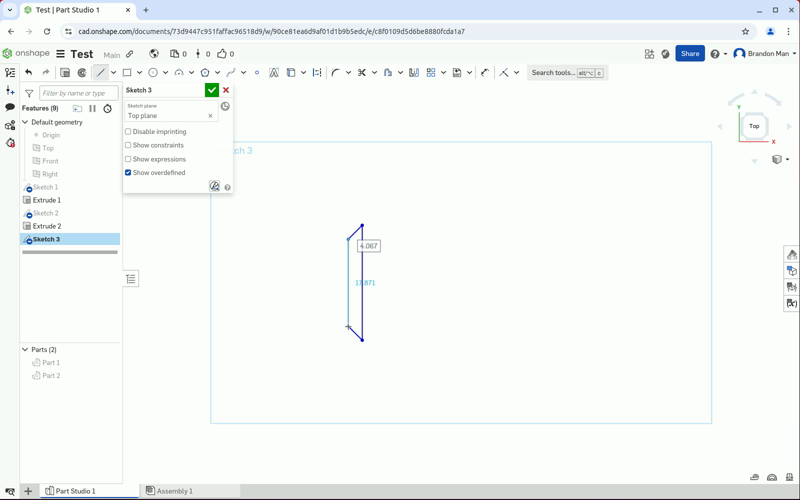
key(esc)
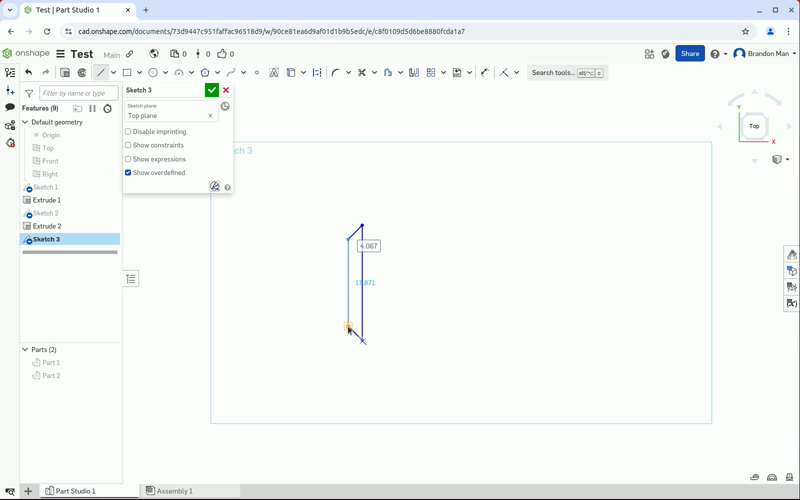
mouse_move(358, 247)
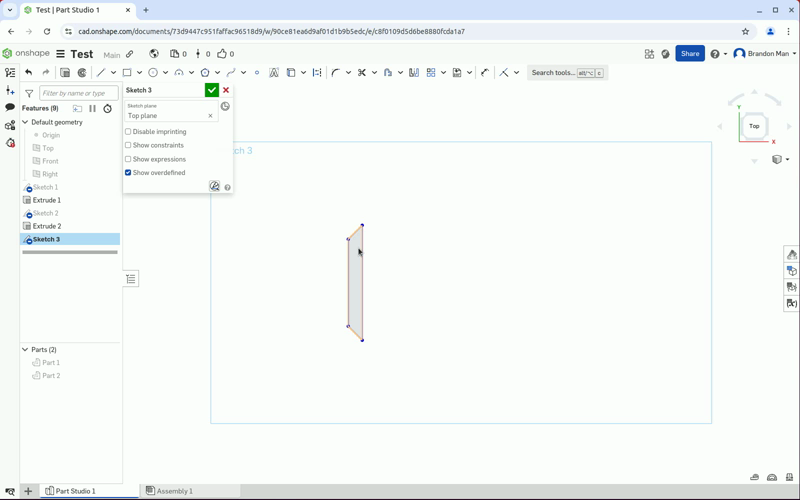
scroll(6)
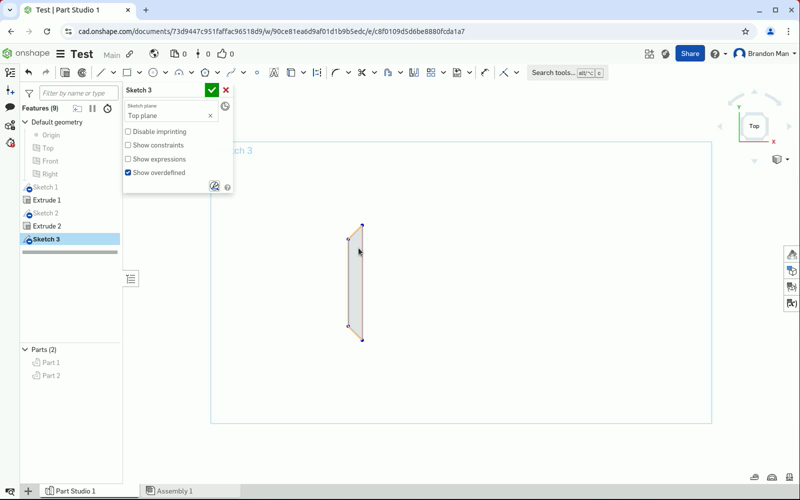
scroll(6)
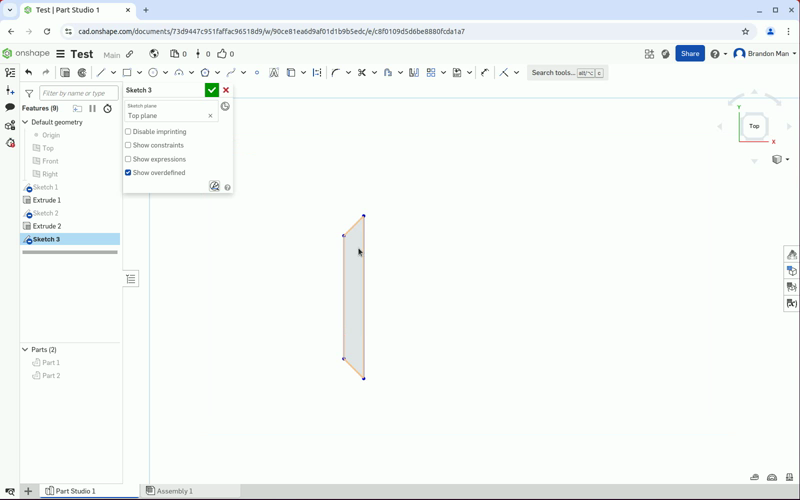
scroll(6)
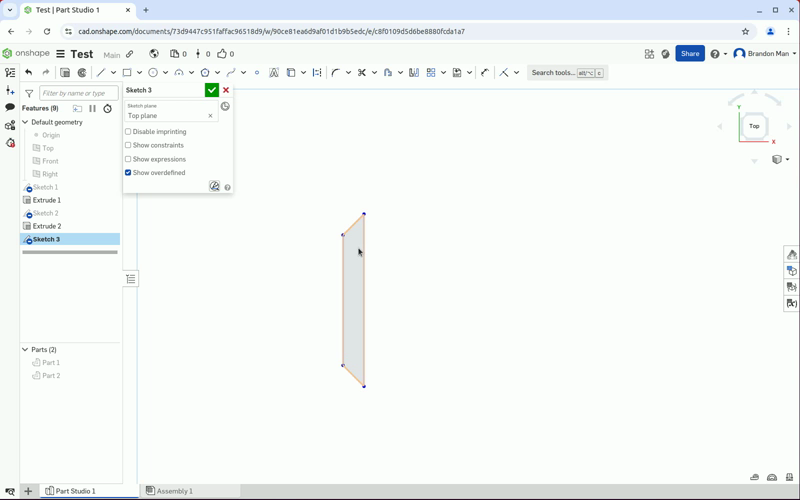
scroll(6)
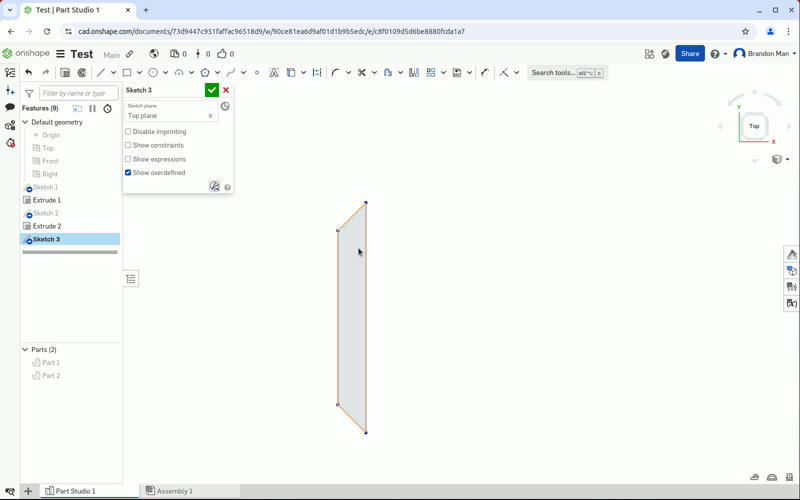
scroll(6)
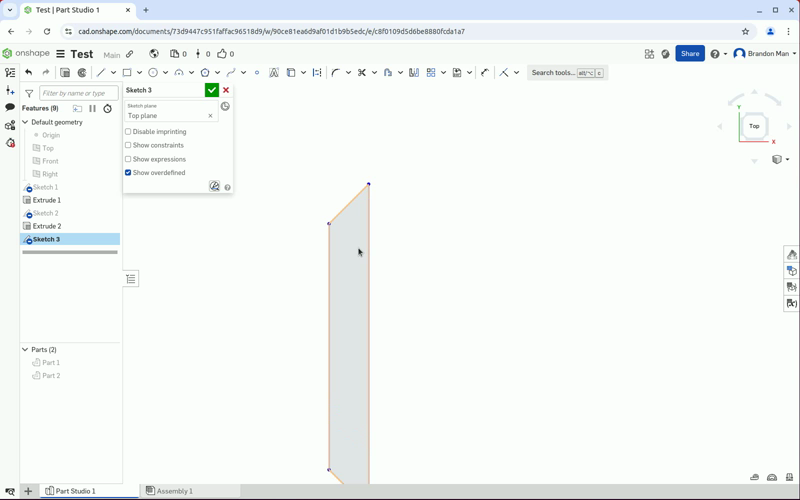
scroll(6)
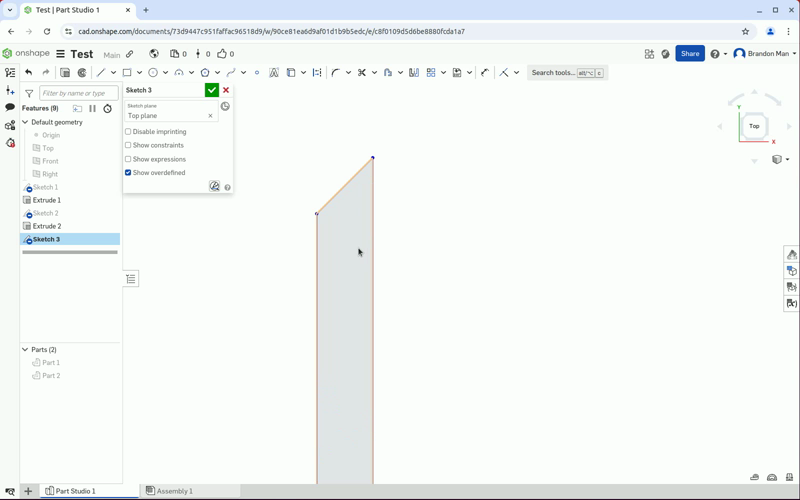
scroll(6)
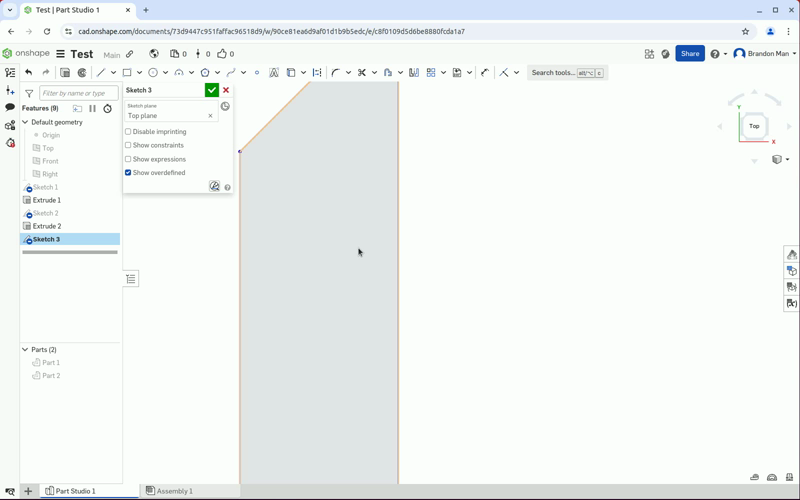
click(358, 247)
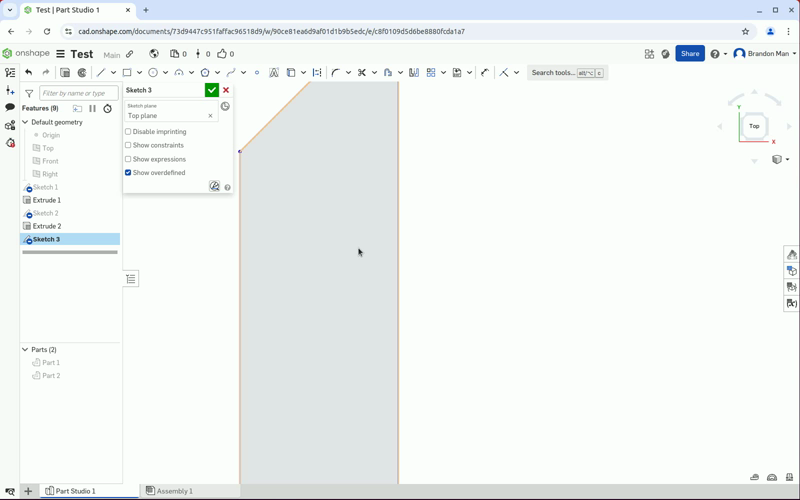
scroll(-6)
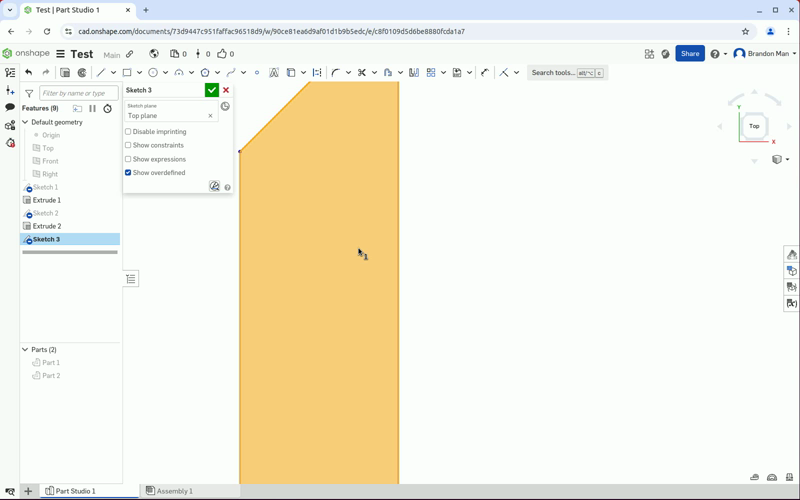
scroll(-6)
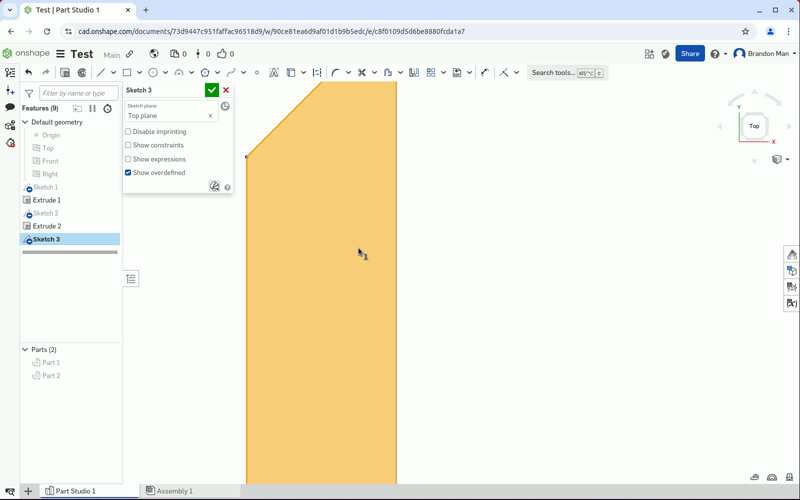
scroll(-6)
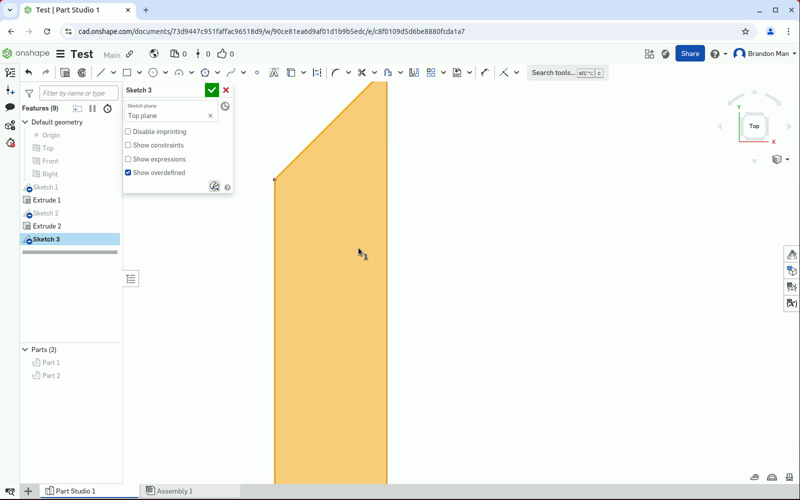
scroll(-6)
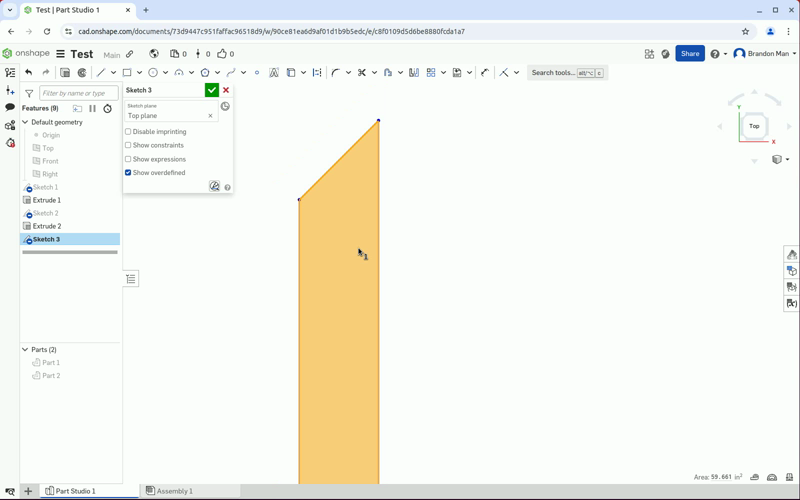
scroll(-6)
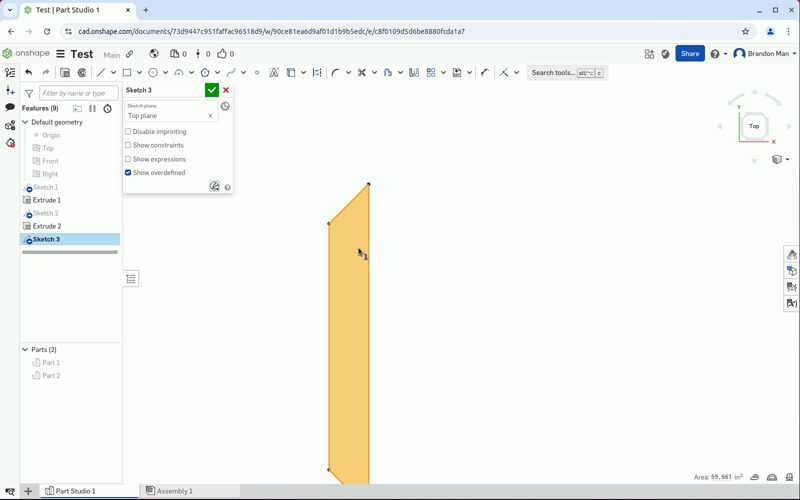
scroll(-6)
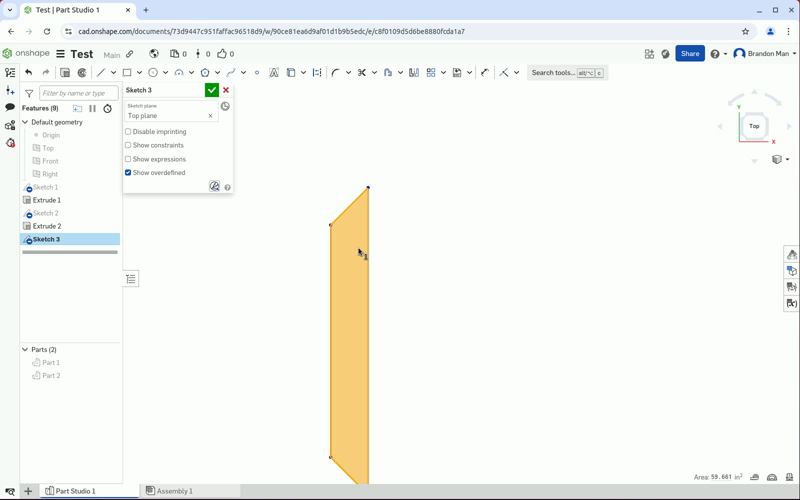
scroll(-6)
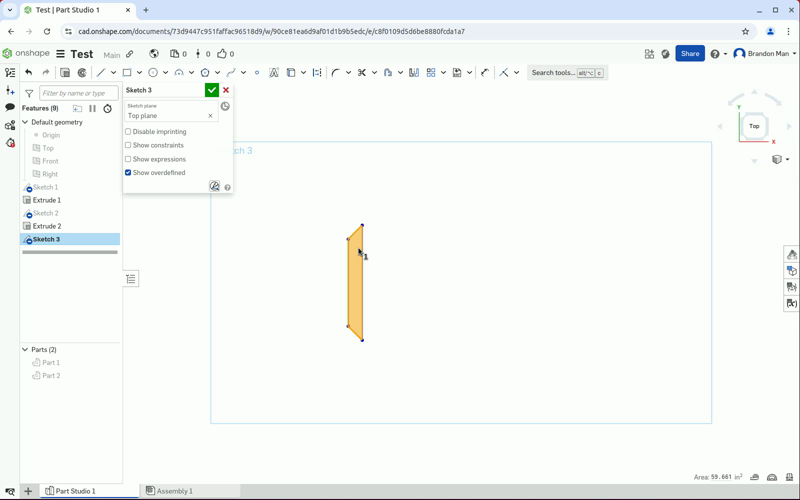
mouse_move(73, 352)
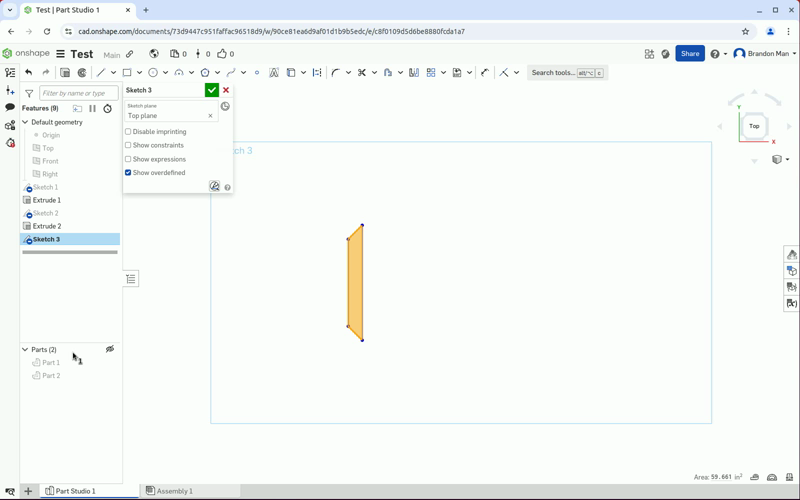
key(shift+y)
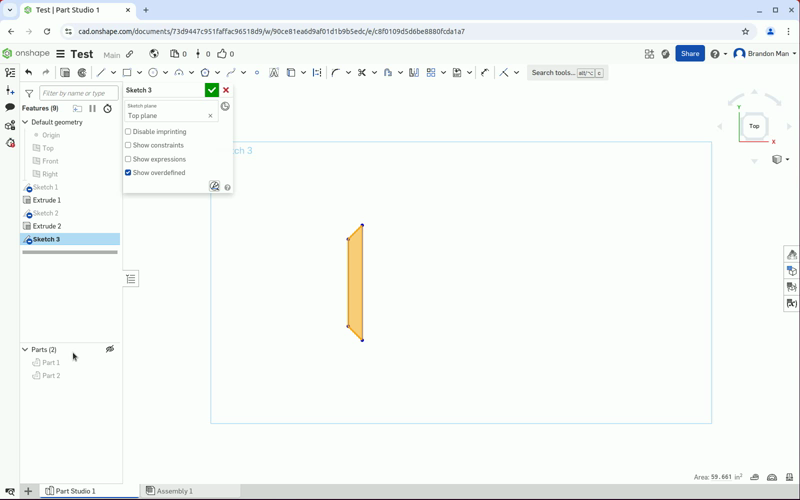
key(shift+e)
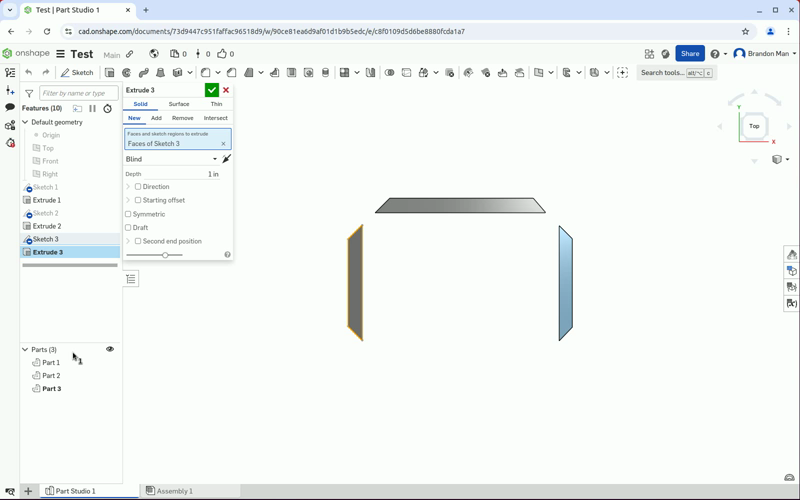
mouse_move(143, 106)
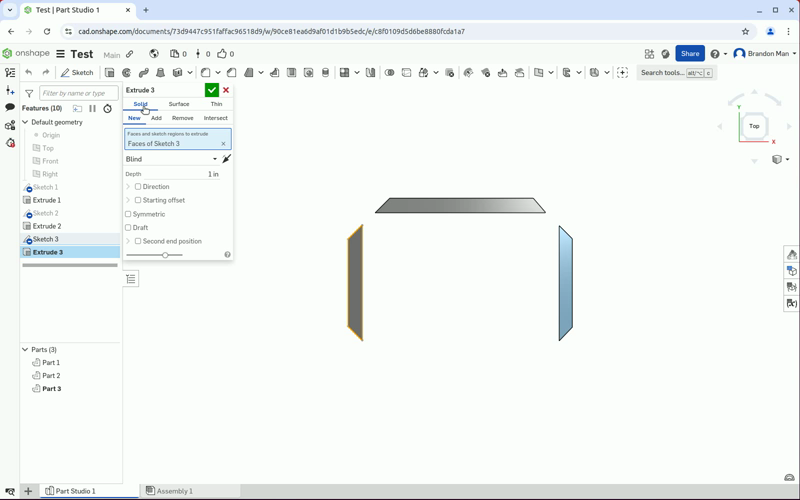
click(143, 106)
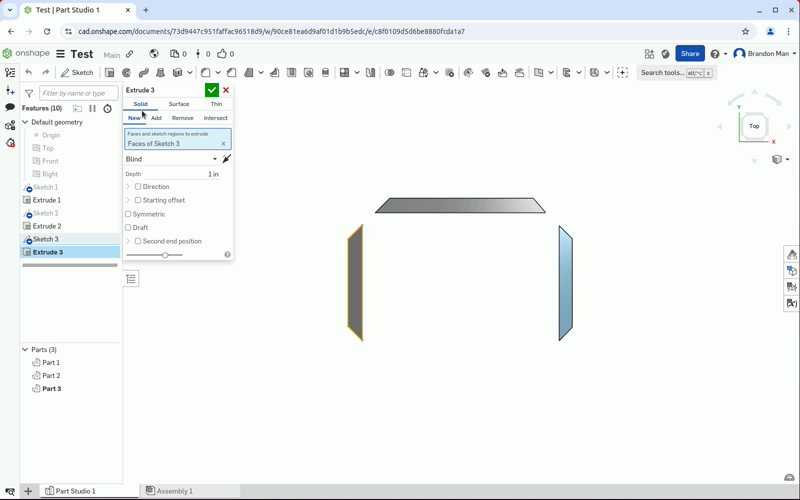
mouse_move(137, 120)
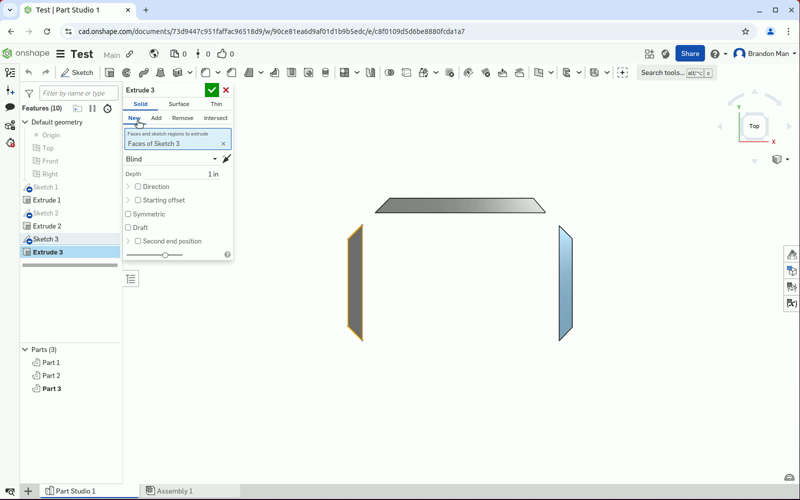
click(137, 120)
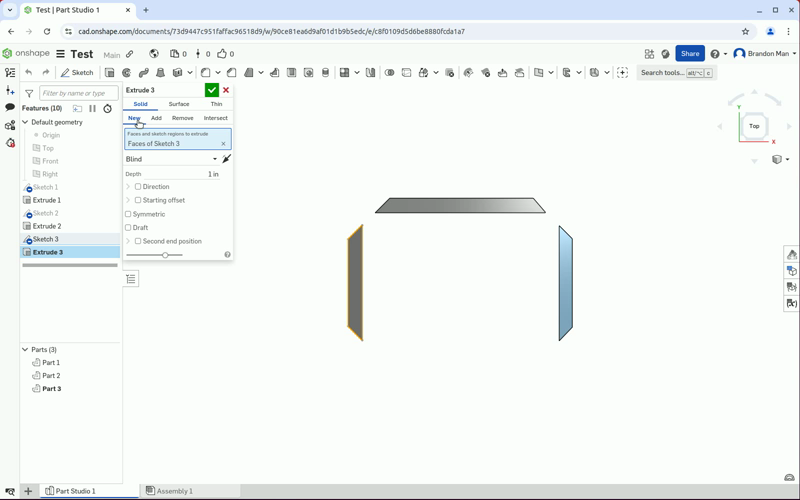
key(tab, 4)
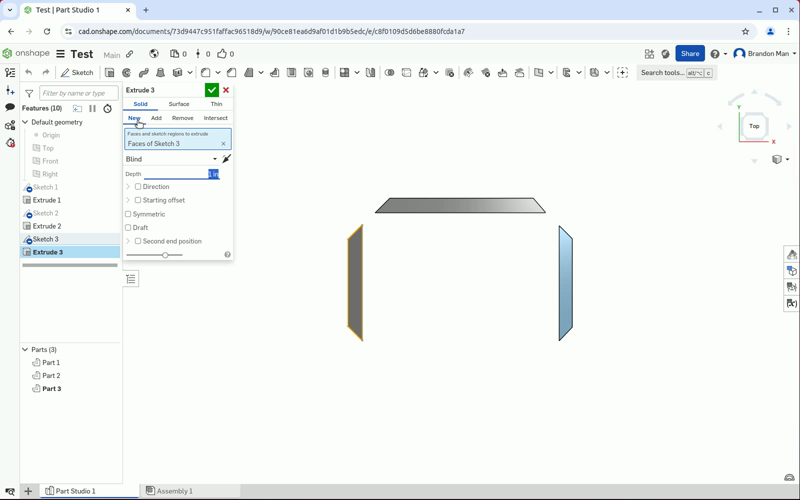
text(0.241)
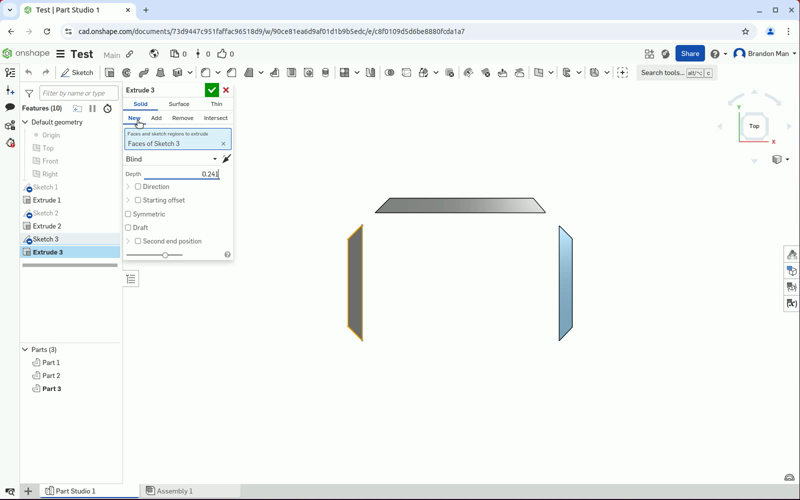
key(enter)
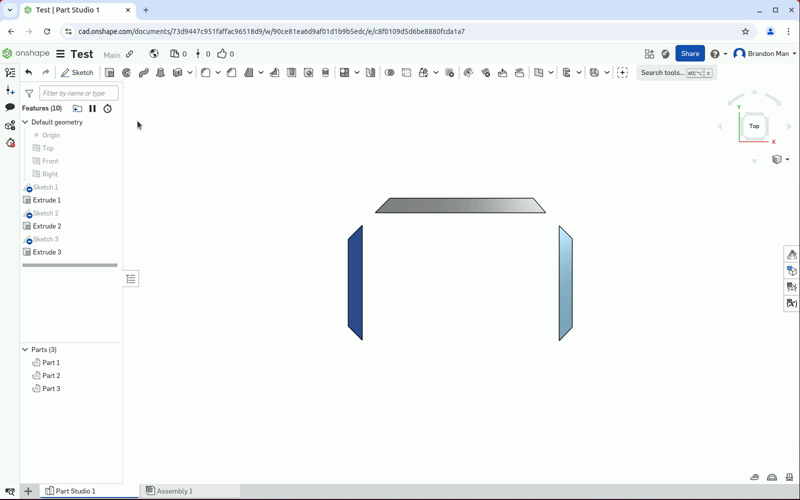
key(shift+h)
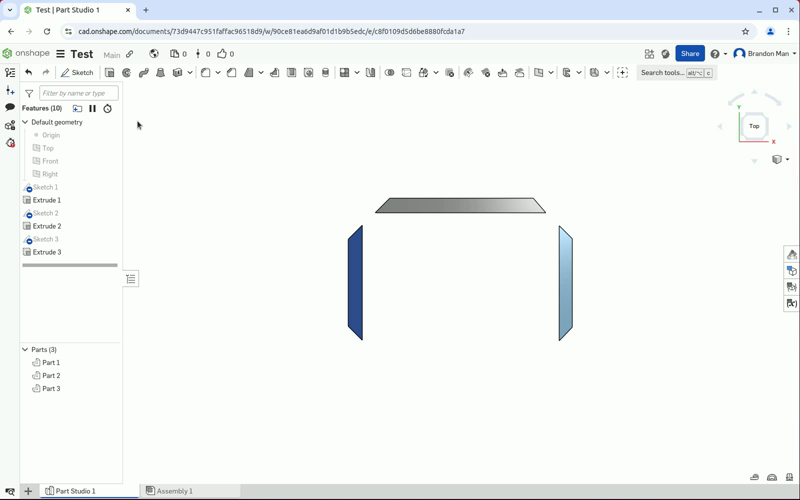
key(shift+h)
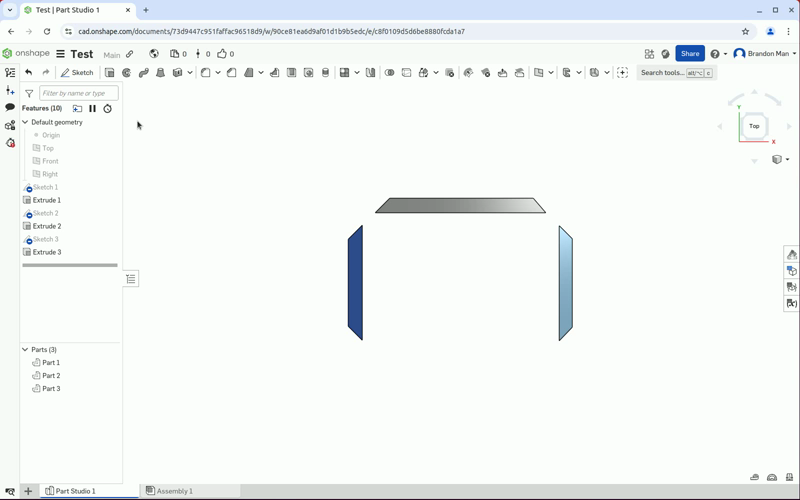
mouse_move(73, 189)
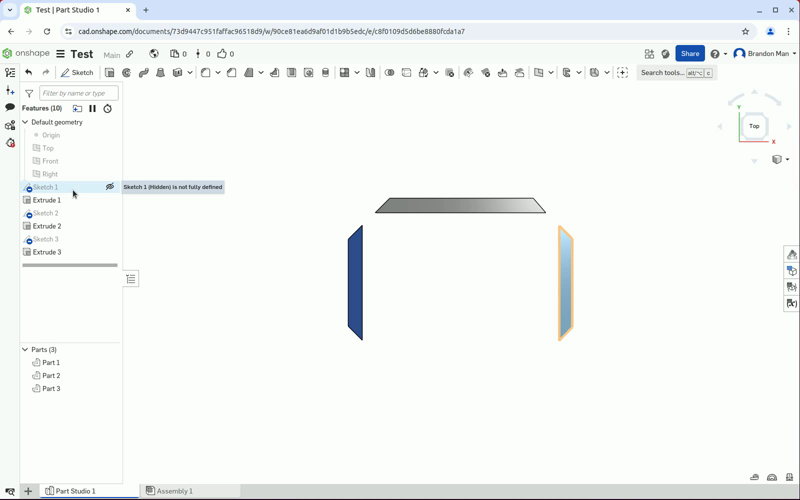
click(73, 189)
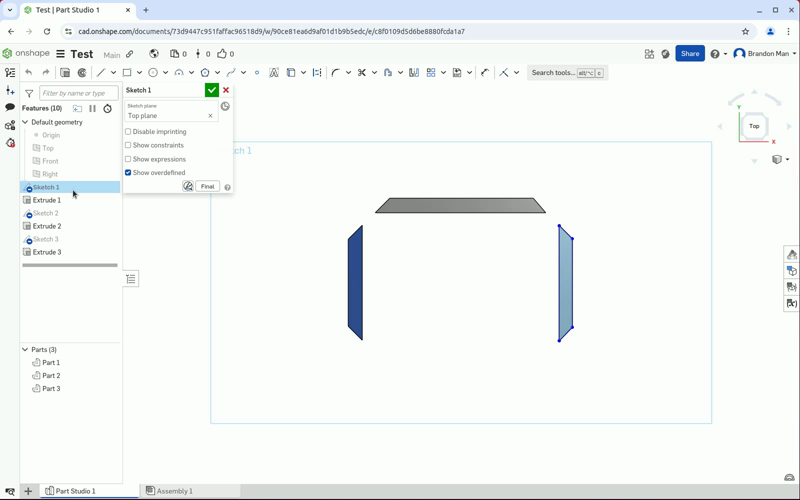
mouse_move(229, 92)
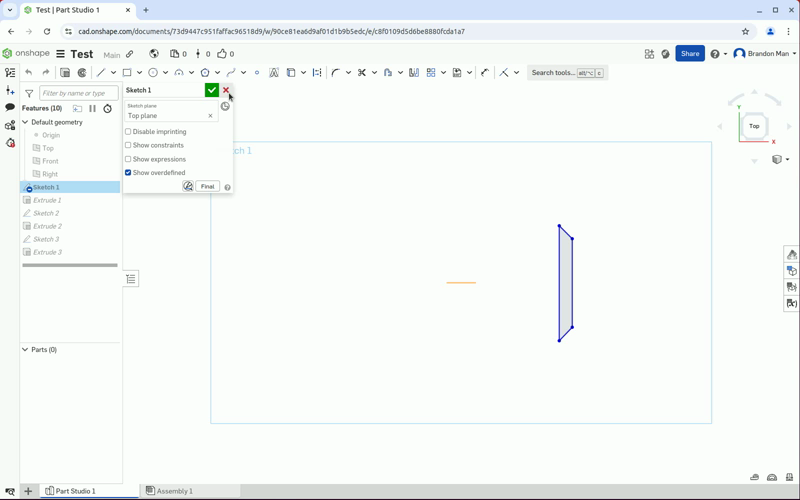
click(229, 92)
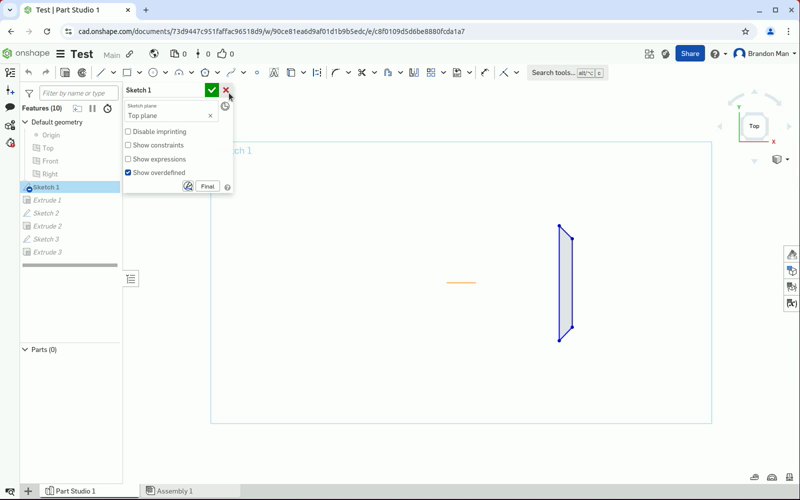
key(shift+s)
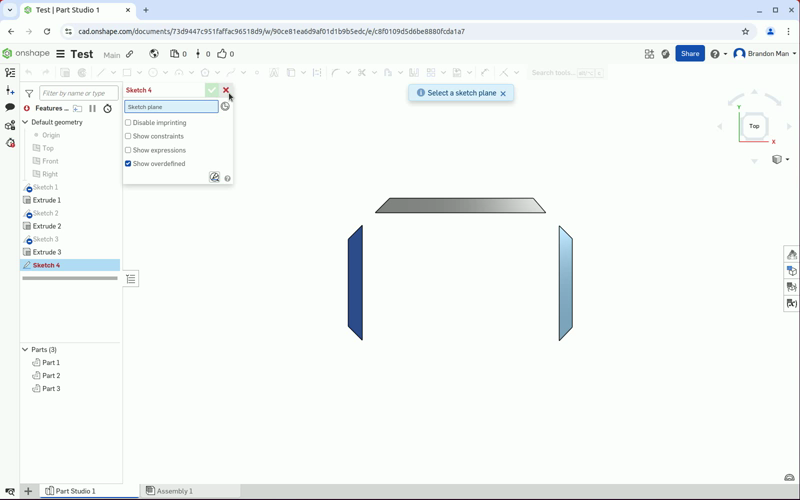
mouse_move(73, 150)
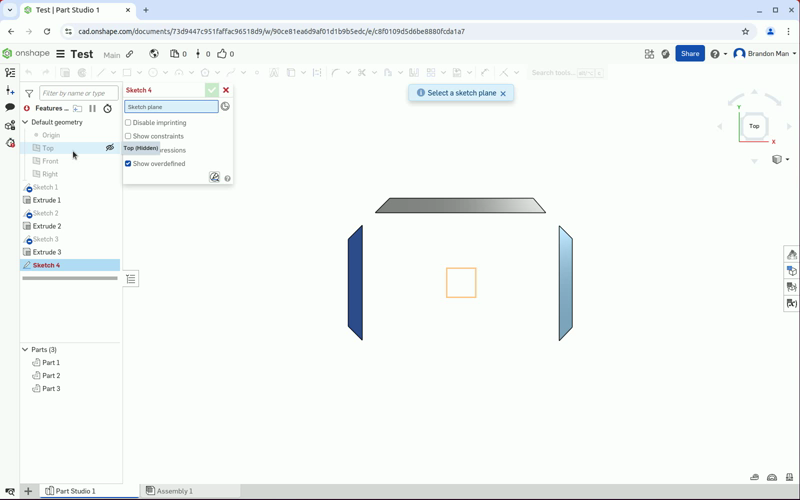
click(73, 150)
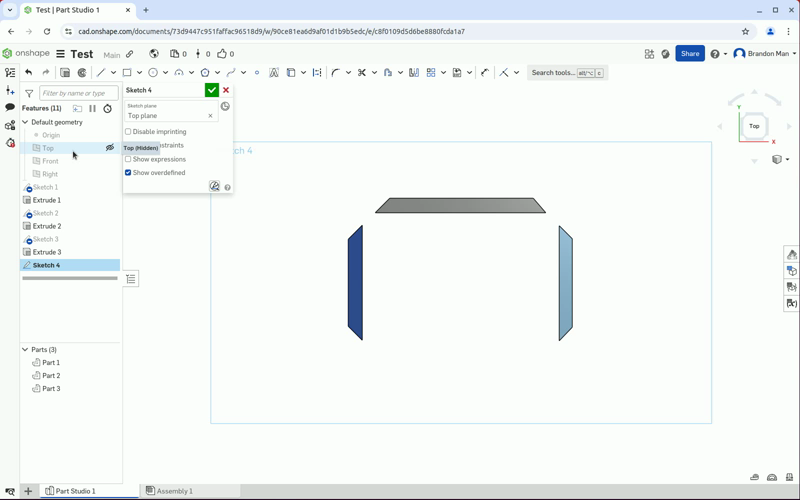
mouse_move(73, 352)
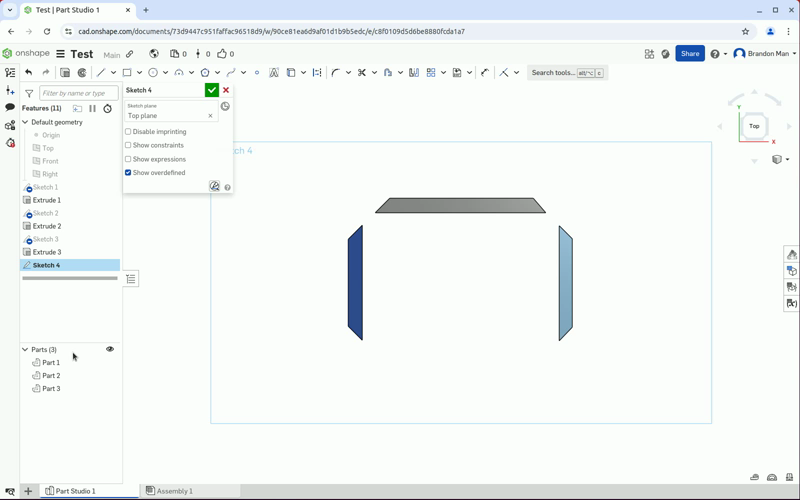
key(y)
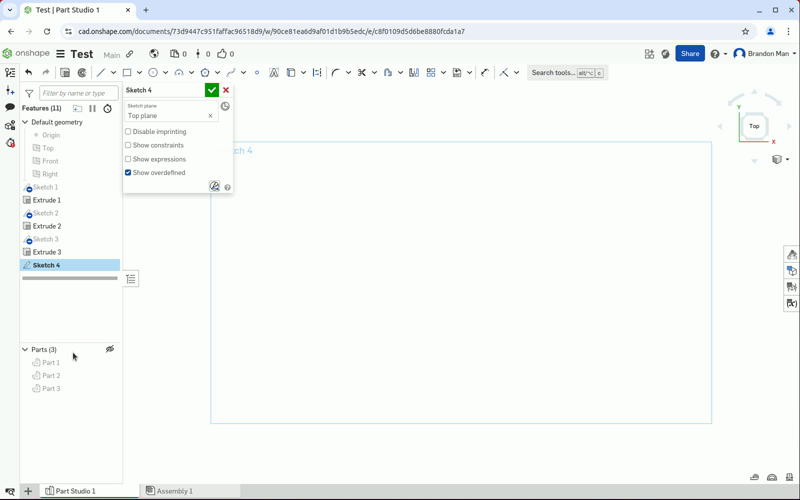
key(l)
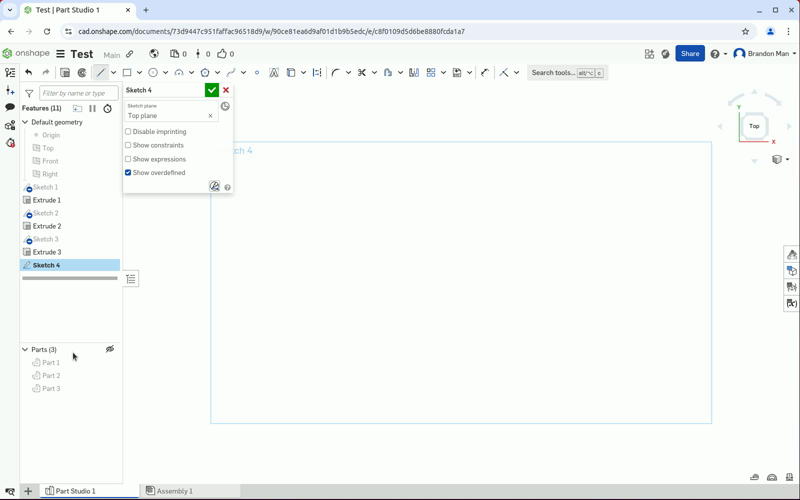
key_down(shift)
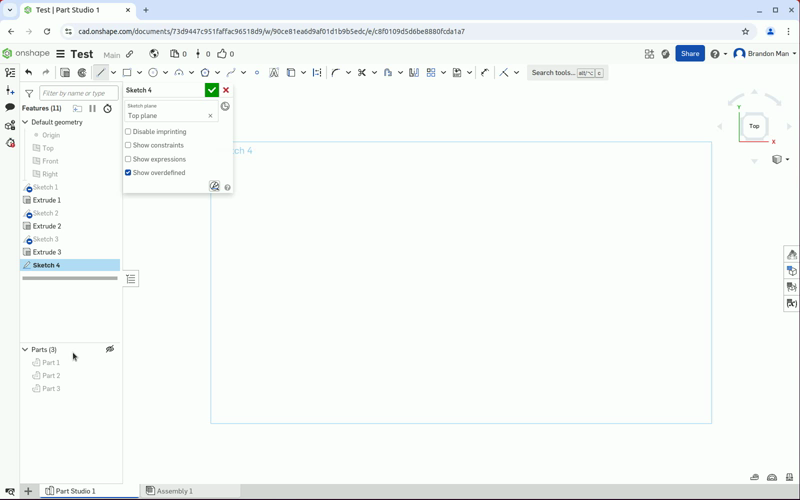
mouse_move(375, 225)
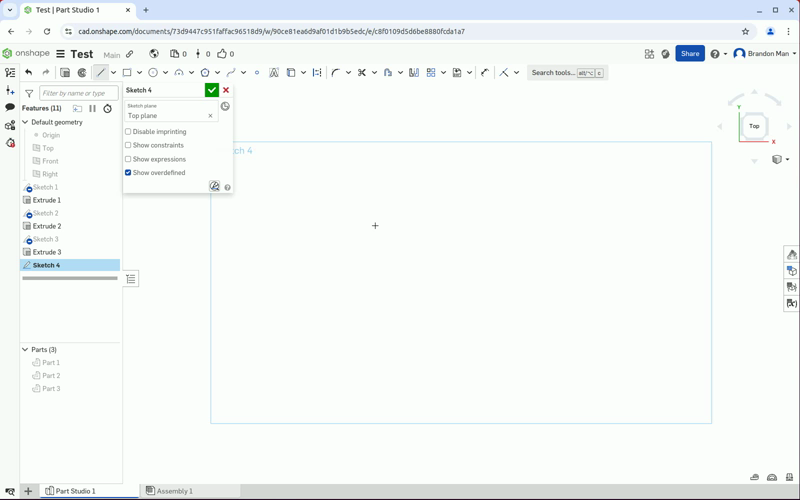
click(375, 225)
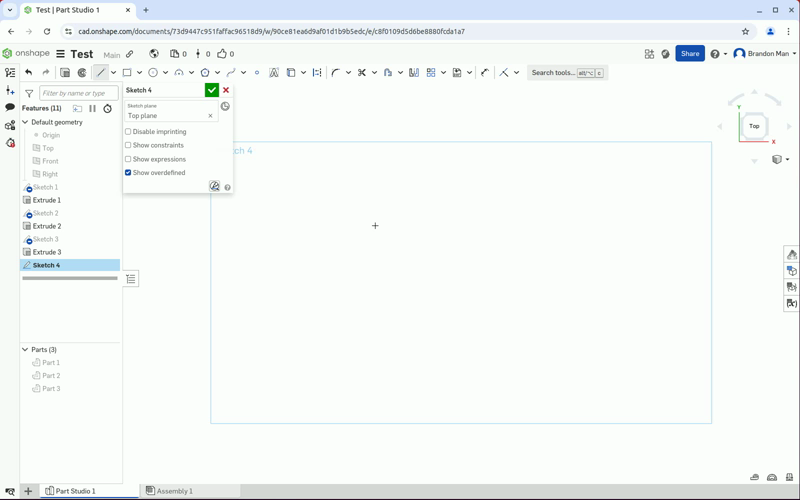
key_up(shift)
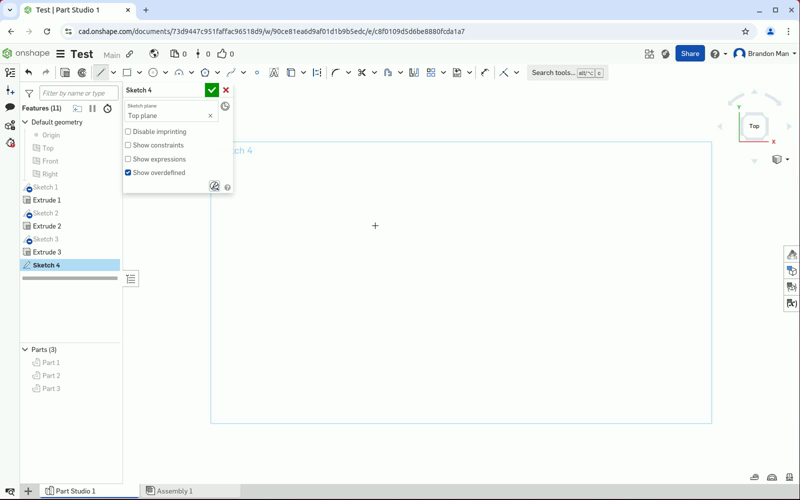
key_down(shift)
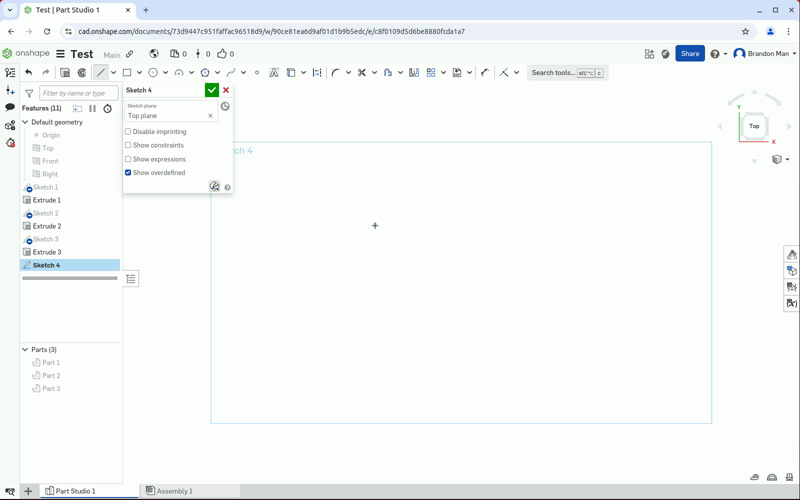
mouse_move(545, 225)
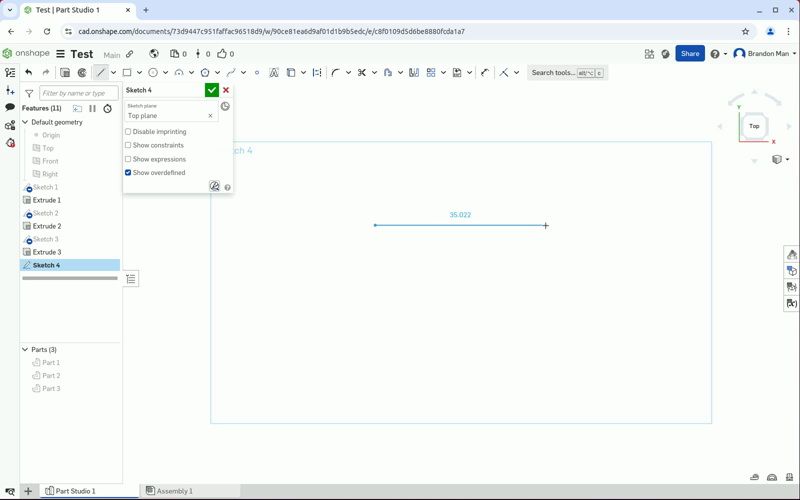
click(545, 225)
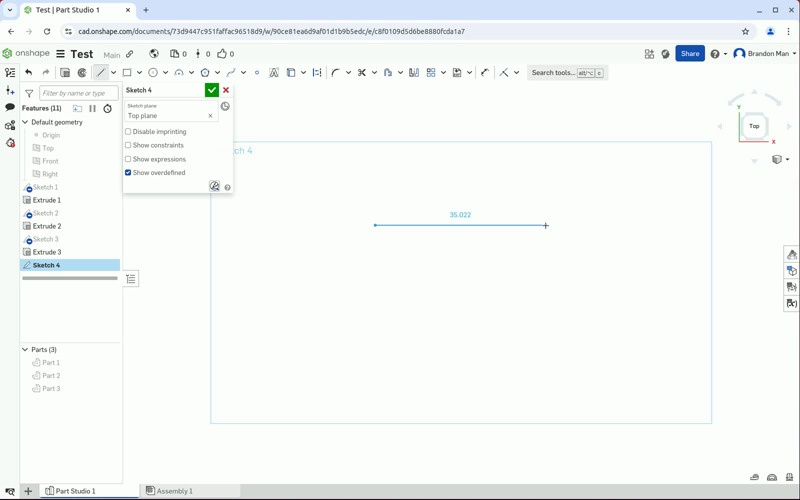
key_up(shift)
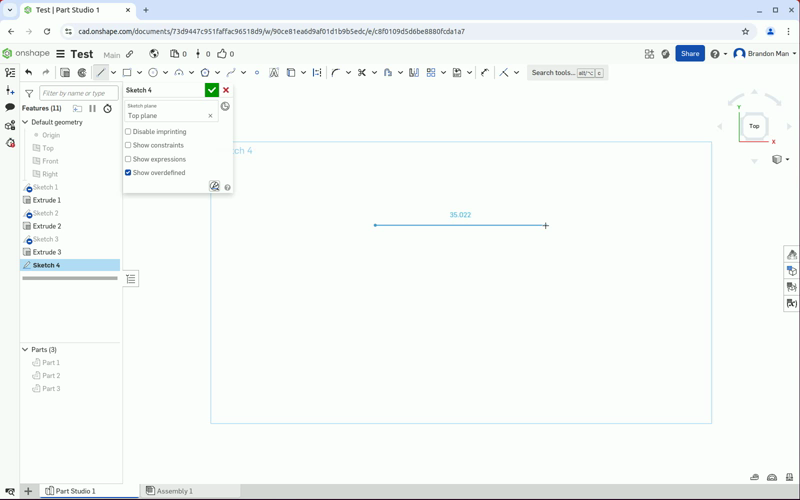
key_down(shift)
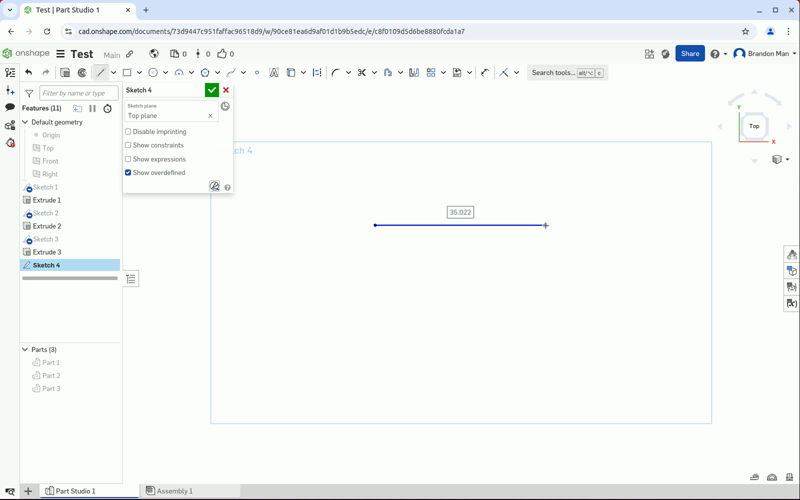
mouse_move(575, 225)
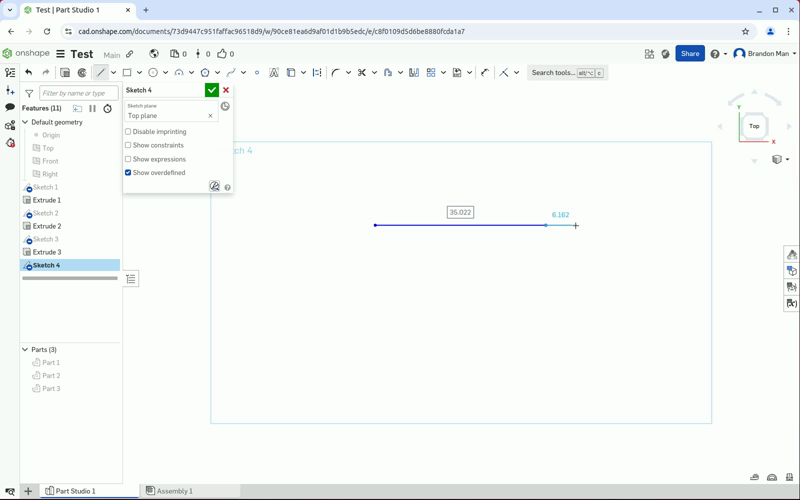
mouse_move(545, 211)
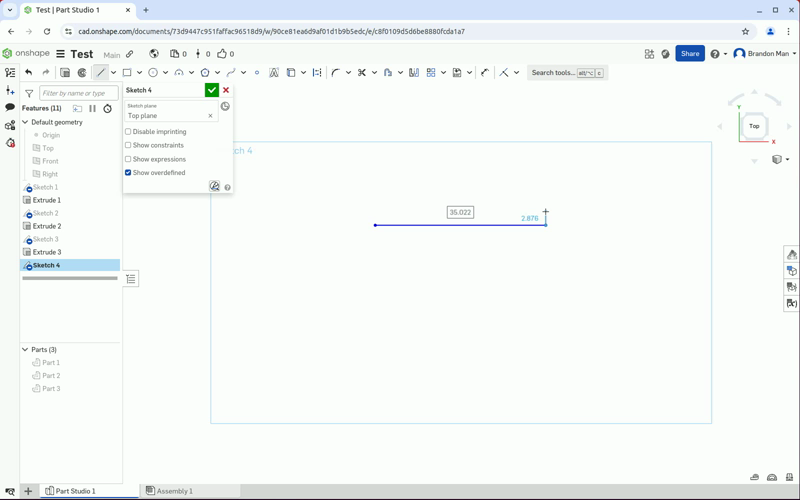
click(545, 211)
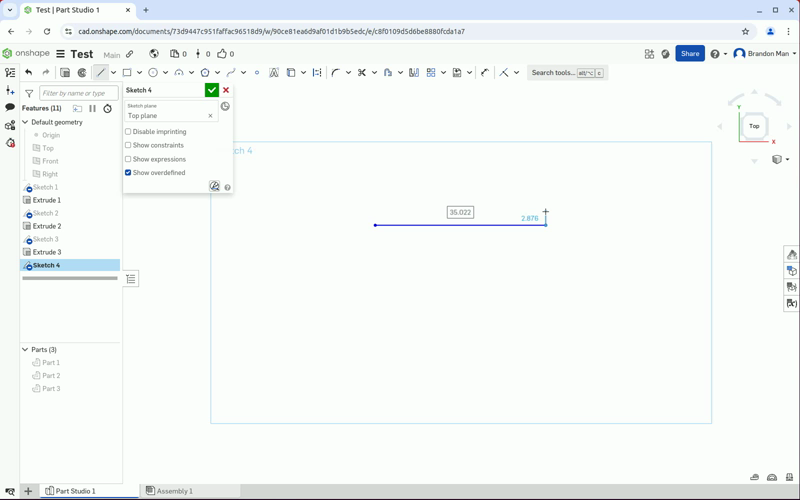
key_up(shift)
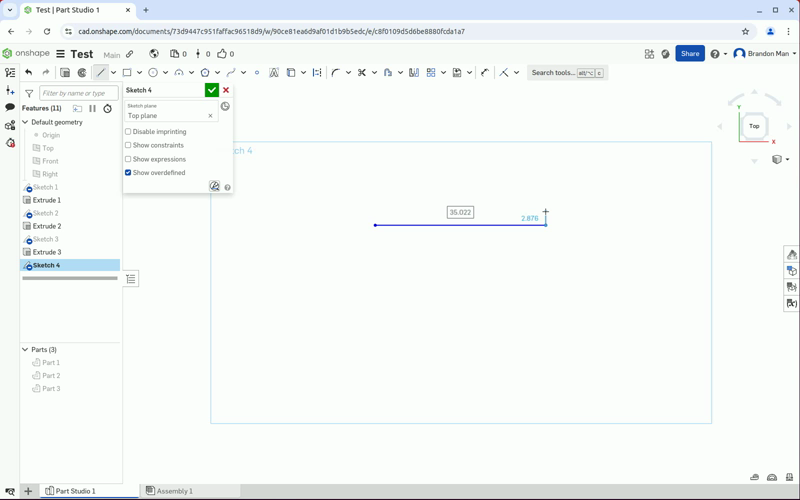
key_down(shift)
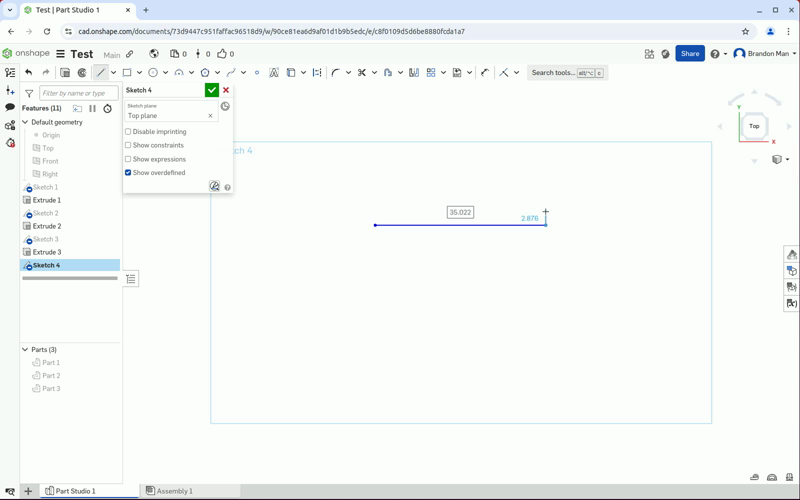
mouse_move(375, 211)
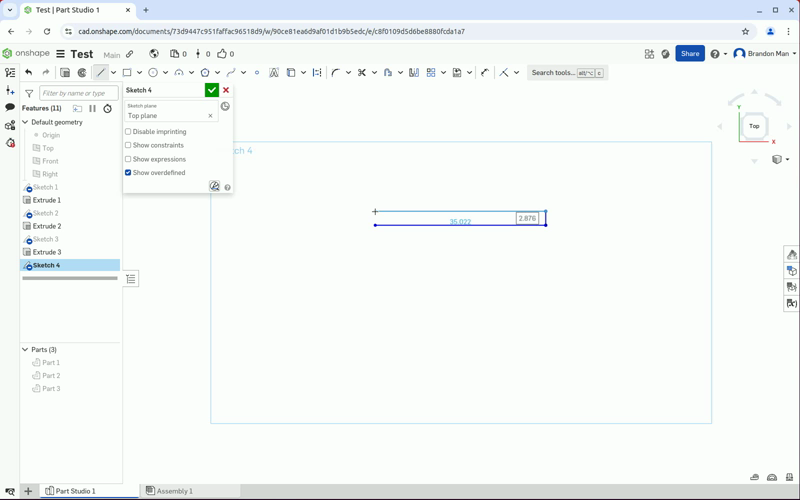
click(375, 211)
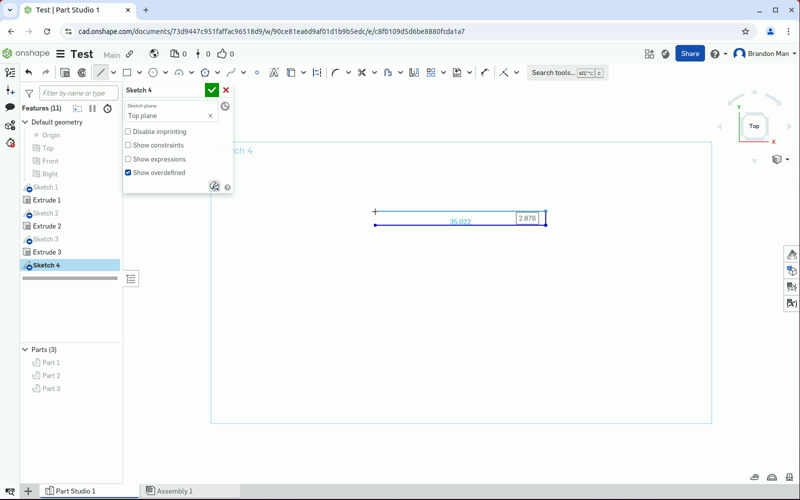
key_up(shift)
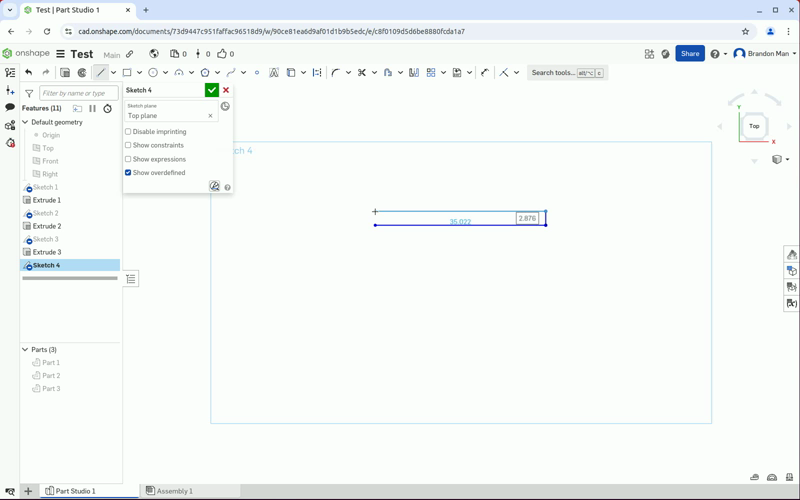
mouse_move(405, 211)
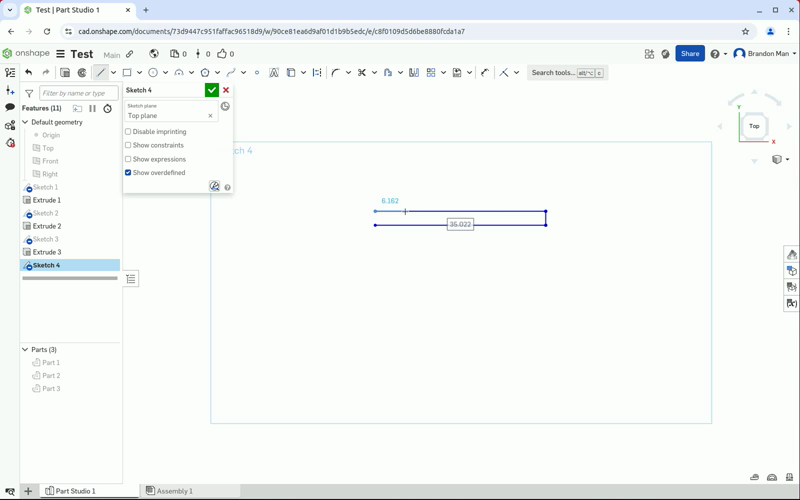
key_down(shift)
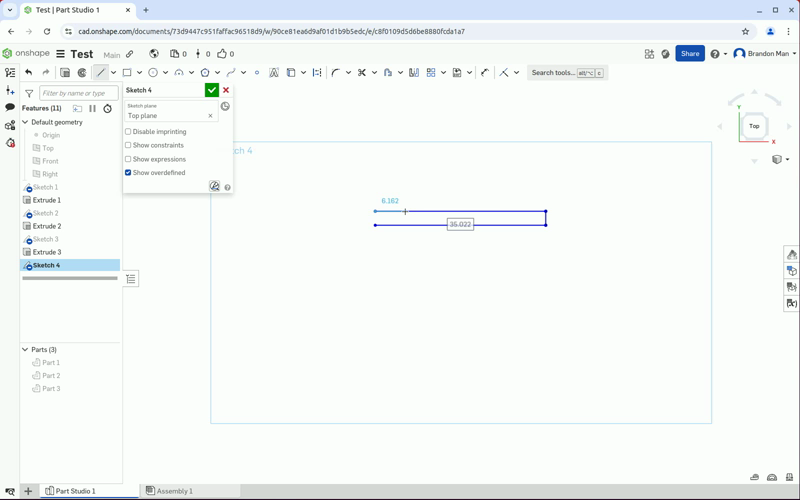
mouse_move(375, 225)
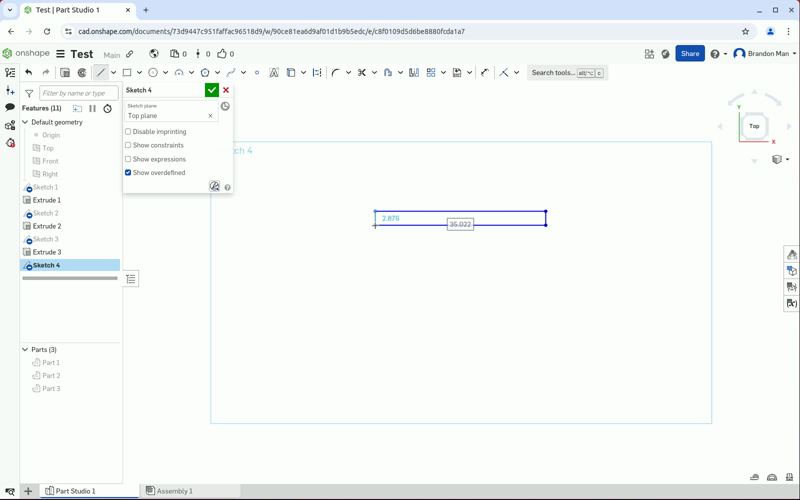
key_up(shift)
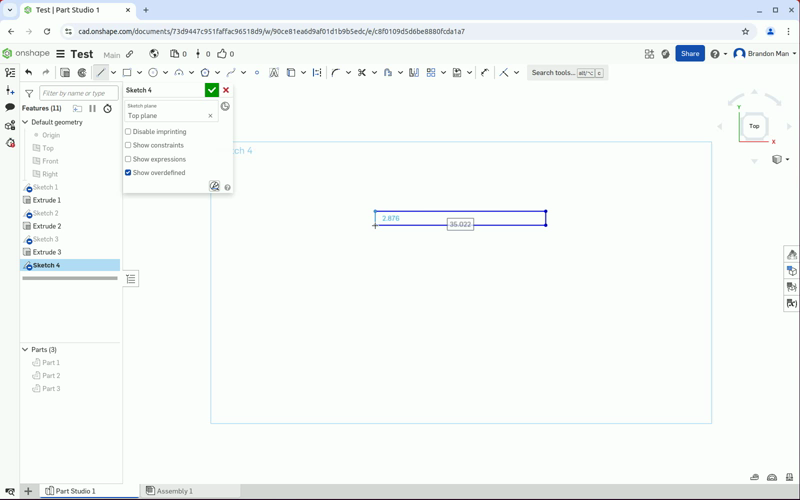
click(375, 225)
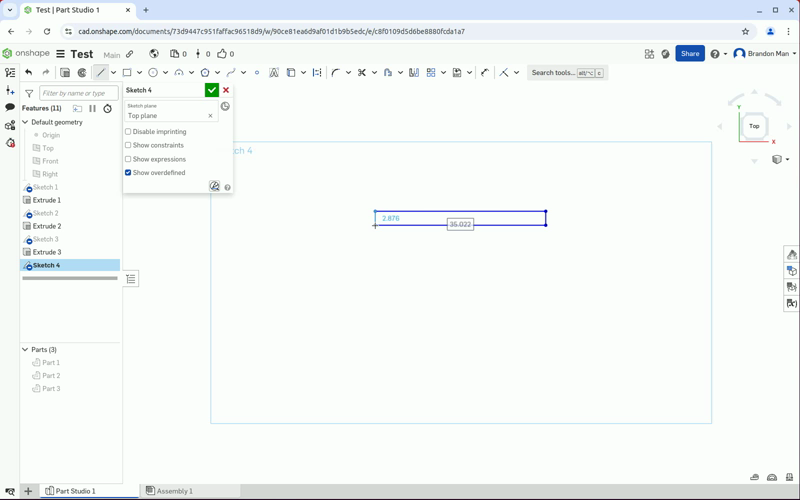
key(esc)
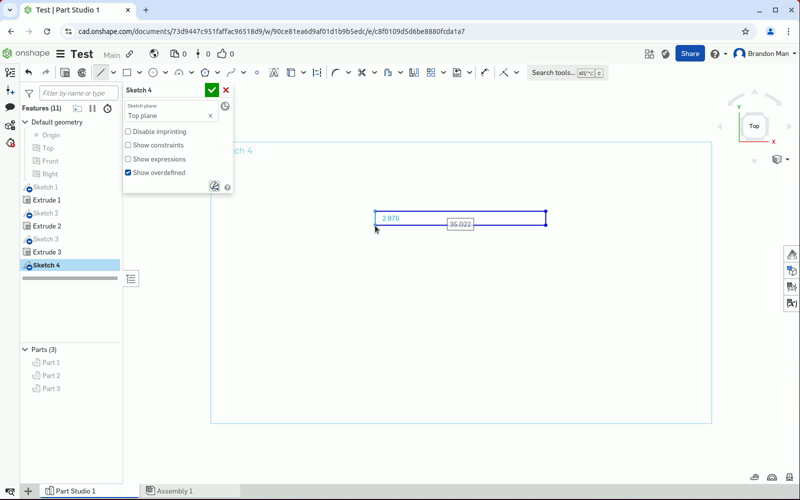
mouse_move(522, 222)
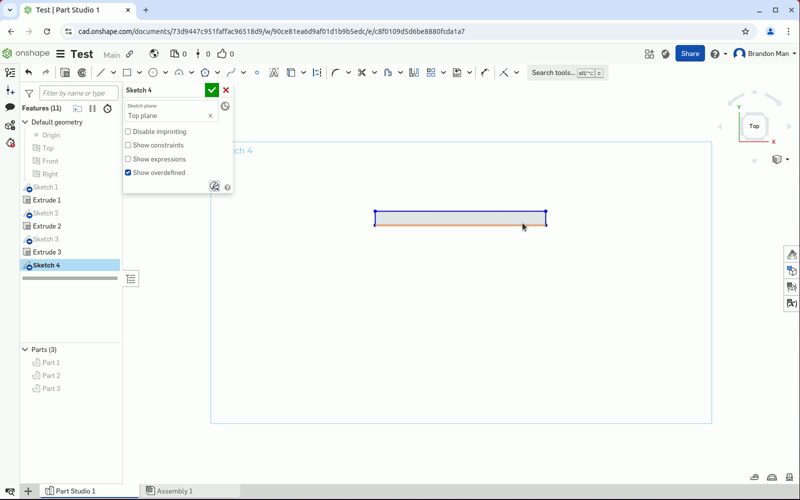
click(522, 222)
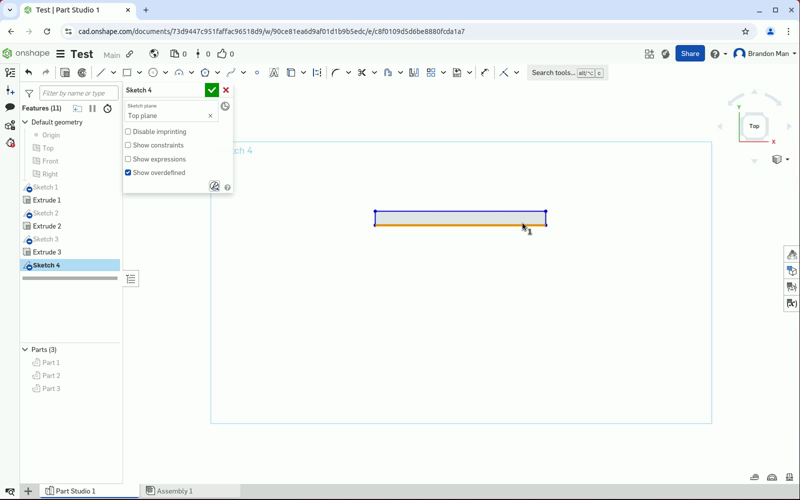
mouse_move(73, 352)
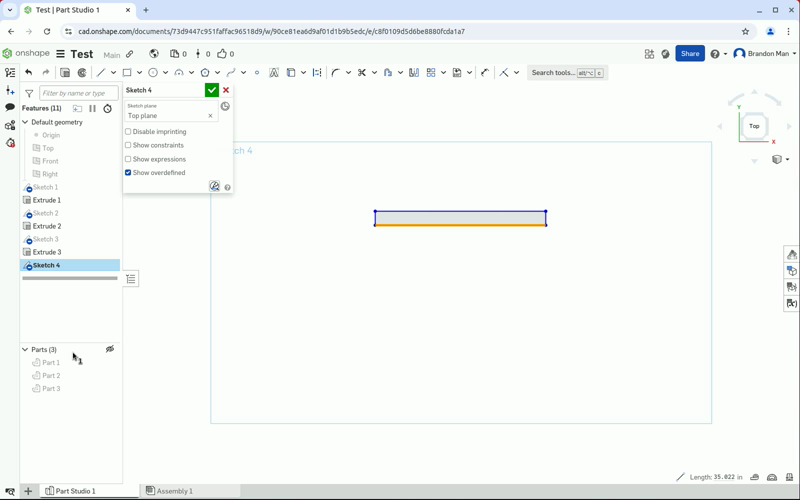
key(shift+y)
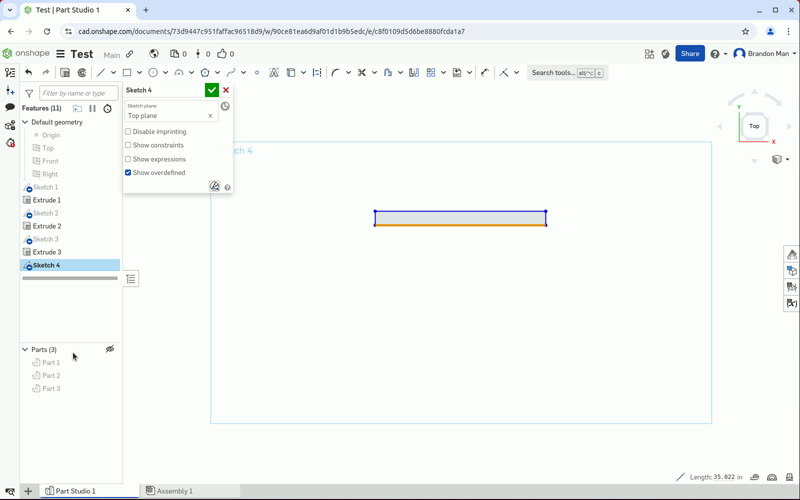
key(shift+e)
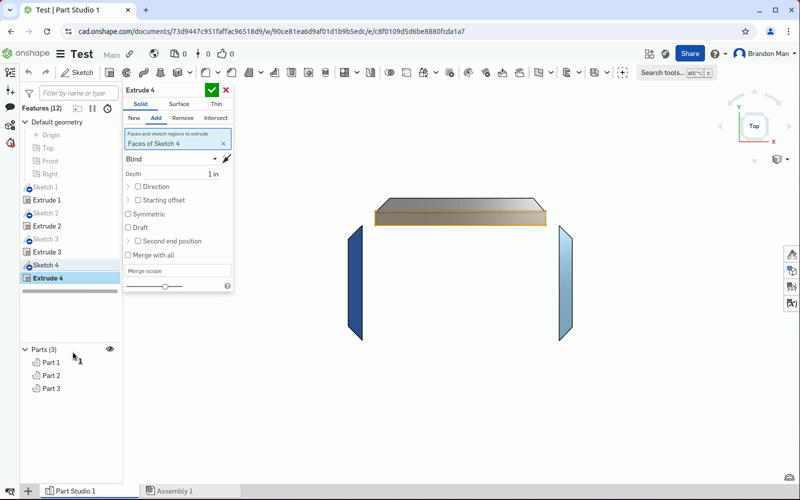
mouse_move(143, 106)
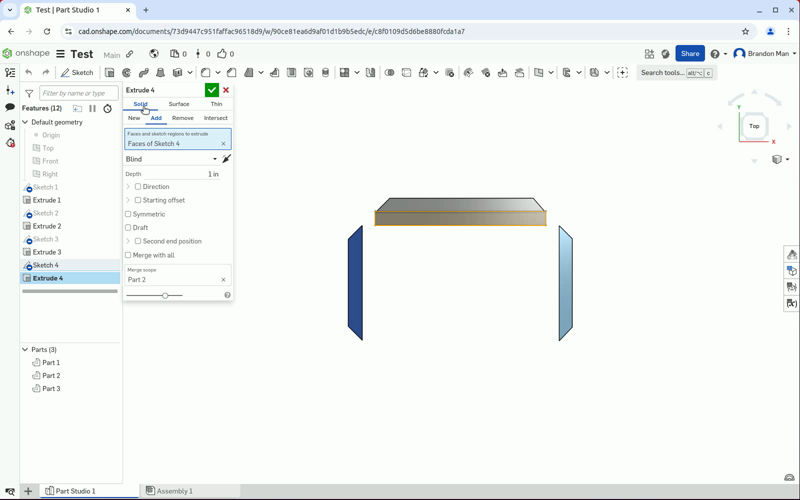
click(143, 106)
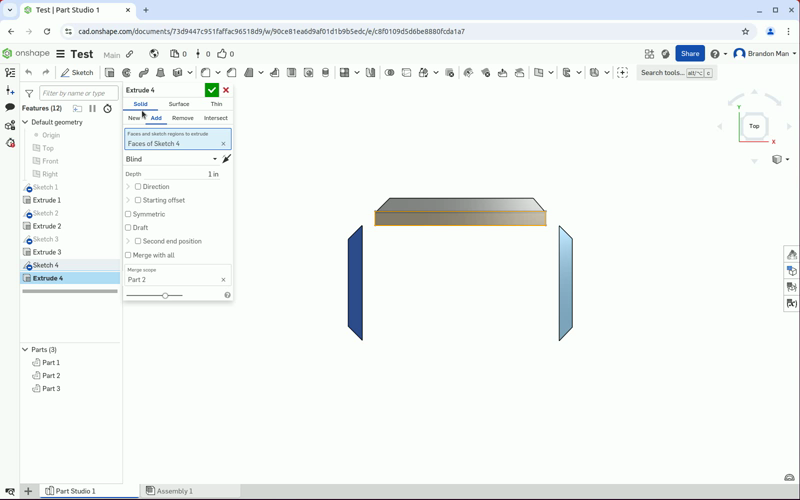
mouse_move(137, 120)
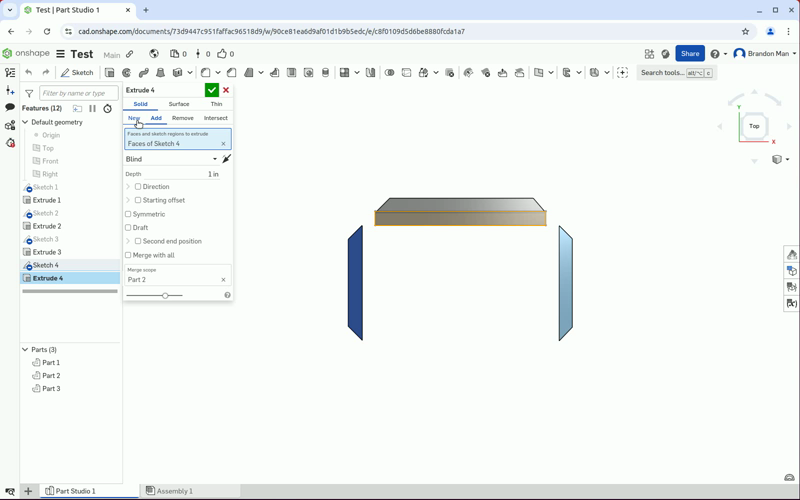
click(137, 120)
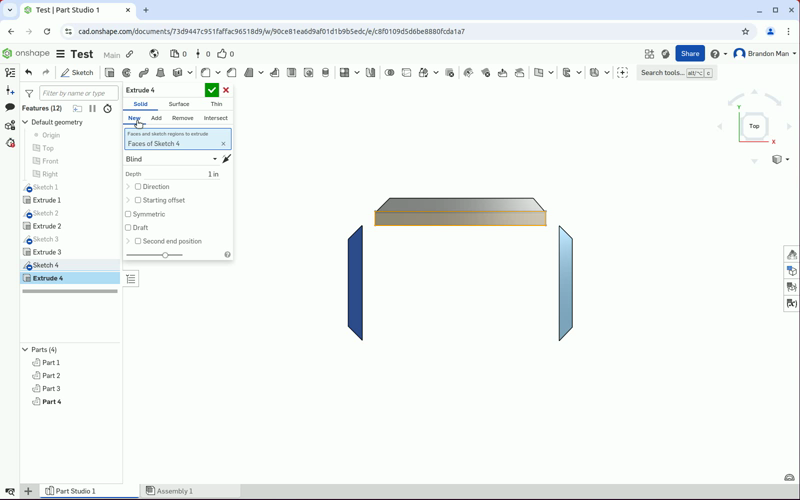
key(tab, 4)
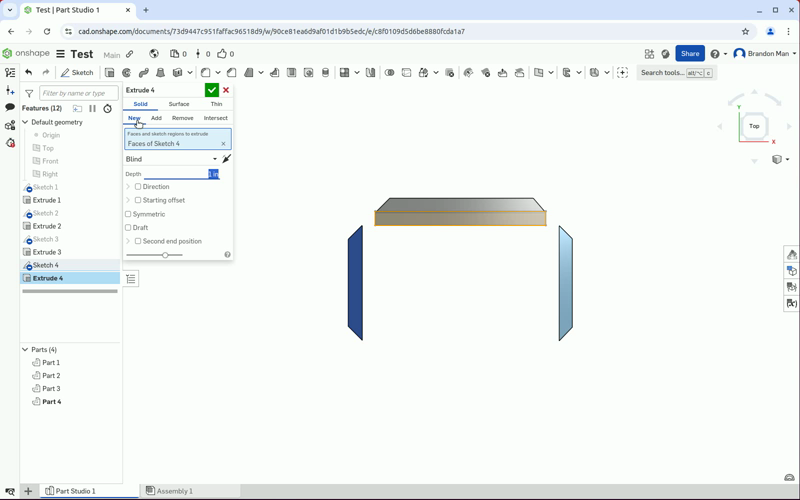
text(0.241)
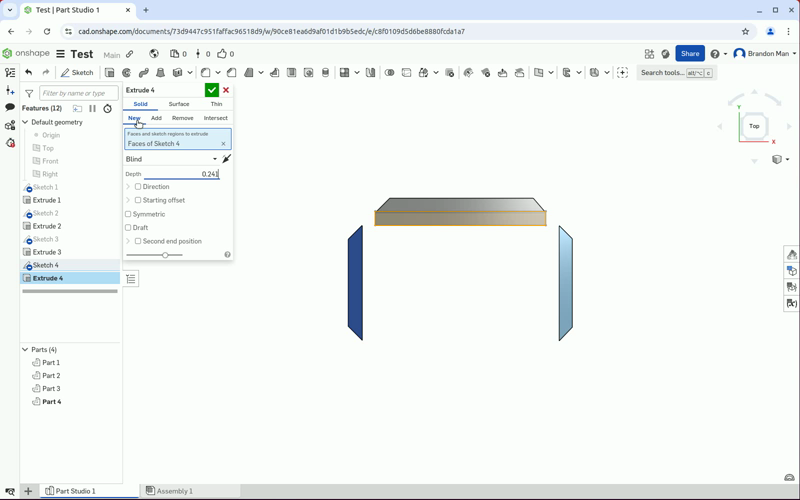
key(enter)
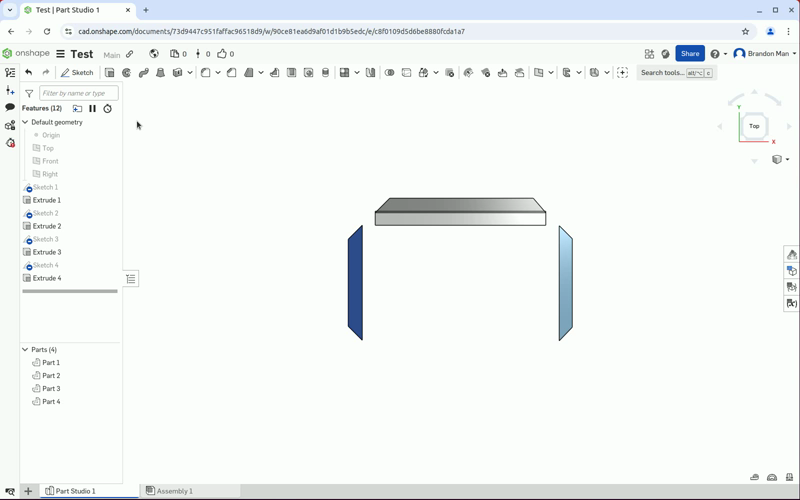
key(shift+h)
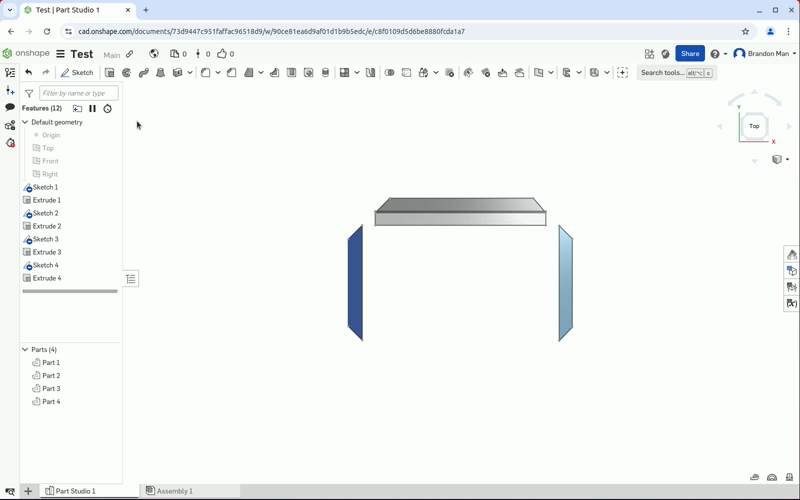
key(shift+h)
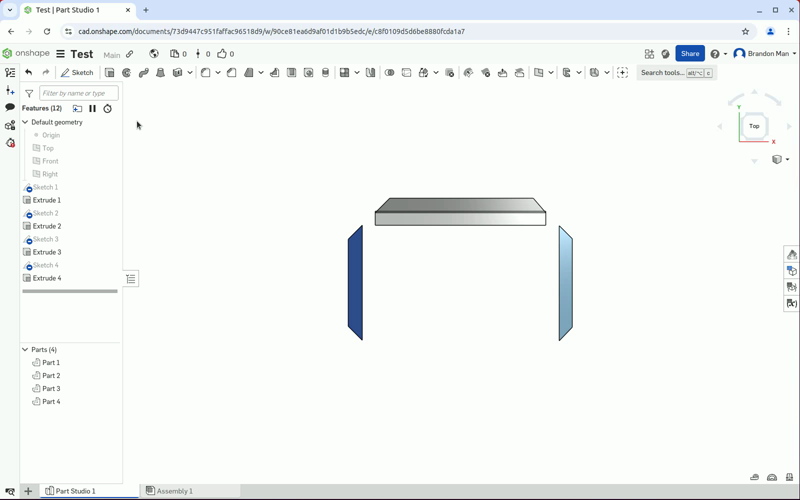
mouse_move(73, 189)
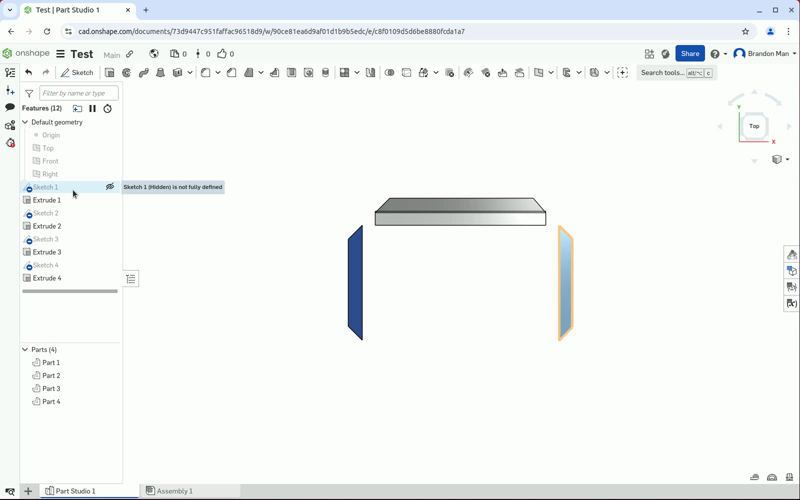
click(73, 189)
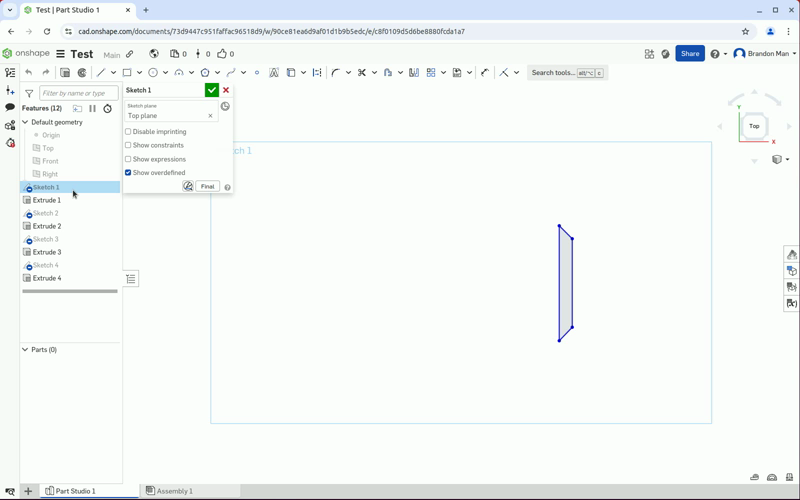
mouse_move(229, 92)
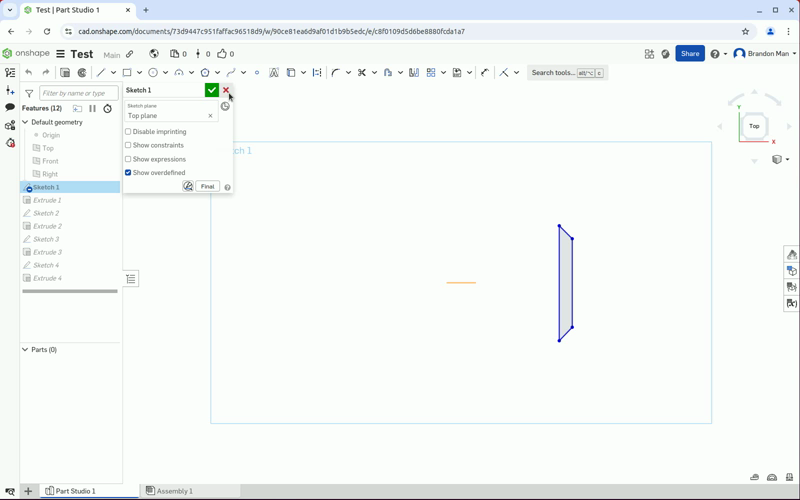
click(229, 92)
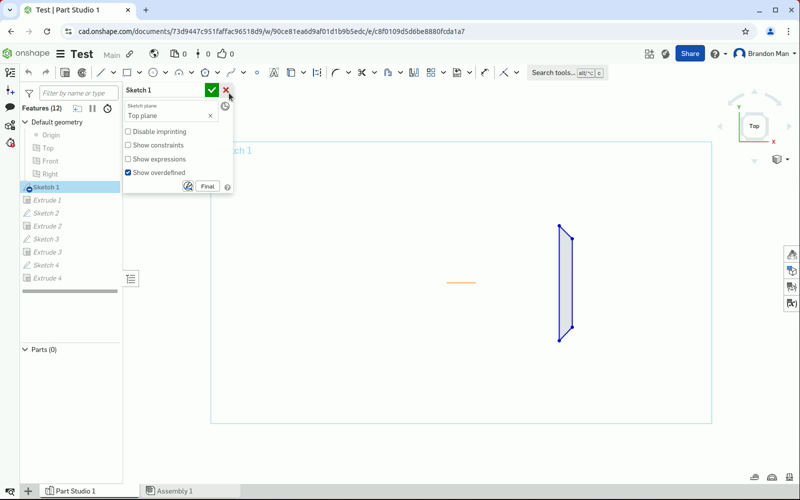
key(shift+s)
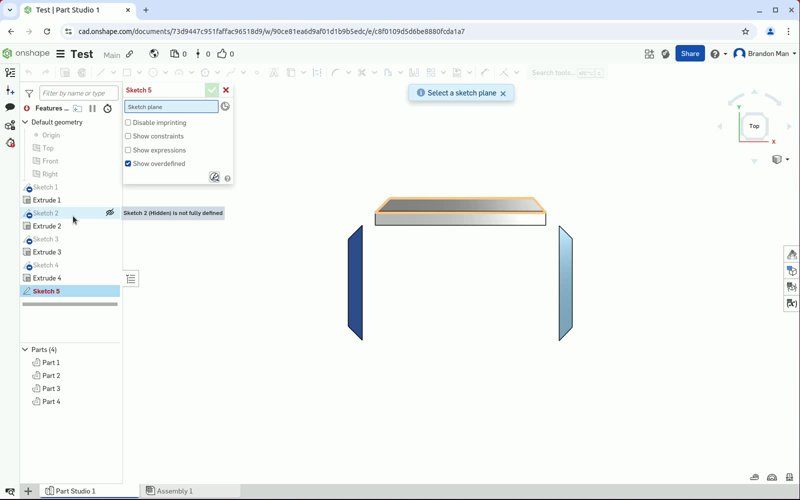
scroll(3)
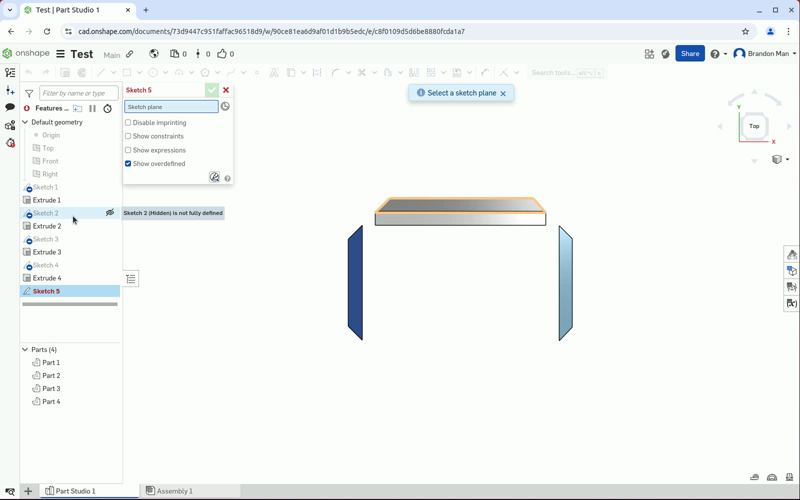
mouse_move(73, 150)
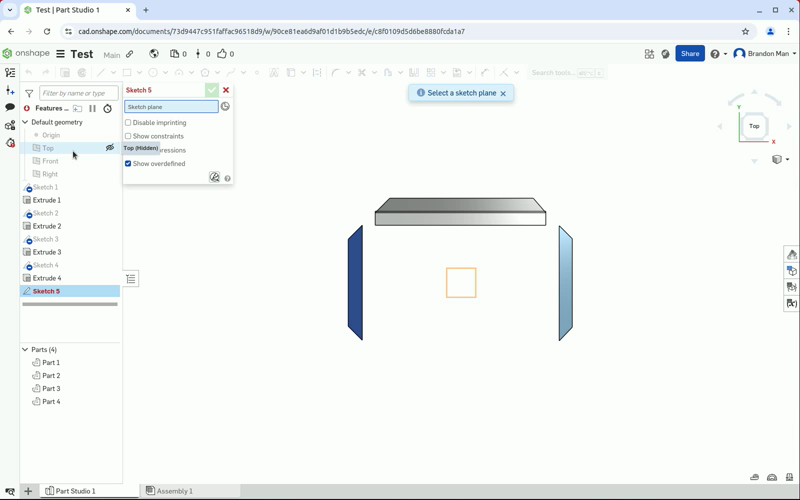
click(73, 150)
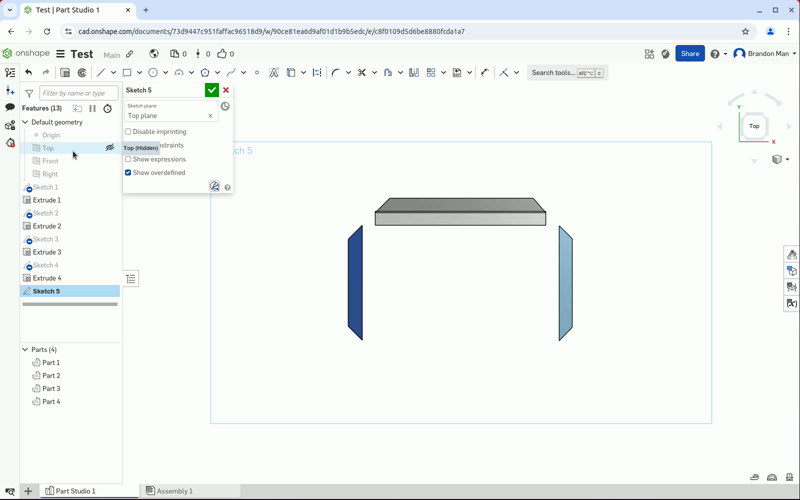
mouse_move(73, 352)
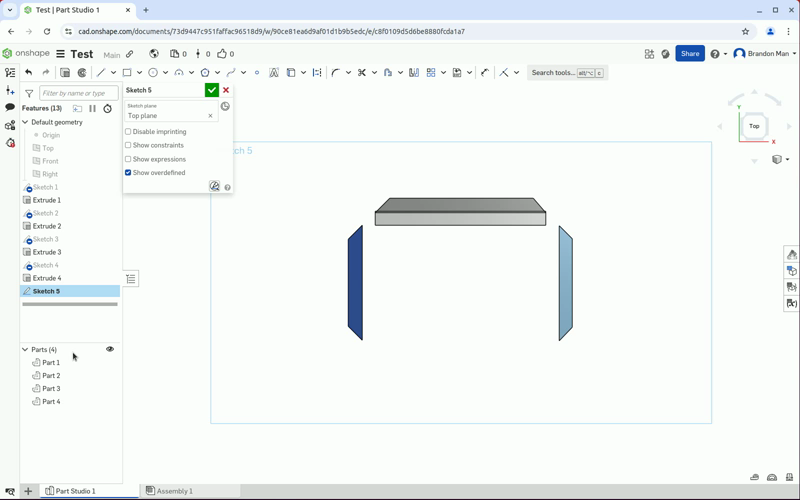
key(y)
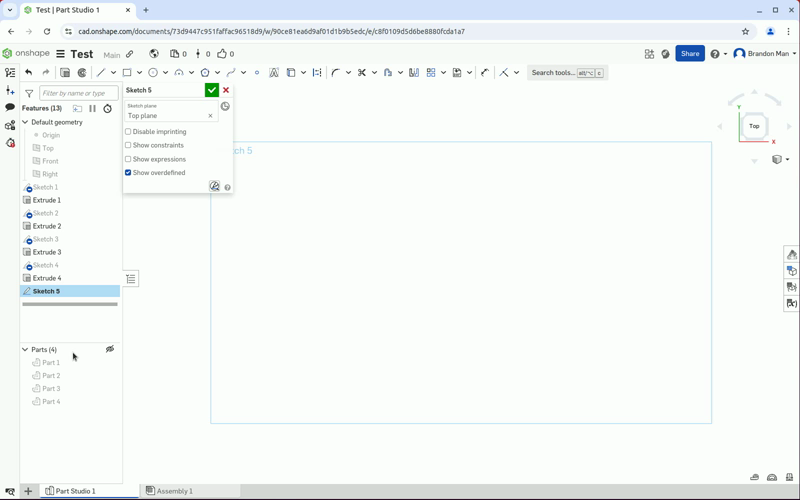
key(l)
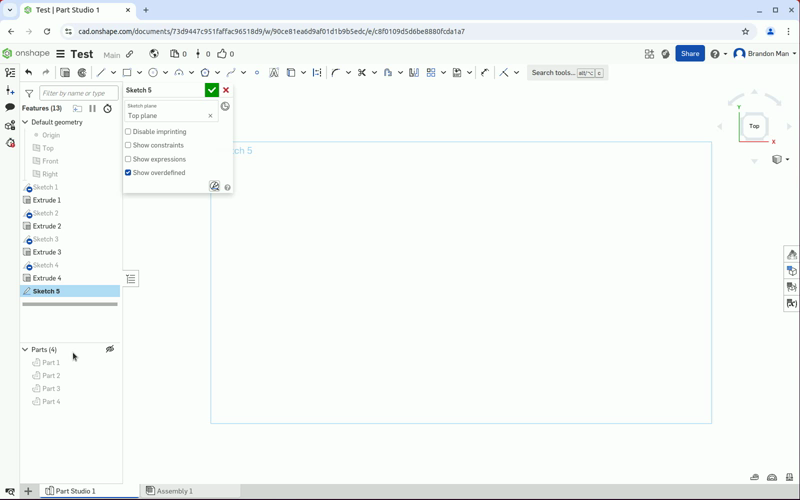
key_down(shift)
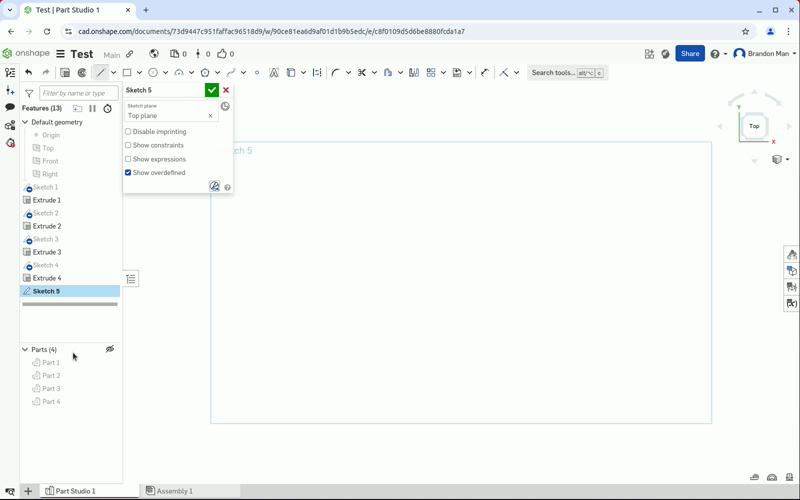
mouse_move(546, 340)
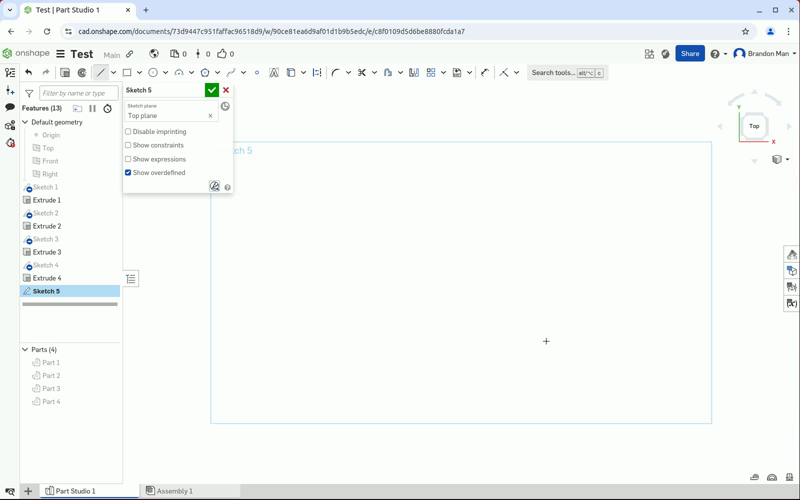
click(546, 340)
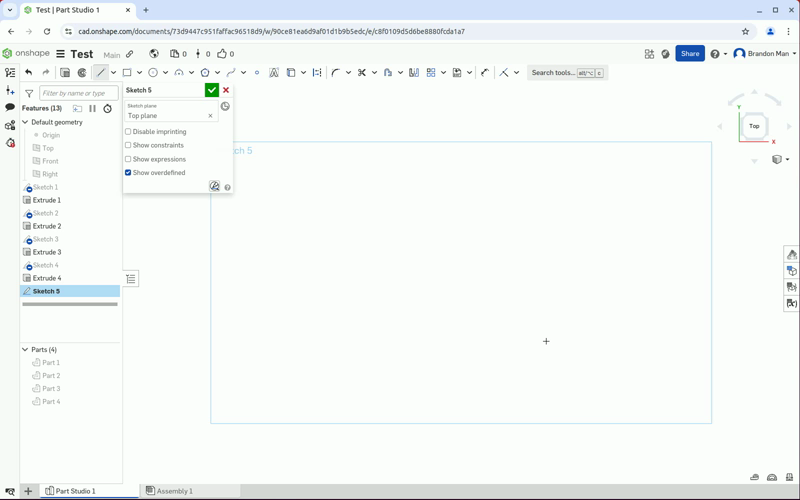
key_up(shift)
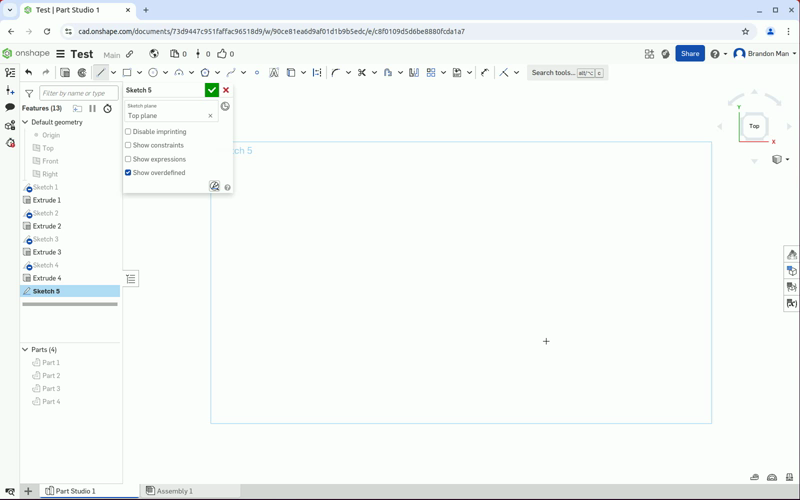
key_down(shift)
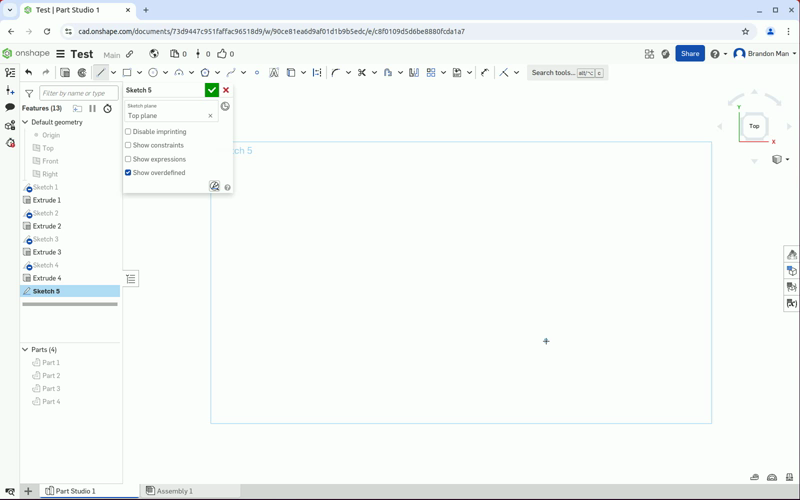
mouse_move(576, 340)
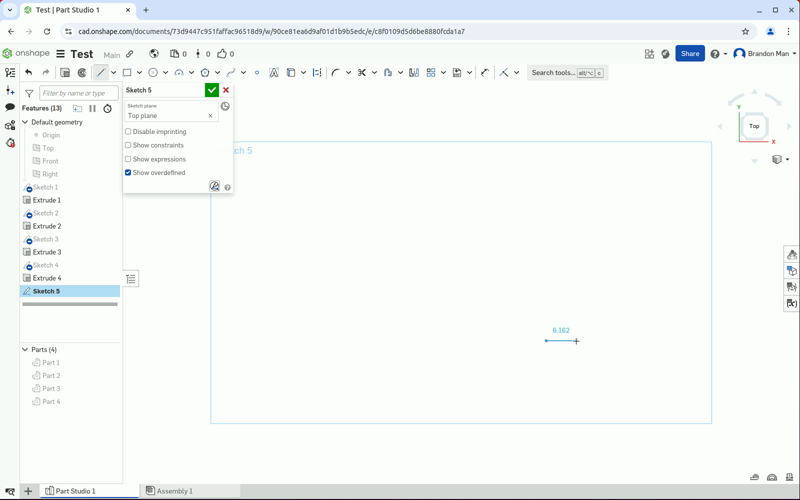
mouse_move(559, 340)
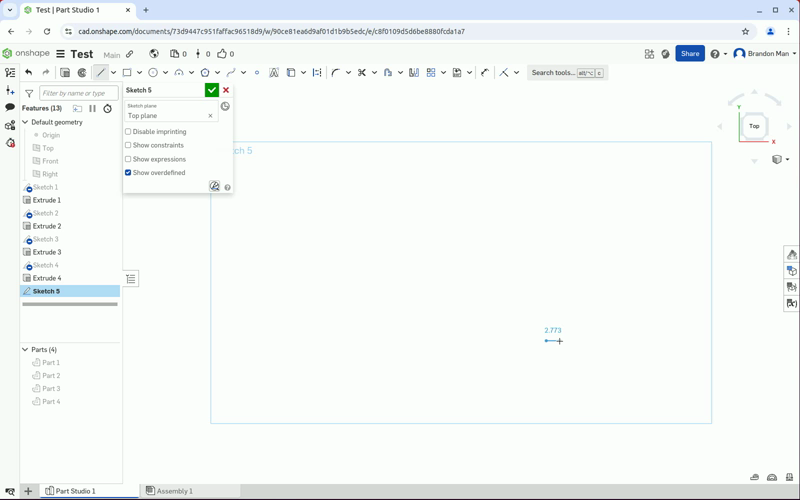
click(559, 340)
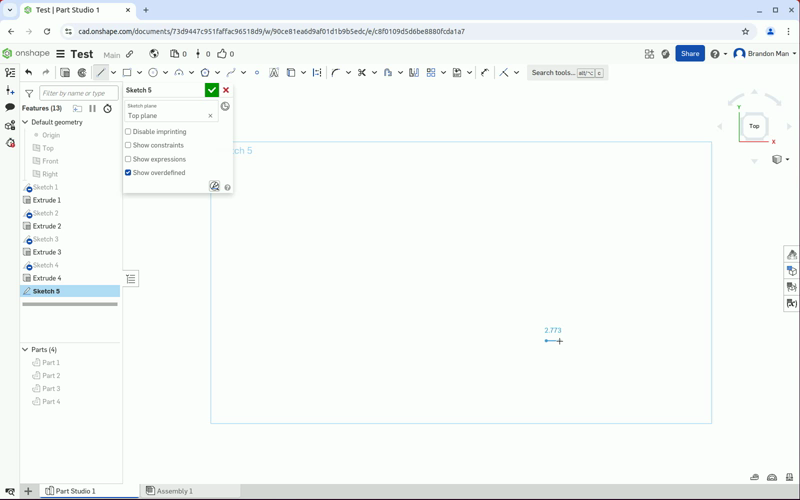
key_up(shift)
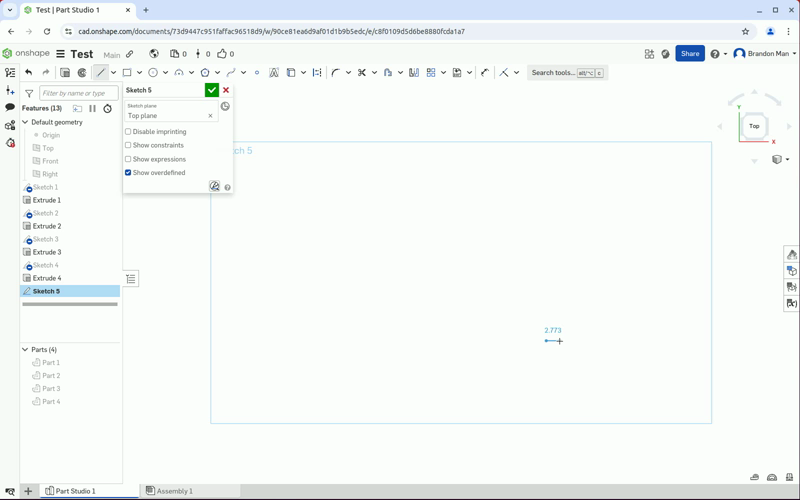
key_down(shift)
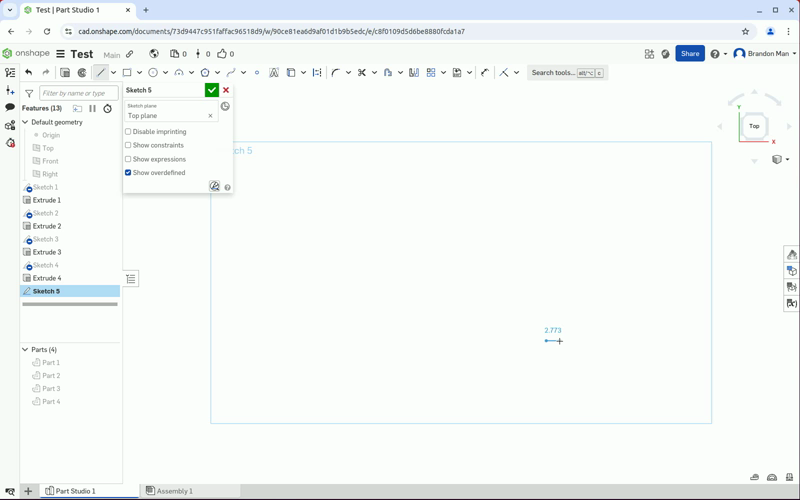
mouse_move(559, 225)
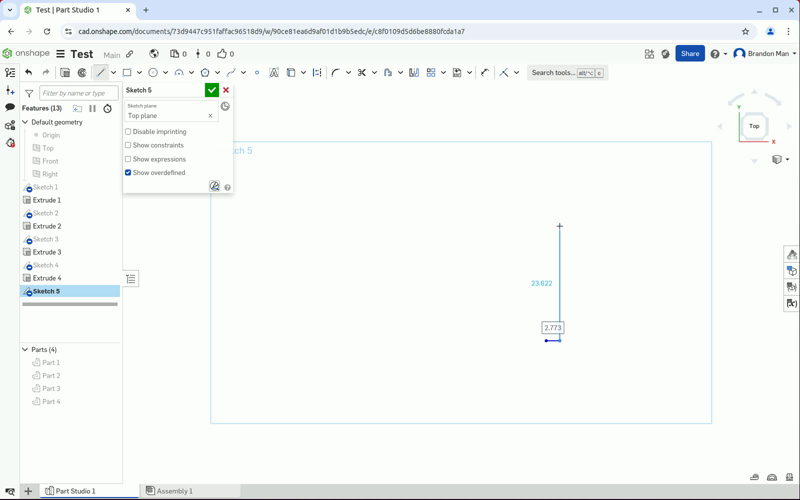
click(559, 225)
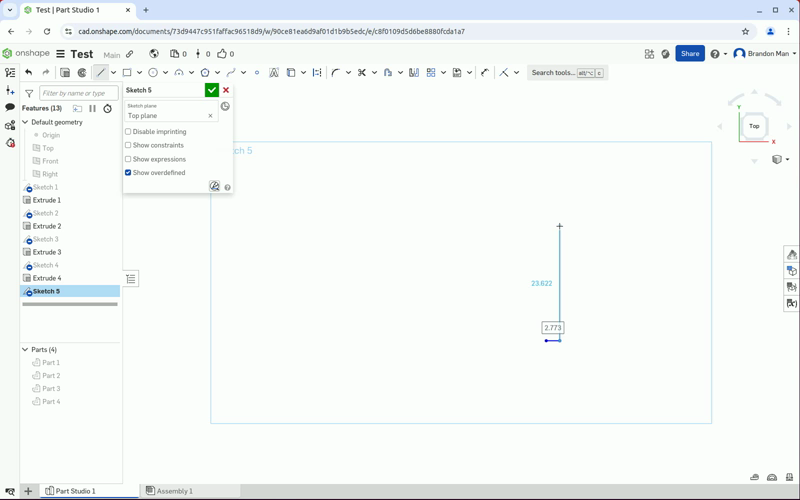
key_up(shift)
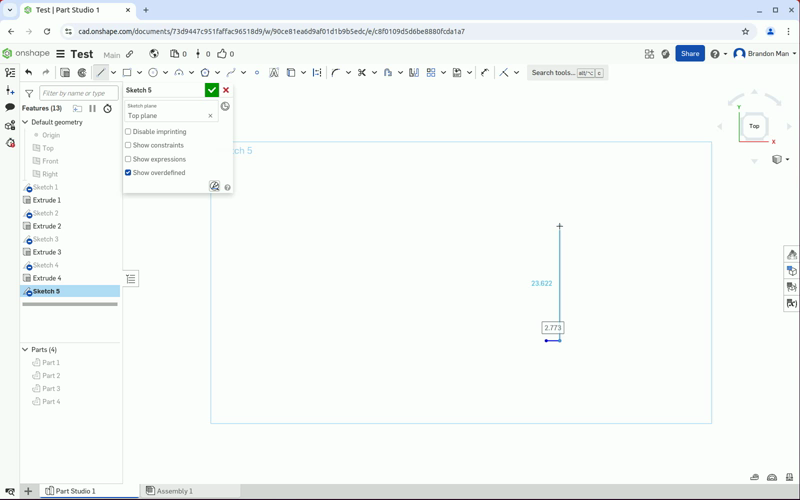
key_down(shift)
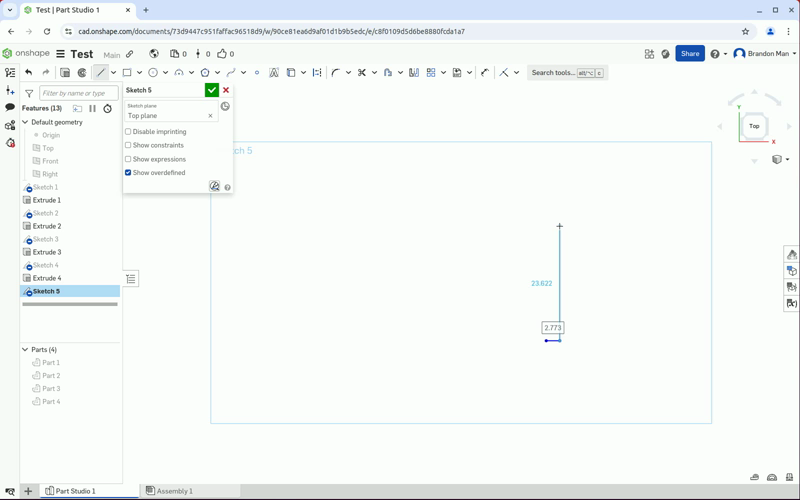
mouse_move(589, 225)
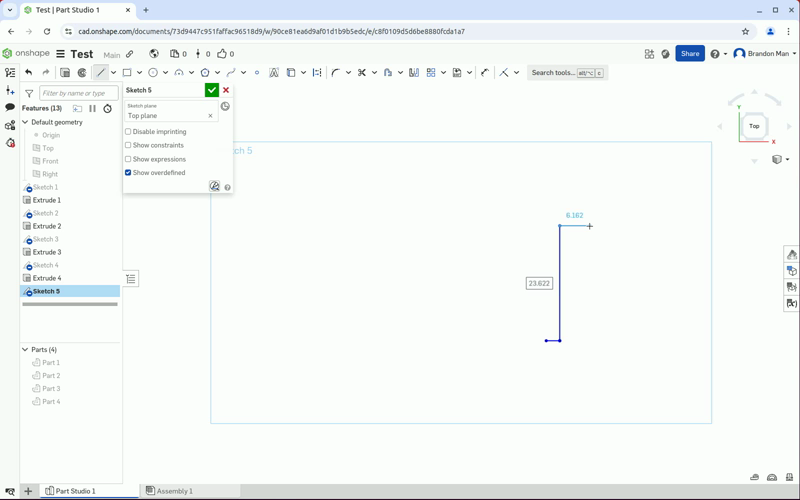
mouse_move(546, 225)
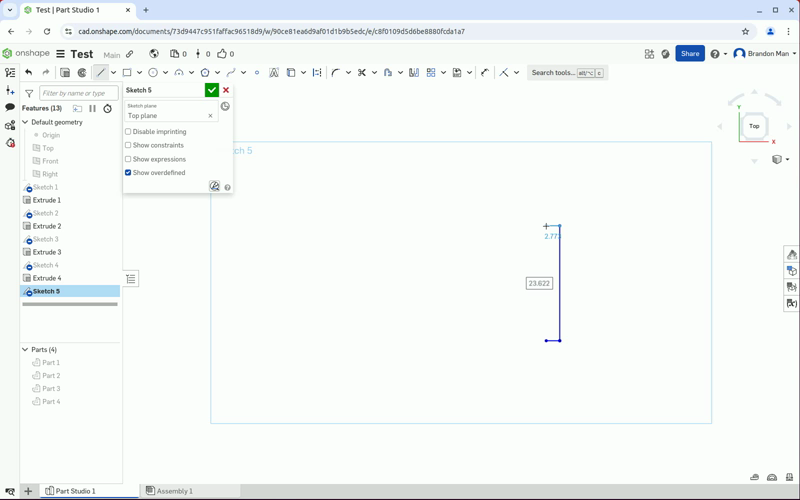
click(546, 225)
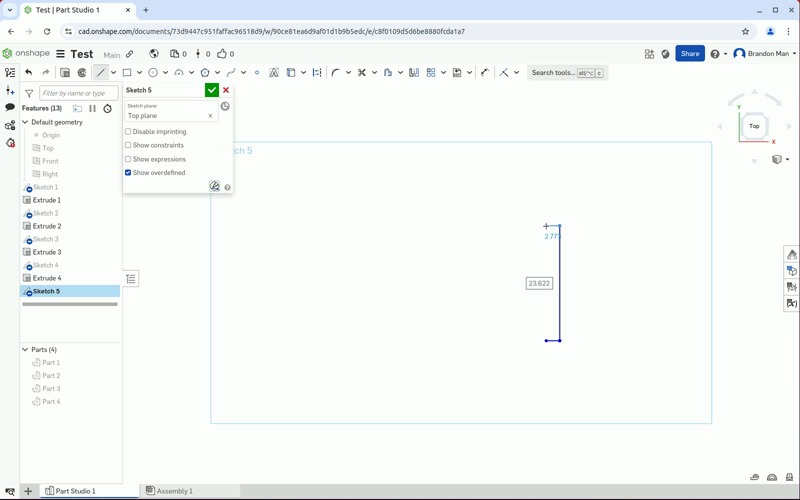
key_up(shift)
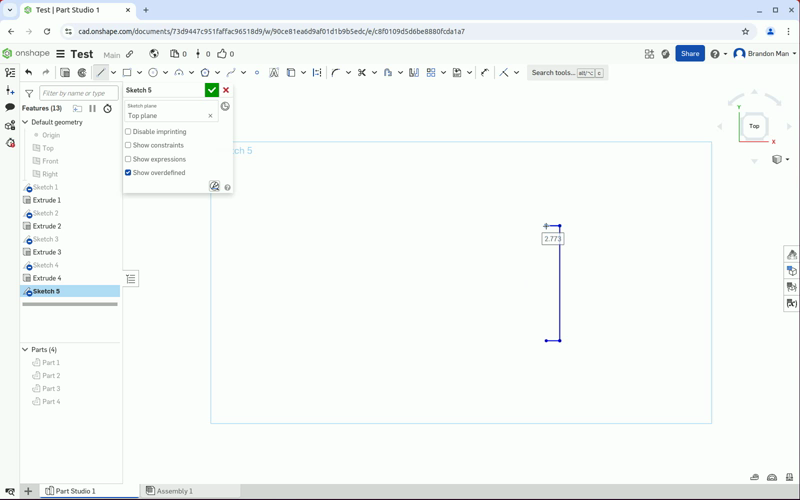
key_down(shift)
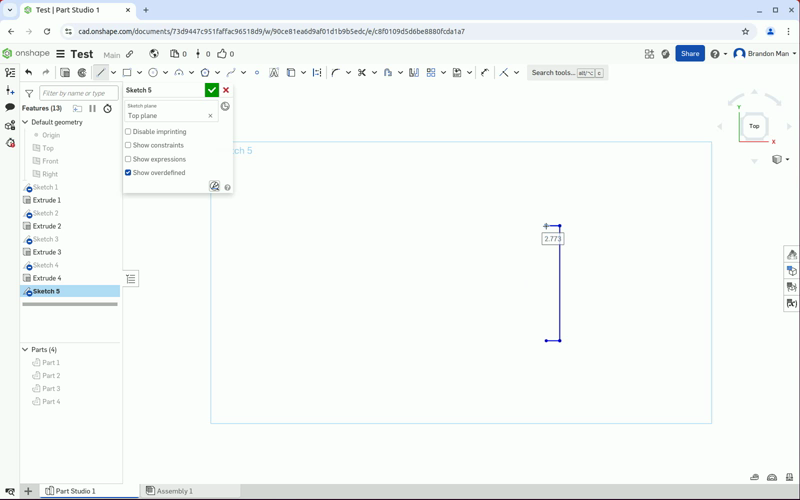
mouse_move(546, 340)
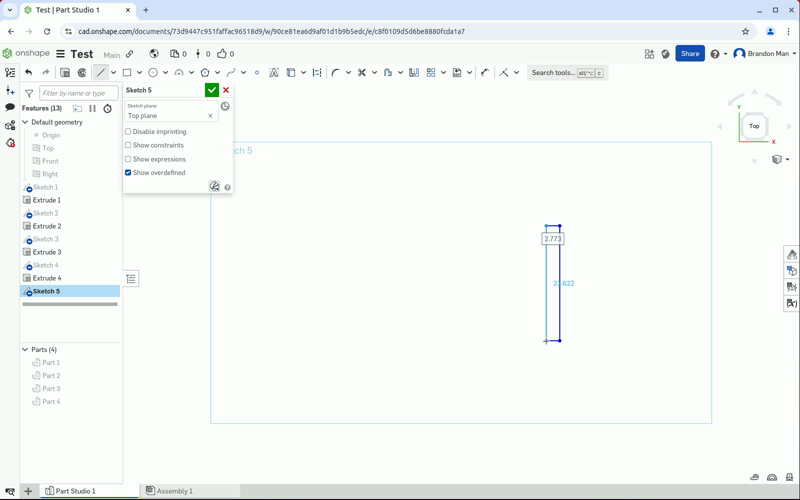
key_up(shift)
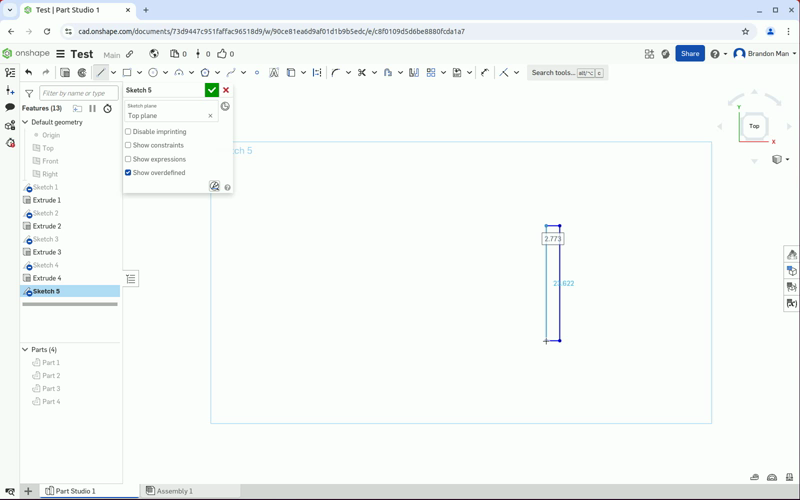
click(546, 340)
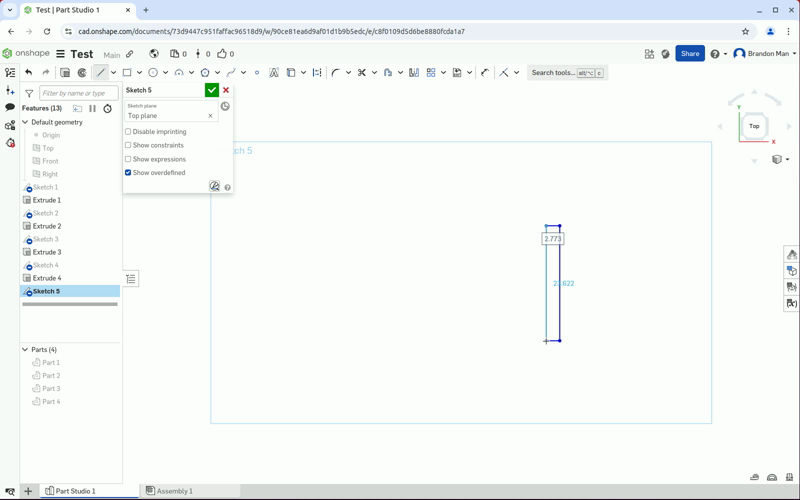
key(esc)
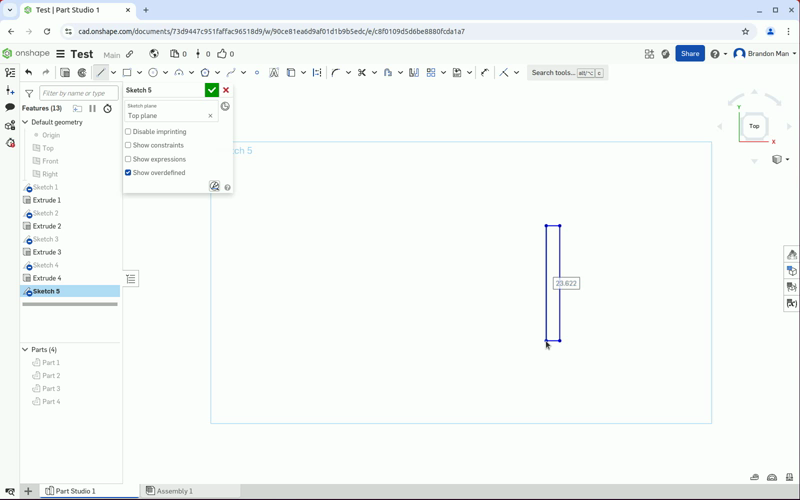
mouse_move(552, 230)
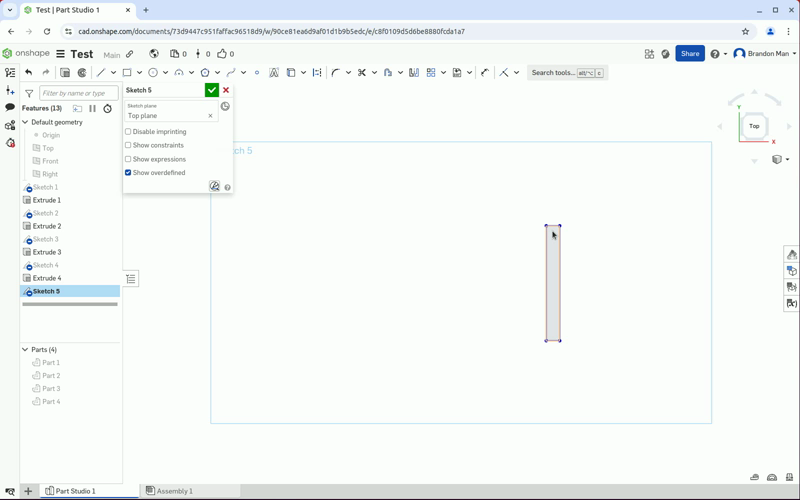
scroll(6)
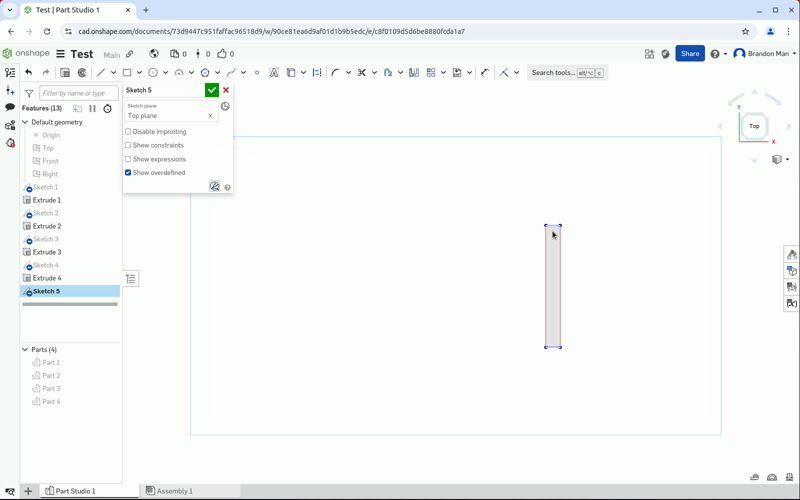
scroll(6)
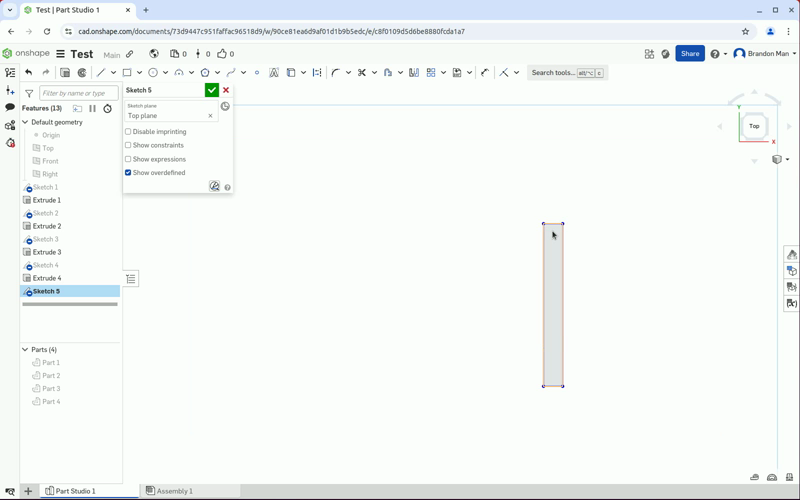
scroll(6)
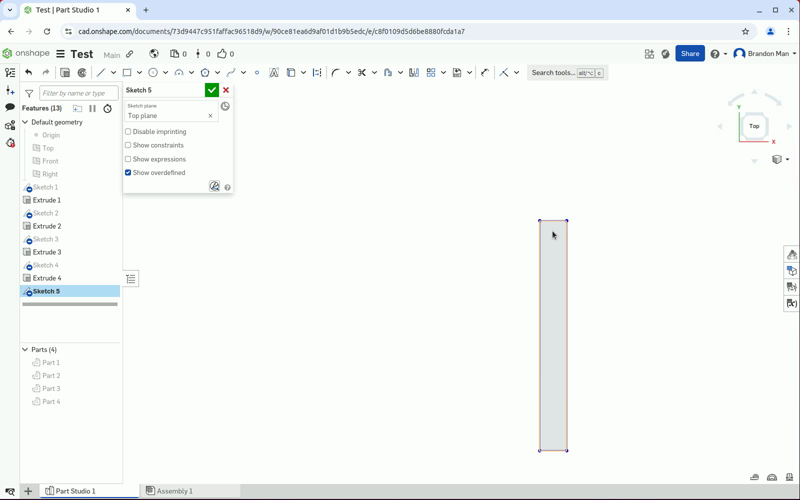
scroll(6)
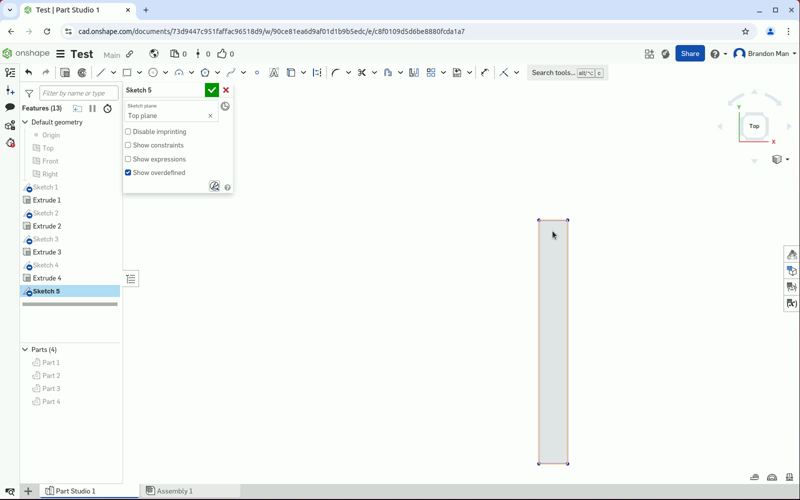
scroll(6)
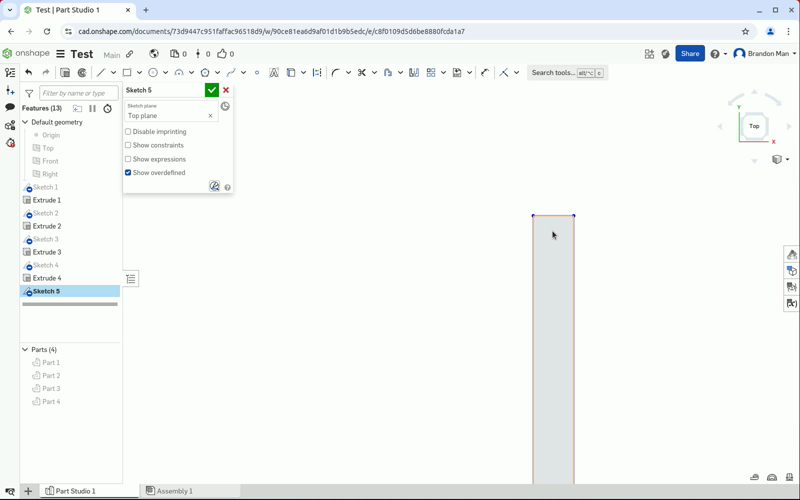
scroll(6)
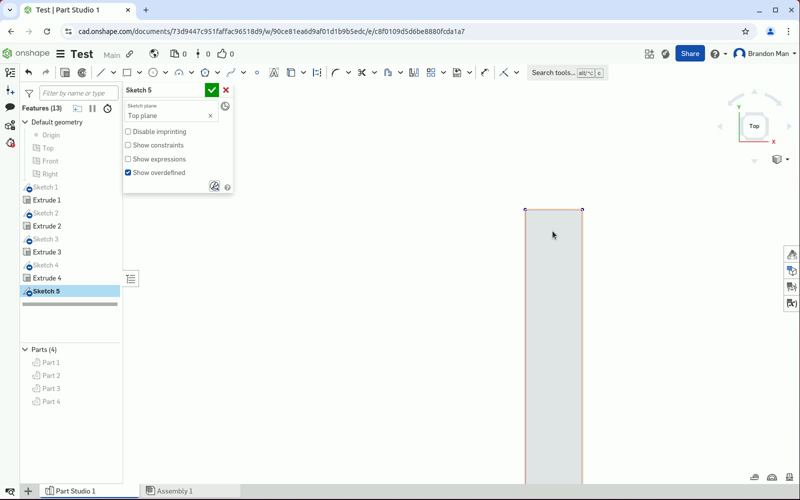
scroll(6)
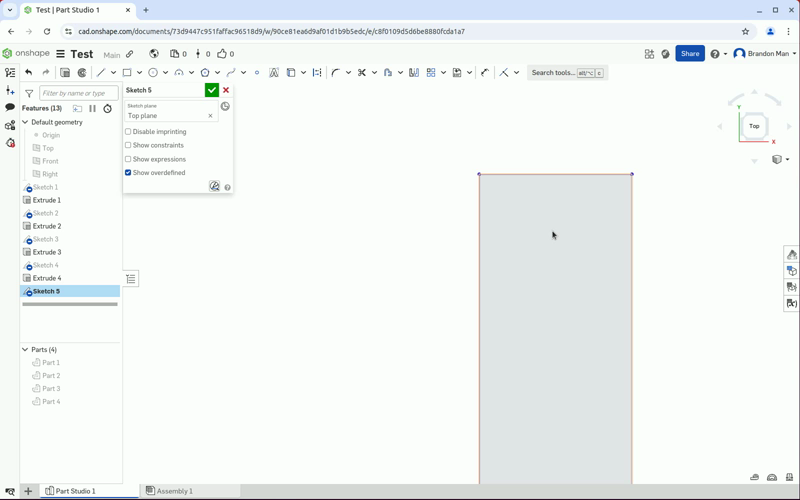
click(552, 230)
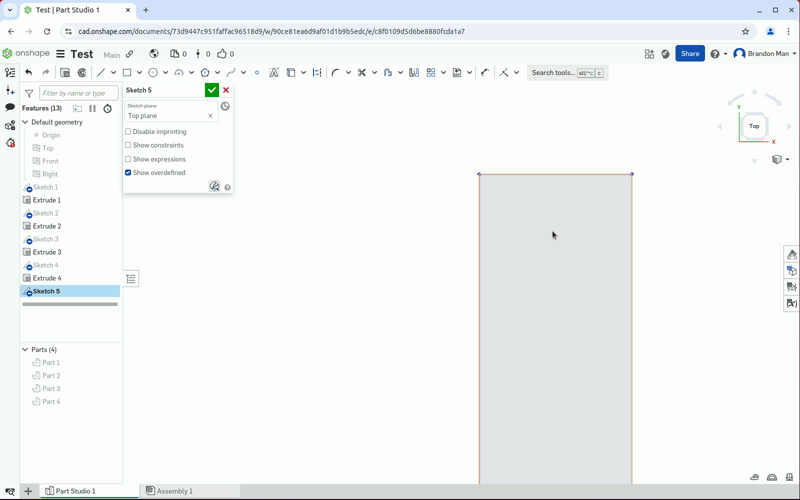
scroll(-6)
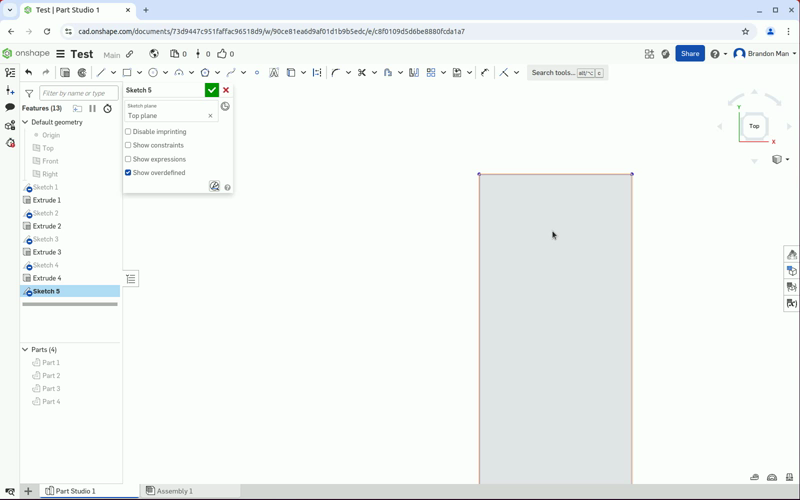
scroll(-6)
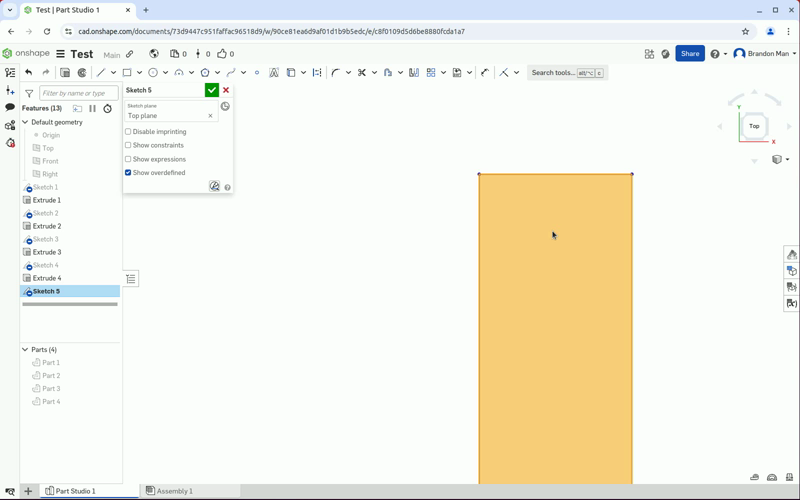
scroll(-6)
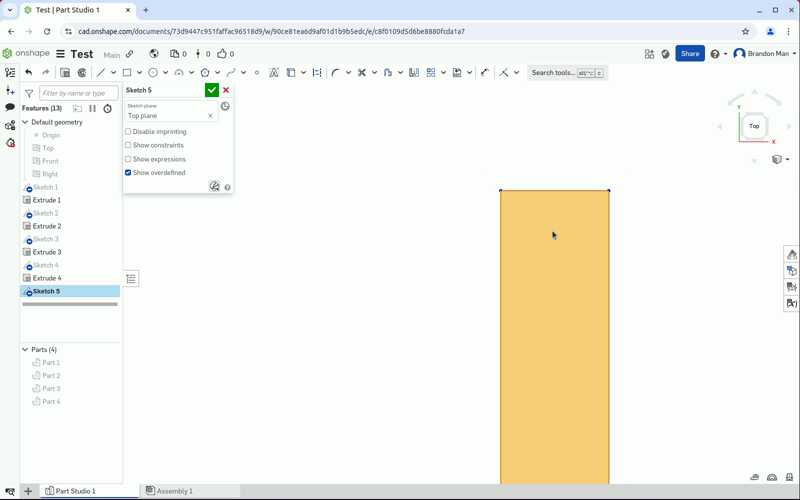
scroll(-6)
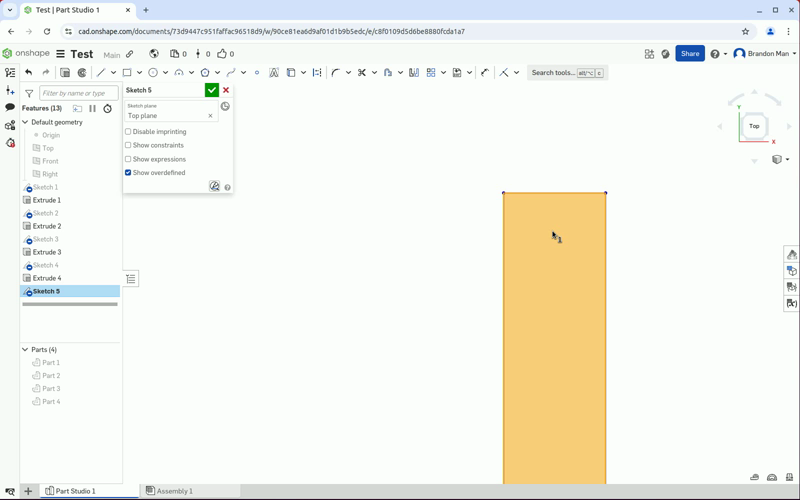
scroll(-6)
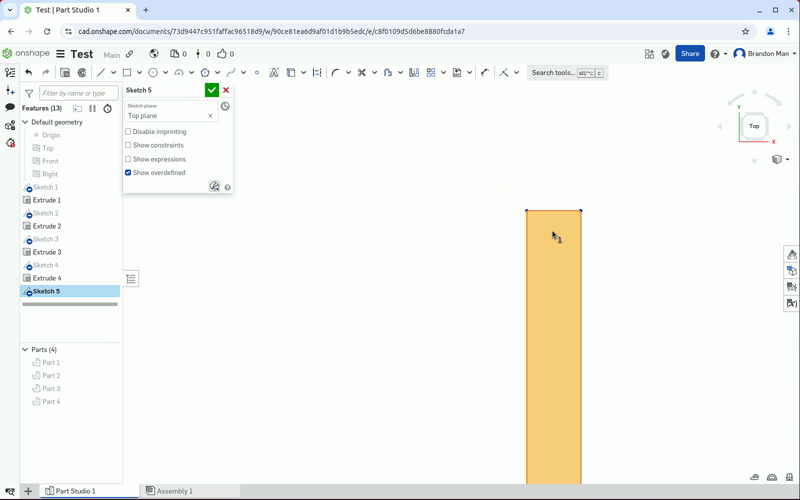
scroll(-6)
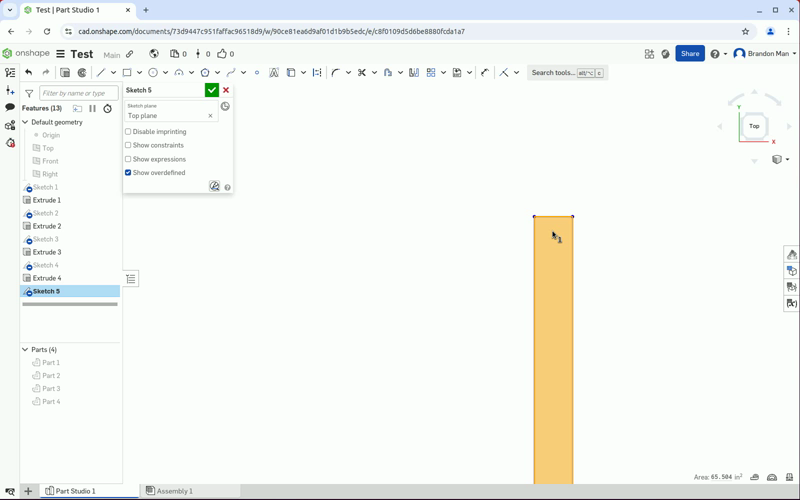
scroll(-6)
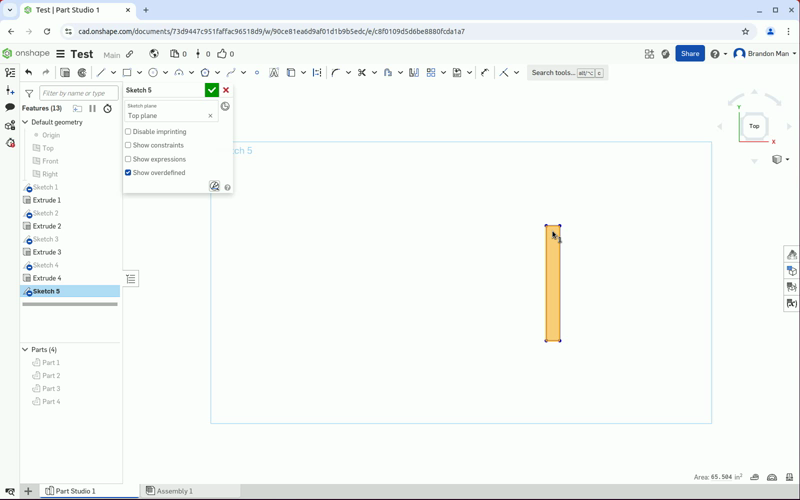
mouse_move(73, 352)
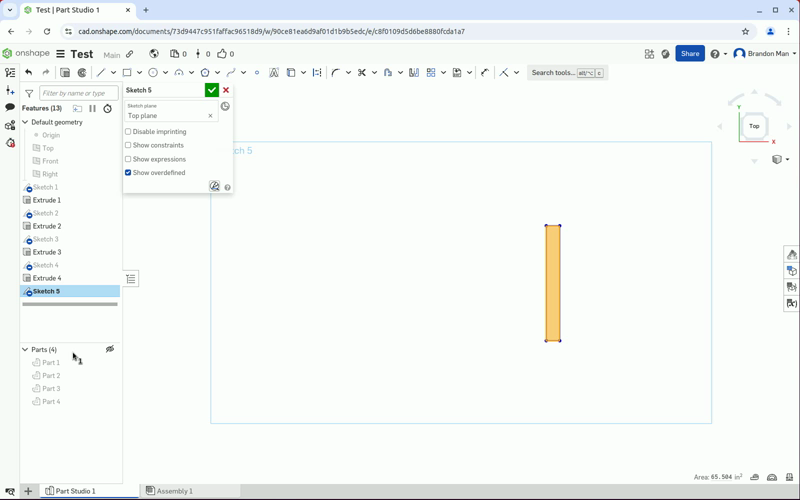
key(shift+y)
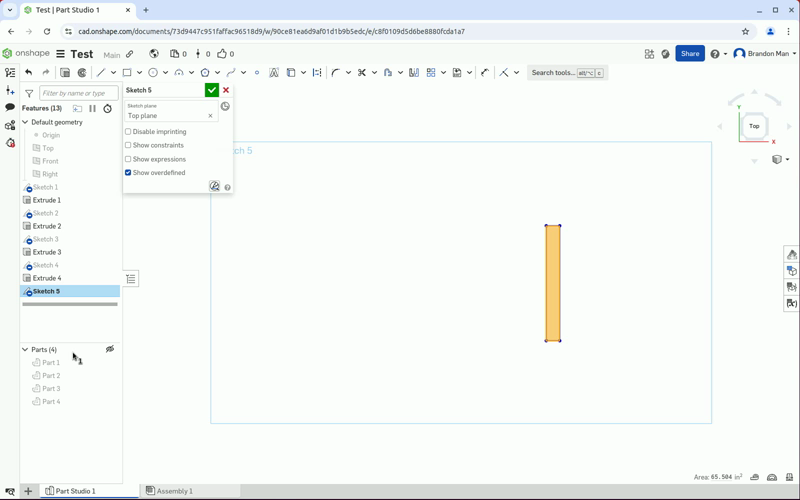
key(shift+e)
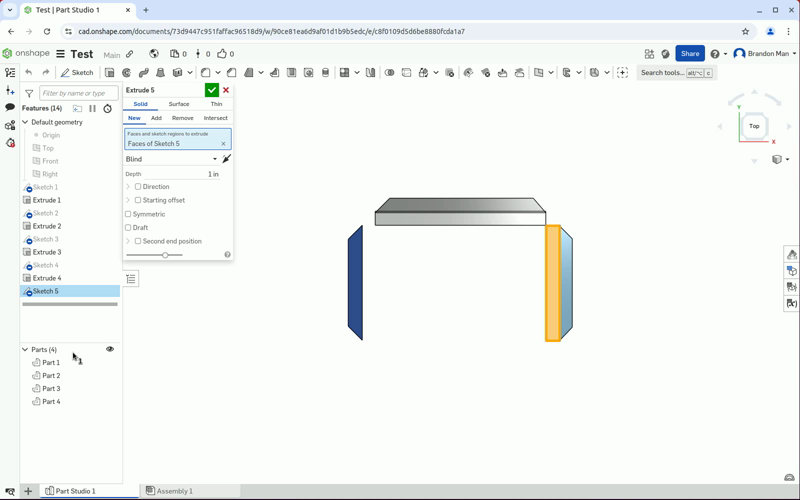
mouse_move(143, 106)
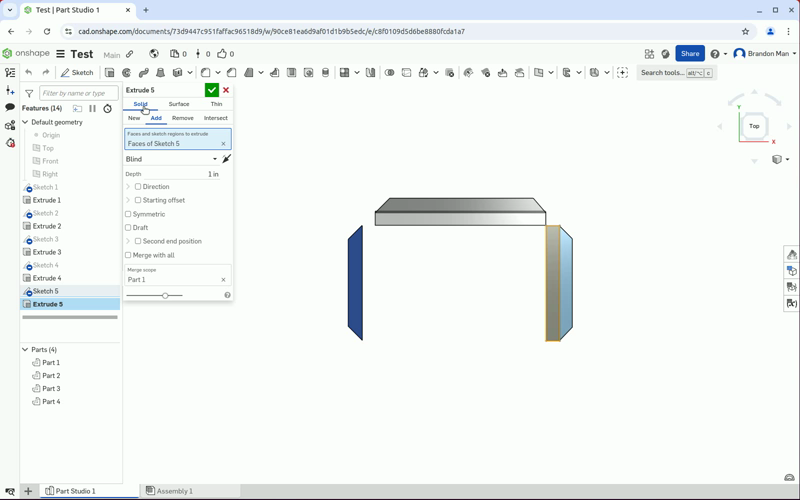
click(143, 106)
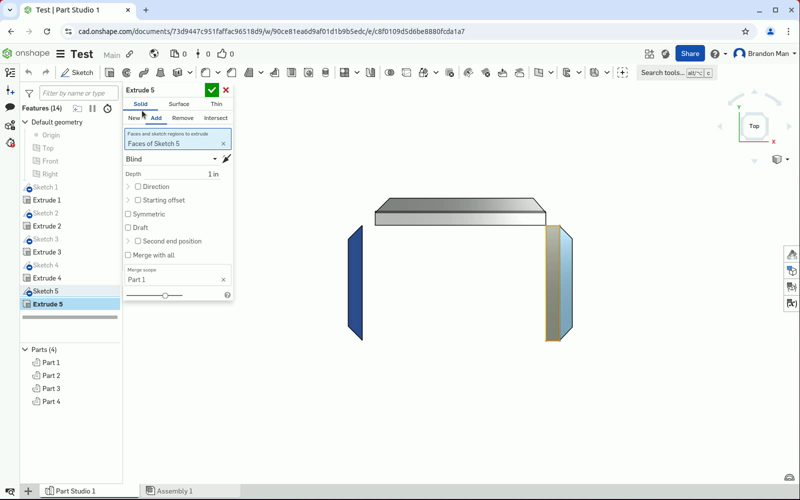
mouse_move(137, 120)
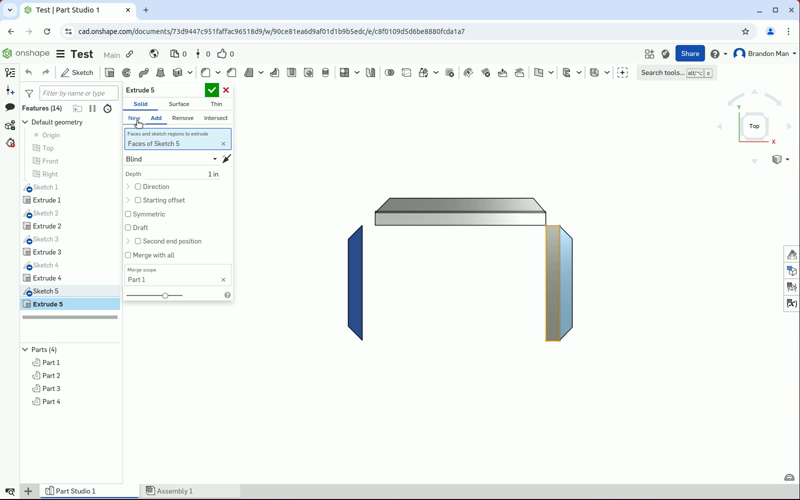
click(137, 120)
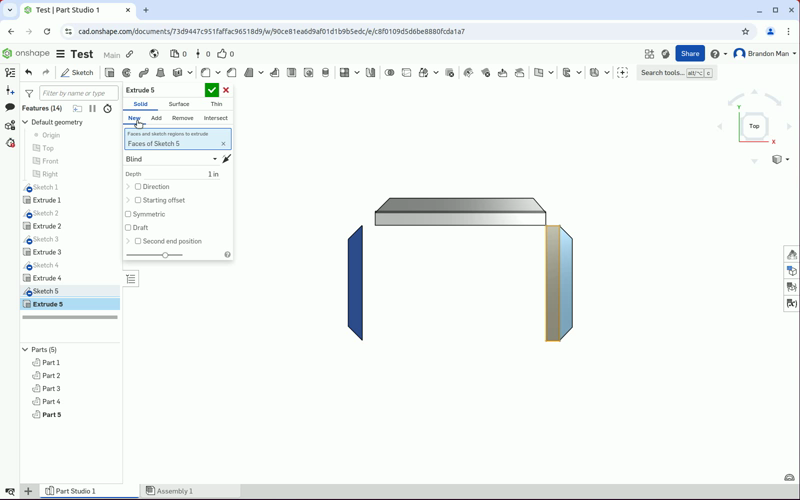
key(tab, 4)
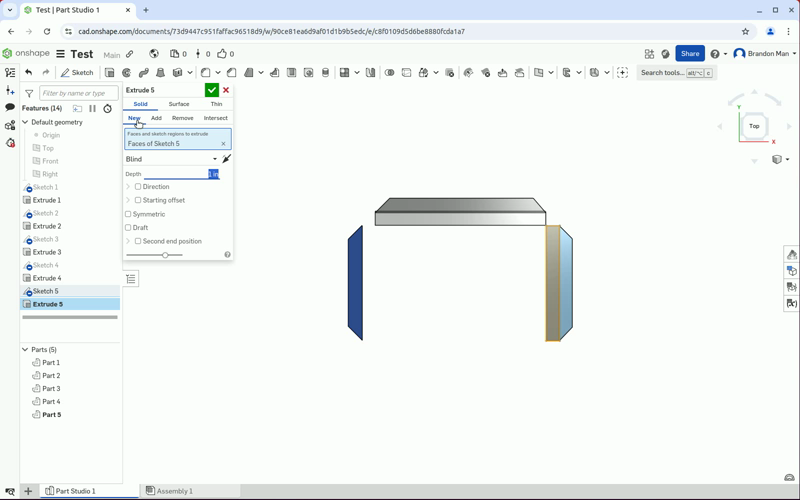
text(0.241)
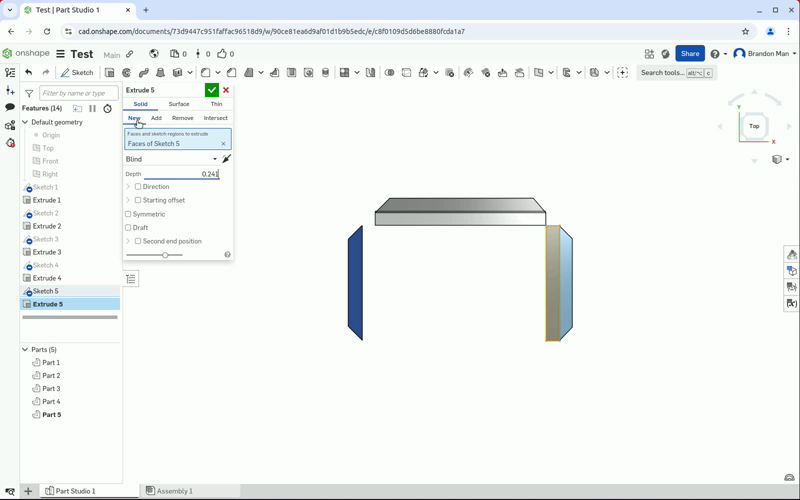
key(enter)
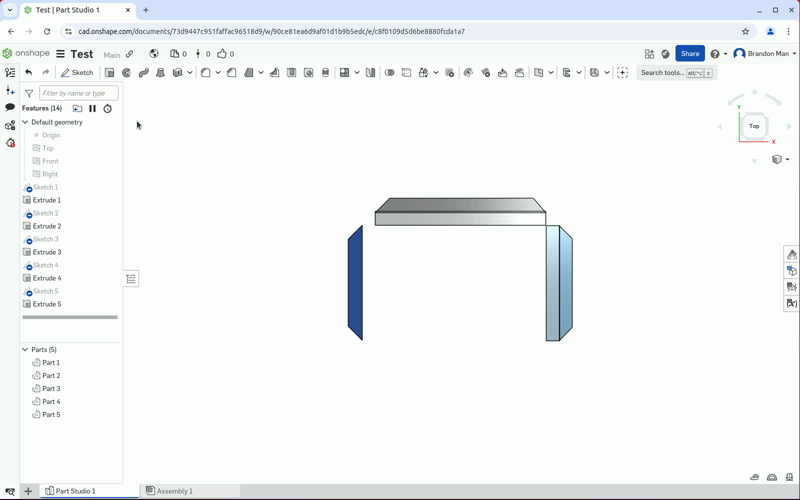
key(shift+h)
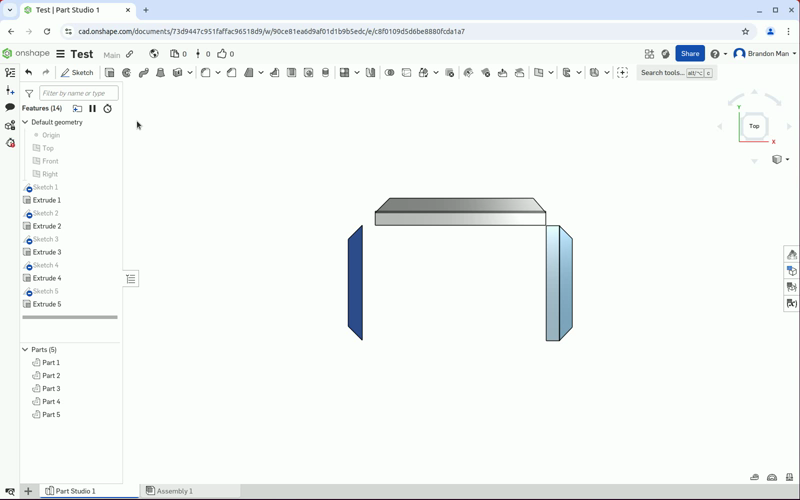
key(shift+h)
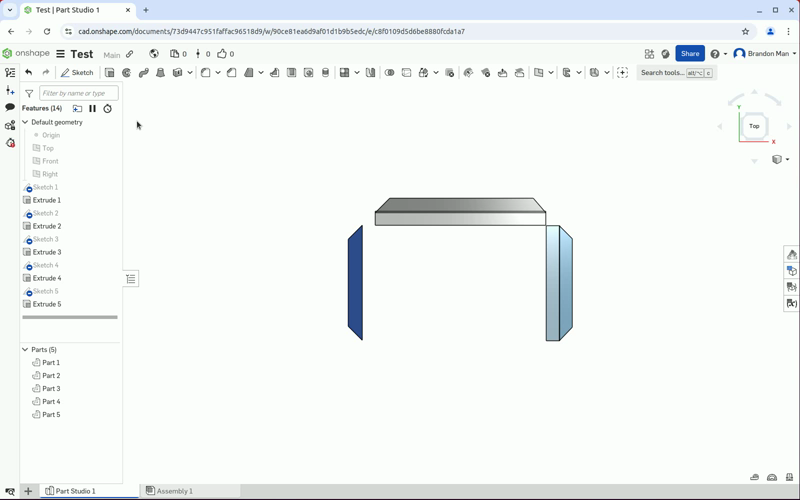
mouse_move(73, 189)
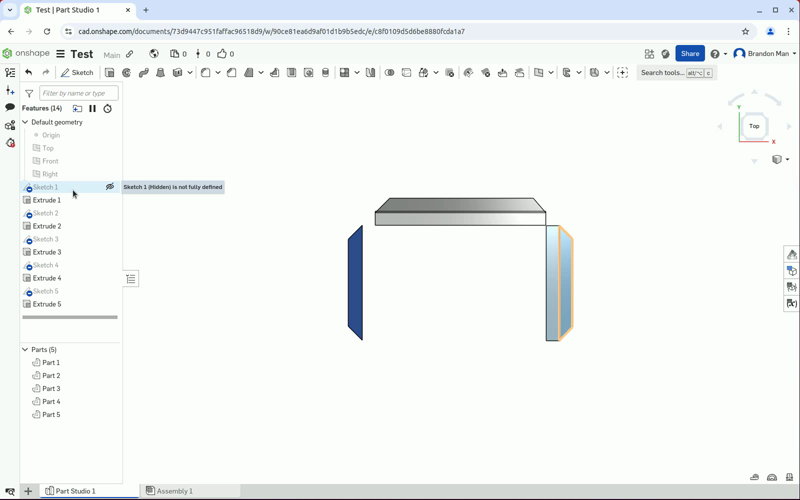
click(73, 189)
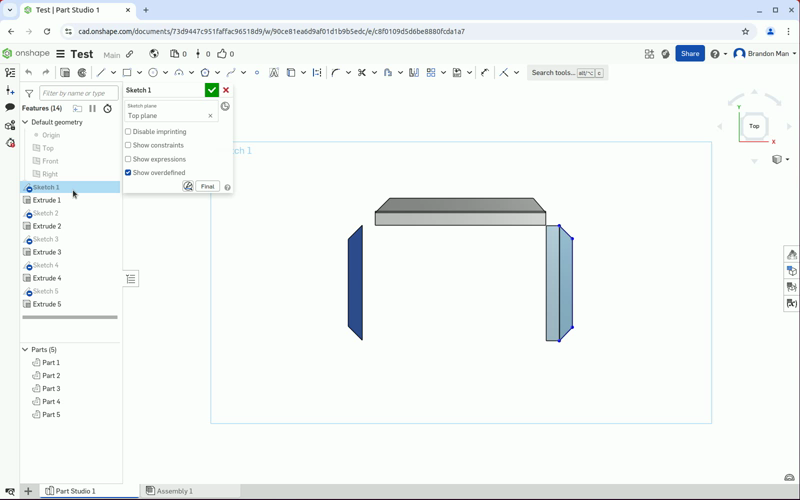
mouse_move(229, 92)
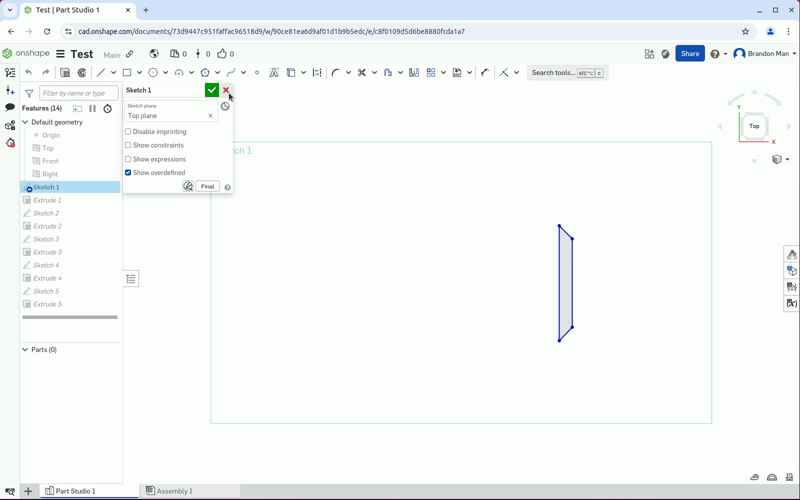
click(229, 92)
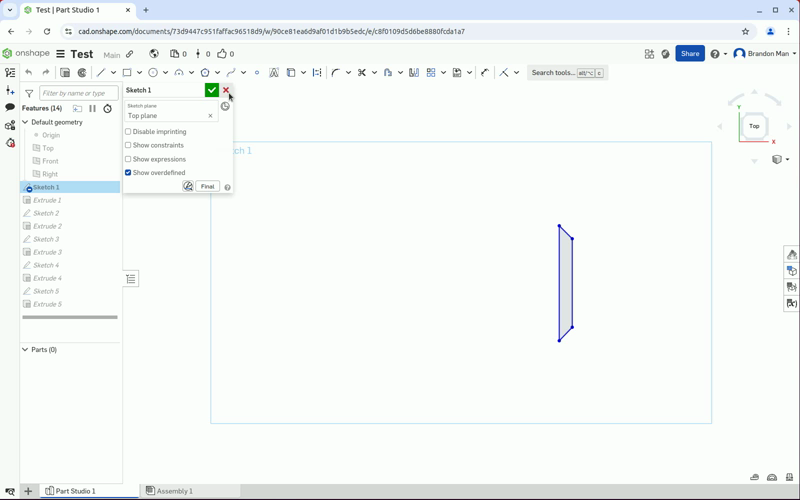
key(shift+s)
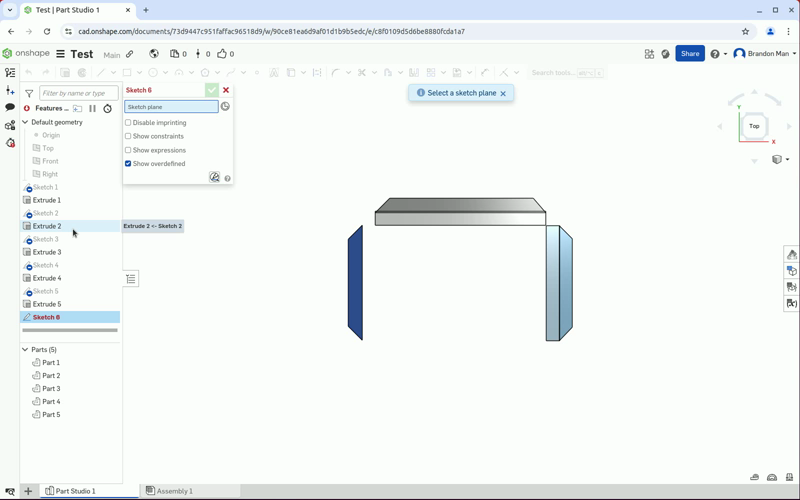
scroll(3)
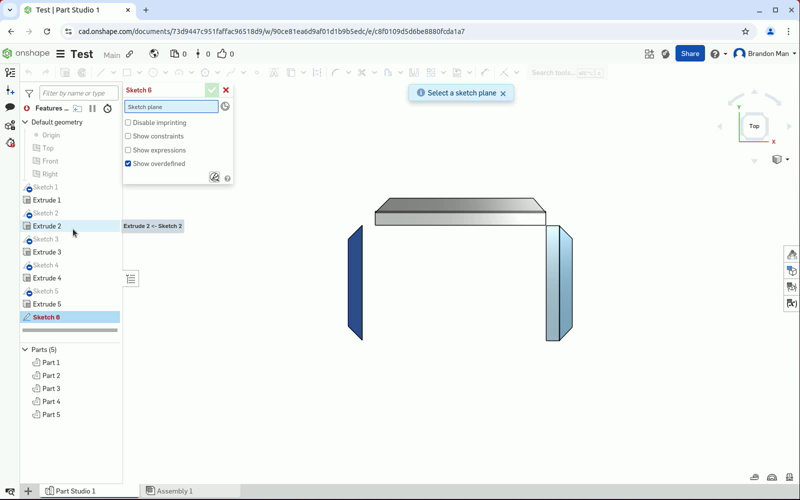
mouse_move(73, 150)
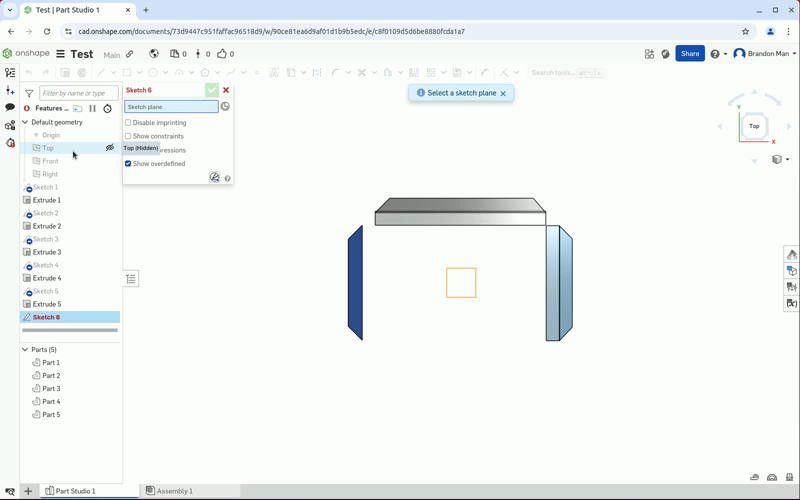
click(73, 150)
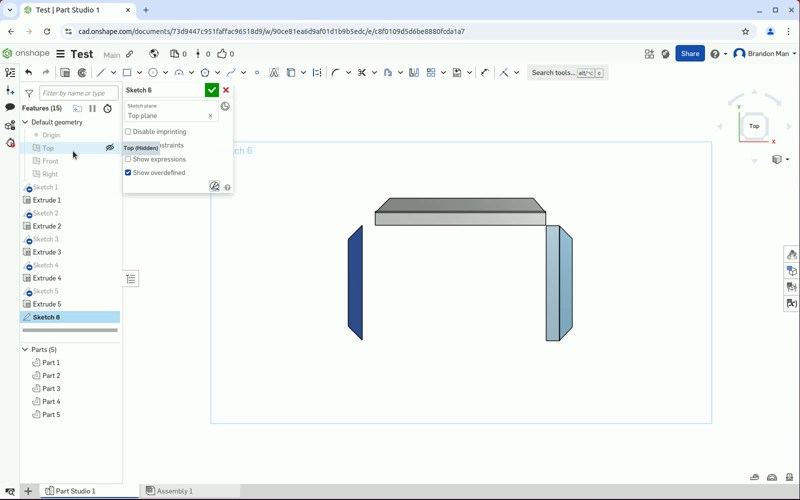
mouse_move(73, 352)
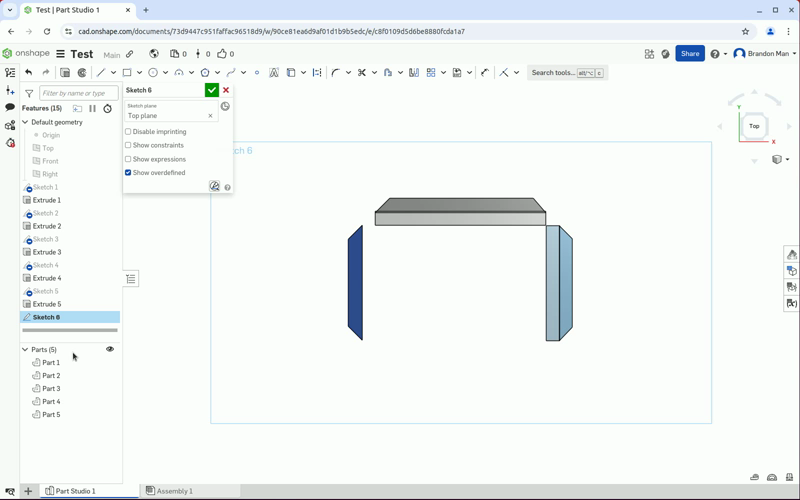
key(y)
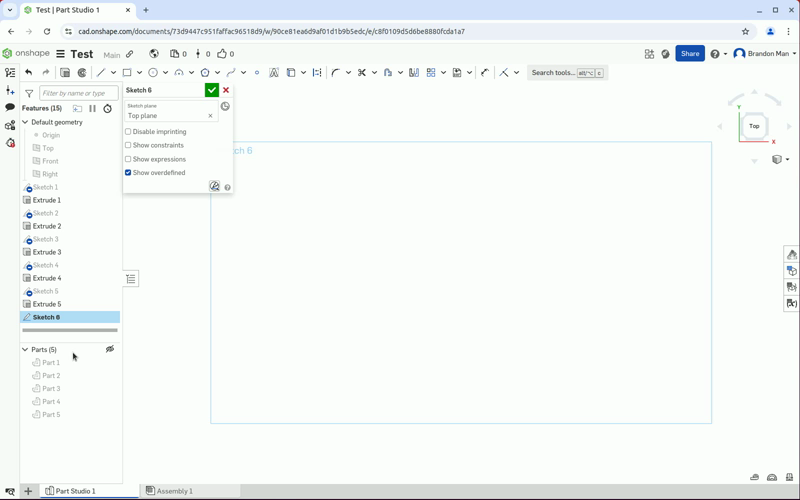
key(l)
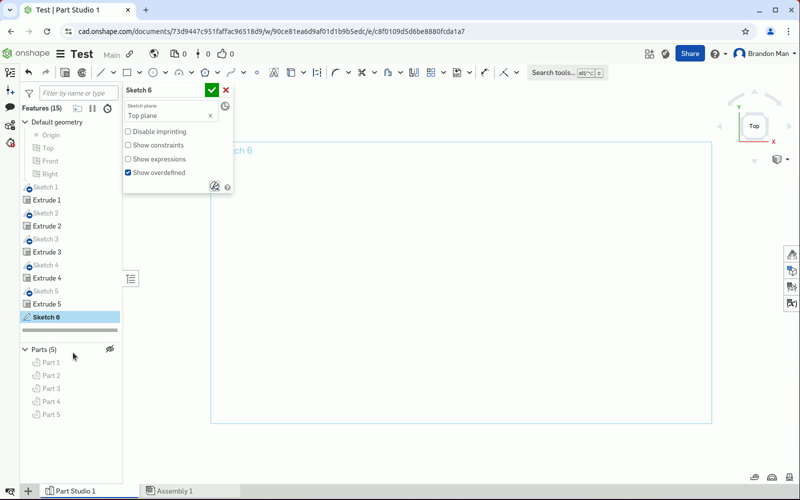
key_down(shift)
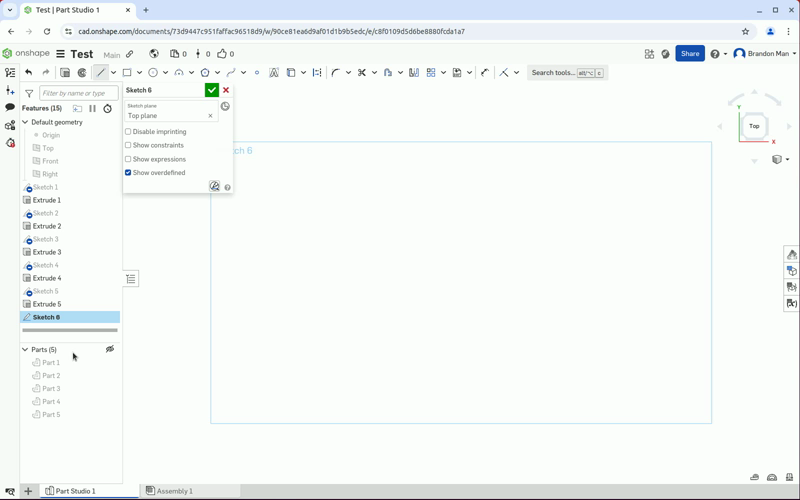
mouse_move(362, 340)
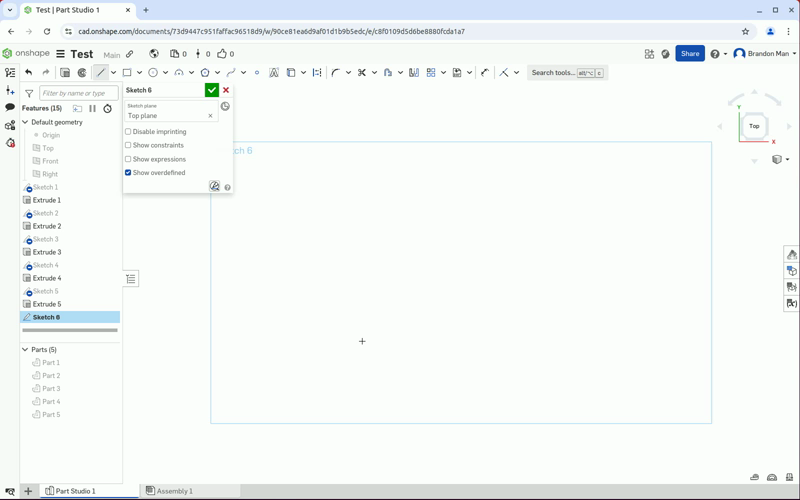
click(362, 340)
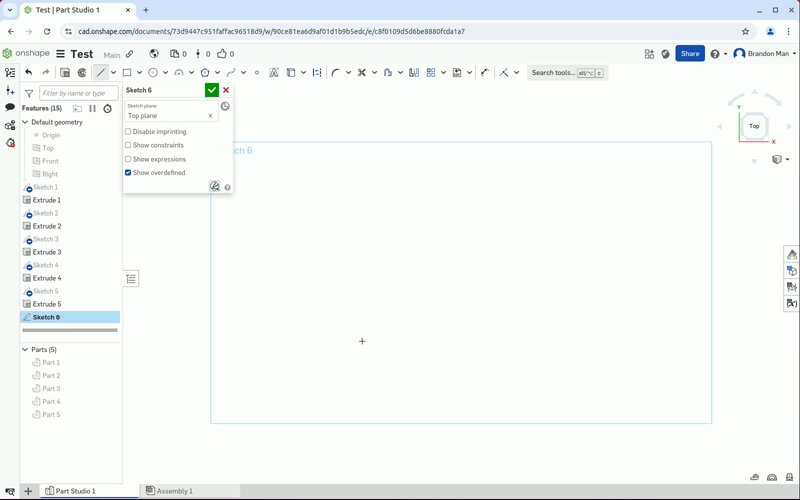
key_up(shift)
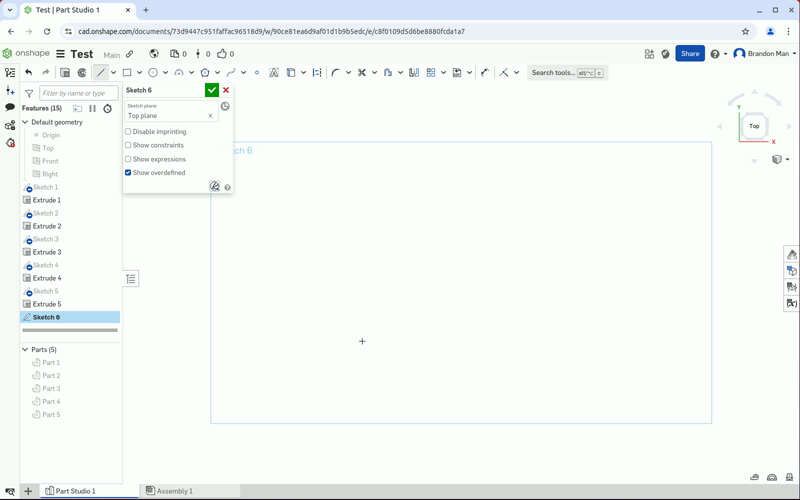
key_down(shift)
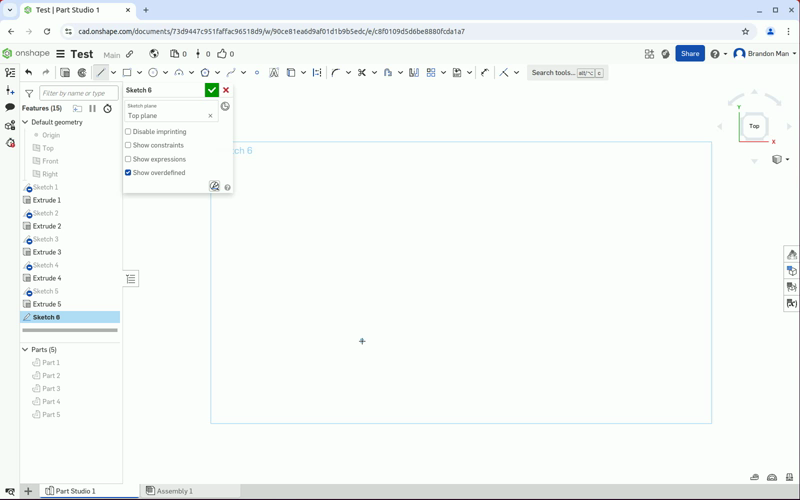
mouse_move(392, 340)
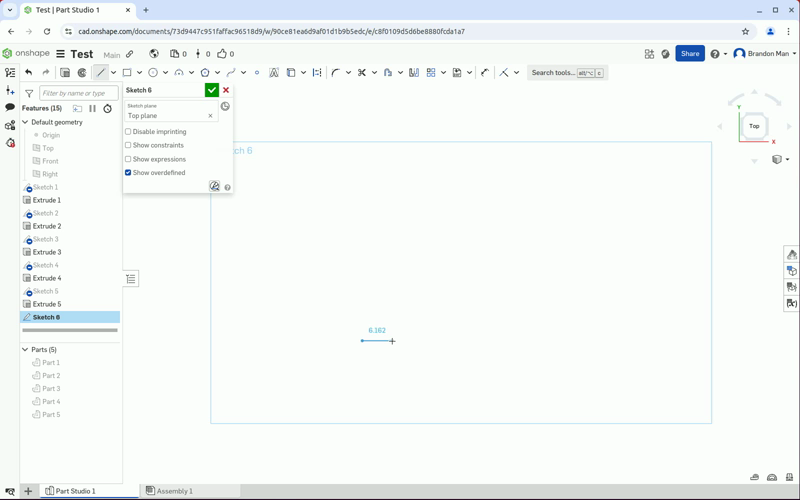
mouse_move(375, 340)
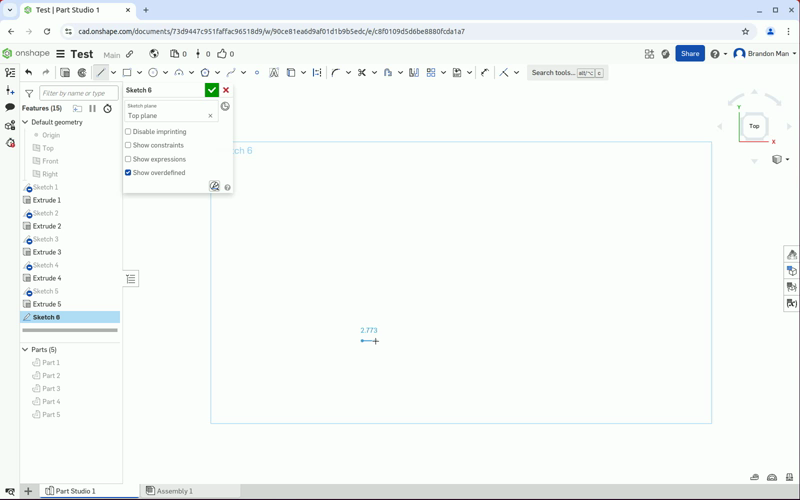
click(375, 340)
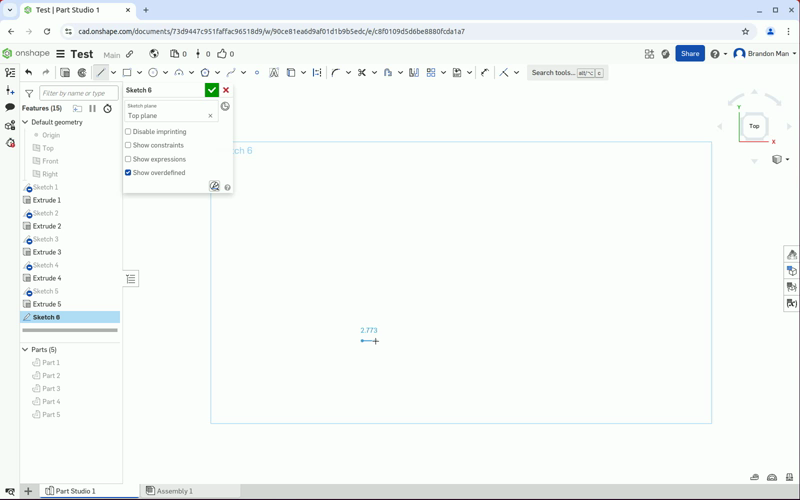
key_up(shift)
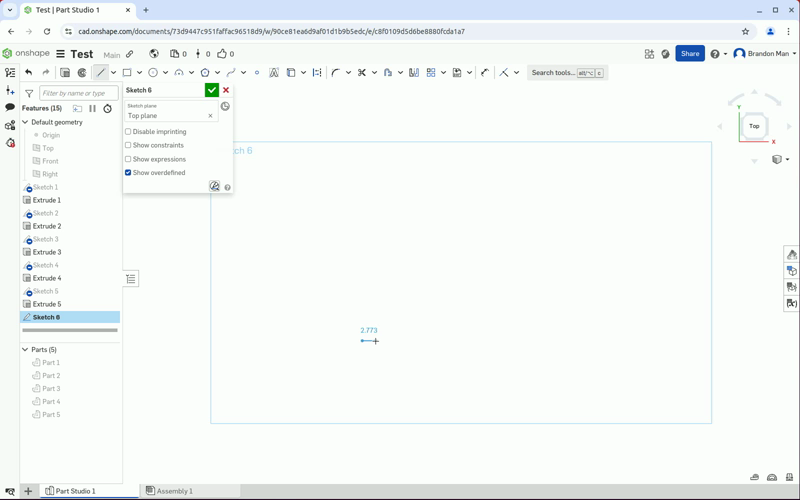
key_down(shift)
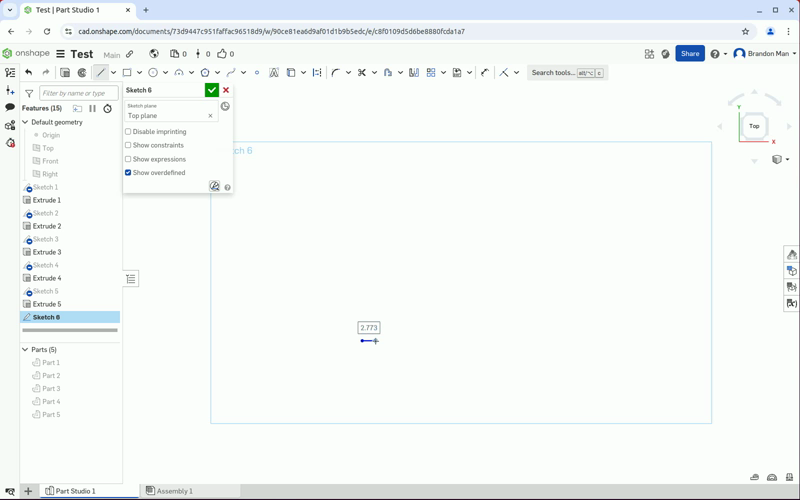
mouse_move(375, 225)
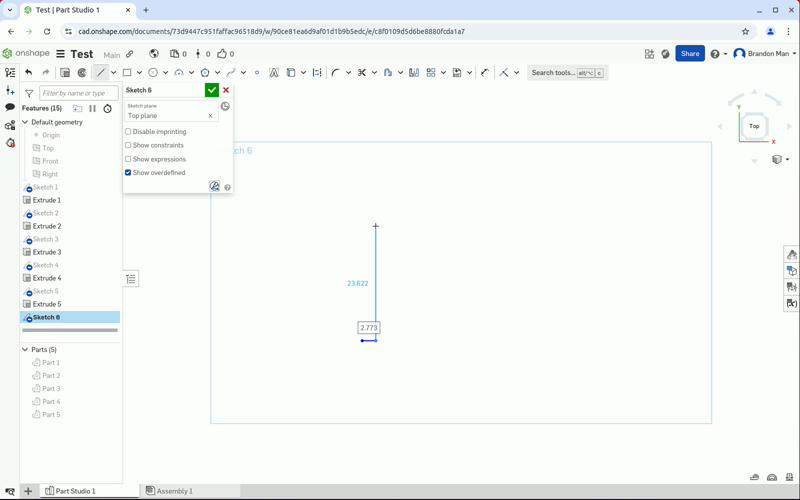
click(375, 225)
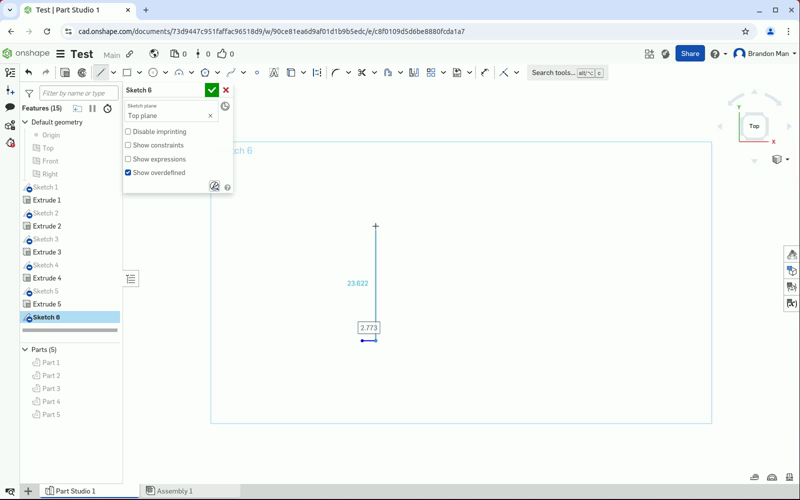
key_up(shift)
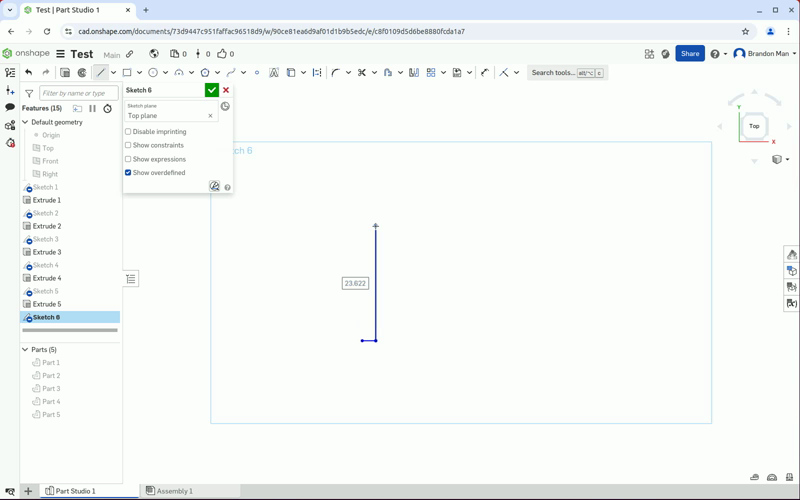
key_down(shift)
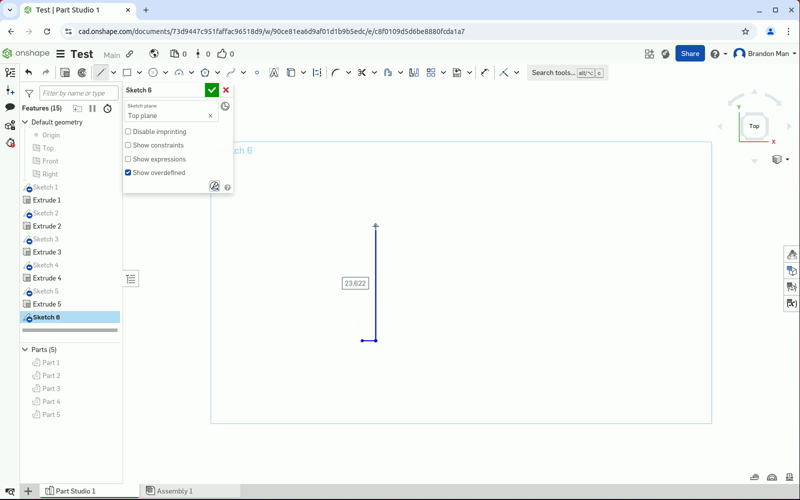
mouse_move(405, 225)
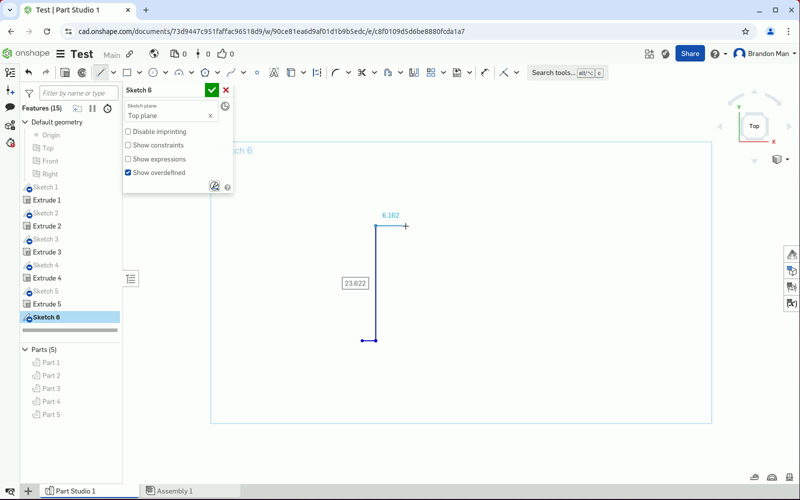
mouse_move(362, 225)
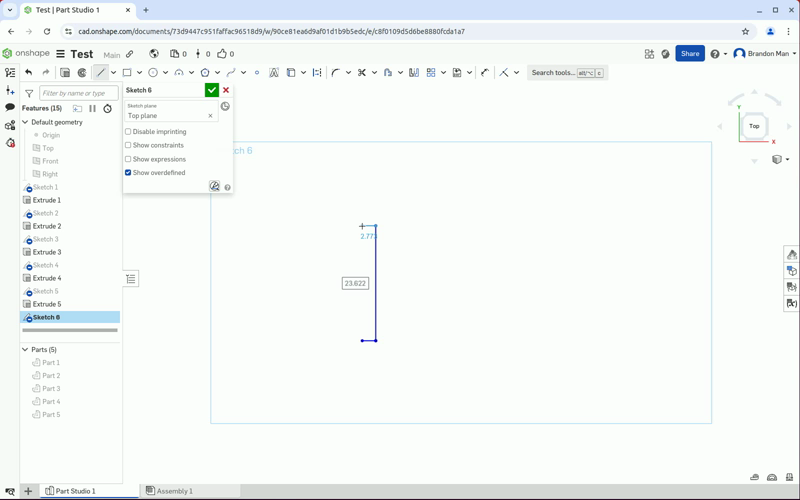
click(362, 225)
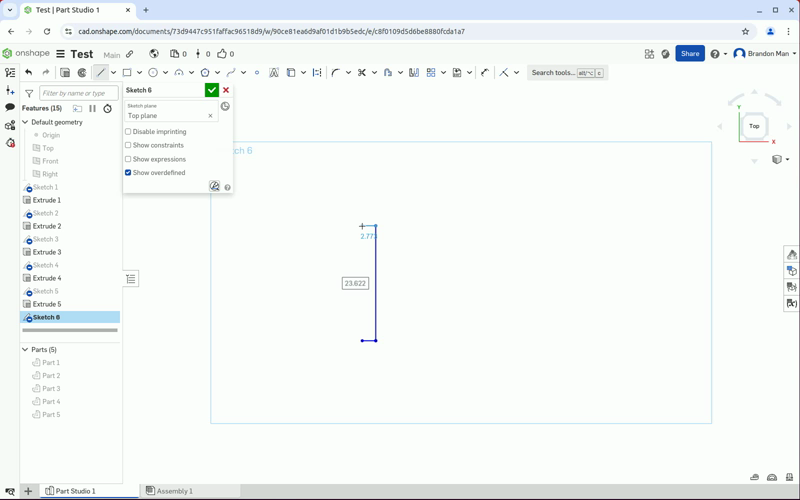
key_up(shift)
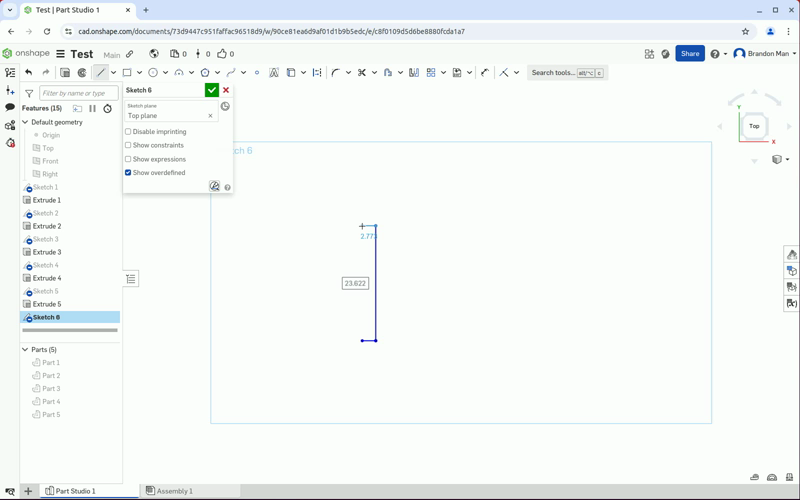
key_down(shift)
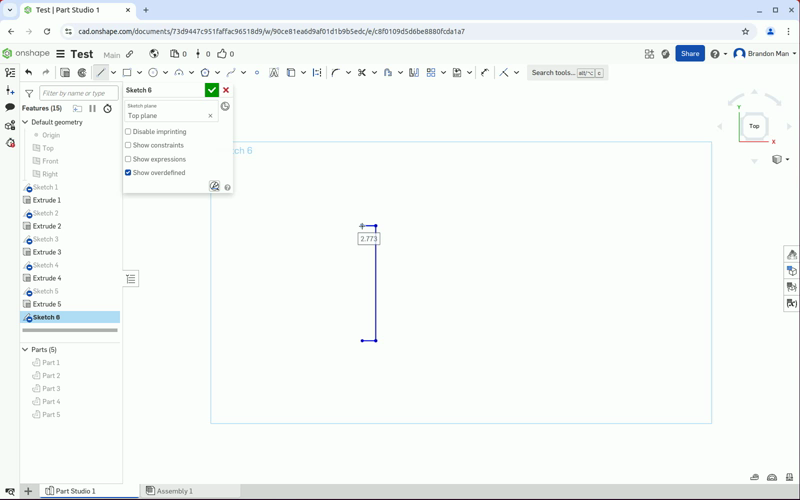
mouse_move(362, 340)
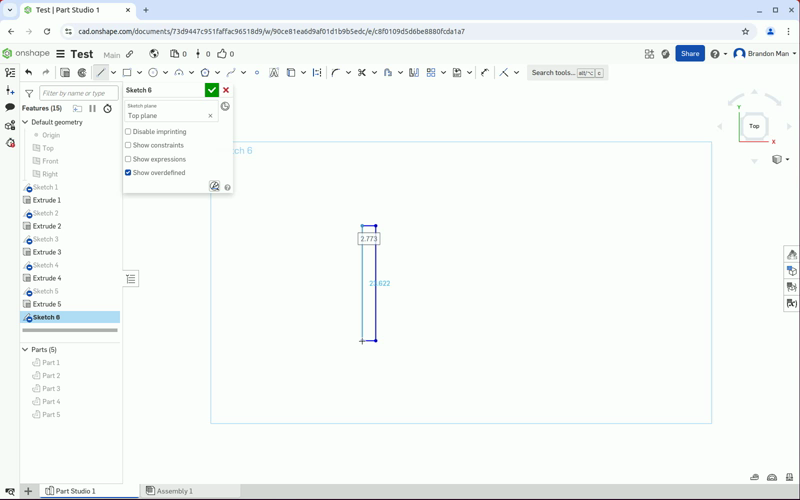
key_up(shift)
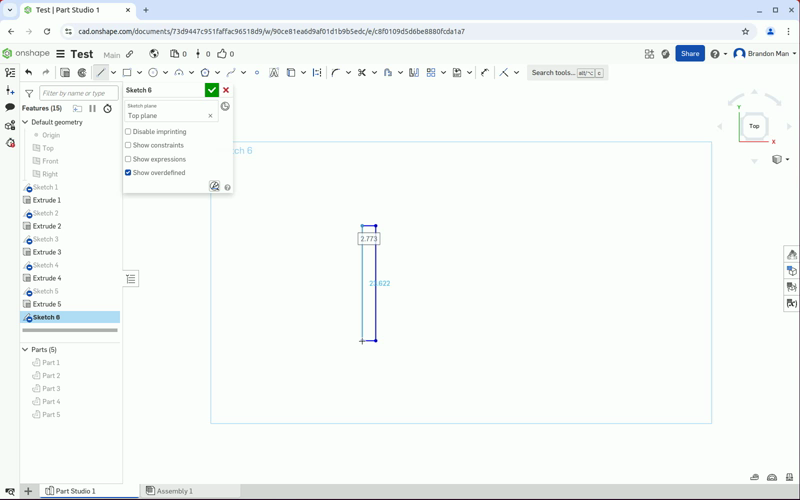
click(362, 340)
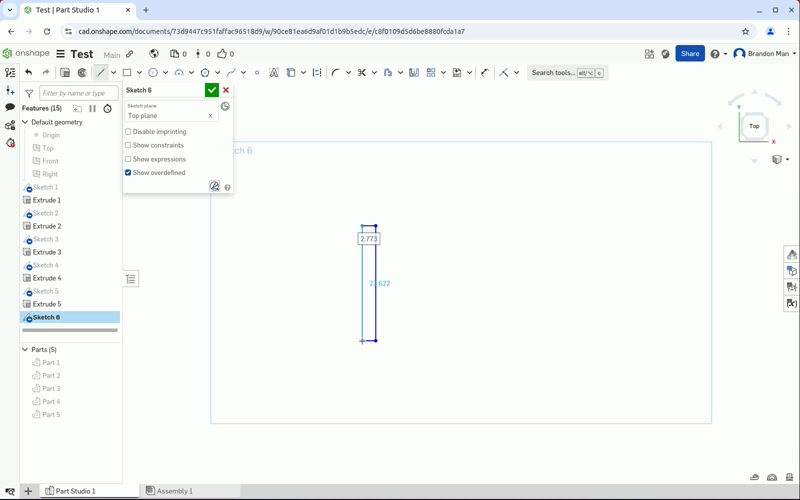
key(esc)
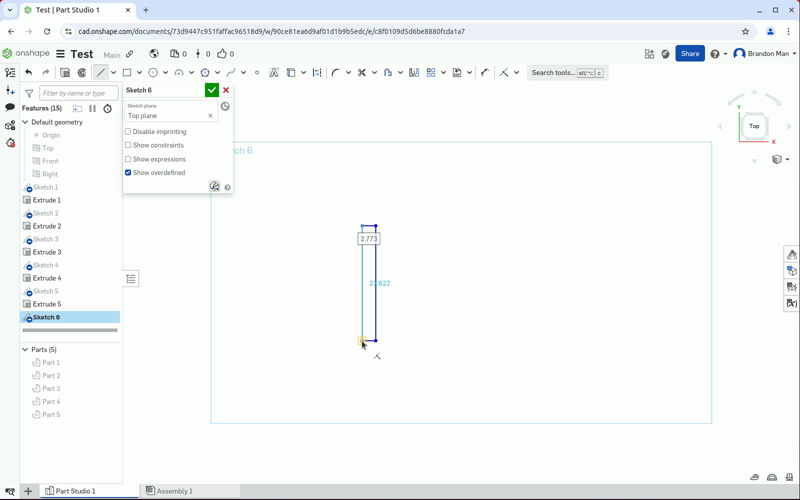
mouse_move(369, 317)
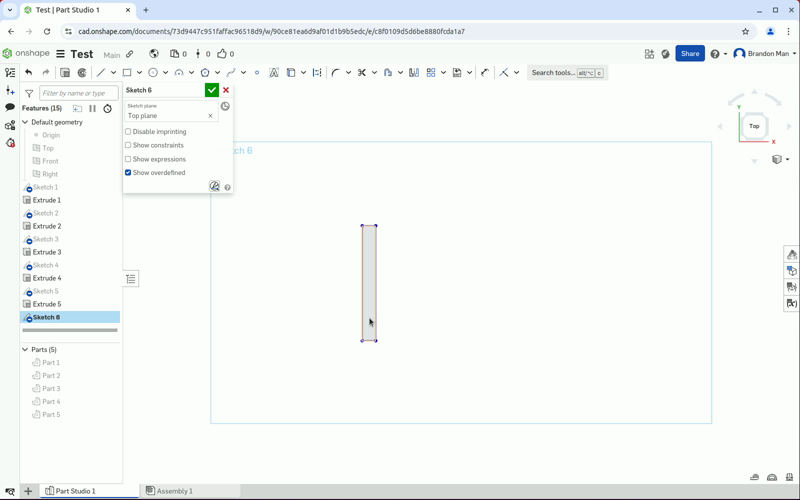
scroll(6)
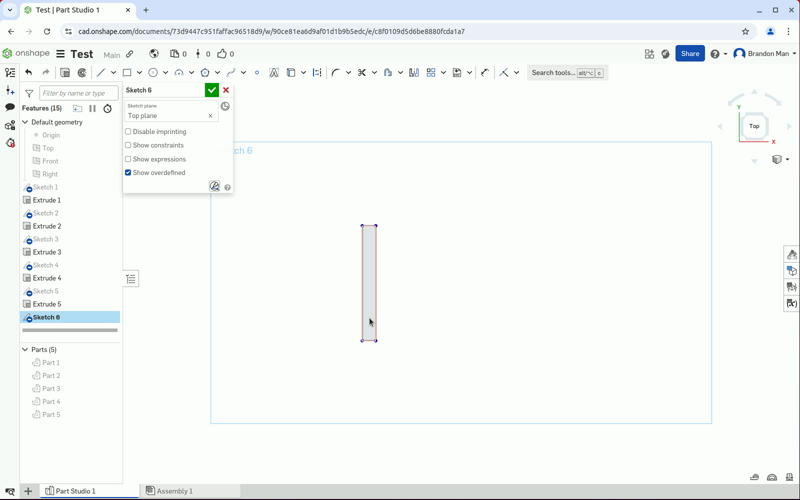
scroll(6)
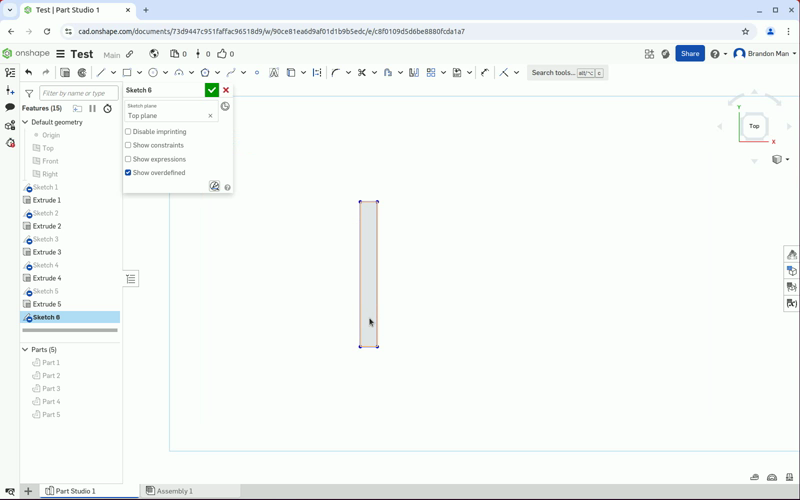
scroll(6)
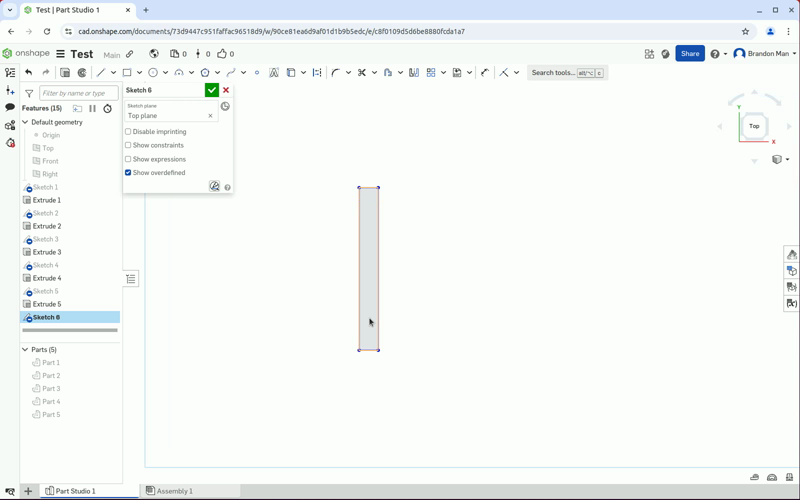
scroll(6)
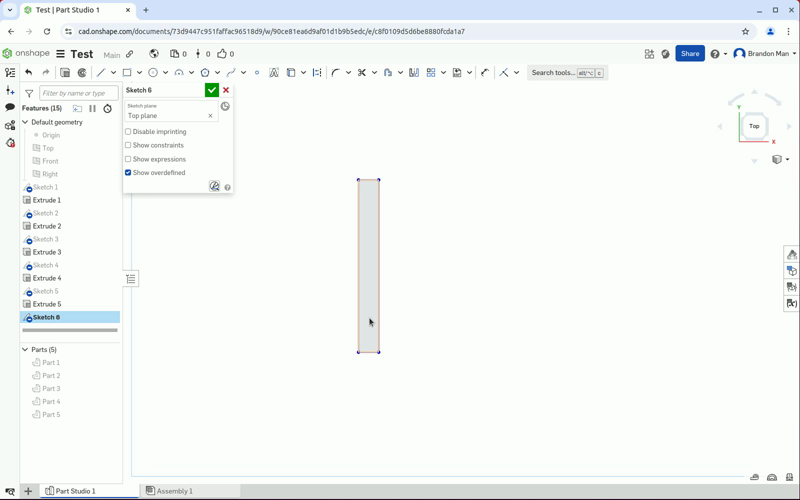
scroll(6)
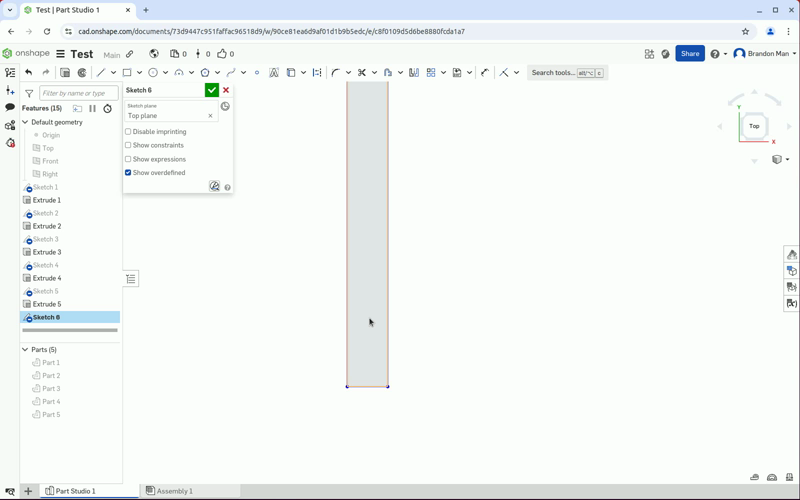
scroll(6)
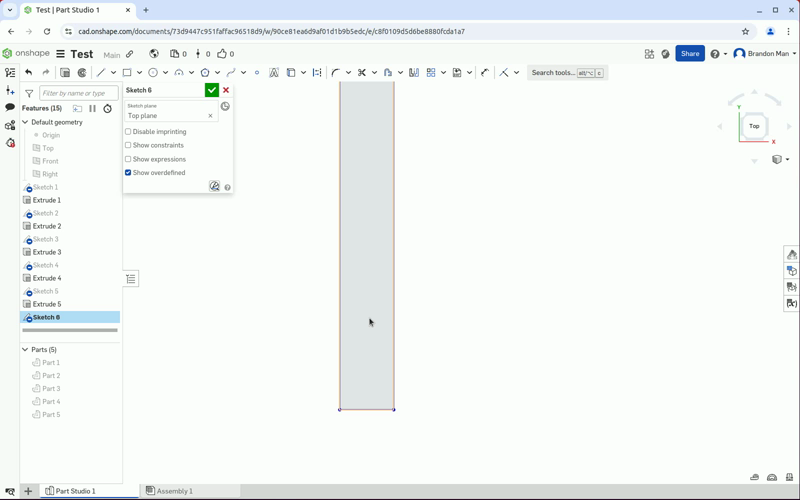
scroll(6)
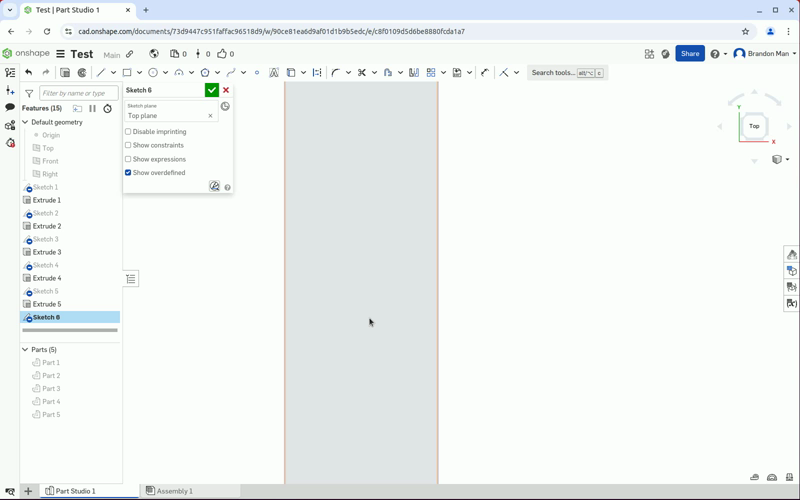
click(369, 317)
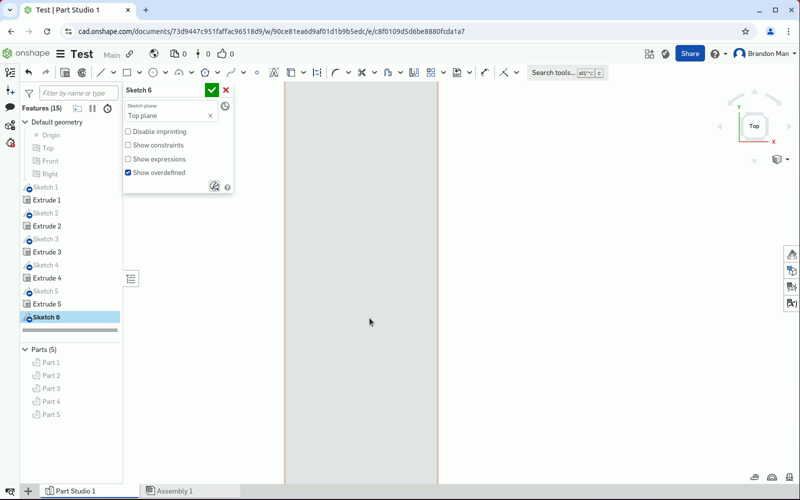
scroll(-6)
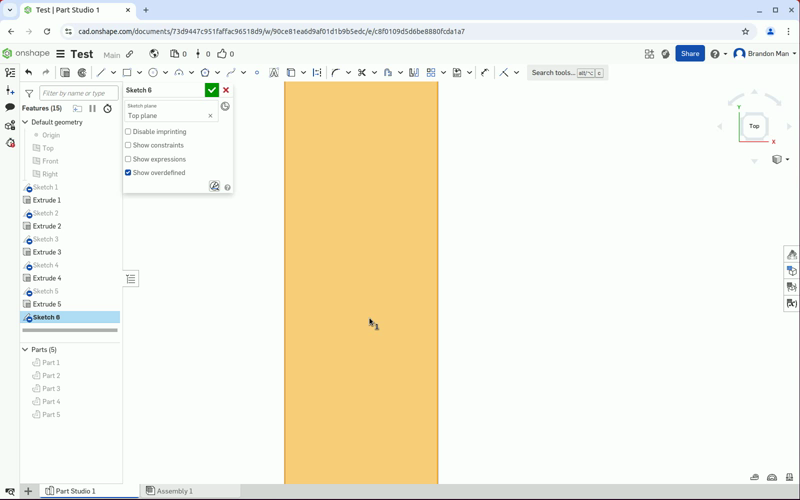
scroll(-6)
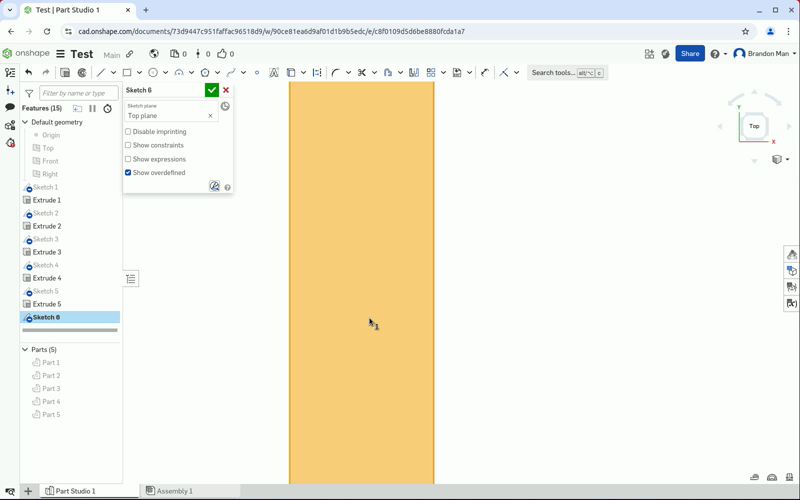
scroll(-6)
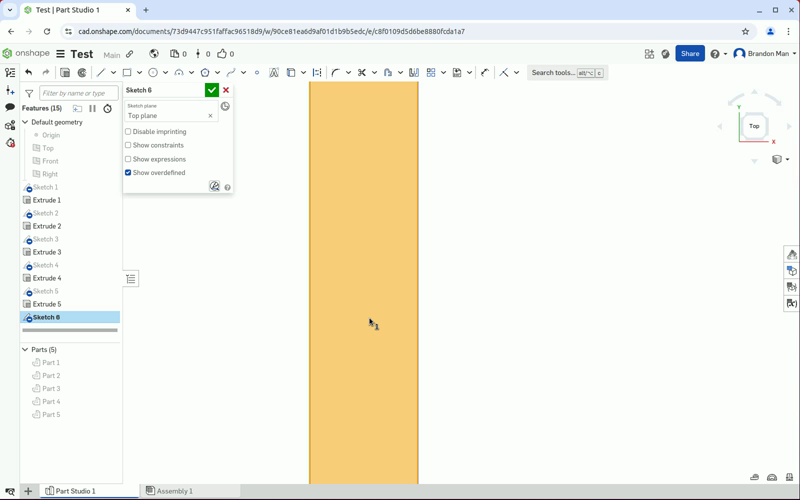
scroll(-6)
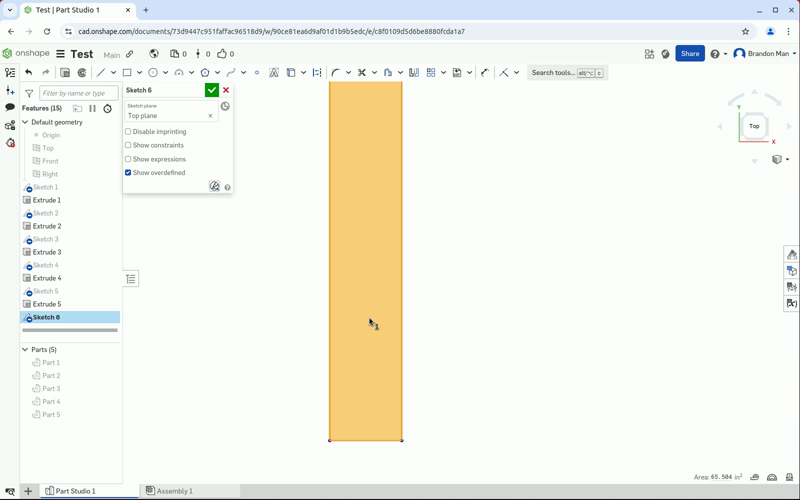
scroll(-6)
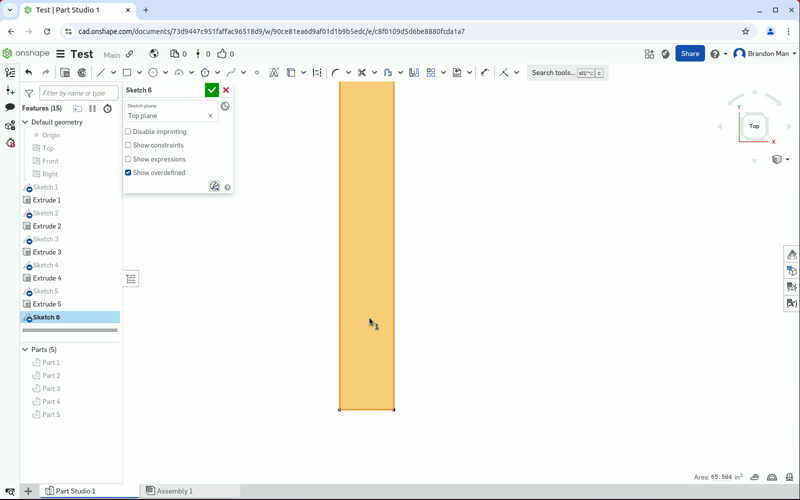
scroll(-6)
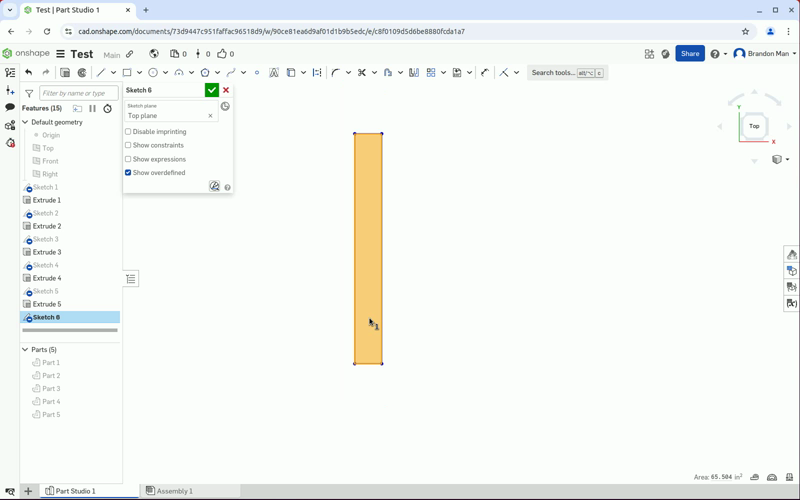
scroll(-6)
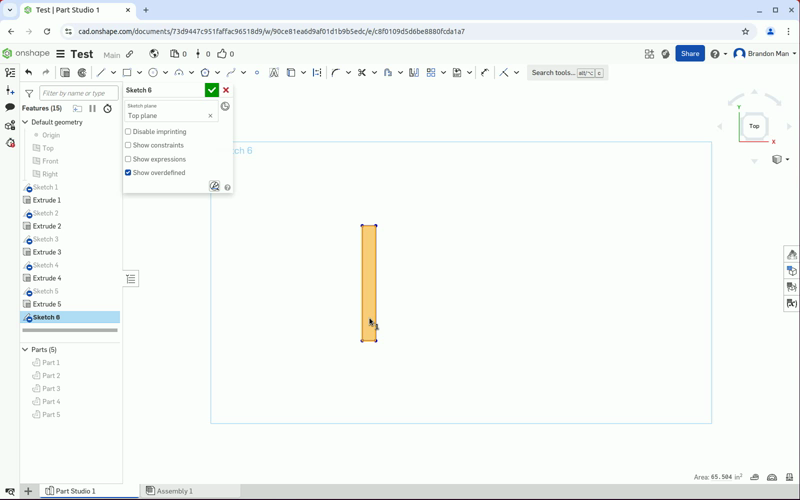
mouse_move(73, 352)
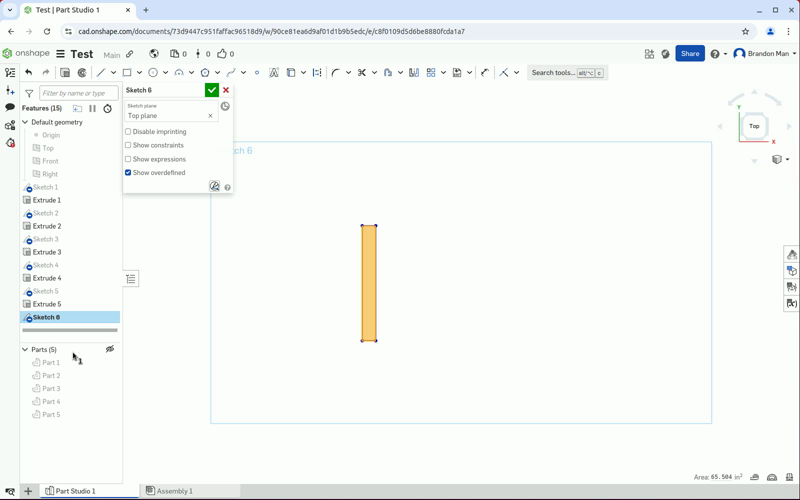
key(shift+y)
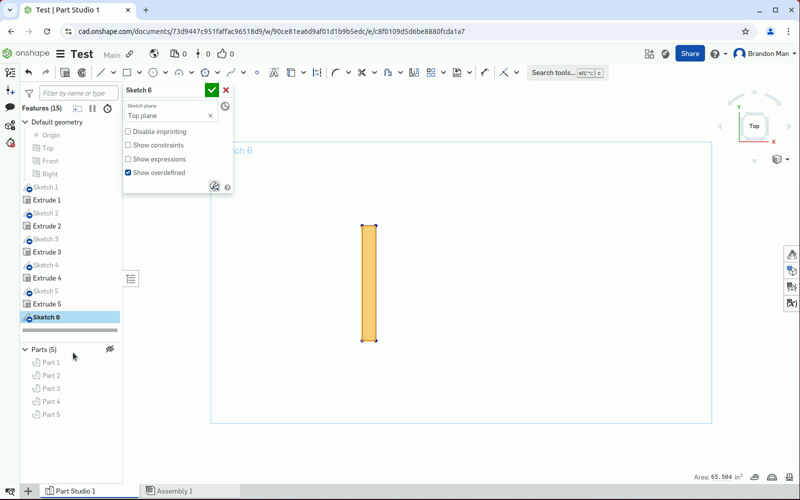
key(shift+e)
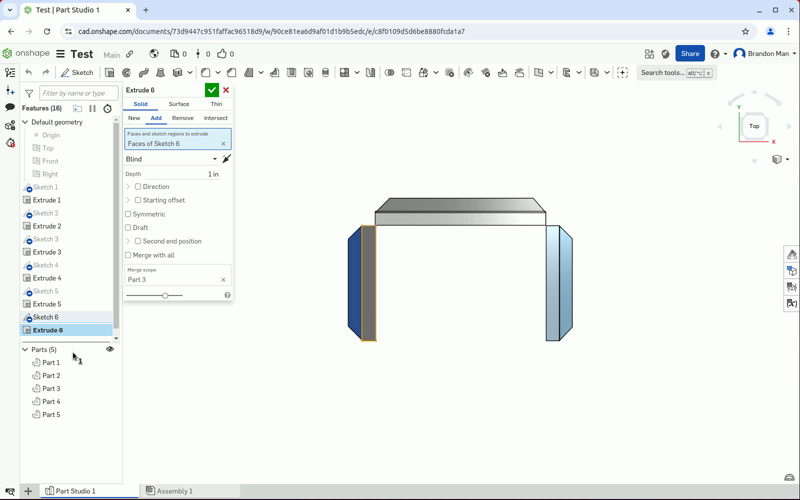
mouse_move(143, 106)
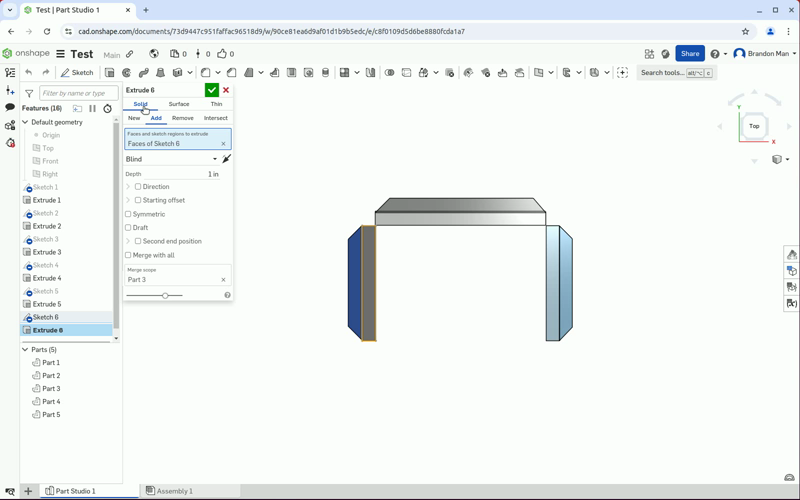
click(143, 106)
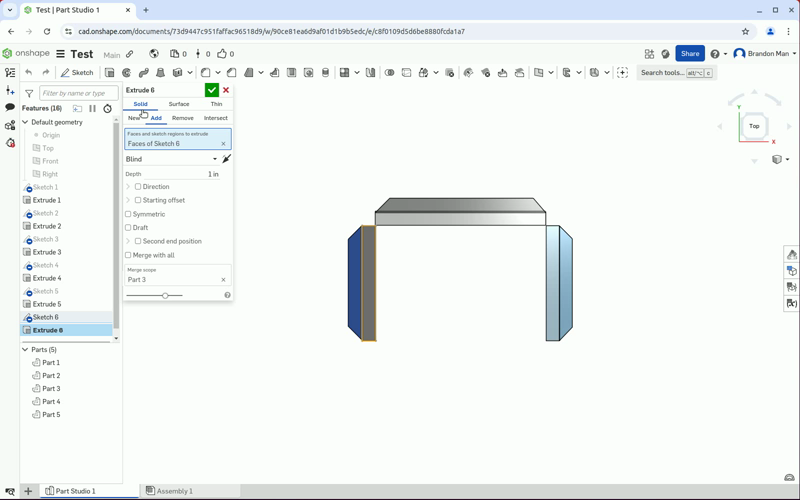
mouse_move(137, 120)
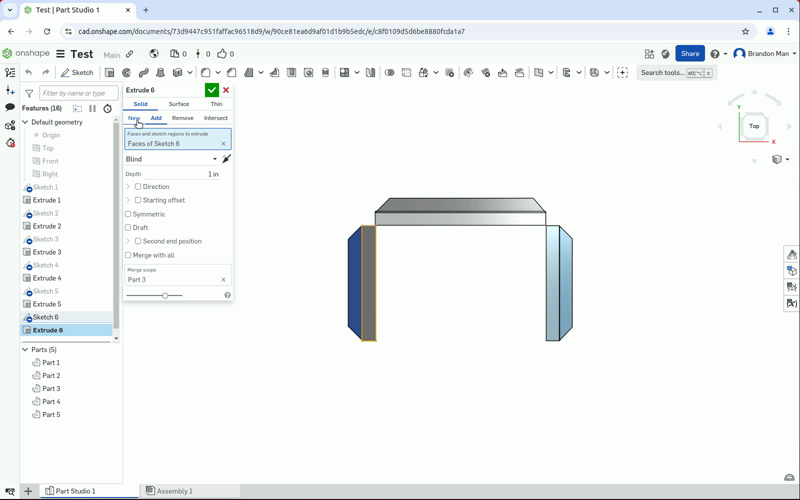
click(137, 120)
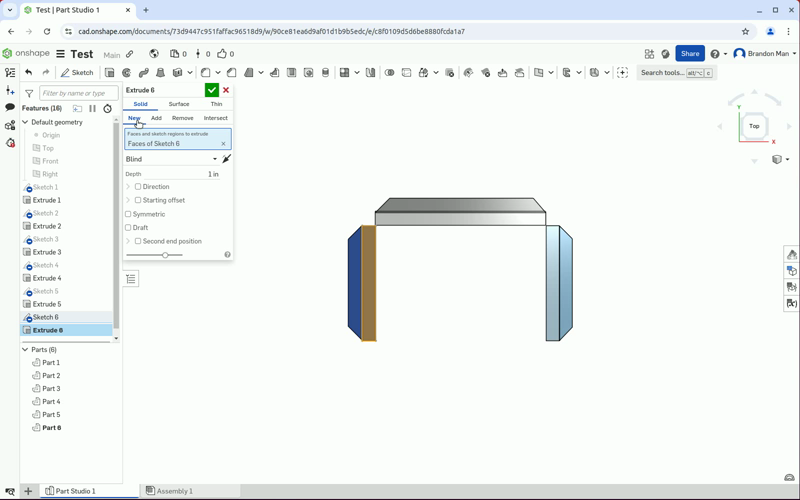
key(tab, 4)
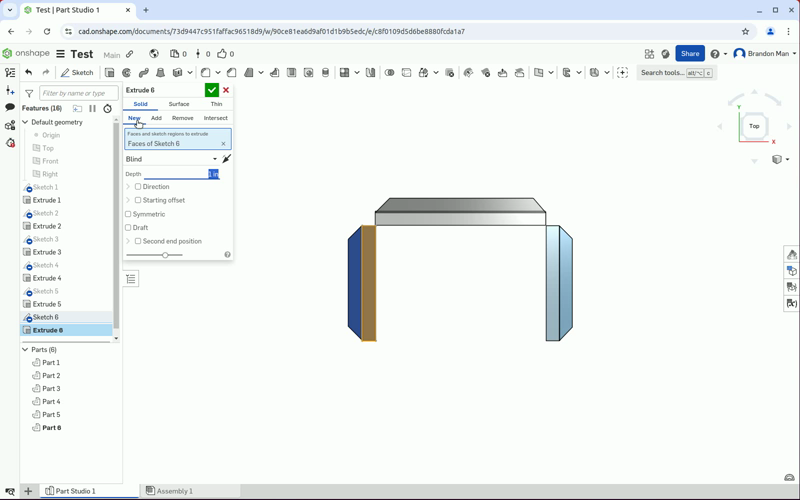
text(0.241)
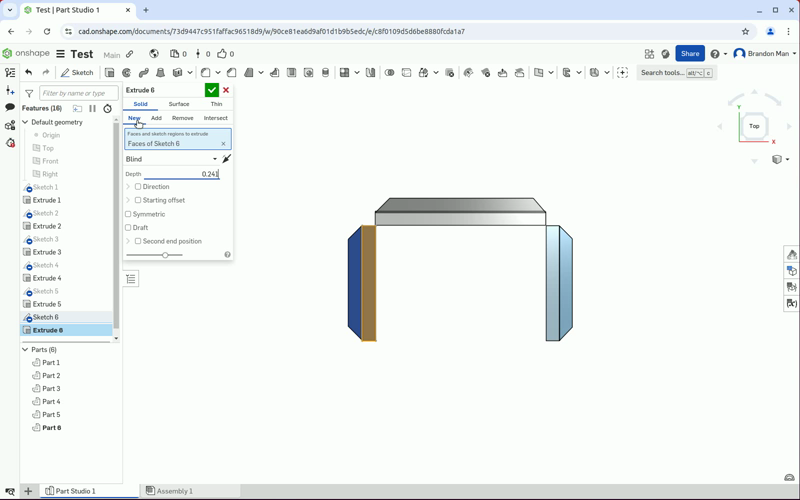
key(enter)
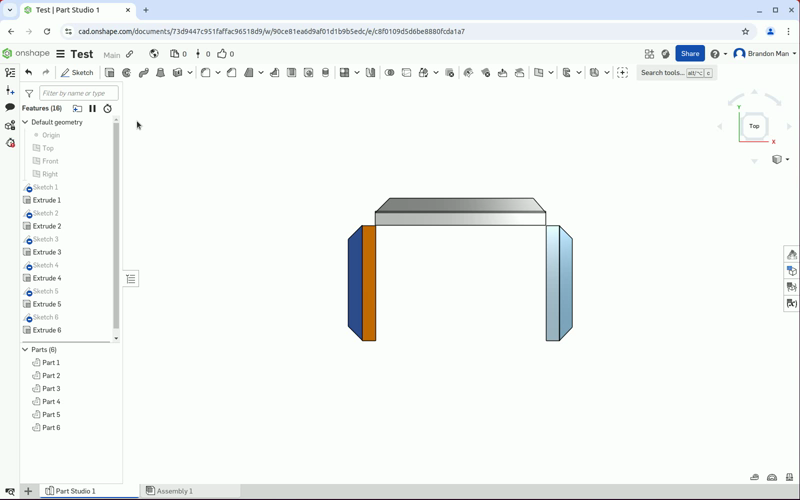
key(shift+h)
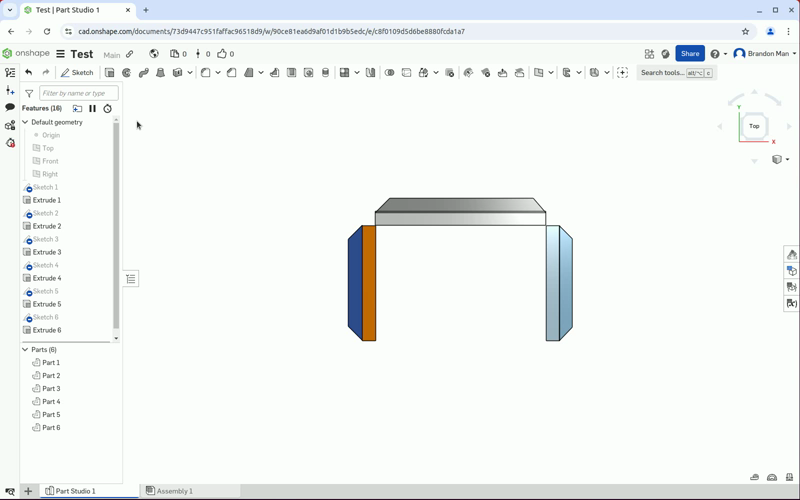
key(shift+h)
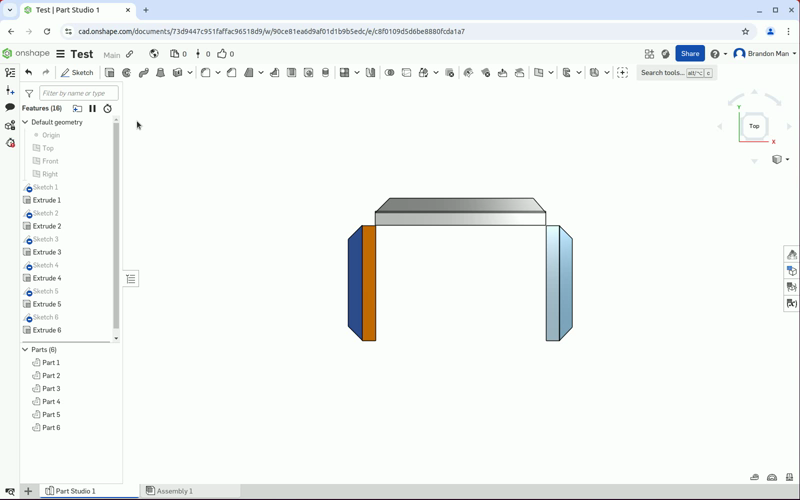
mouse_move(69, 189)
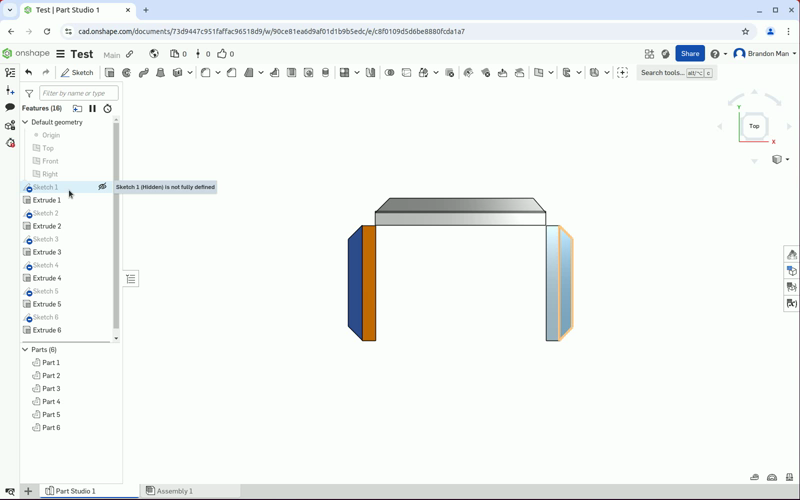
click(69, 189)
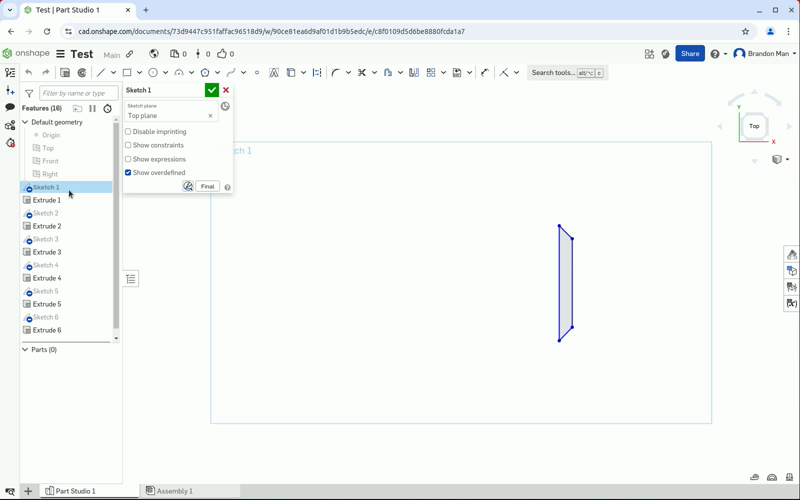
mouse_move(229, 92)
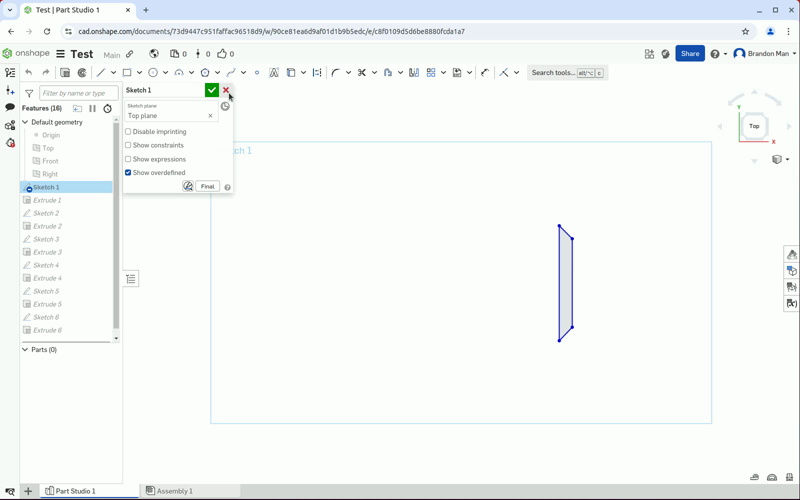
click(229, 92)
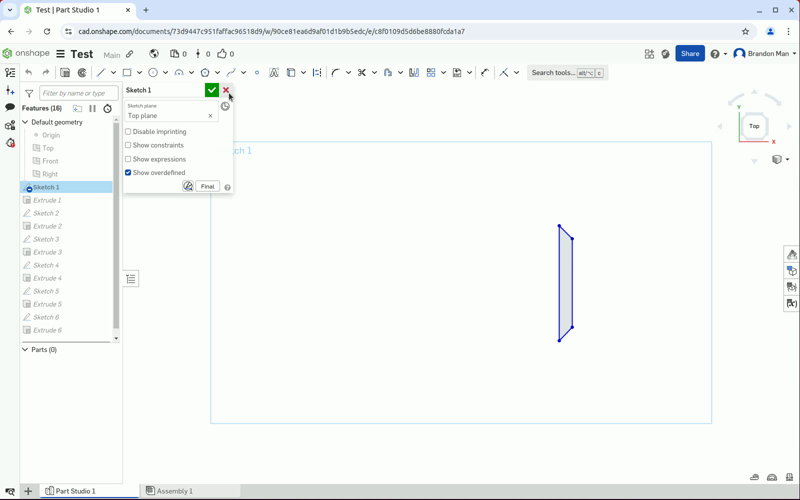
key(shift+s)
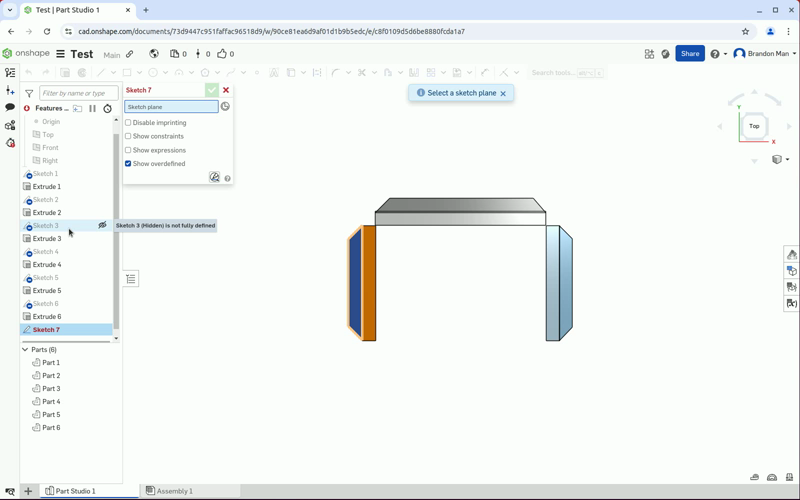
scroll(3)
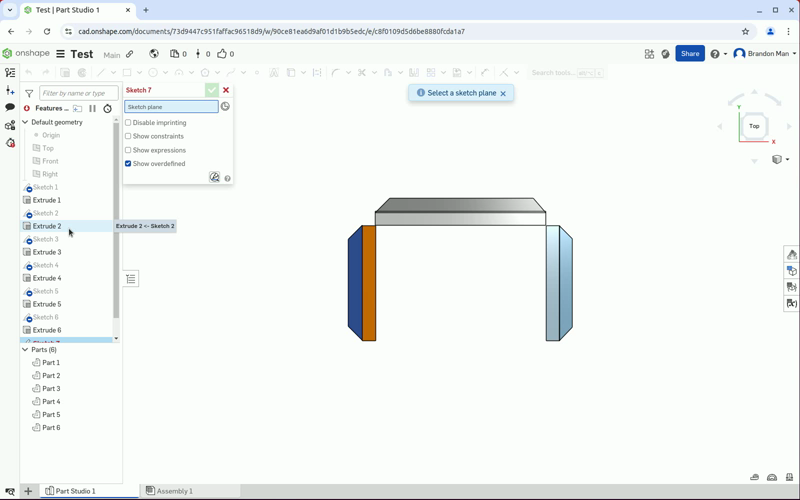
mouse_move(69, 150)
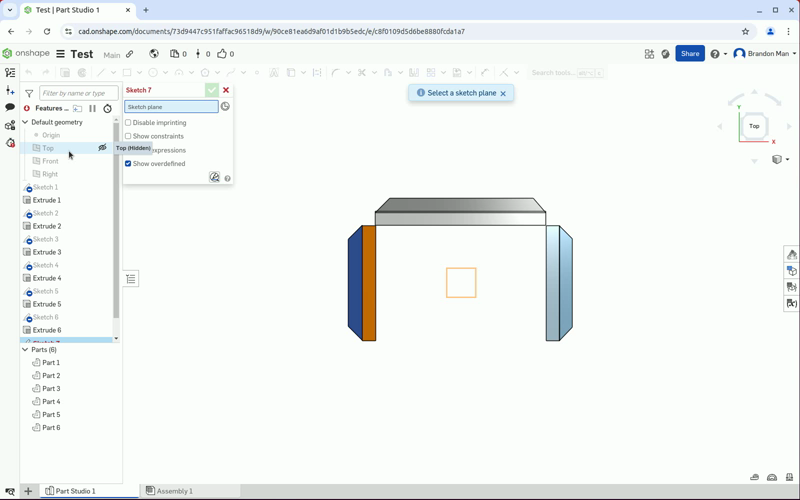
click(69, 150)
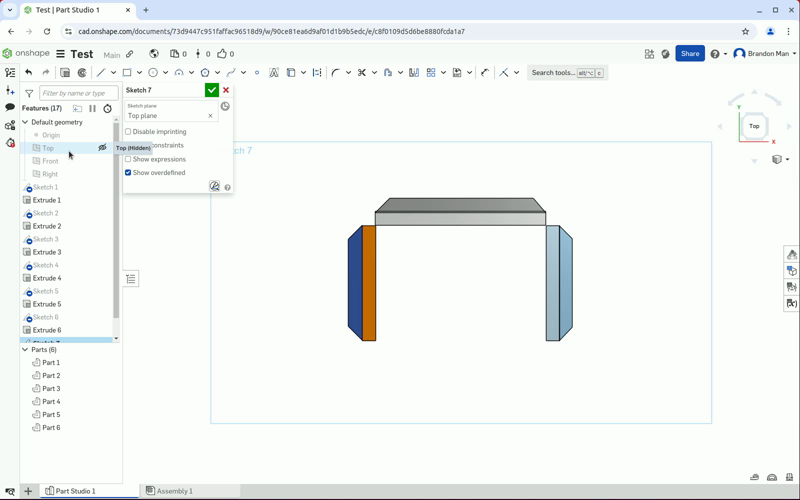
mouse_move(73, 352)
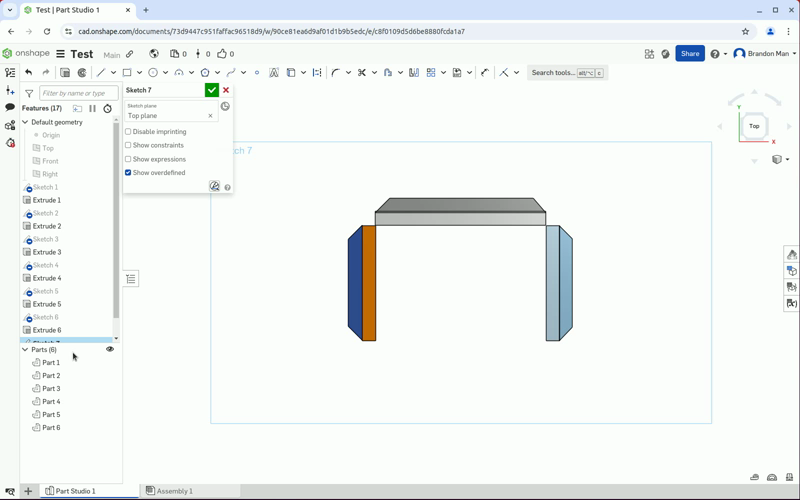
key(y)
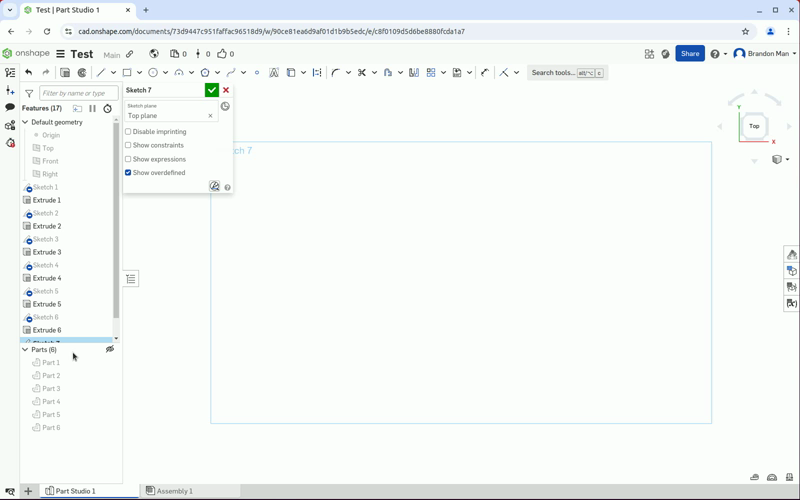
key(l)
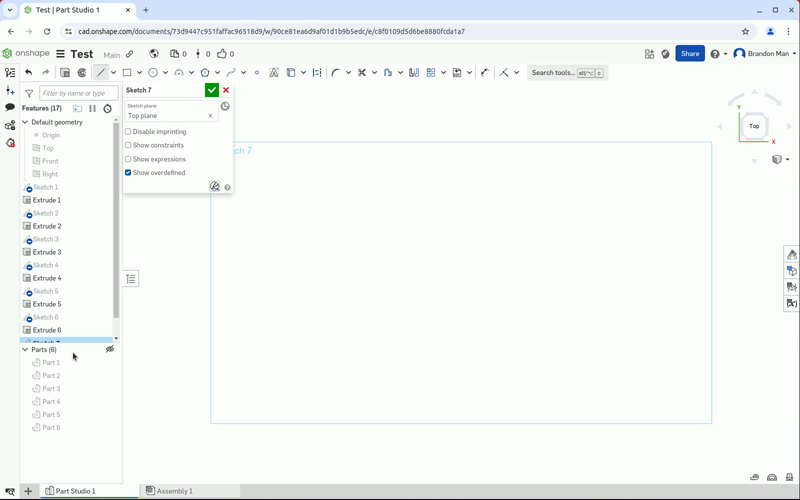
key_down(shift)
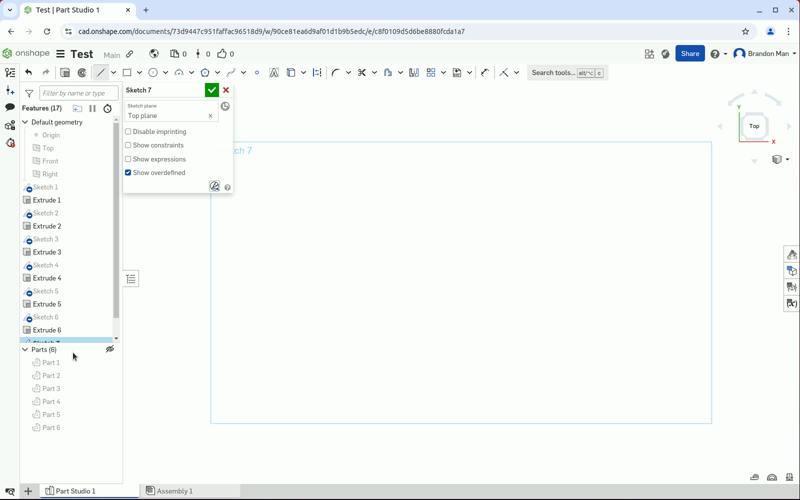
mouse_move(375, 340)
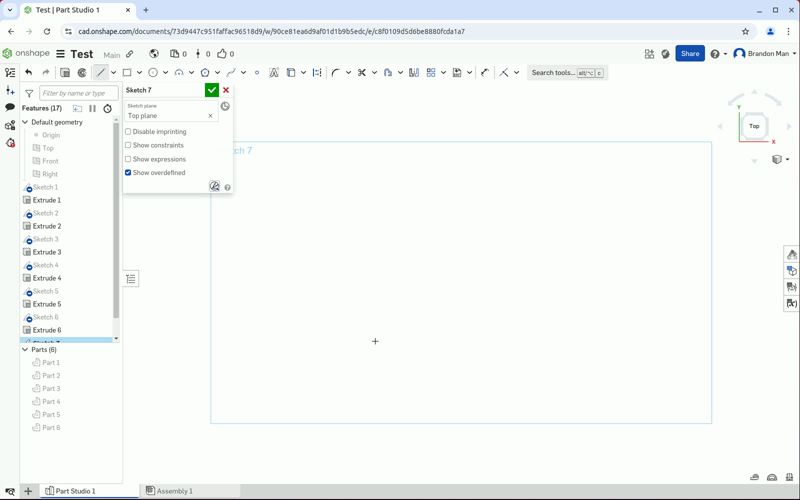
click(375, 340)
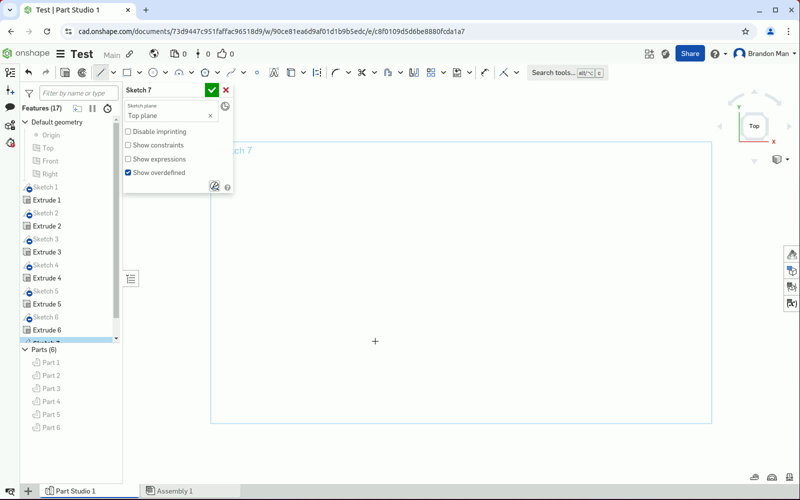
key_up(shift)
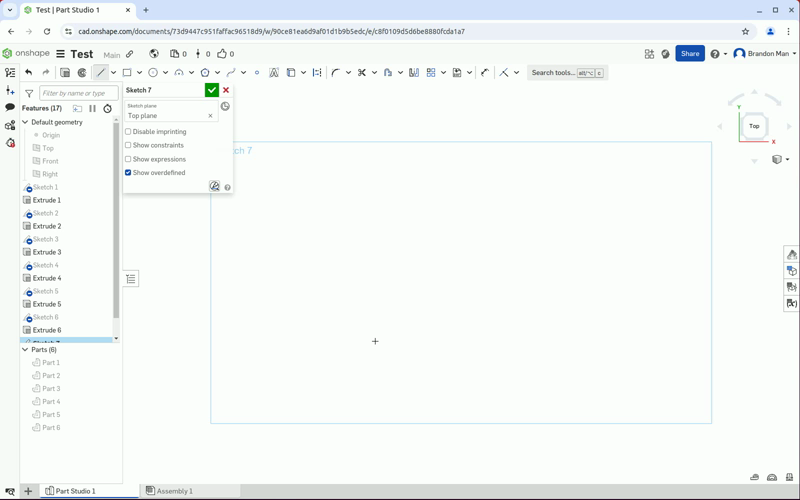
key_down(shift)
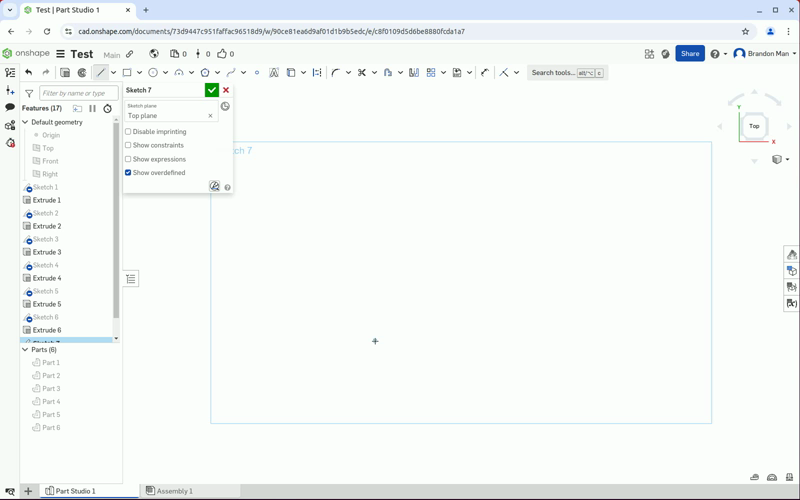
mouse_move(545, 340)
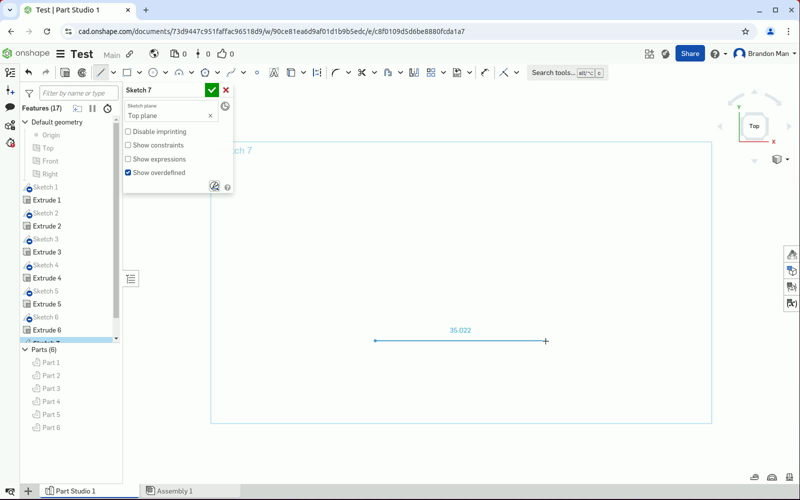
click(545, 340)
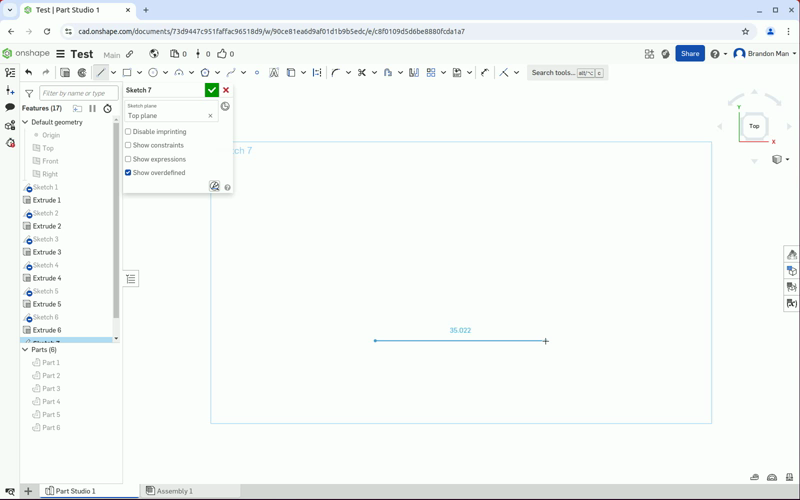
key_up(shift)
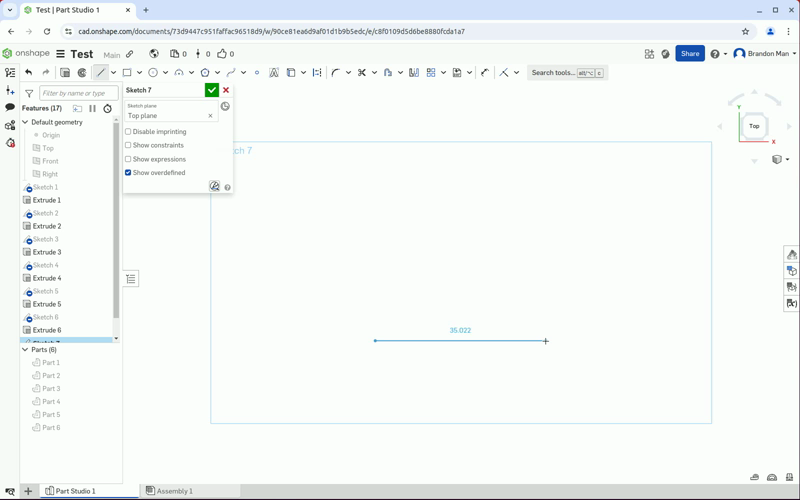
key_down(shift)
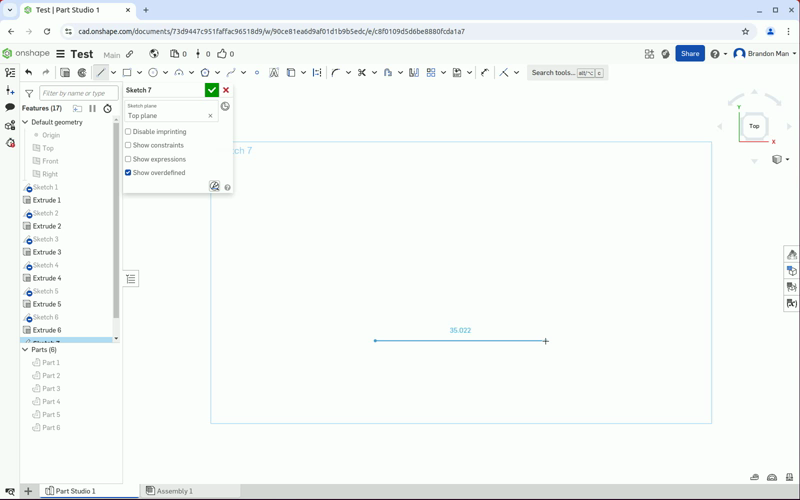
mouse_move(545, 225)
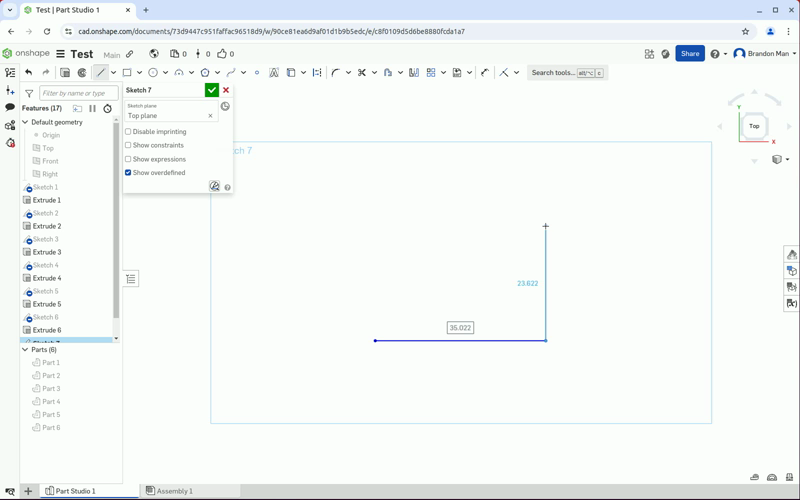
click(545, 225)
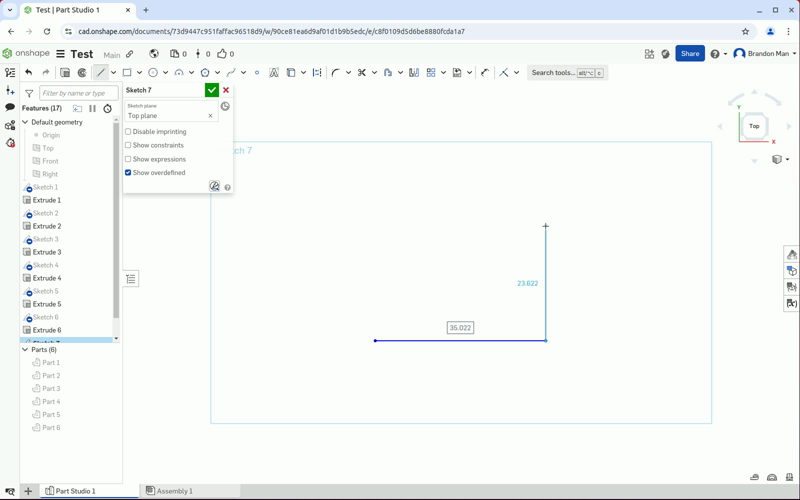
key_up(shift)
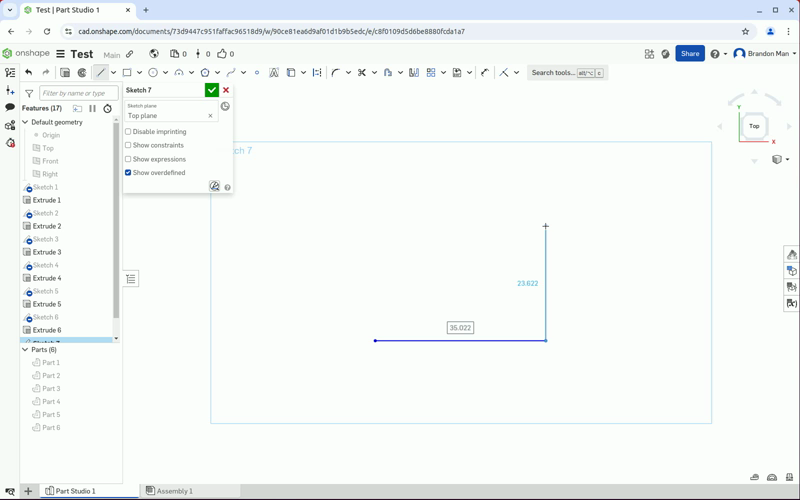
key_down(shift)
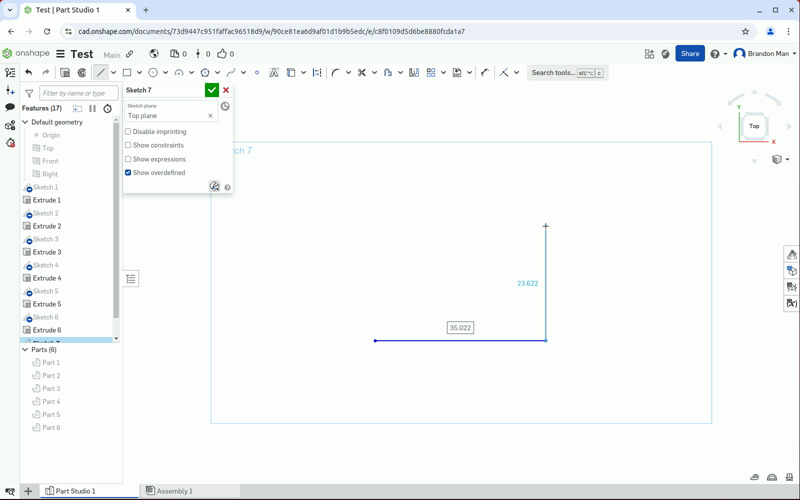
mouse_move(375, 225)
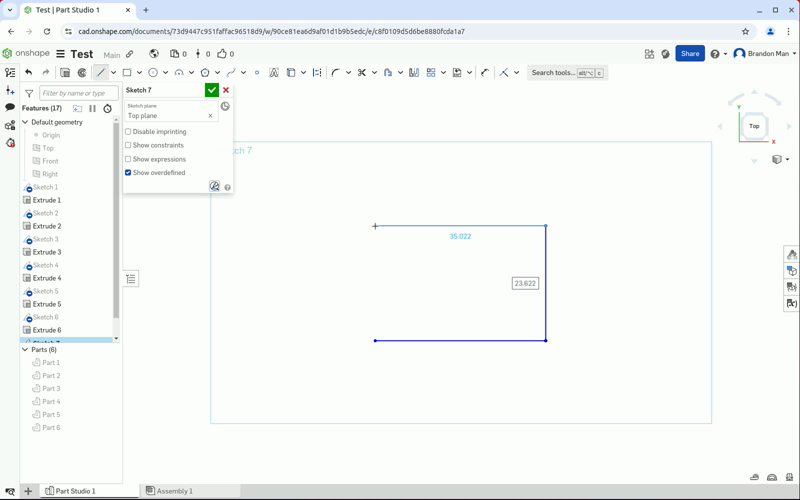
click(375, 225)
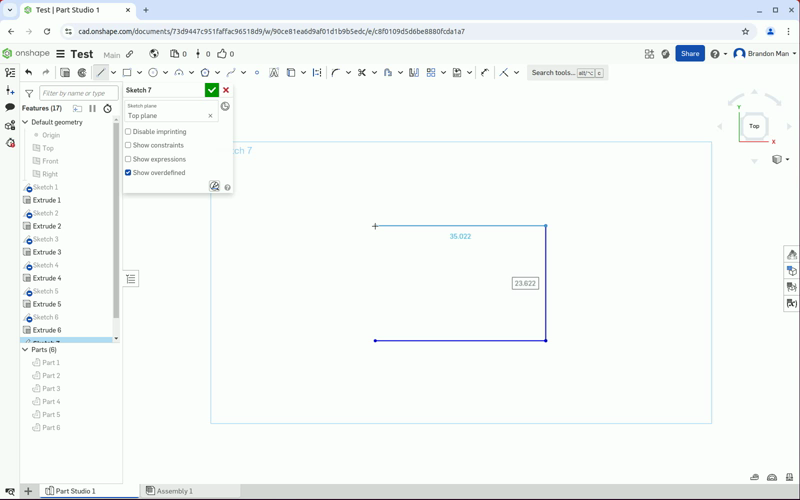
key_up(shift)
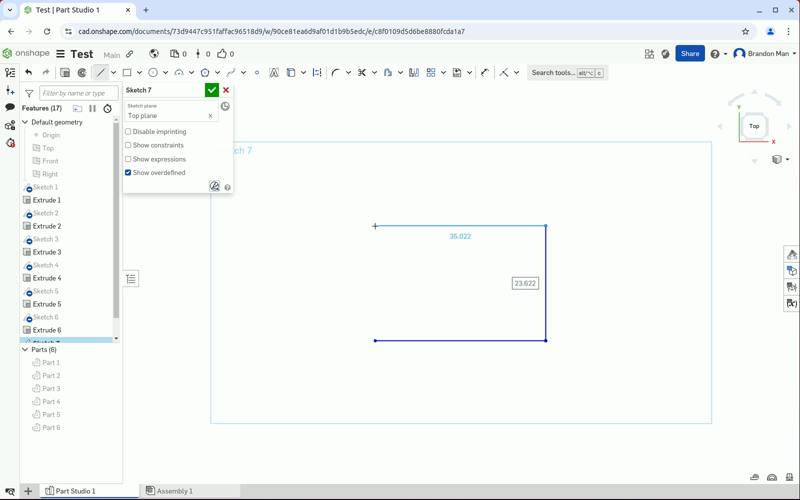
key_down(shift)
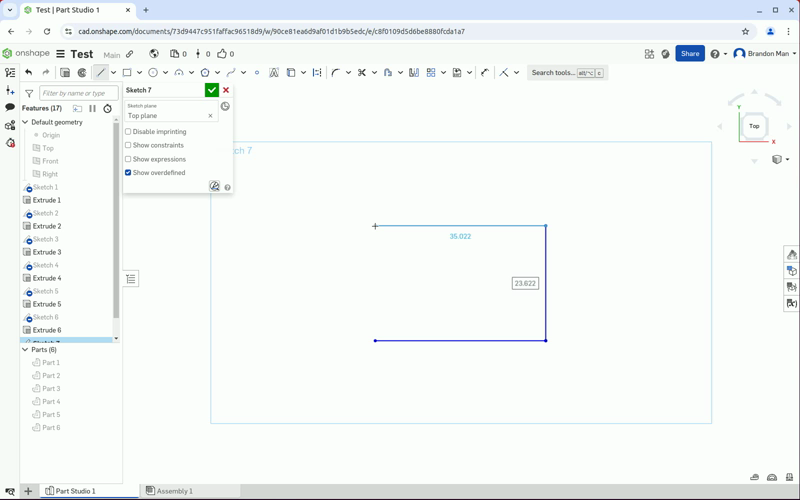
mouse_move(375, 340)
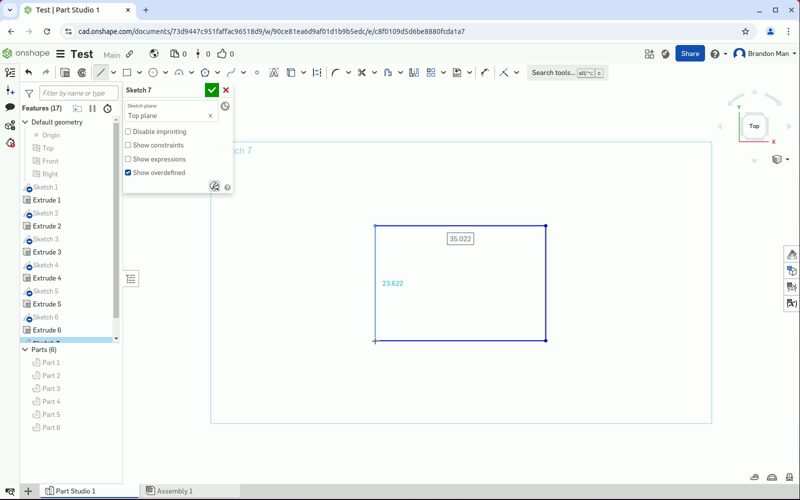
key_up(shift)
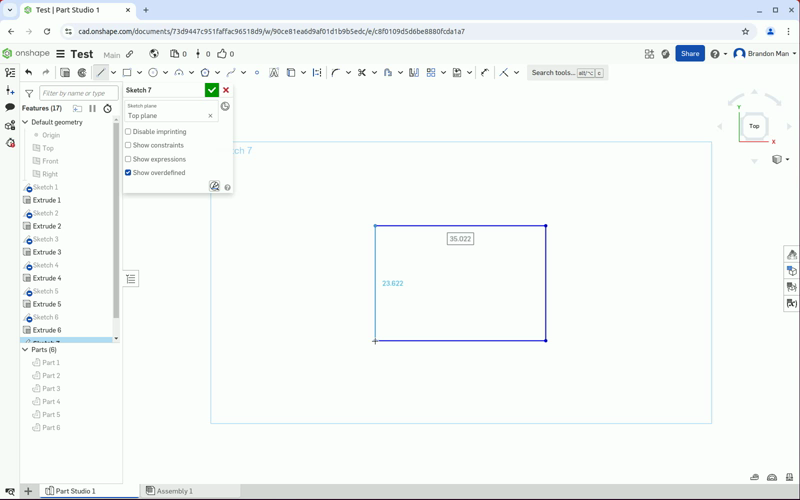
click(375, 340)
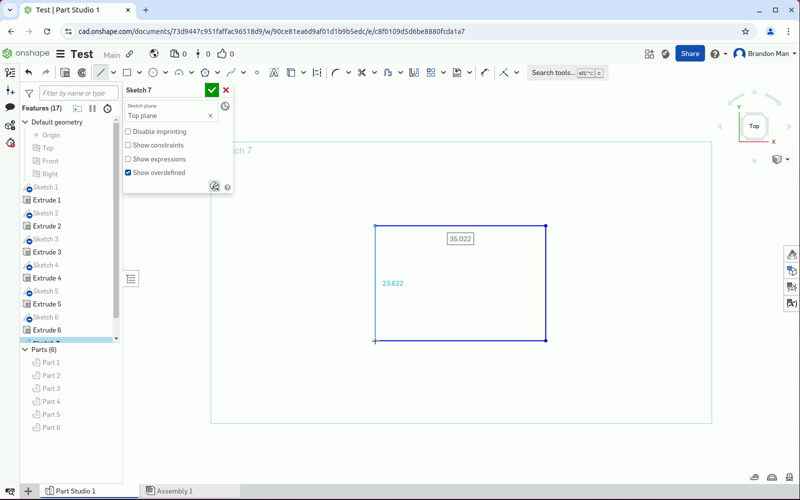
key(esc)
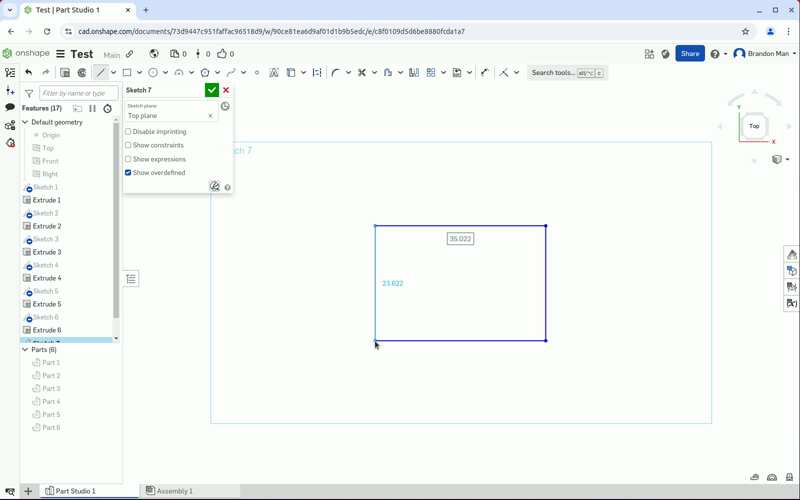
mouse_move(449, 320)
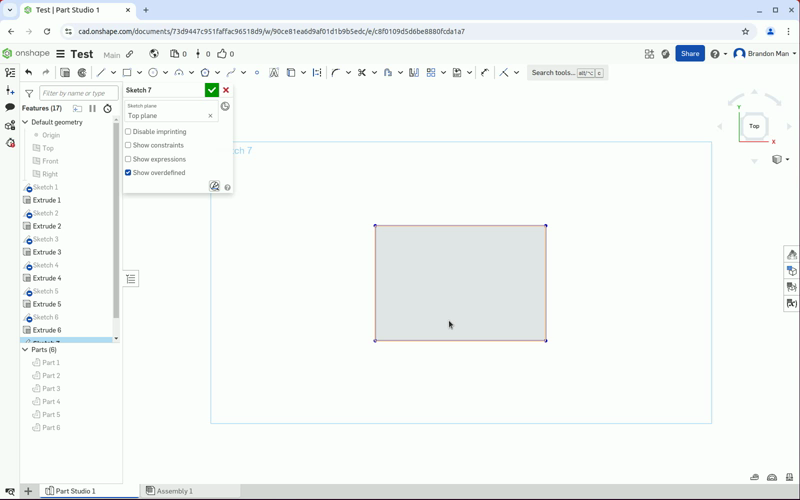
click(449, 320)
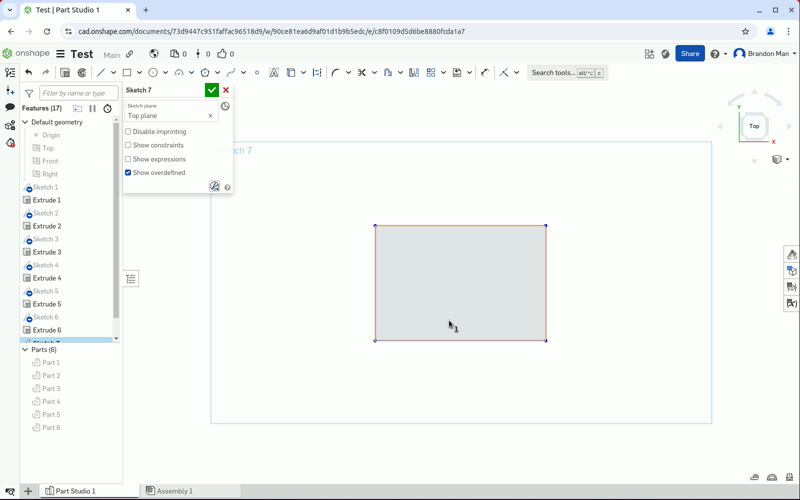
mouse_move(73, 352)
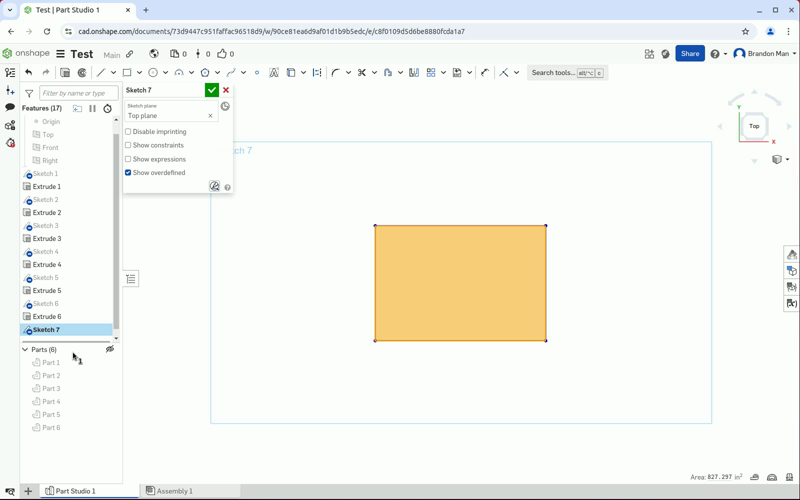
key(shift+y)
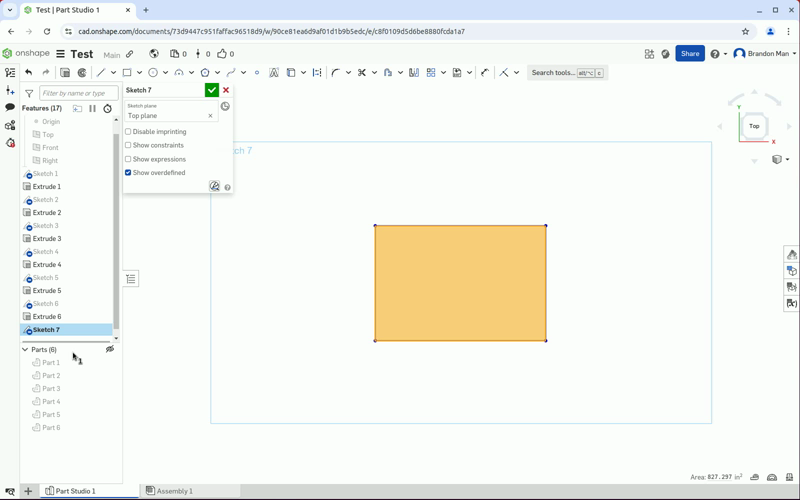
key(shift+e)
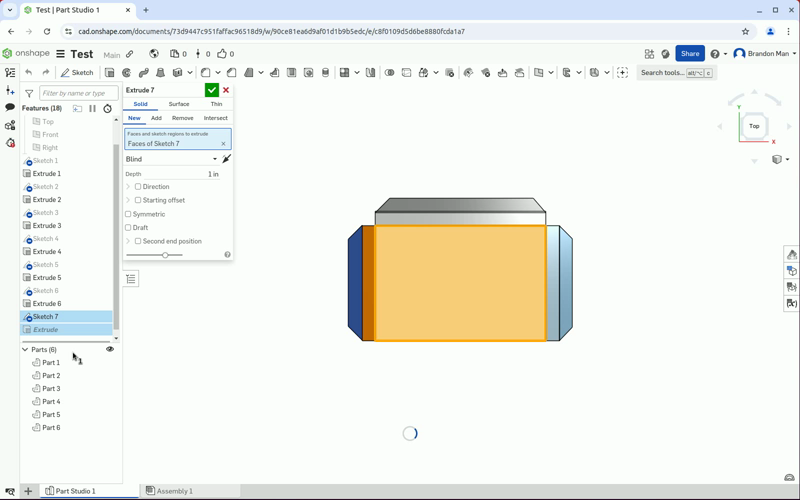
mouse_move(143, 106)
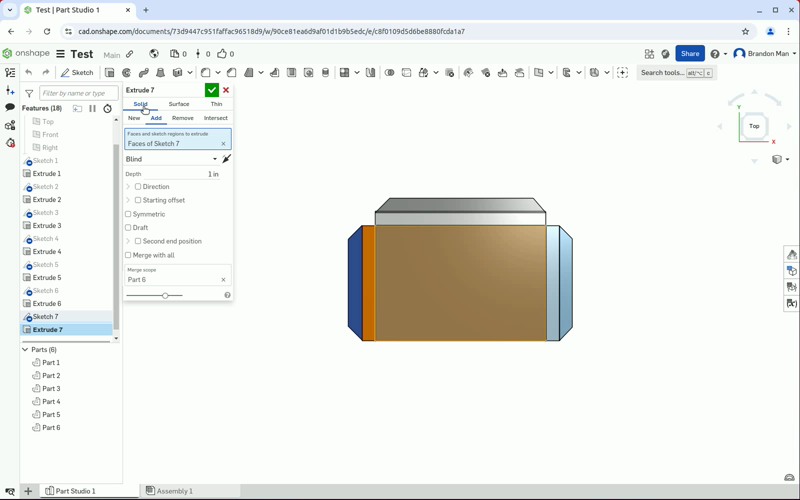
click(143, 106)
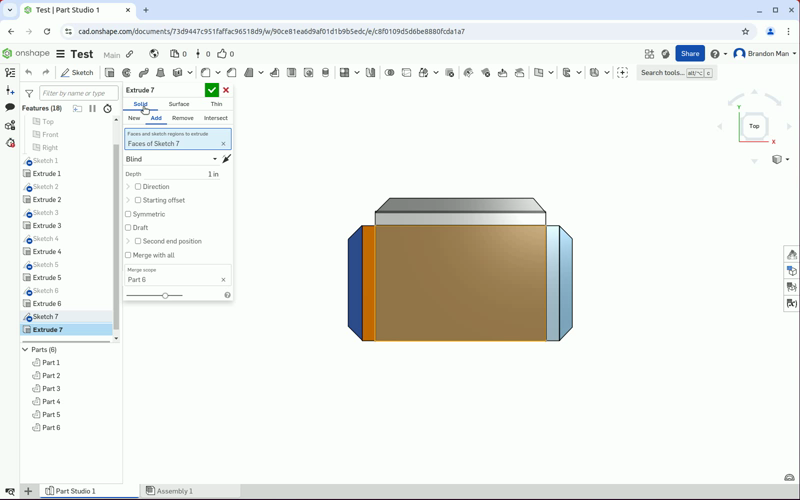
mouse_move(137, 120)
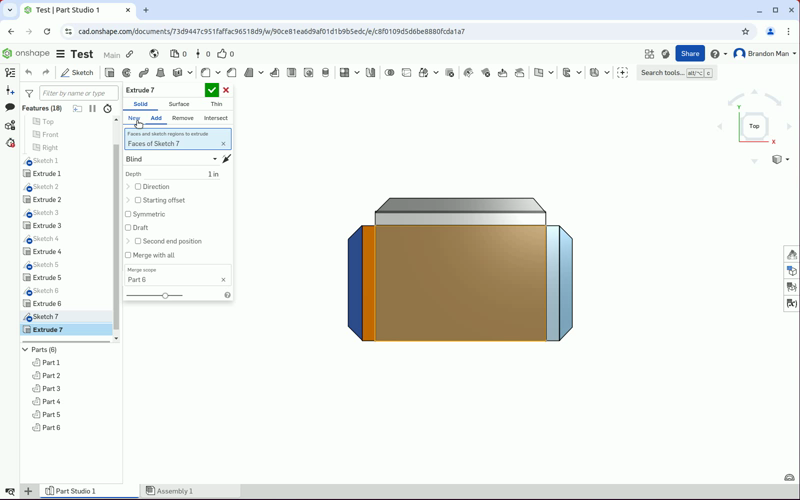
click(137, 120)
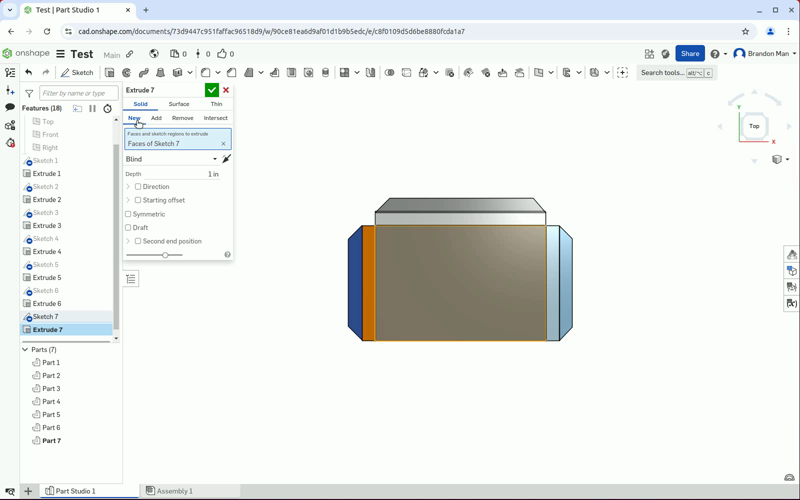
key(tab, 4)
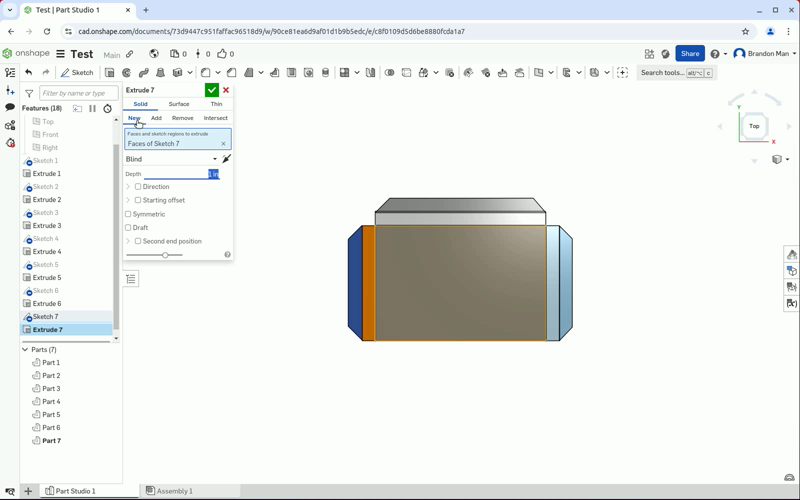
text(0.241)
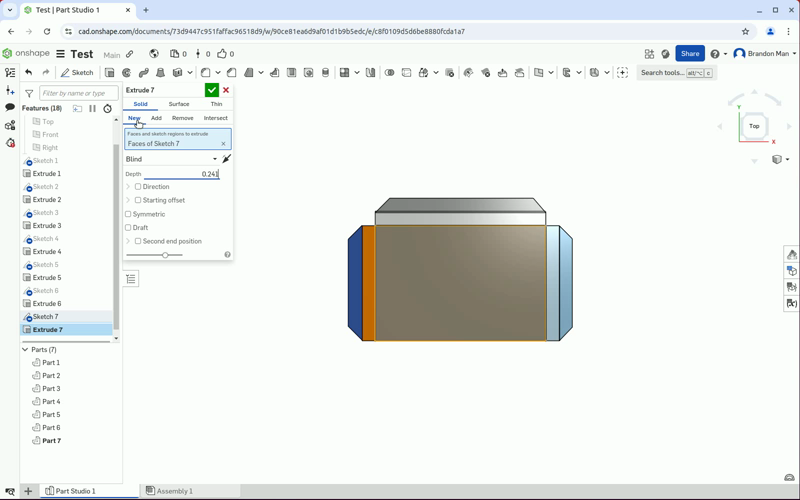
key(enter)
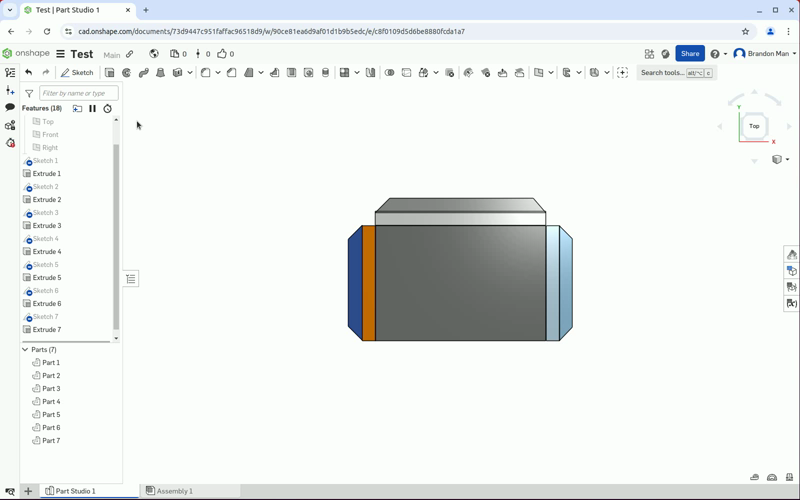
key(shift+h)
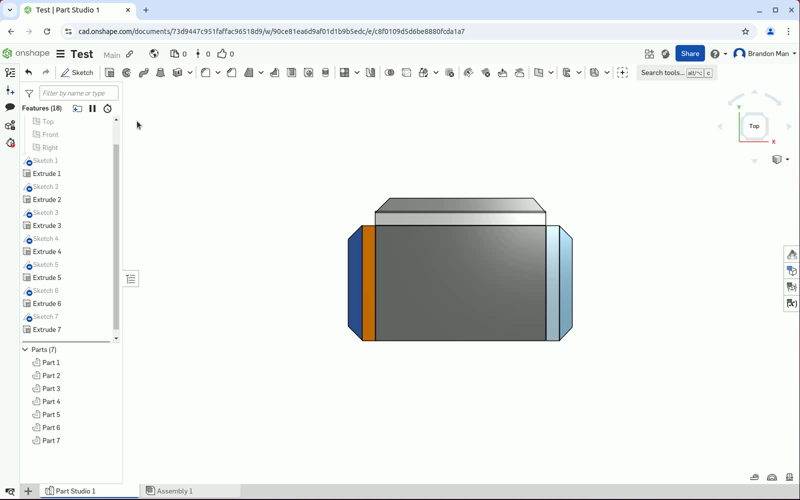
key(shift+h)
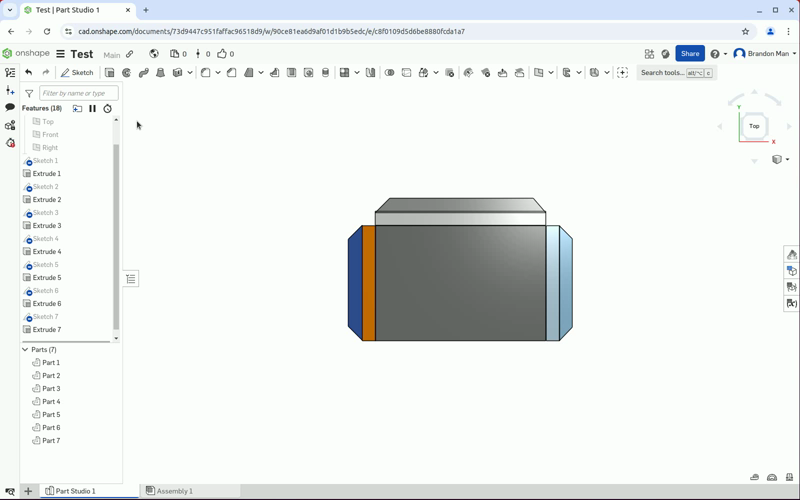
key(shift+7)
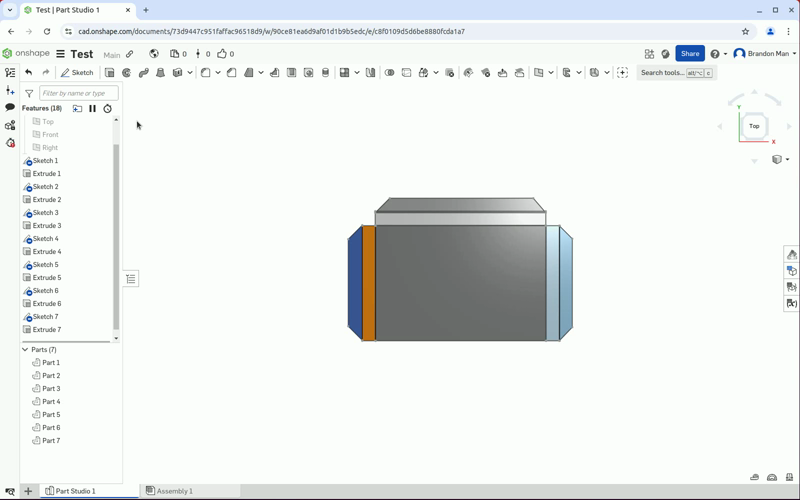
key(up, 3)
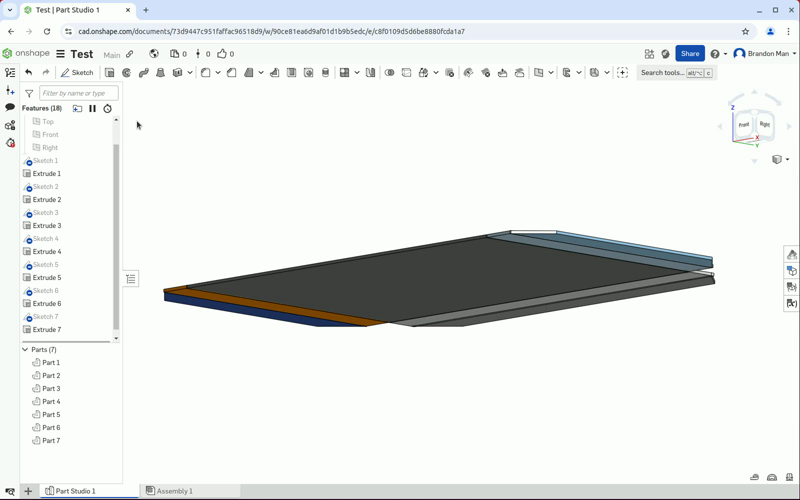
key(left, 3)
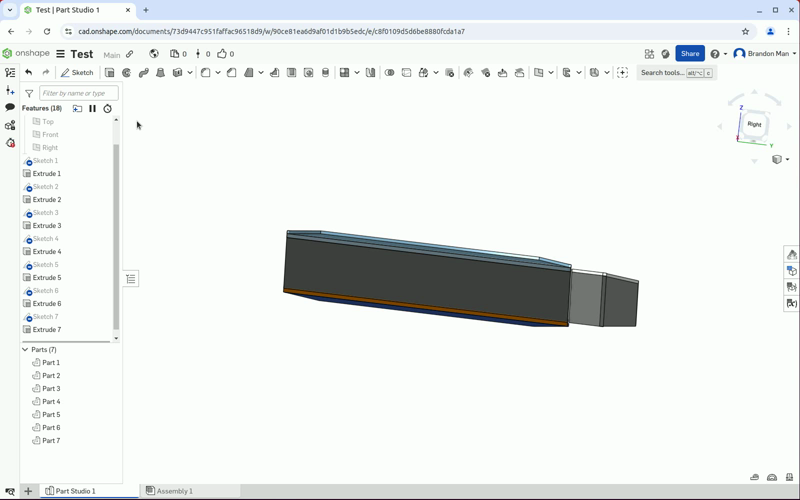
key(right, 3)
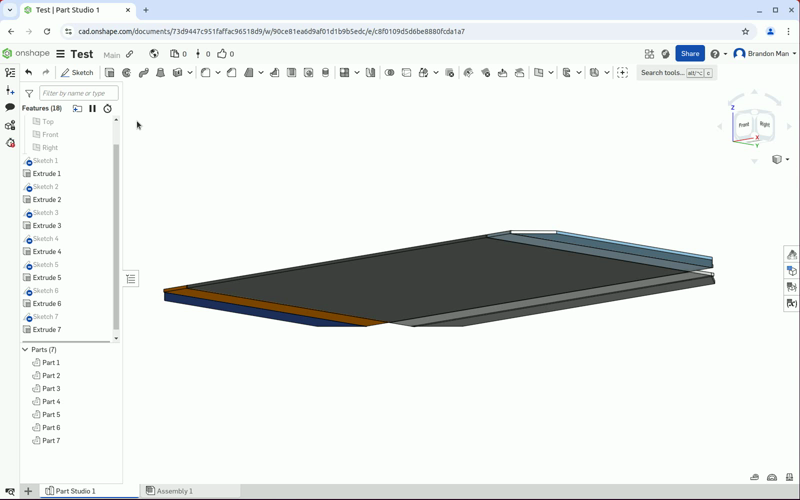
key(down, 3)
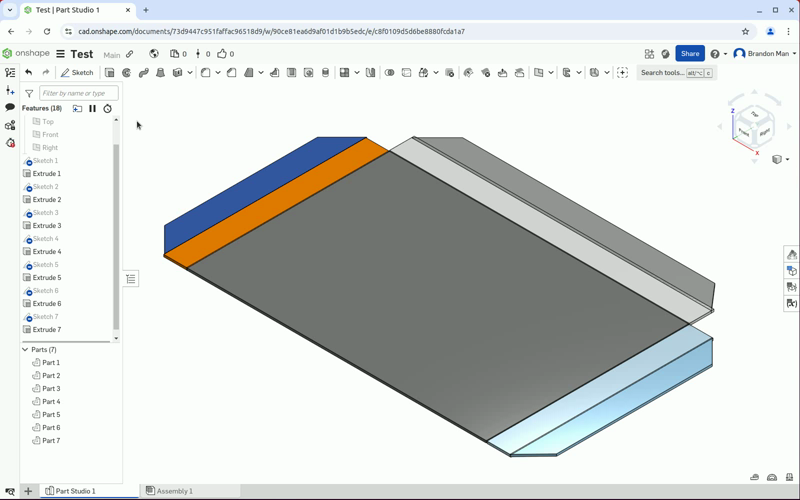
mouse_move(69, 163)
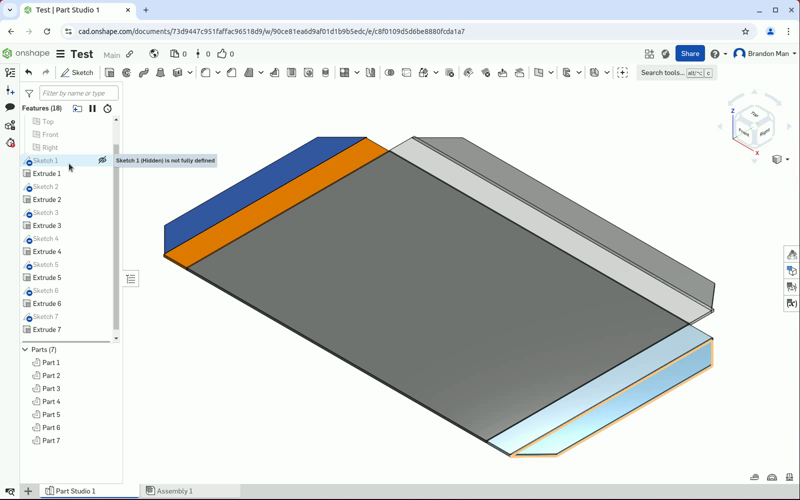
click(69, 163)